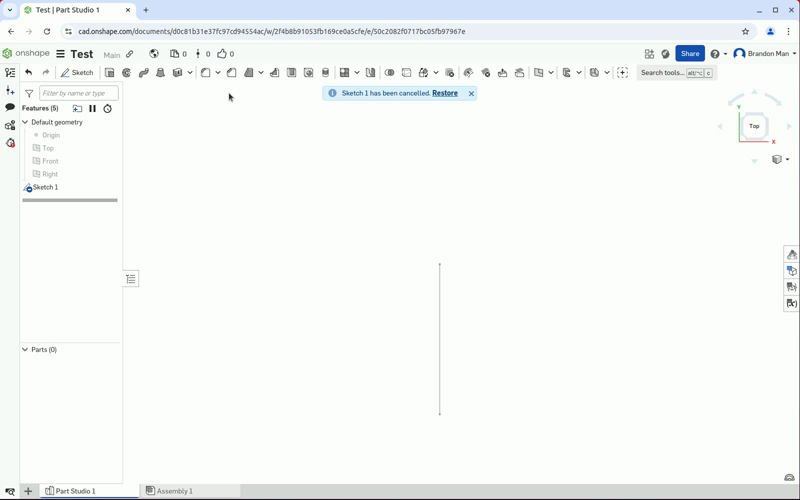
key(shift+h)
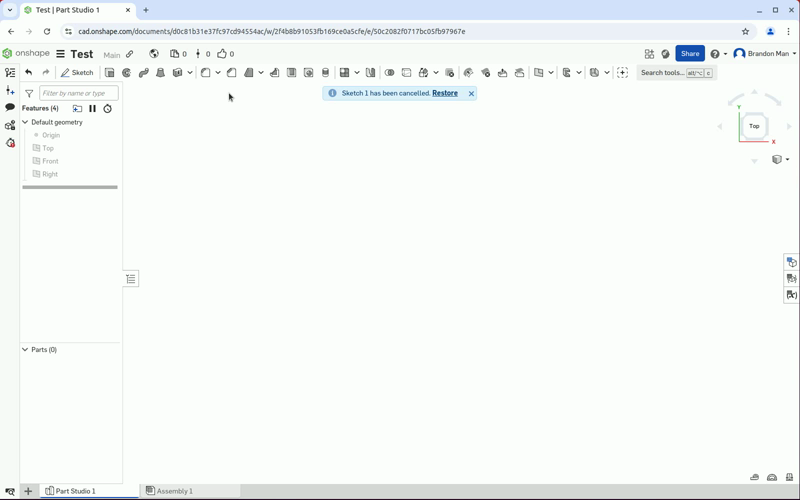
mouse_move(73, 352)
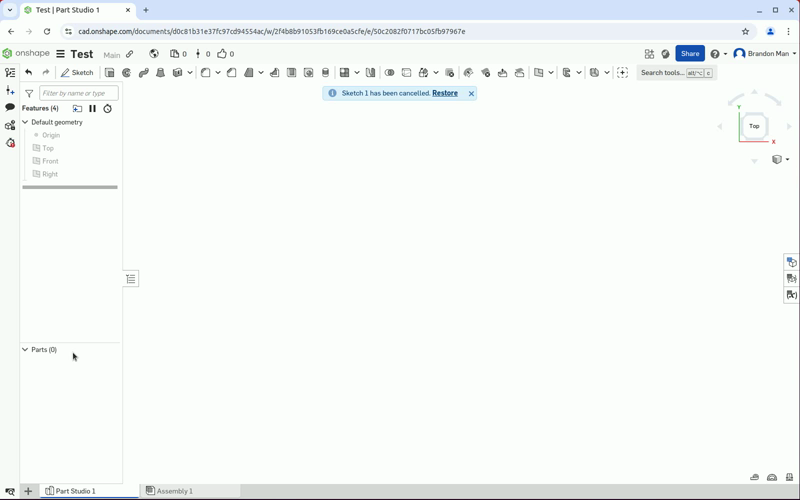
key(y)
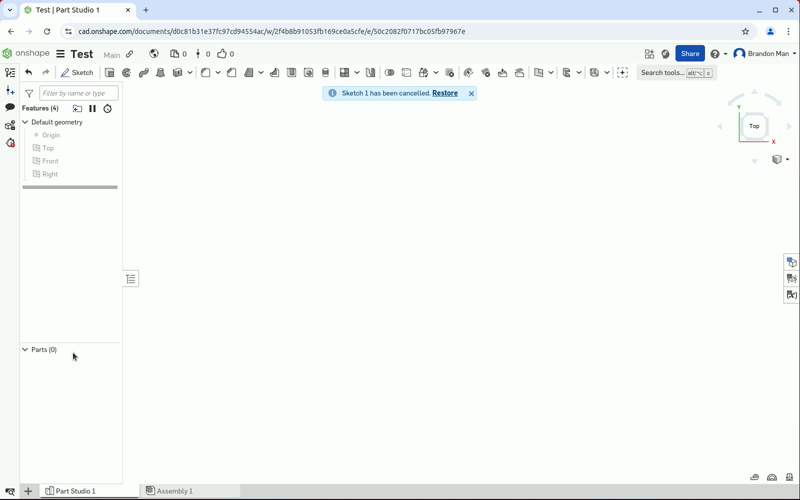
key(shift+p)
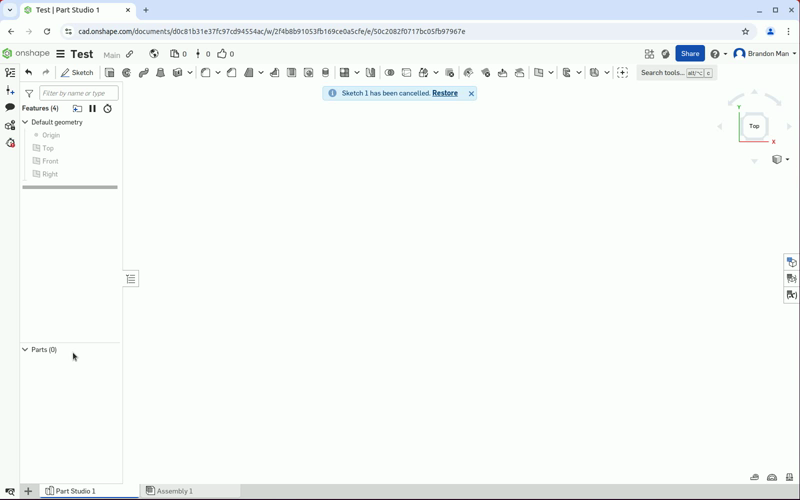
key(space)
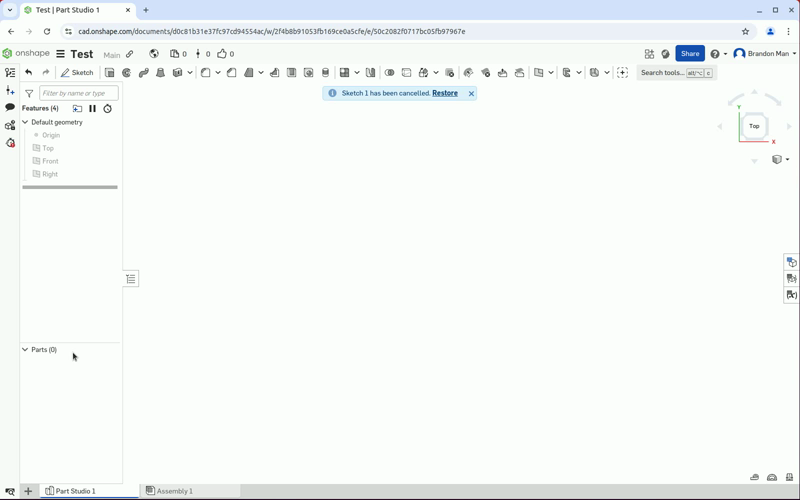
key_down(shift)
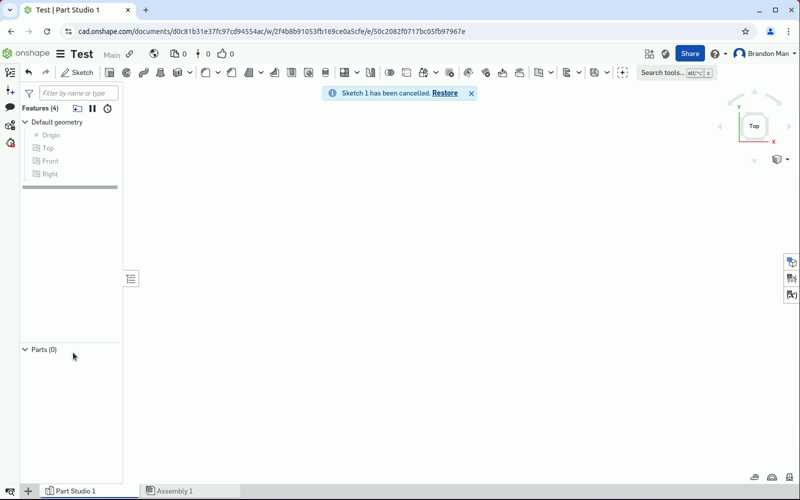
key(up)
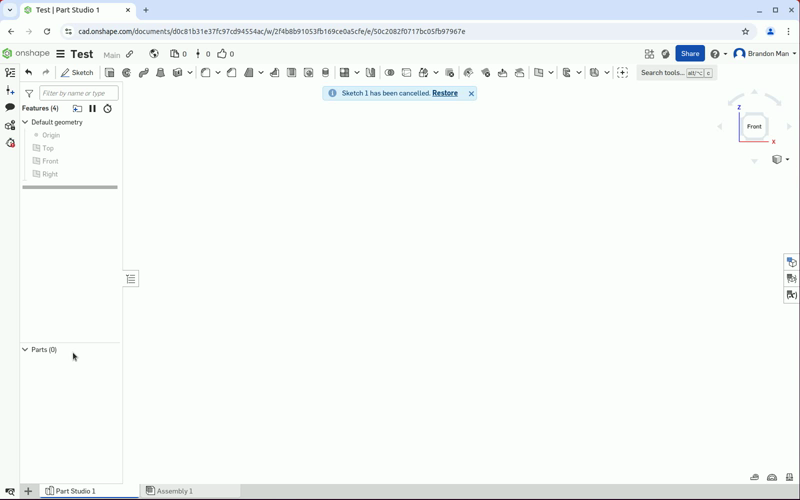
key_up(shift)
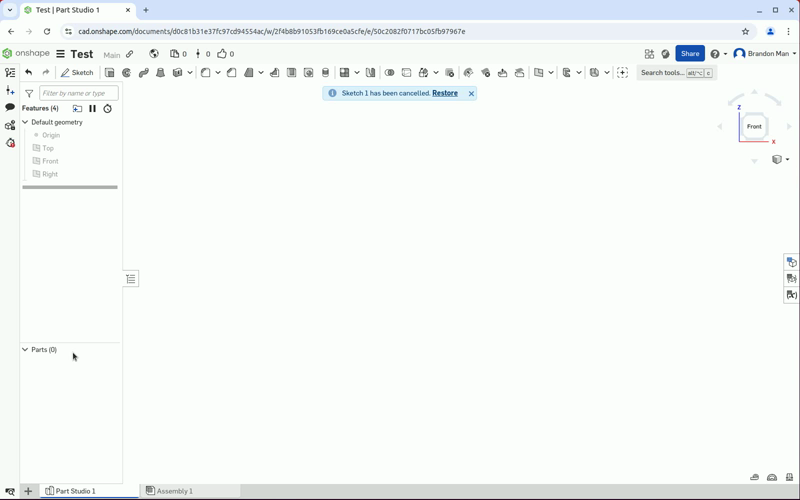
mouse_move(73, 352)
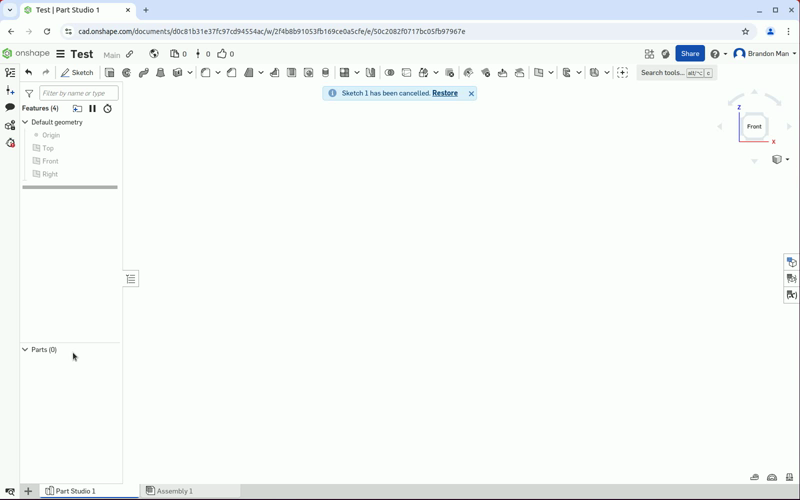
key(shift+y)
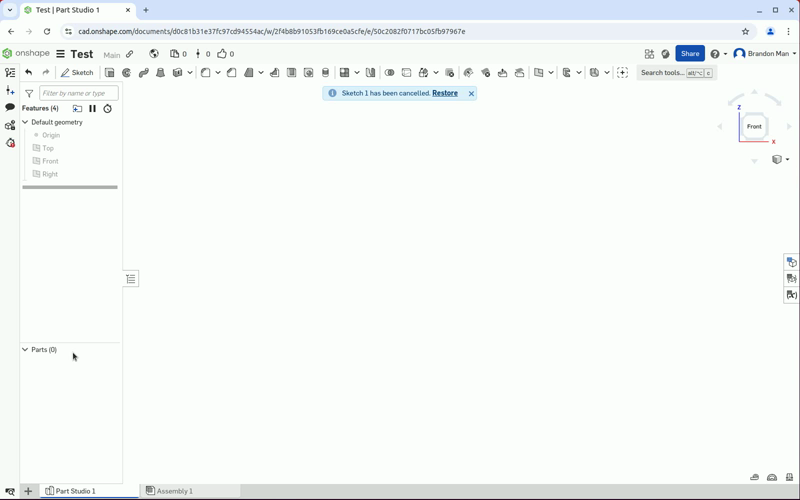
key(shift+s)
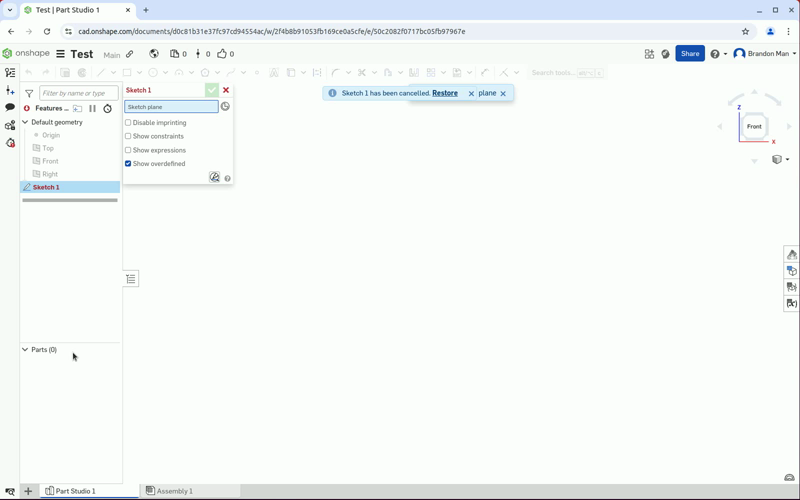
mouse_move(73, 163)
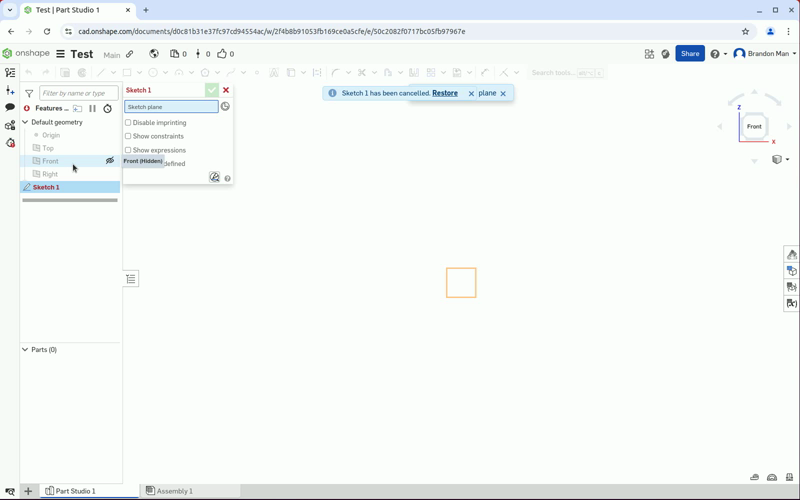
click(73, 163)
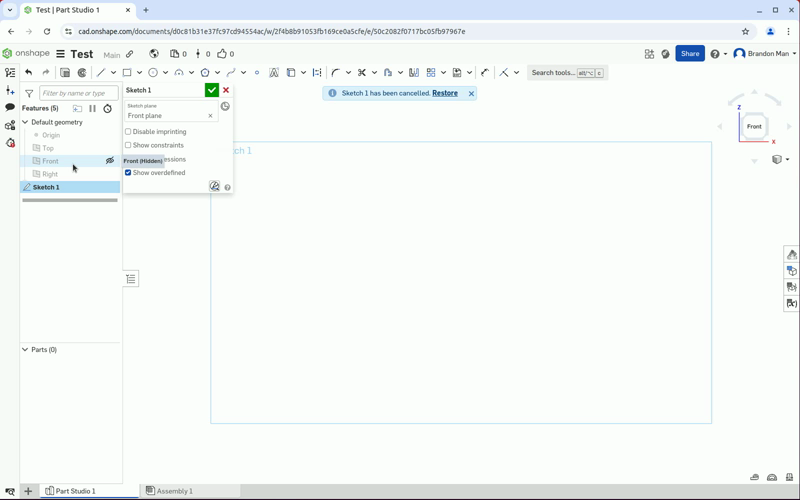
mouse_move(73, 352)
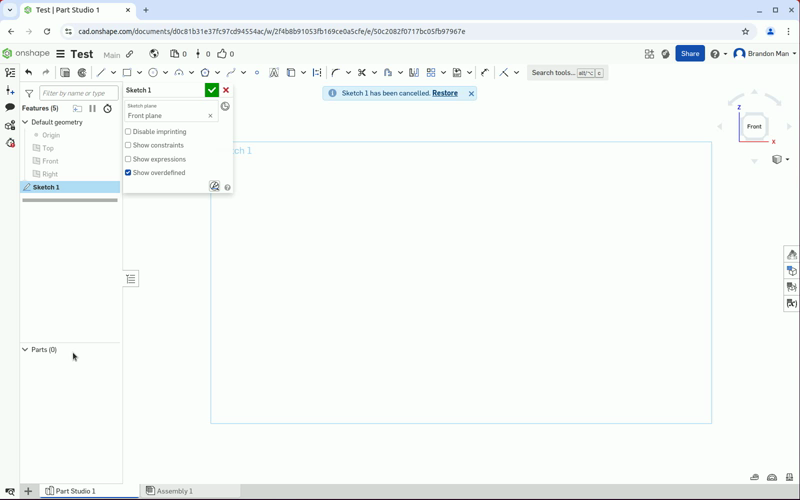
key(y)
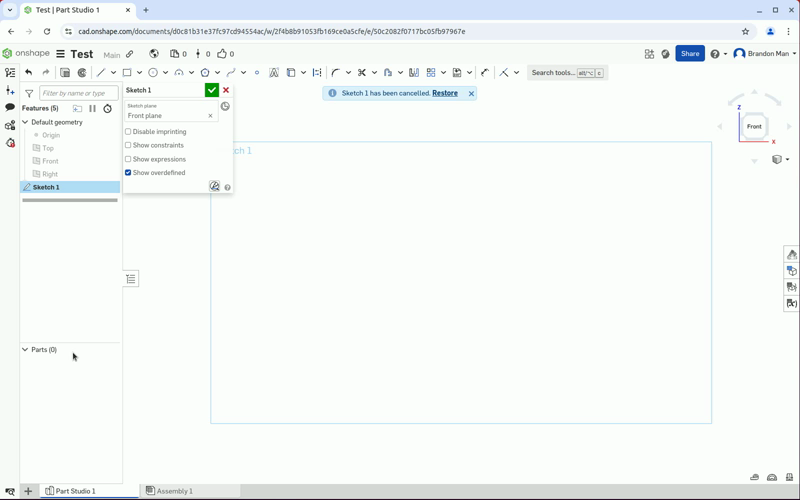
key(c)
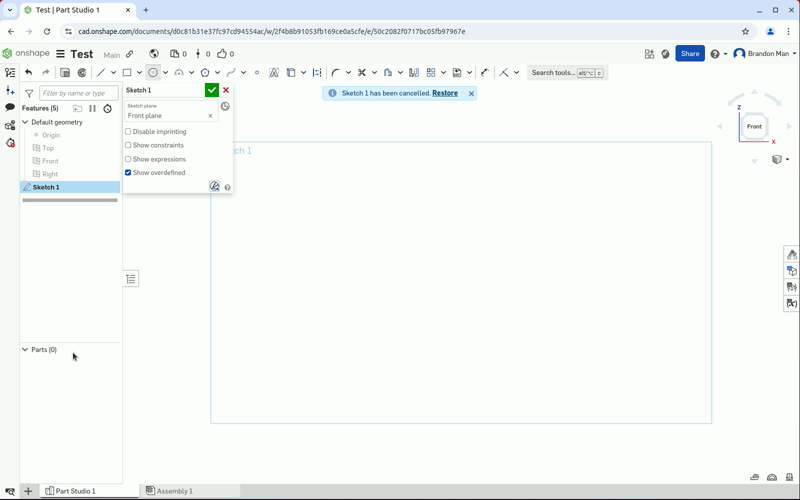
key_down(shift)
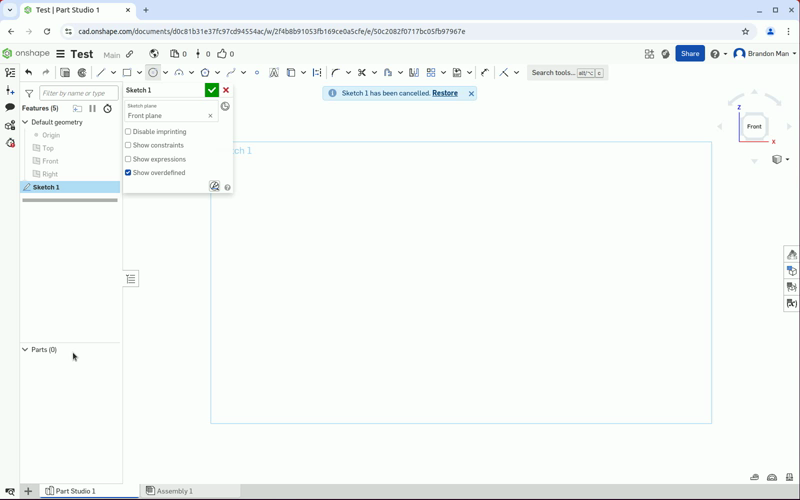
mouse_move(461, 178)
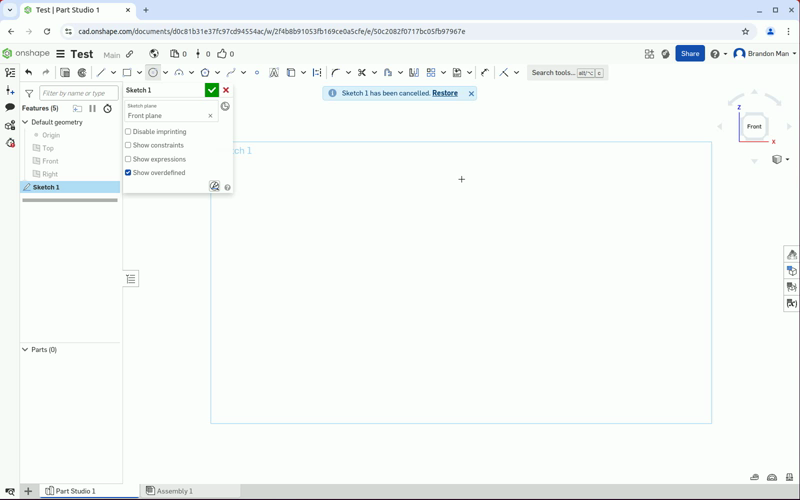
click(461, 178)
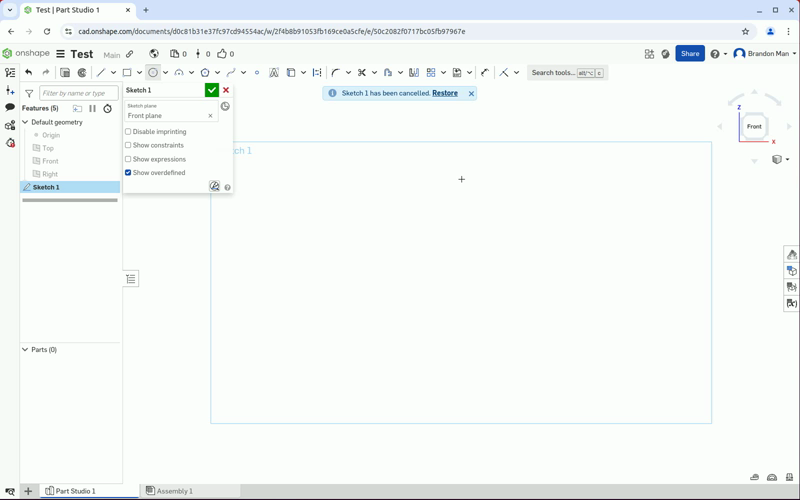
key_up(shift)
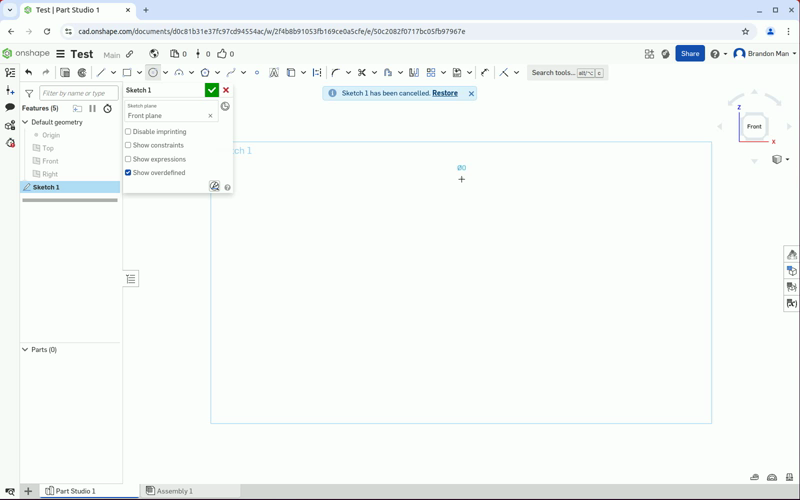
mouse_move(471, 178)
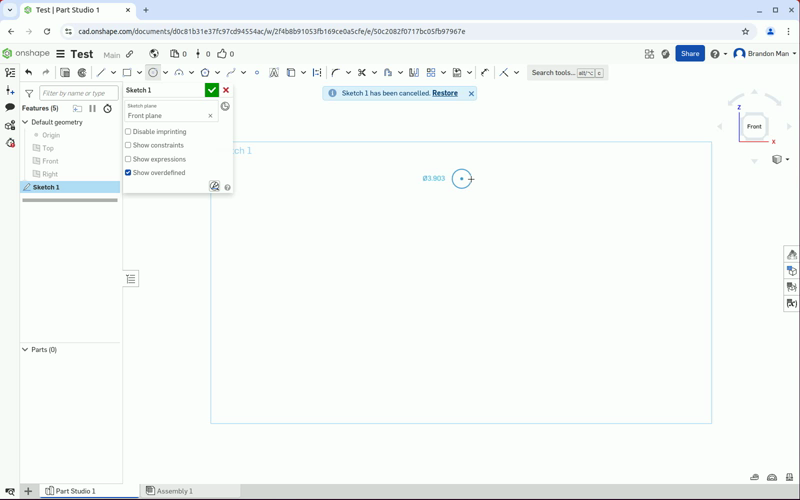
click(471, 178)
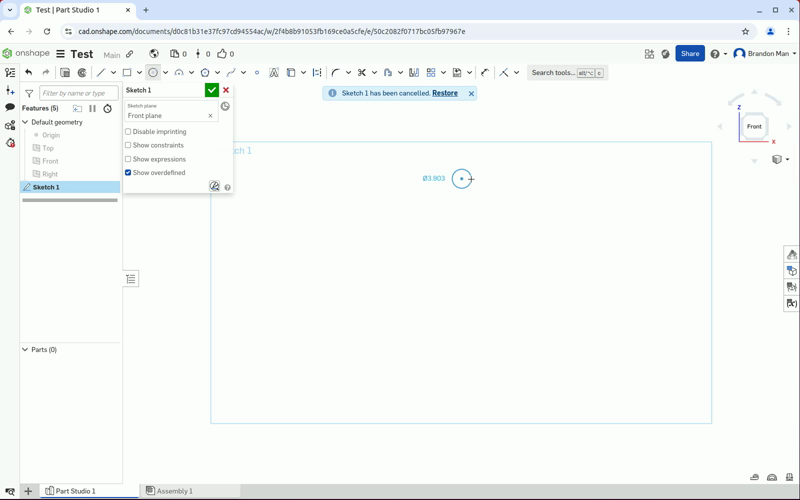
key(esc)
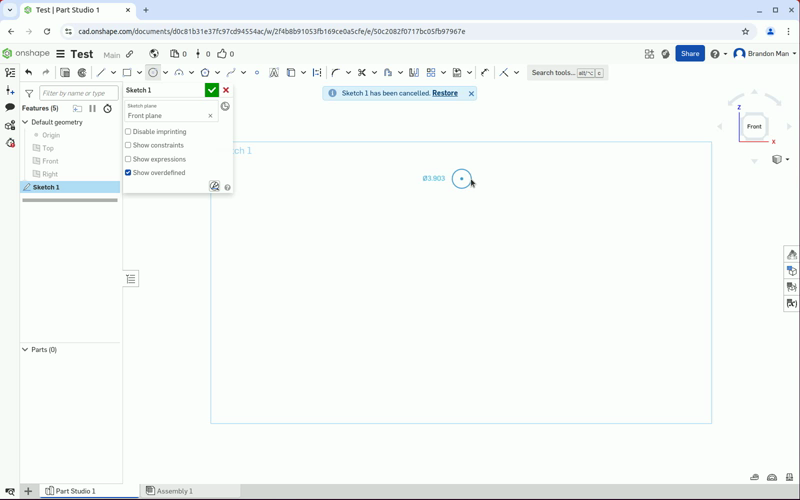
key(c)
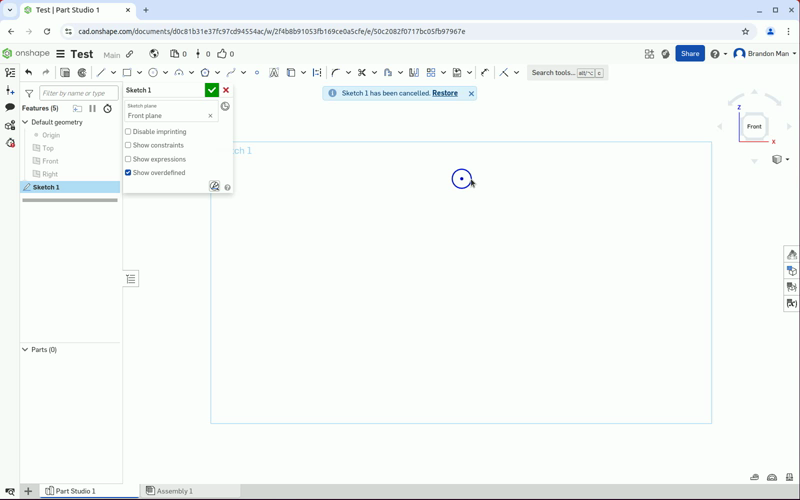
key_down(shift)
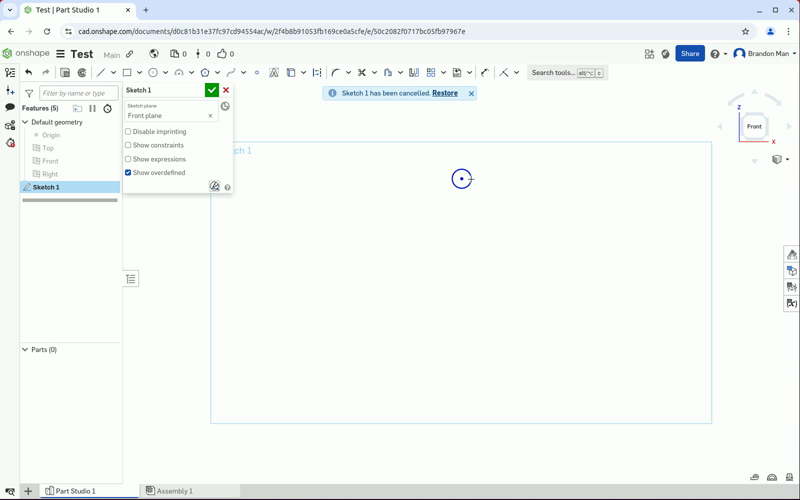
mouse_move(461, 178)
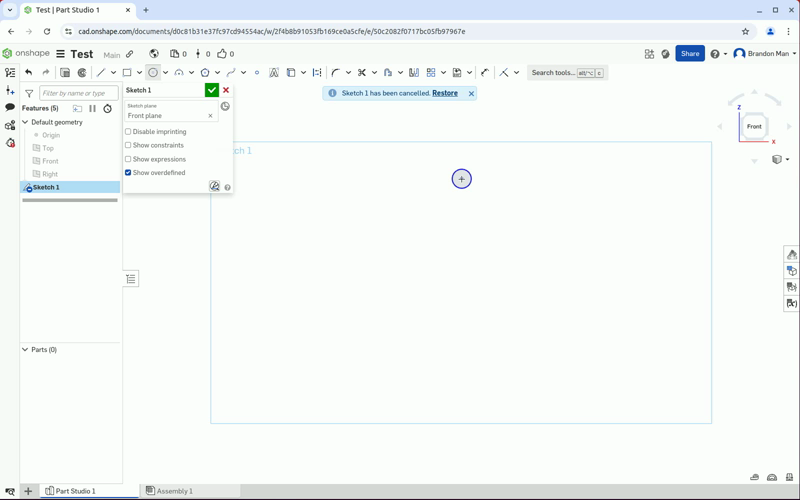
click(461, 178)
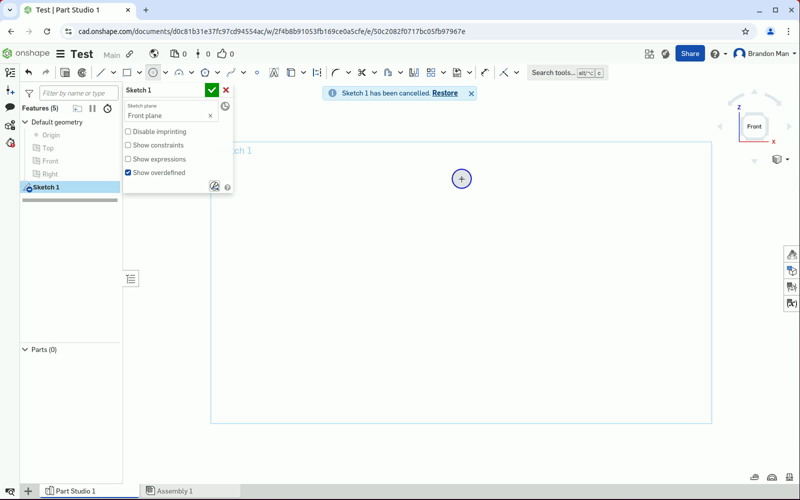
key_up(shift)
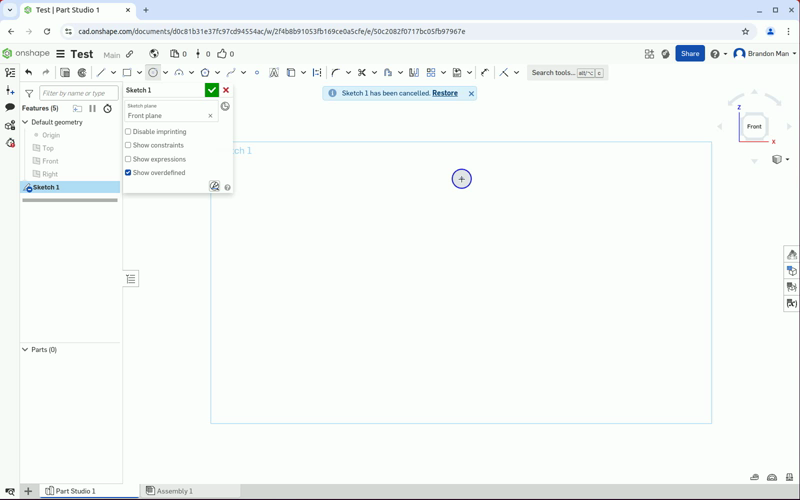
mouse_move(464, 178)
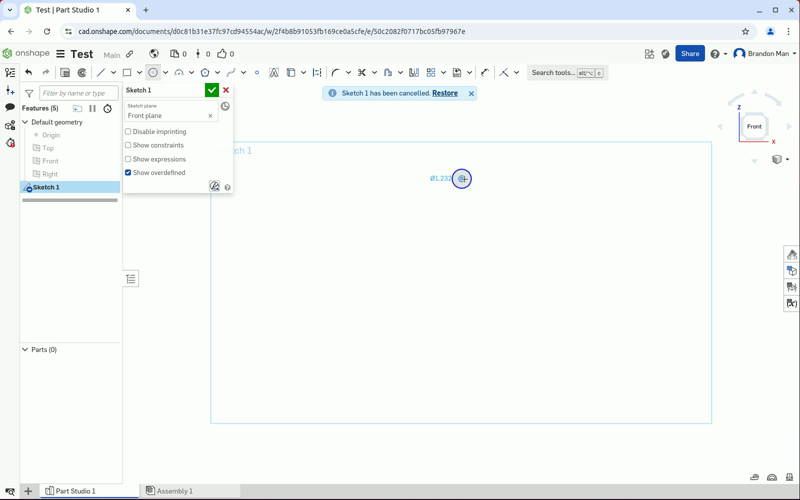
scroll(6)
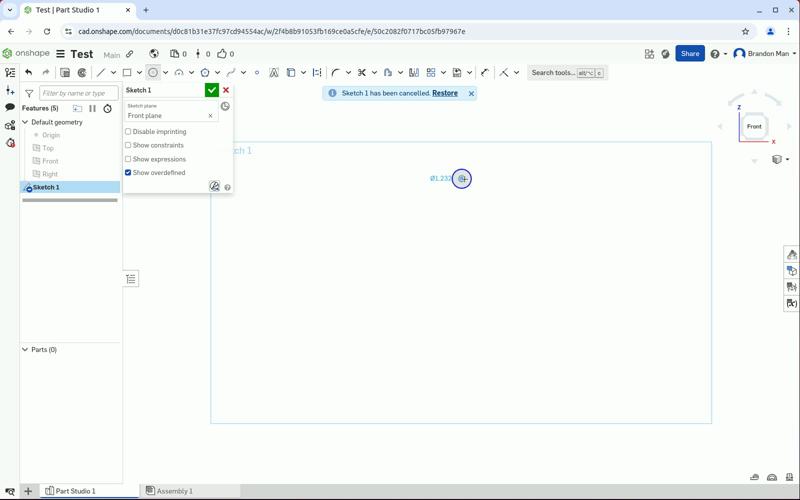
scroll(6)
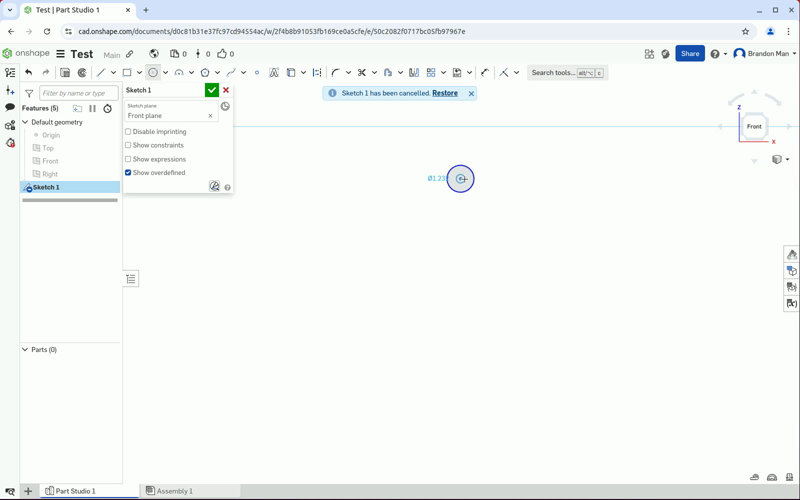
scroll(6)
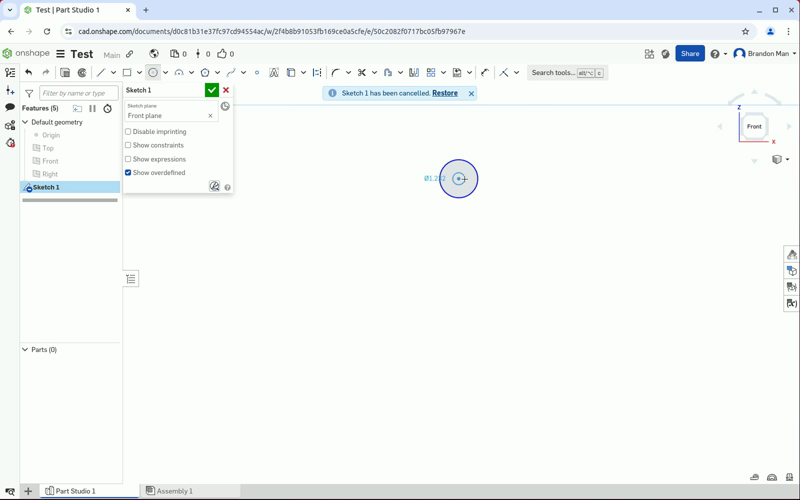
scroll(6)
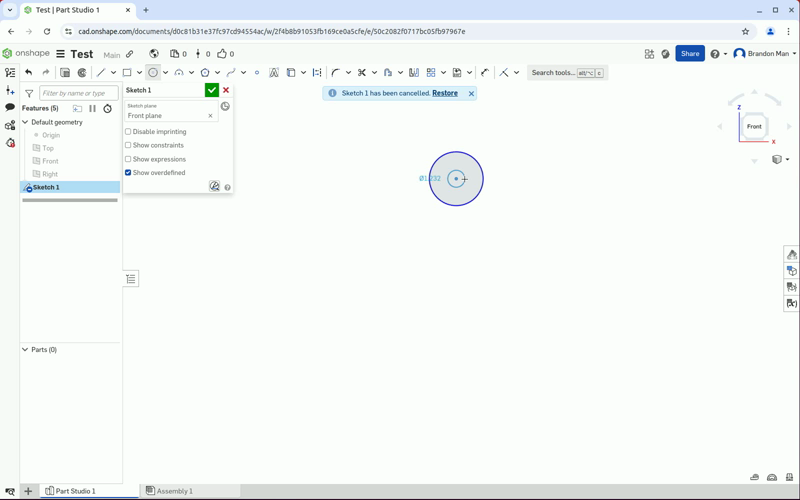
scroll(6)
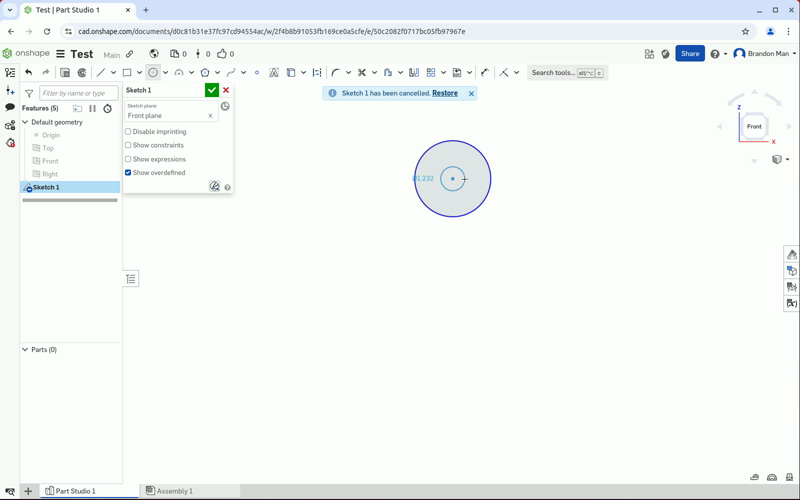
scroll(6)
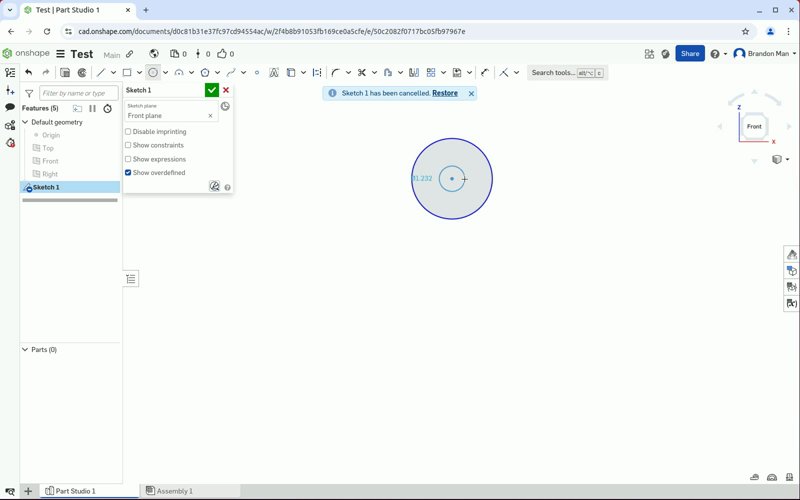
scroll(6)
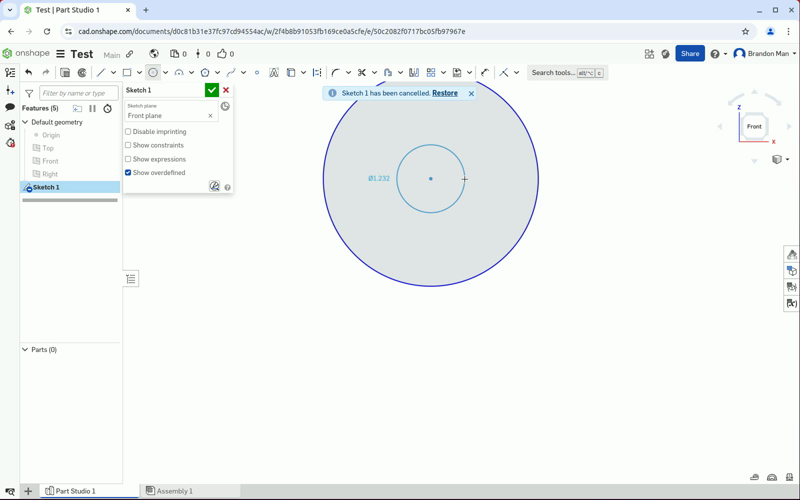
click(464, 178)
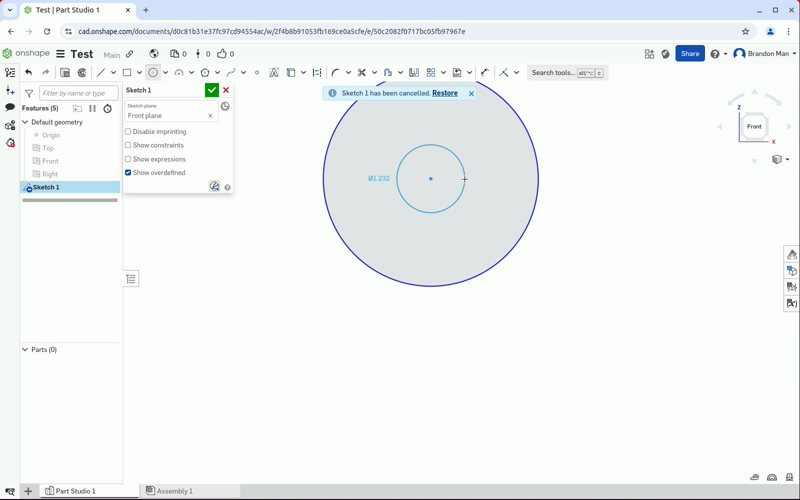
scroll(-6)
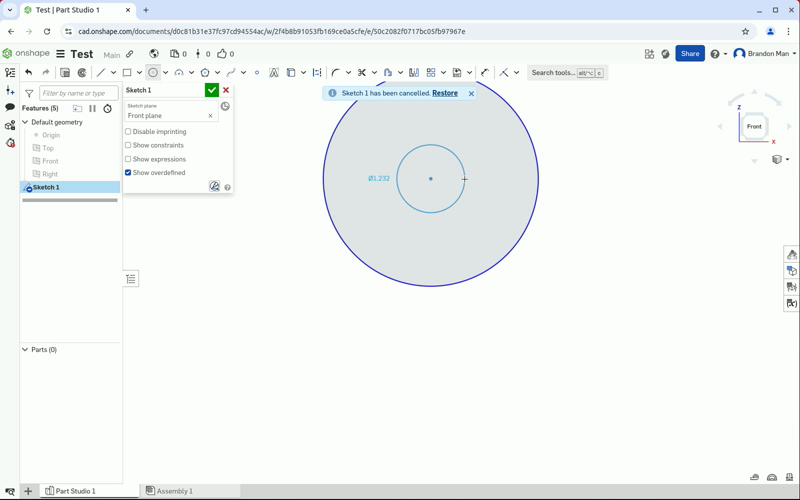
scroll(-6)
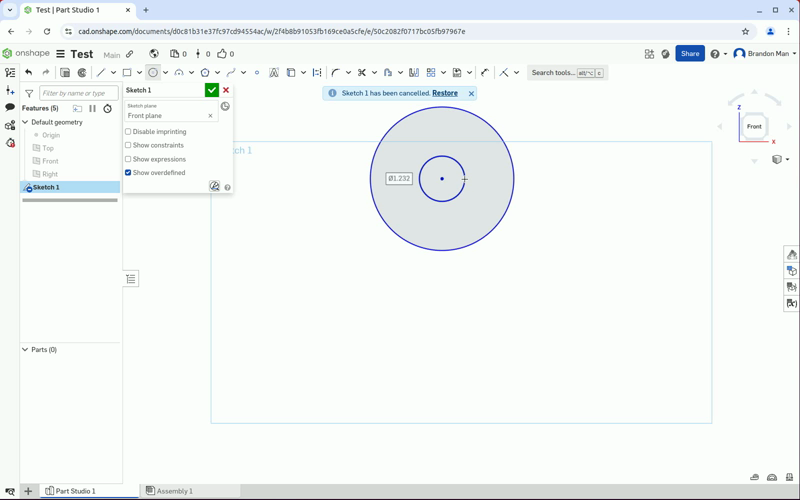
scroll(-6)
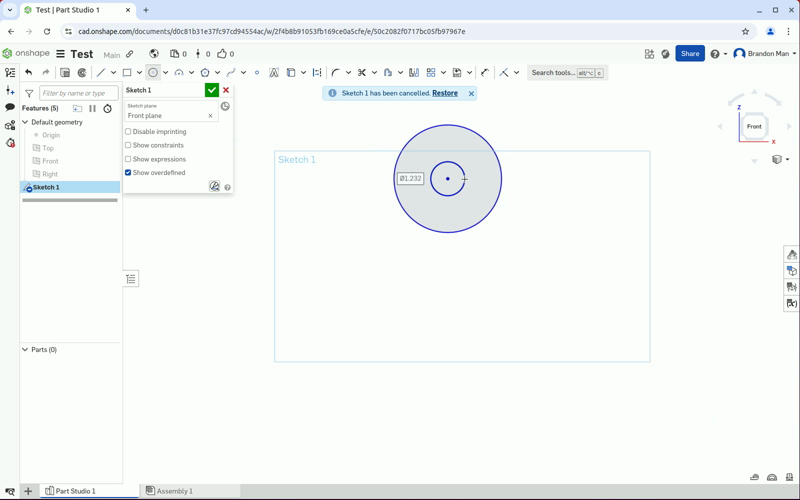
scroll(-6)
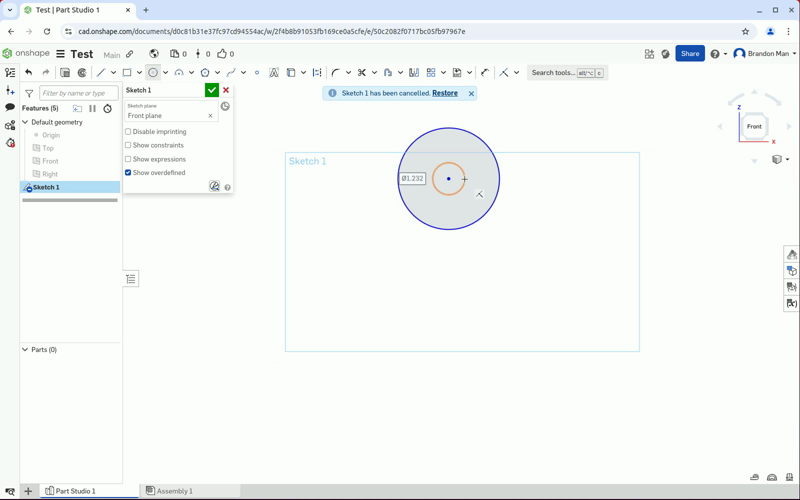
scroll(-6)
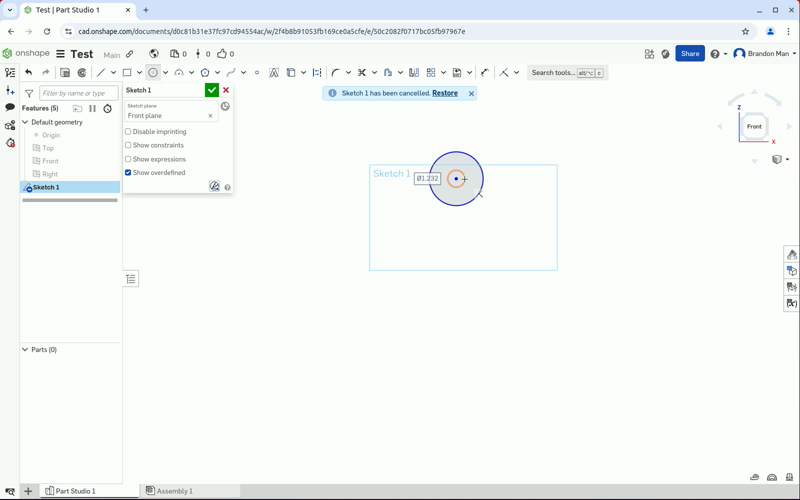
scroll(-6)
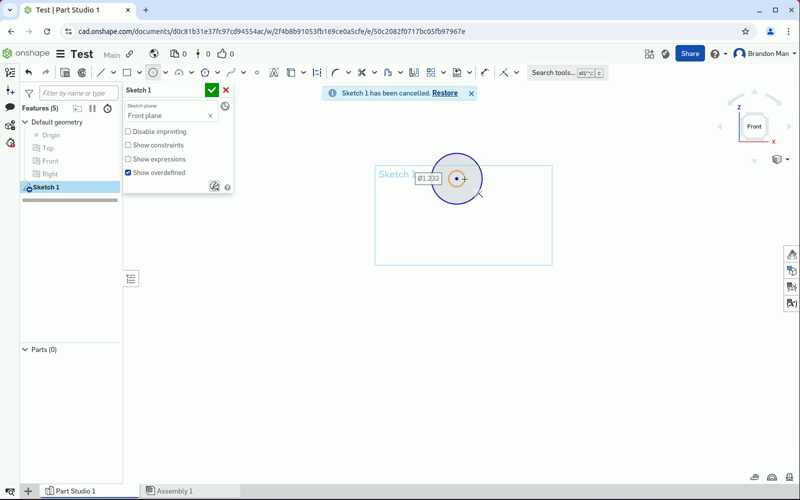
scroll(-6)
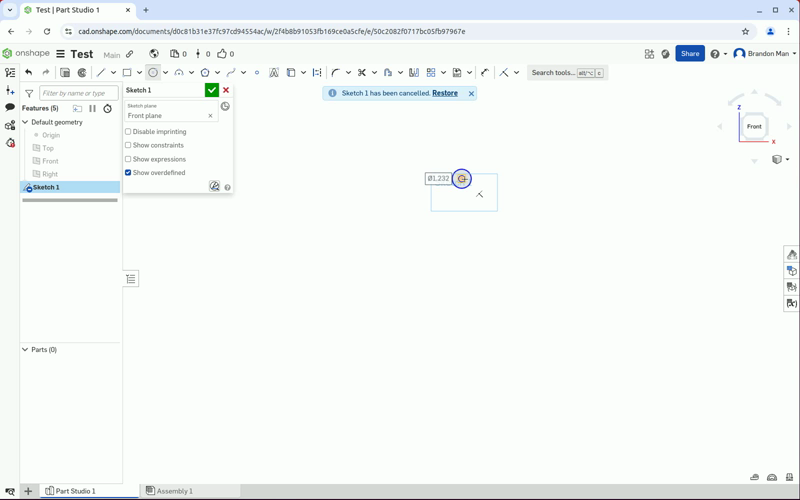
key(esc)
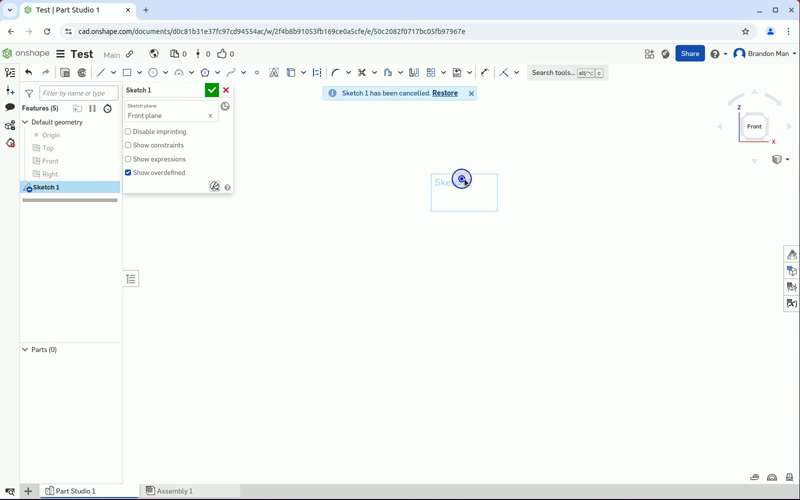
mouse_move(457, 185)
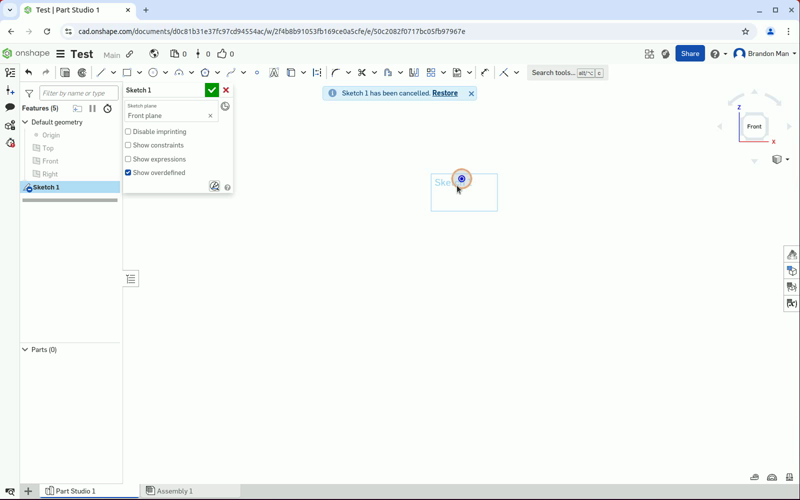
scroll(6)
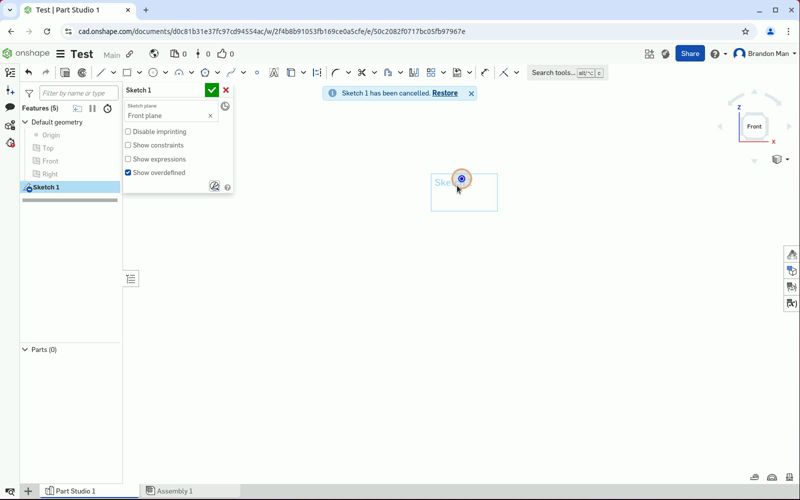
scroll(6)
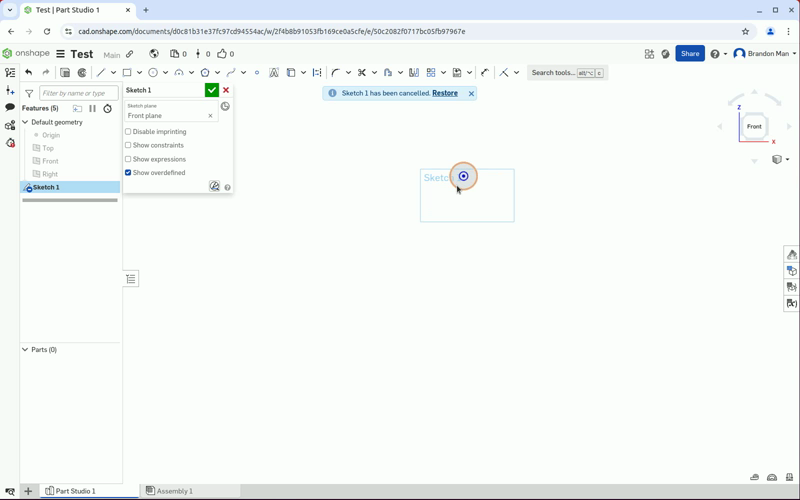
scroll(6)
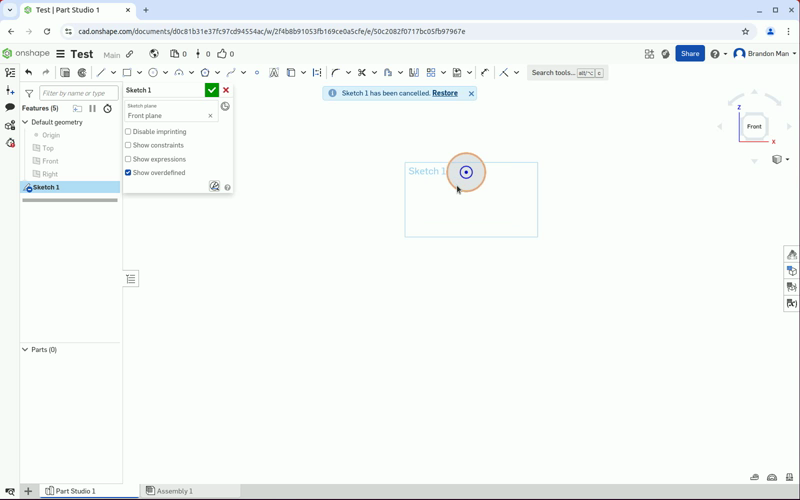
scroll(6)
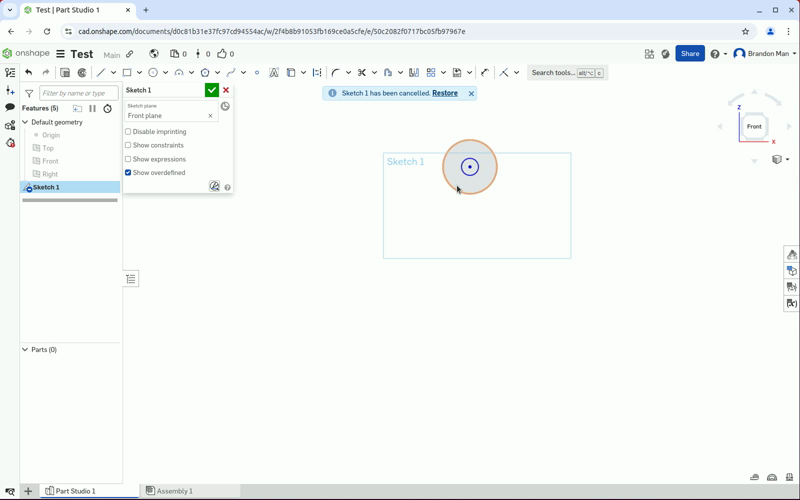
scroll(6)
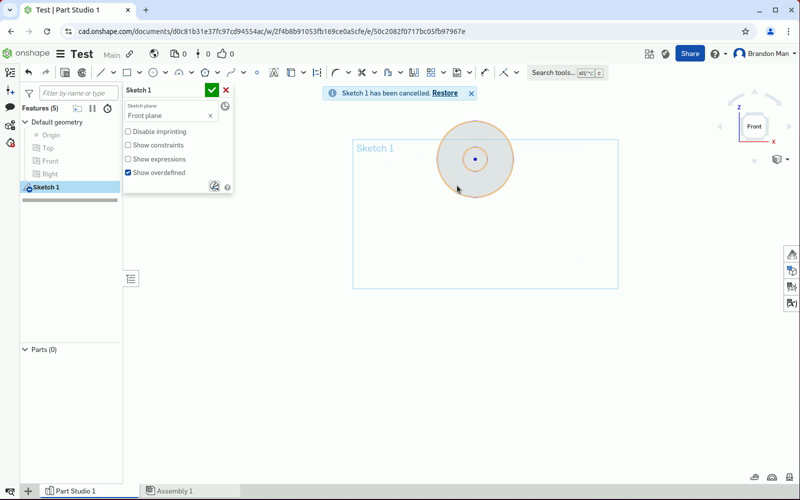
scroll(6)
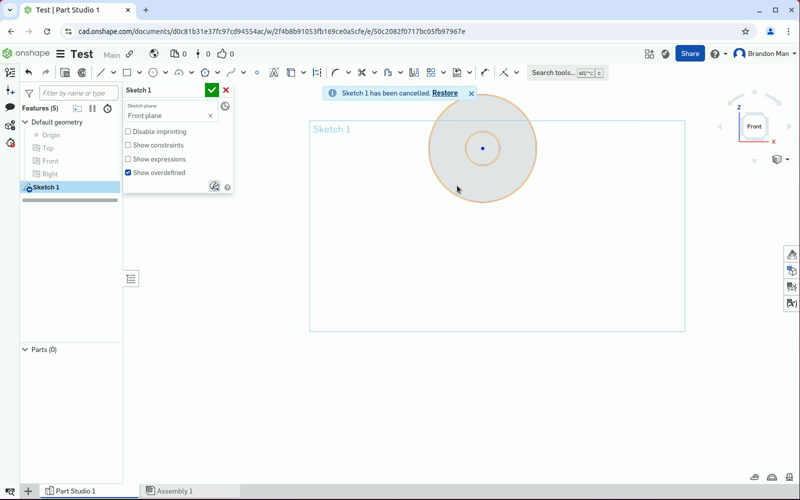
scroll(6)
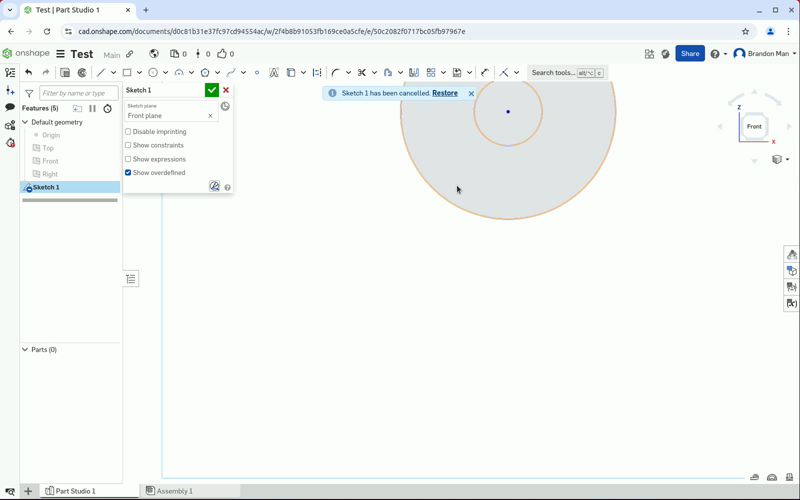
click(457, 185)
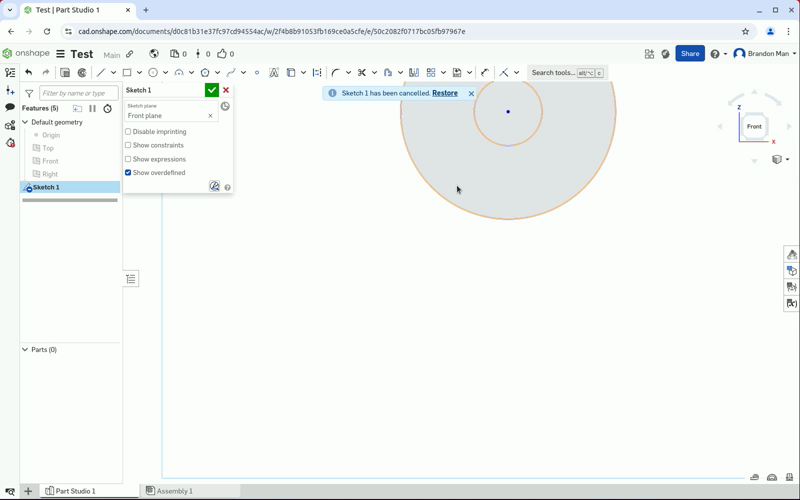
scroll(-6)
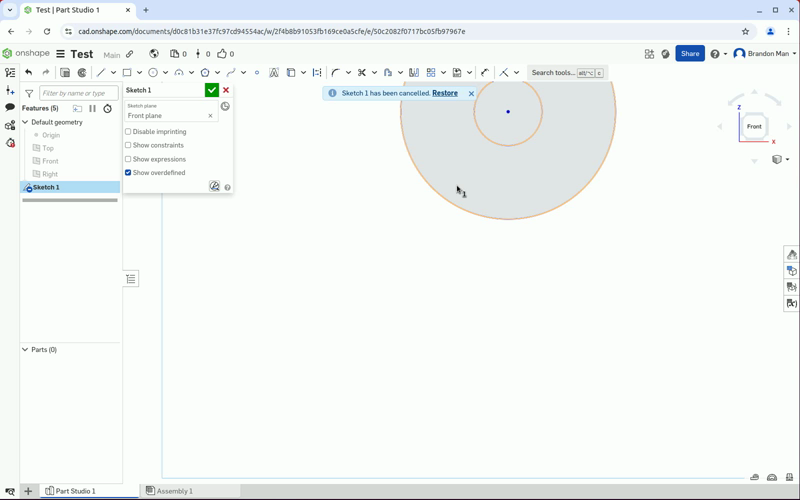
scroll(-6)
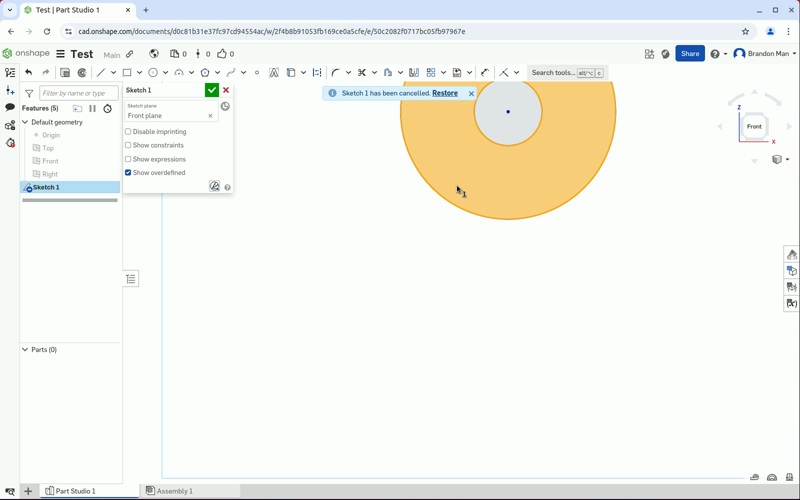
scroll(-6)
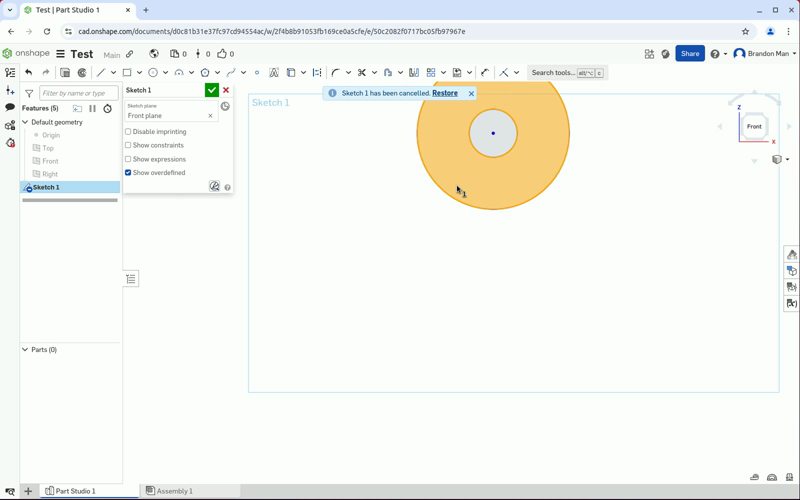
scroll(-6)
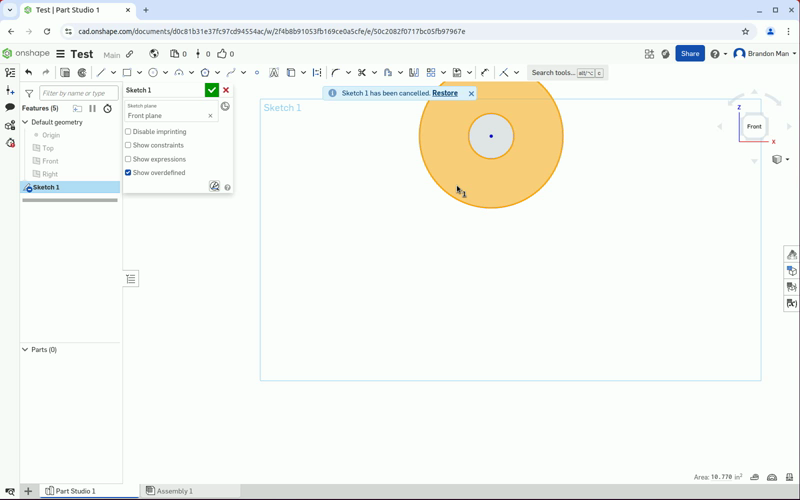
scroll(-6)
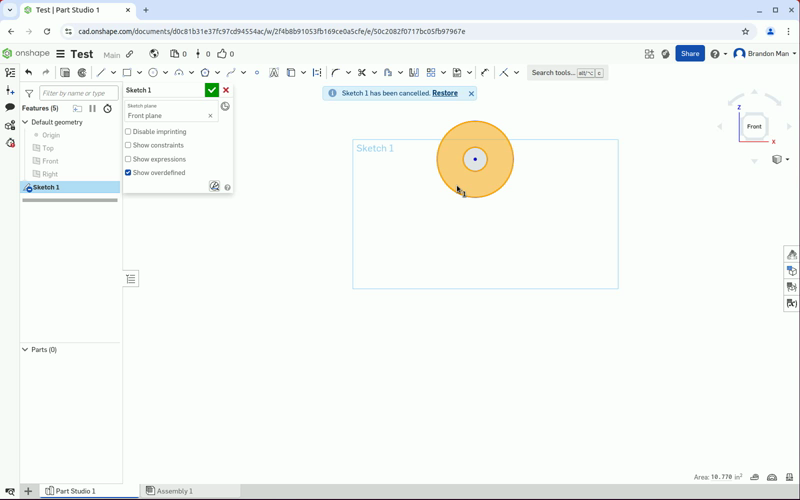
scroll(-6)
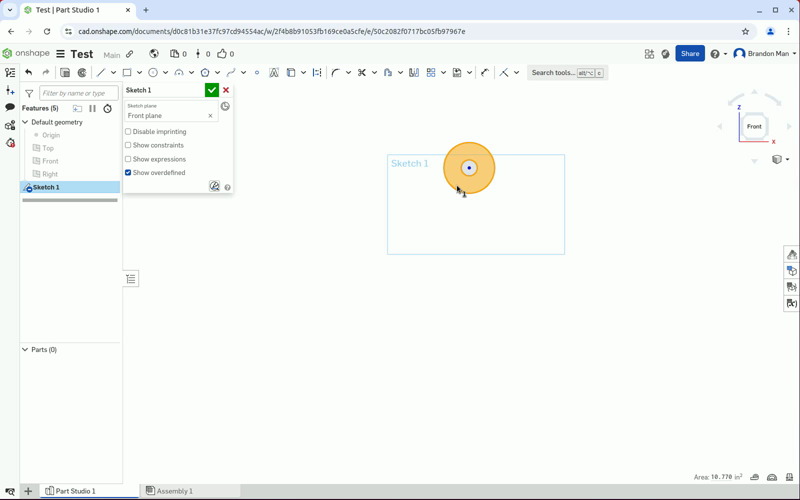
scroll(-6)
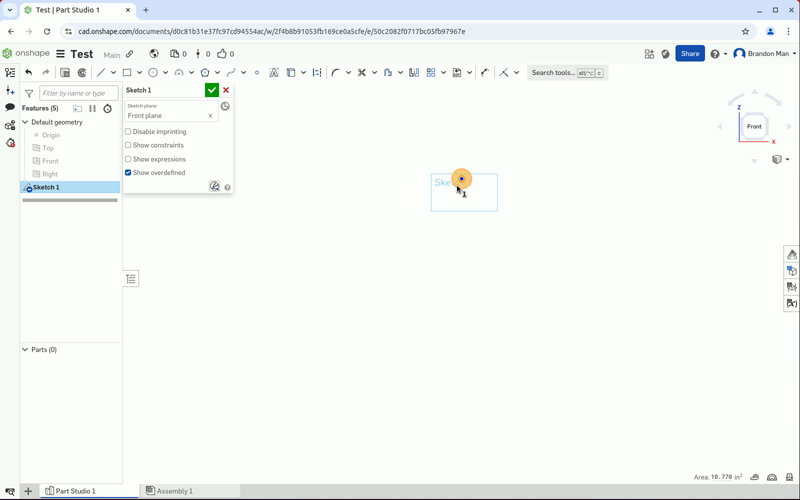
mouse_move(73, 352)
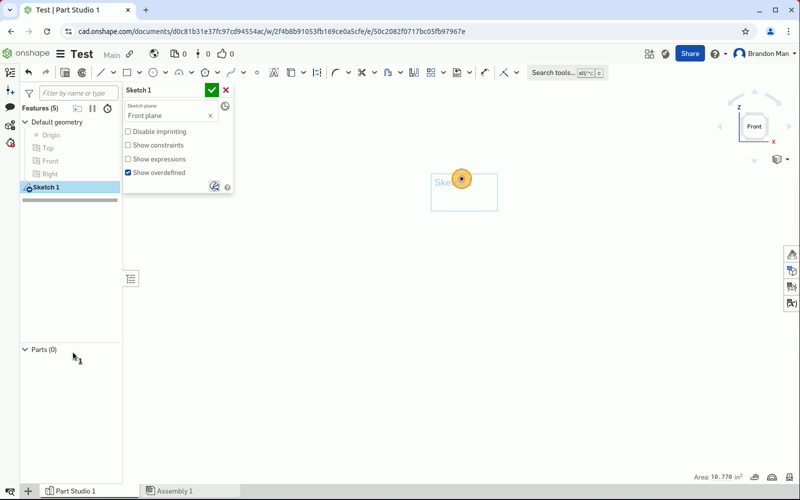
key(shift+y)
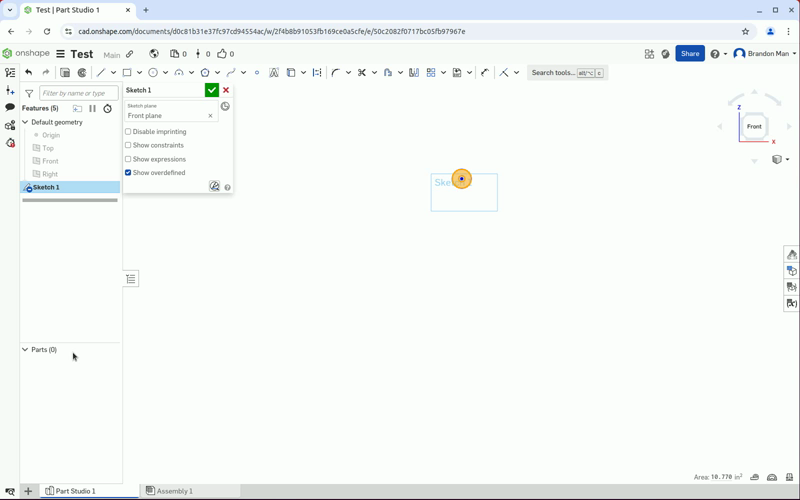
key(shift+e)
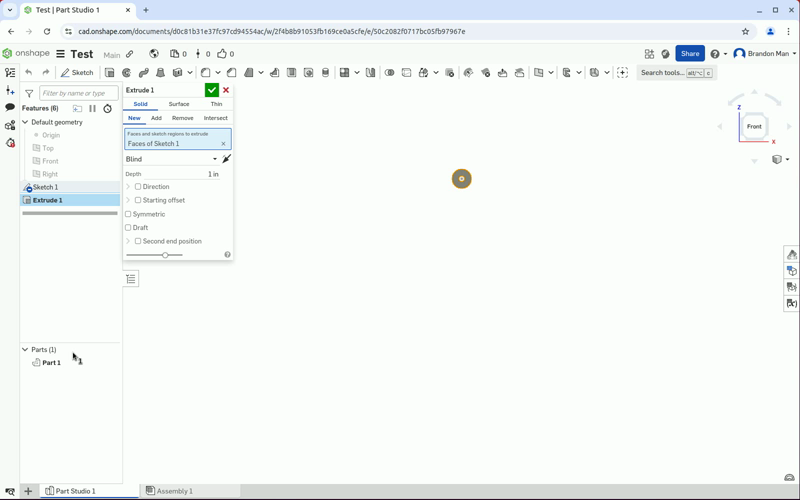
mouse_move(143, 106)
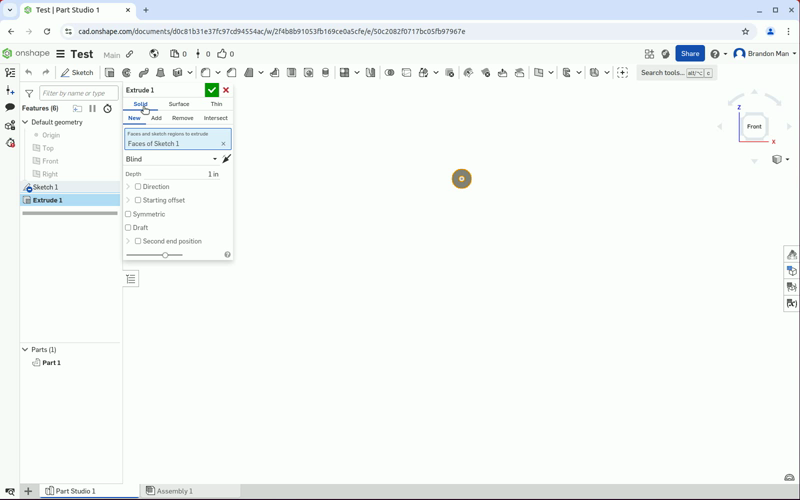
click(143, 106)
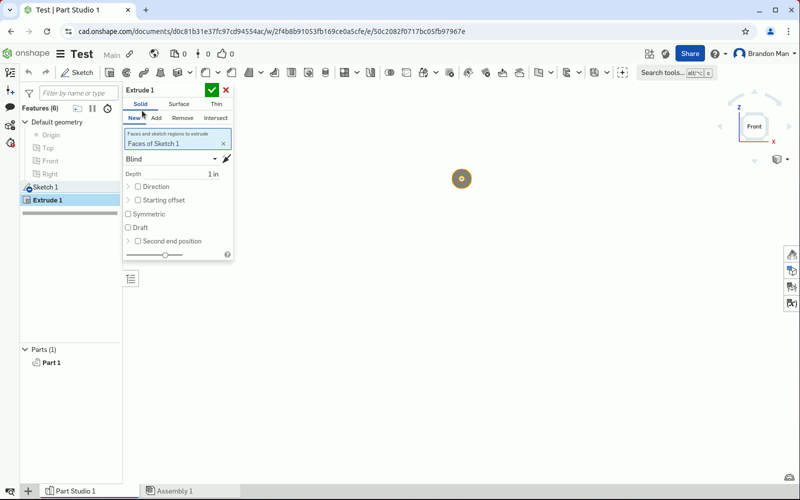
mouse_move(137, 120)
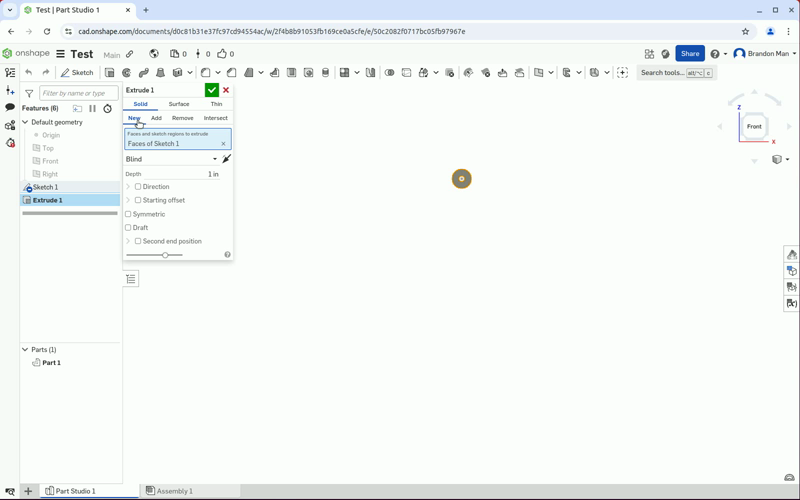
click(137, 120)
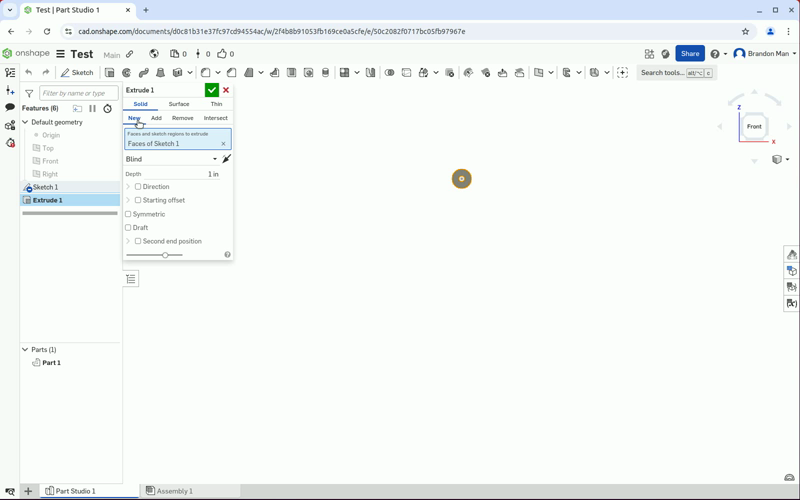
key(tab, 4)
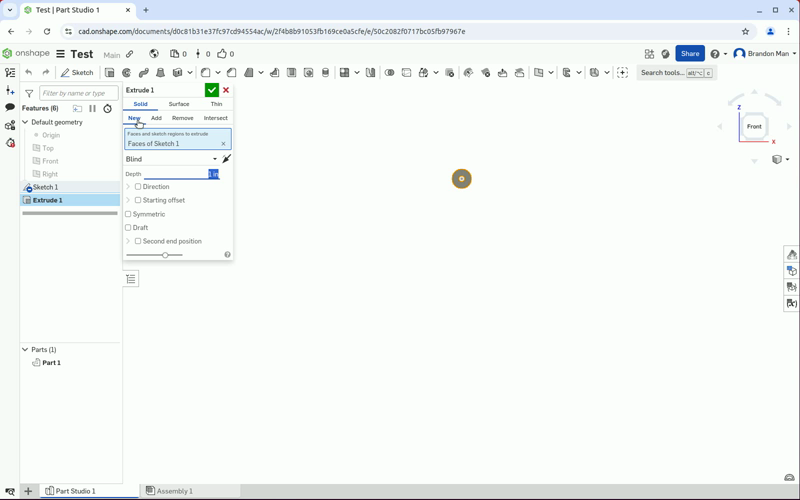
text(0.481)
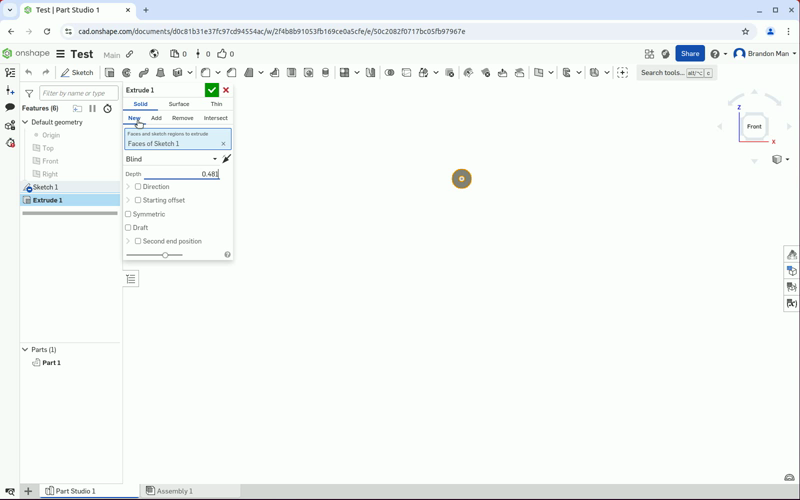
key(enter)
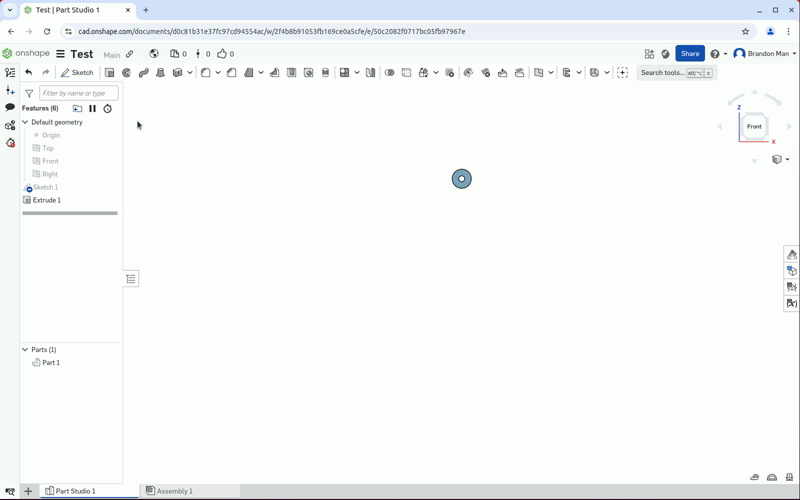
key(shift+h)
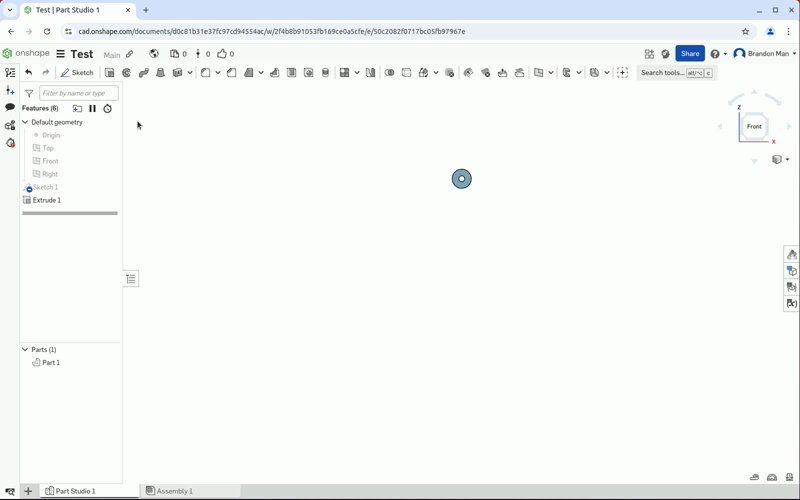
key(shift+h)
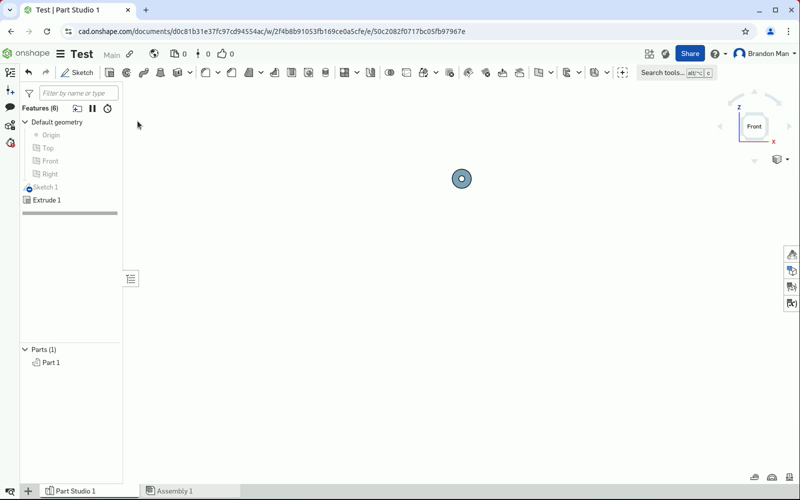
mouse_move(73, 189)
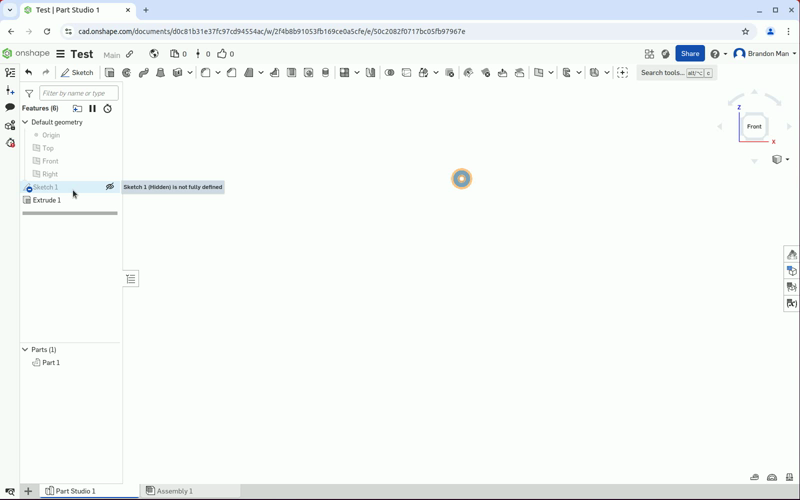
click(73, 189)
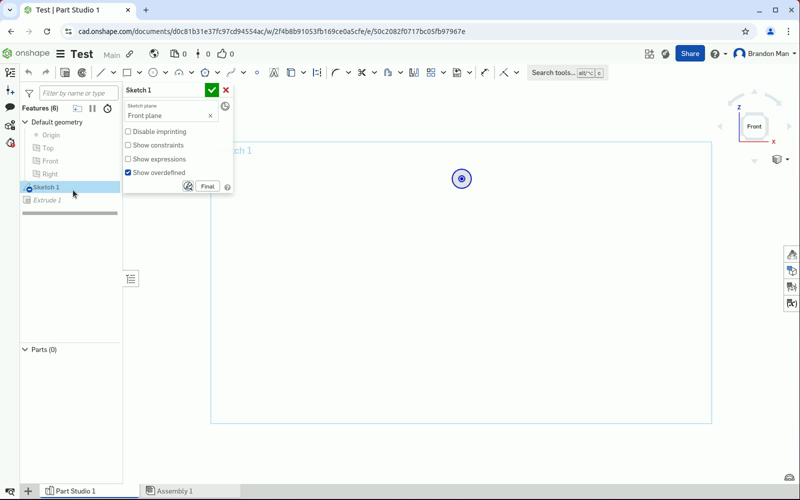
mouse_move(229, 92)
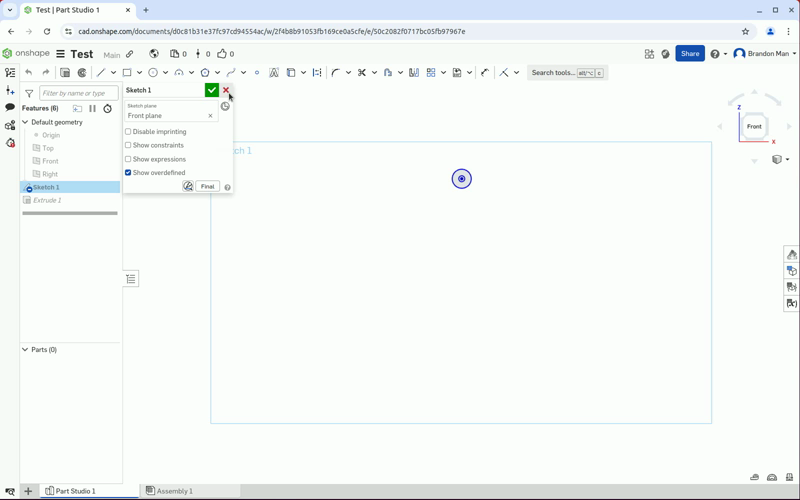
click(229, 92)
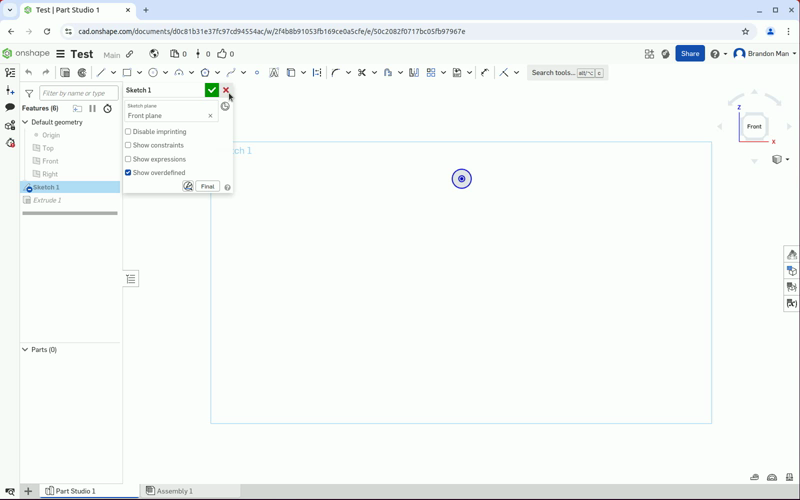
key(shift+s)
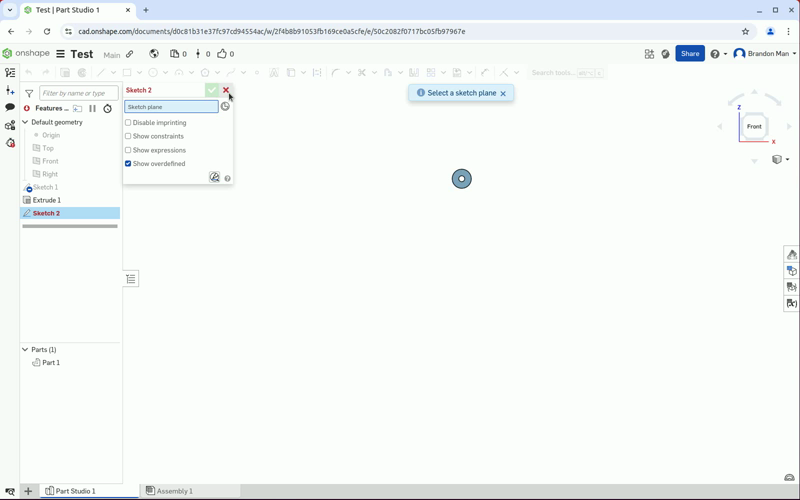
mouse_move(73, 163)
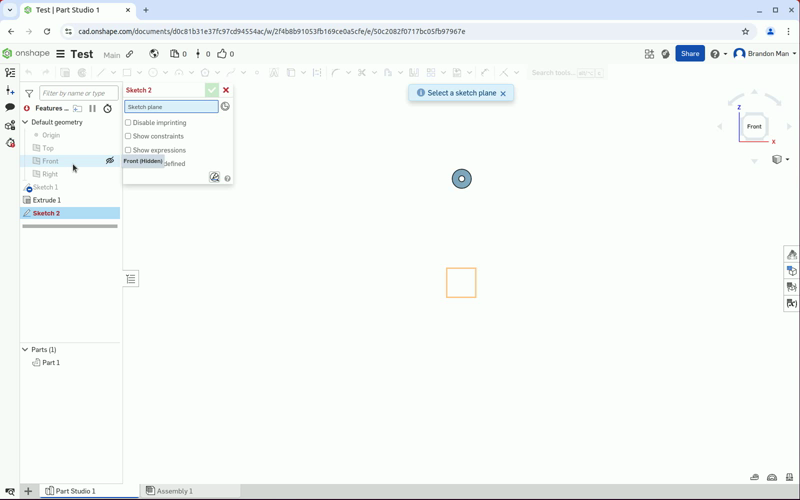
click(73, 163)
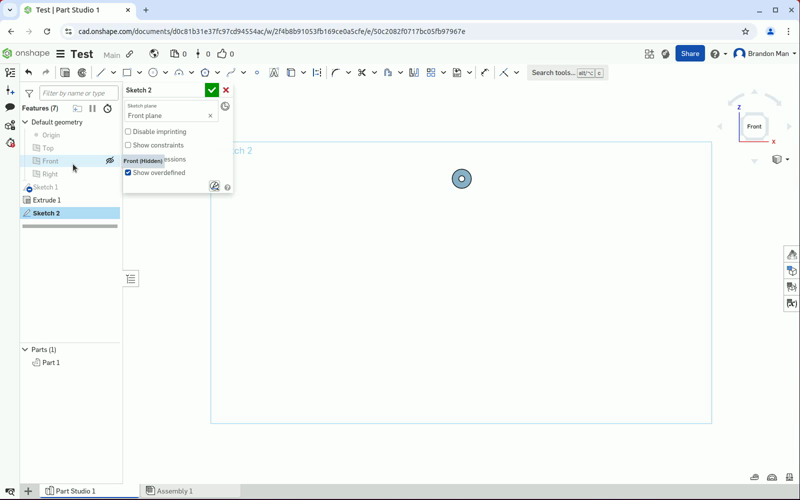
mouse_move(73, 352)
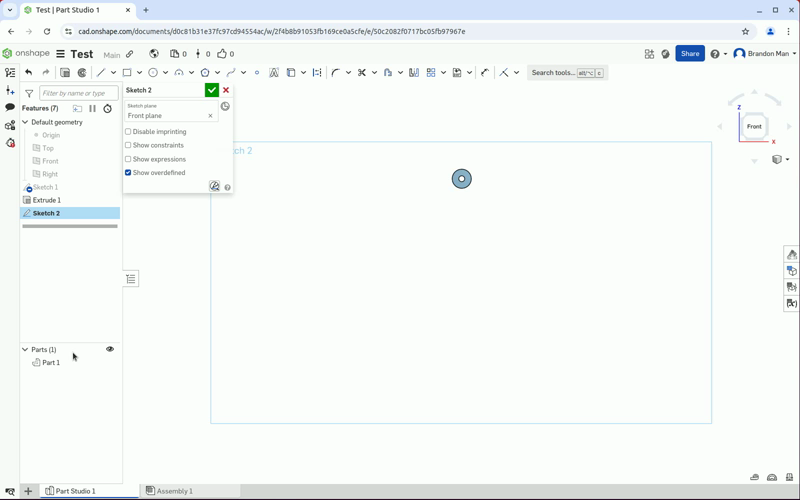
key(y)
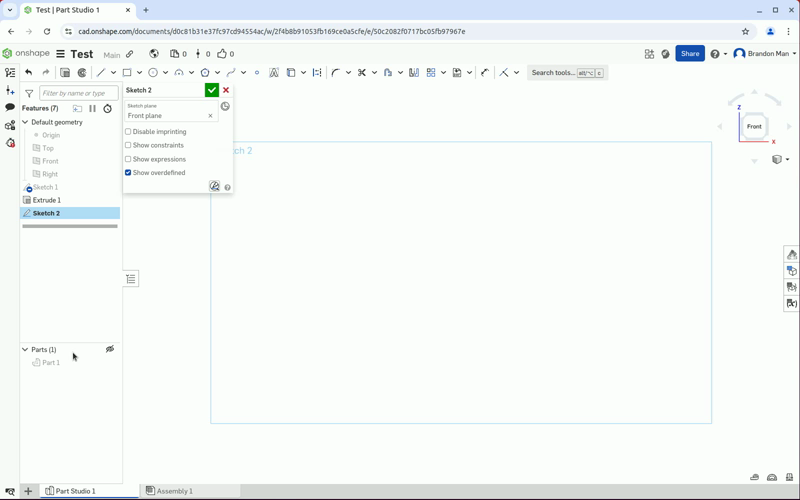
key(c)
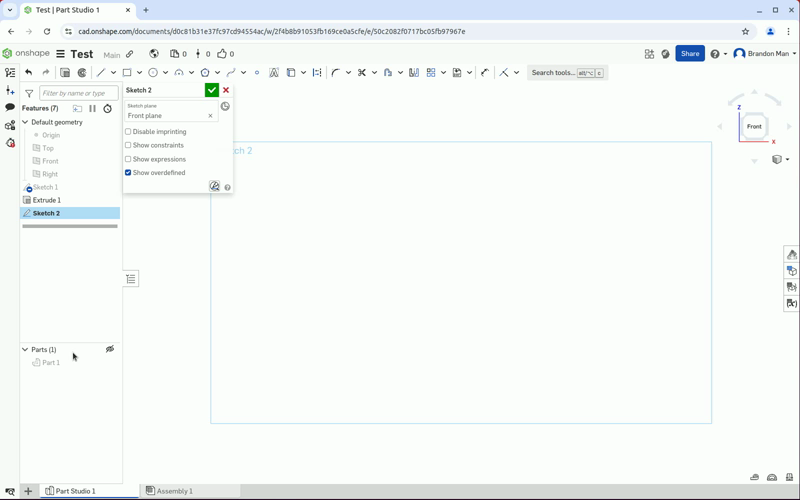
key_down(shift)
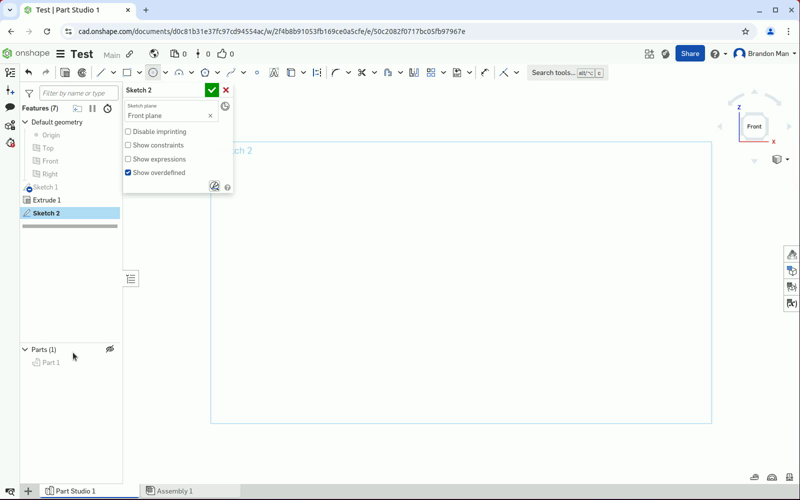
mouse_move(501, 282)
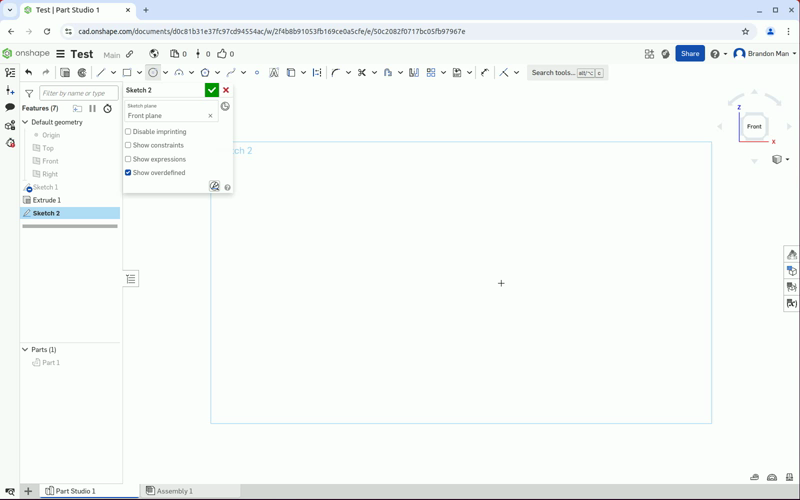
click(501, 282)
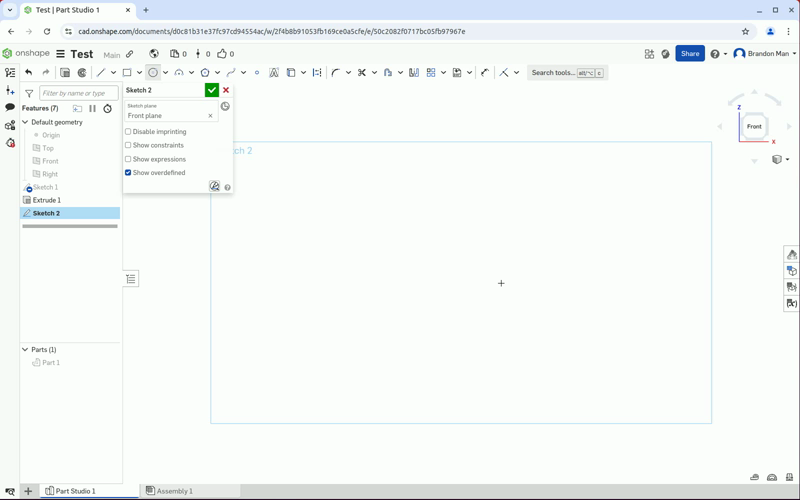
key_up(shift)
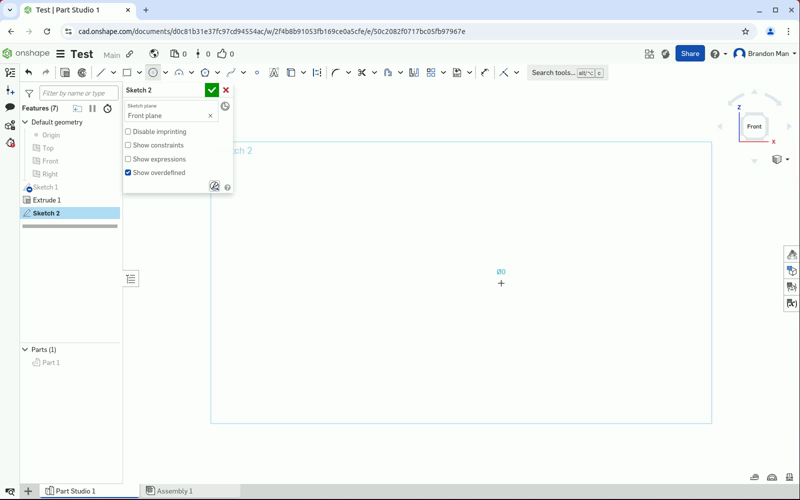
mouse_move(508, 282)
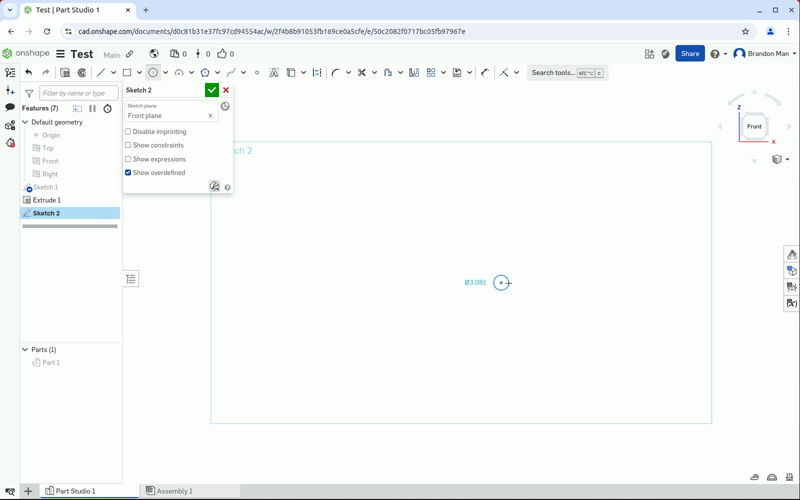
click(508, 282)
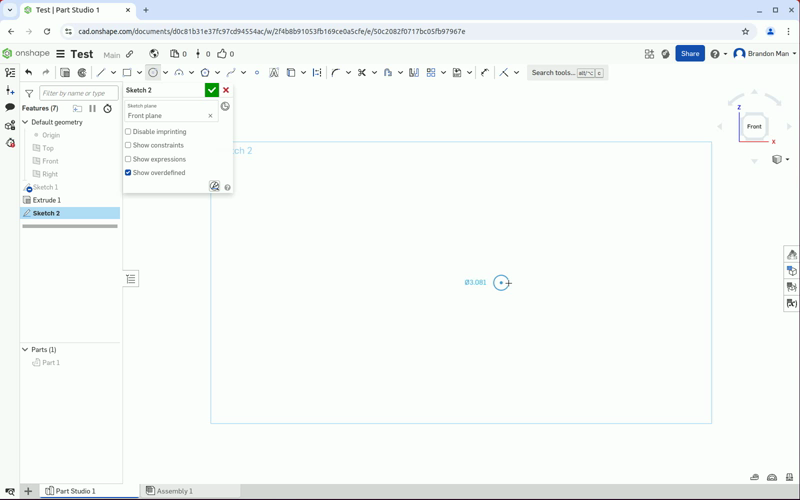
key(esc)
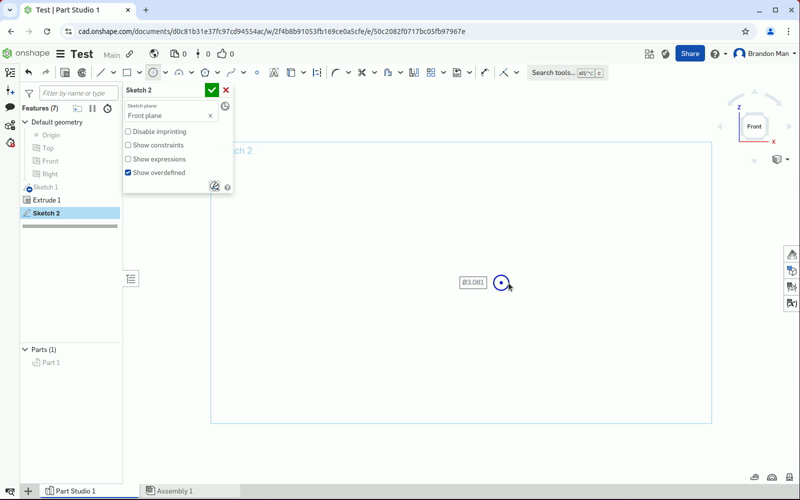
key(c)
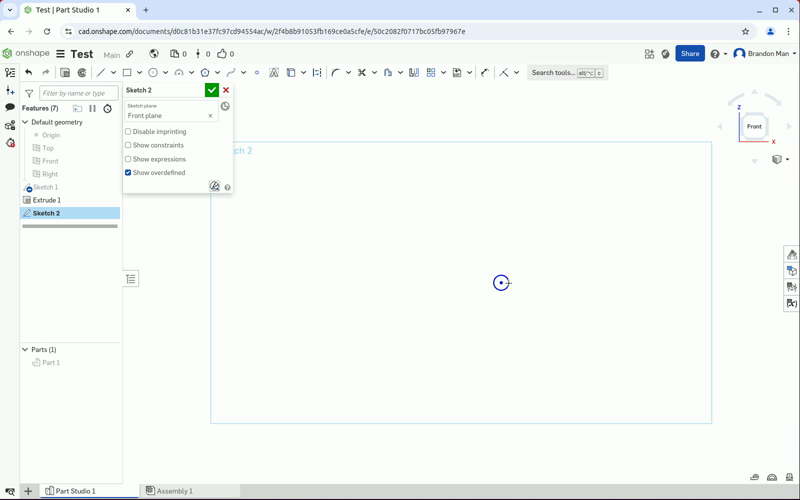
key_down(shift)
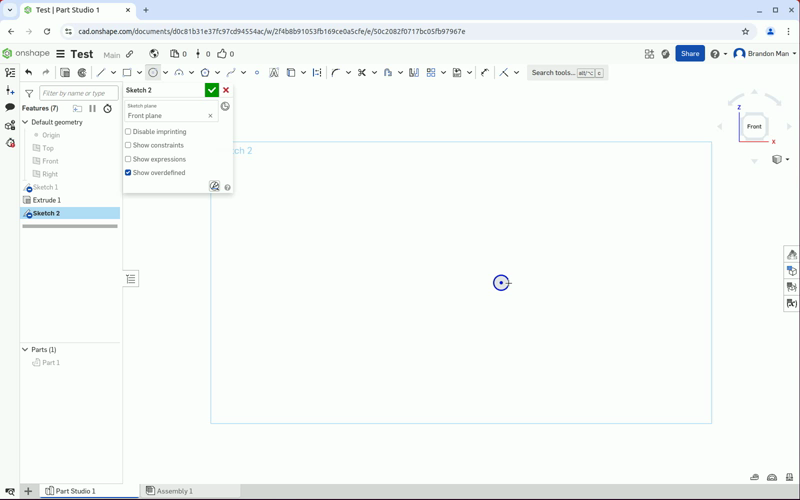
mouse_move(501, 282)
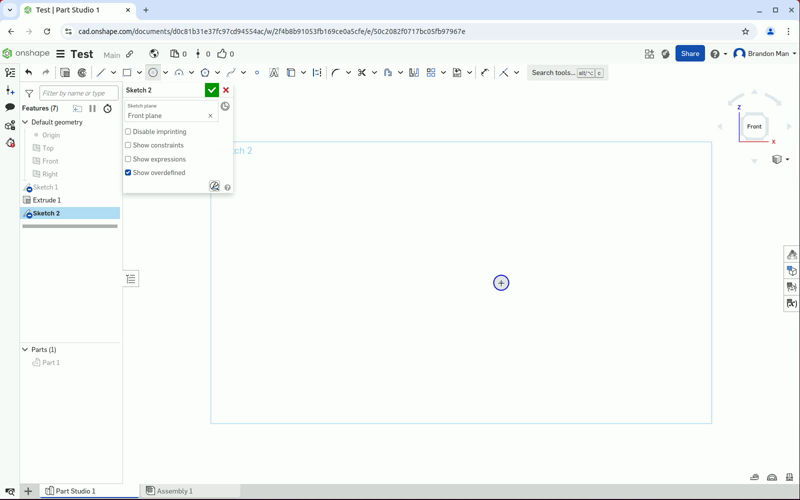
click(501, 282)
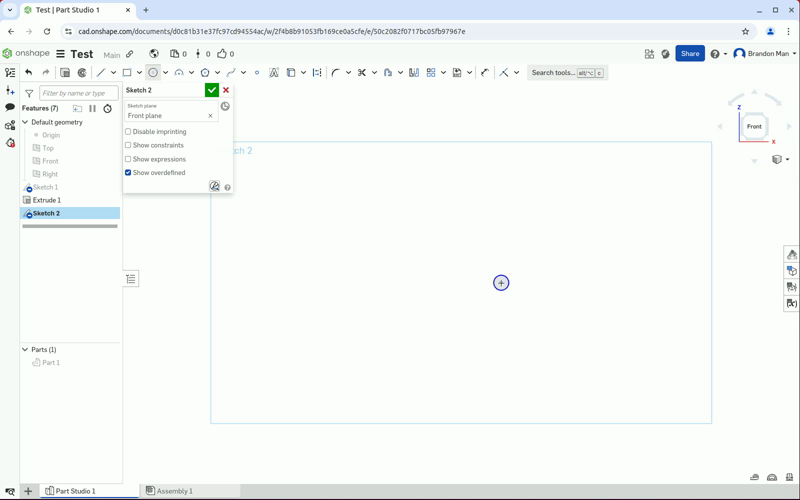
key_up(shift)
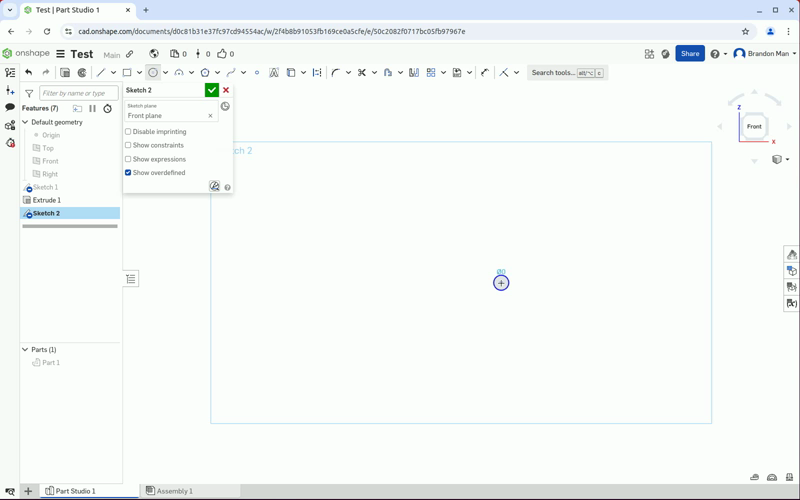
mouse_move(504, 282)
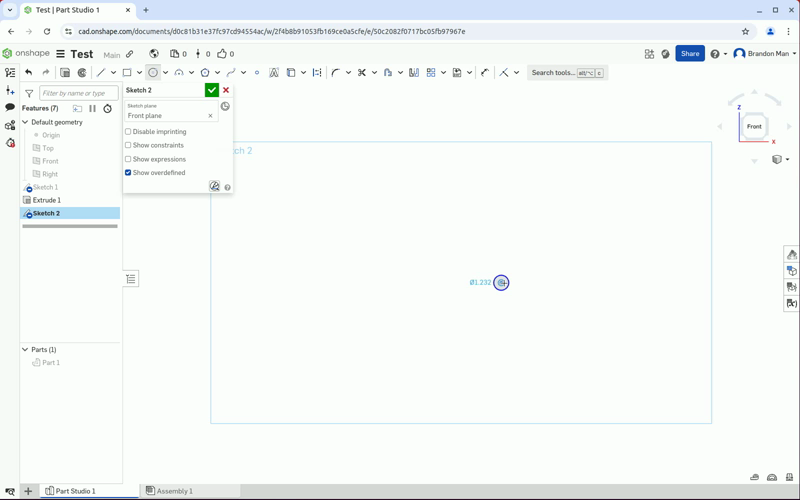
scroll(6)
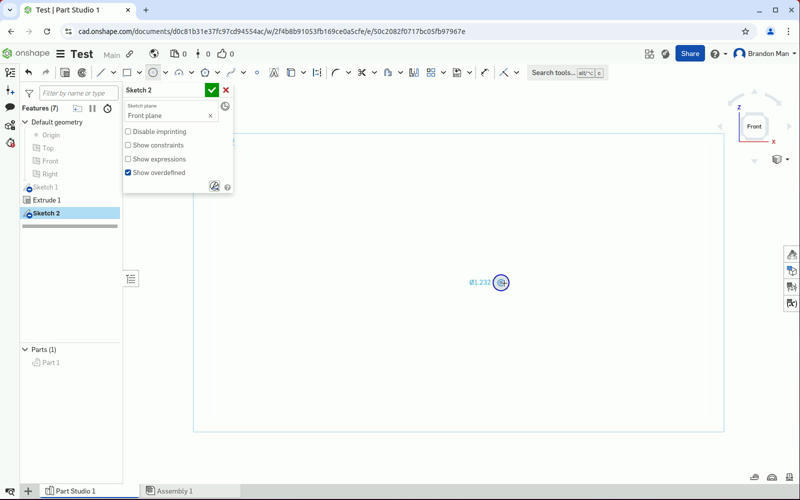
scroll(6)
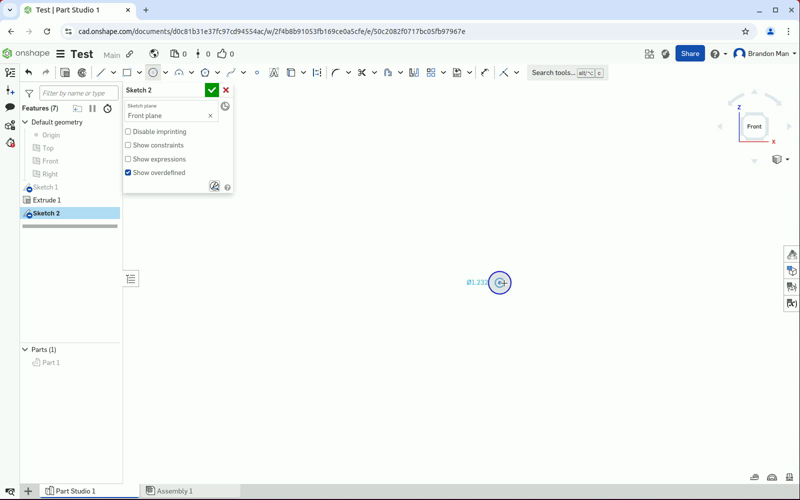
scroll(6)
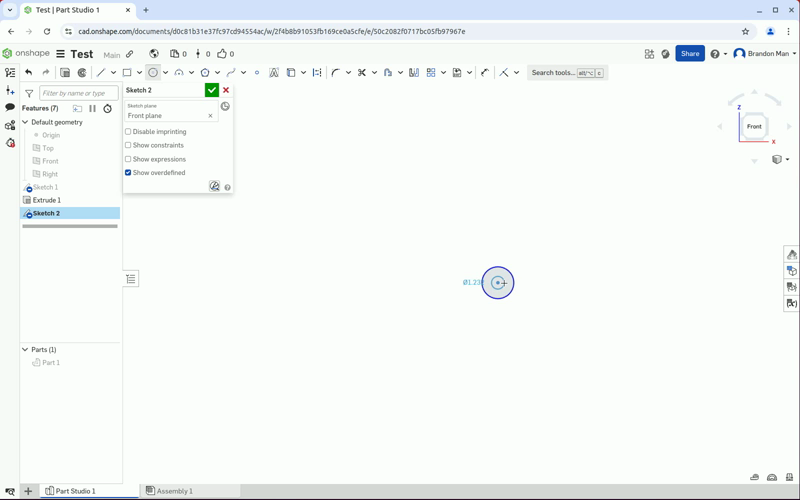
scroll(6)
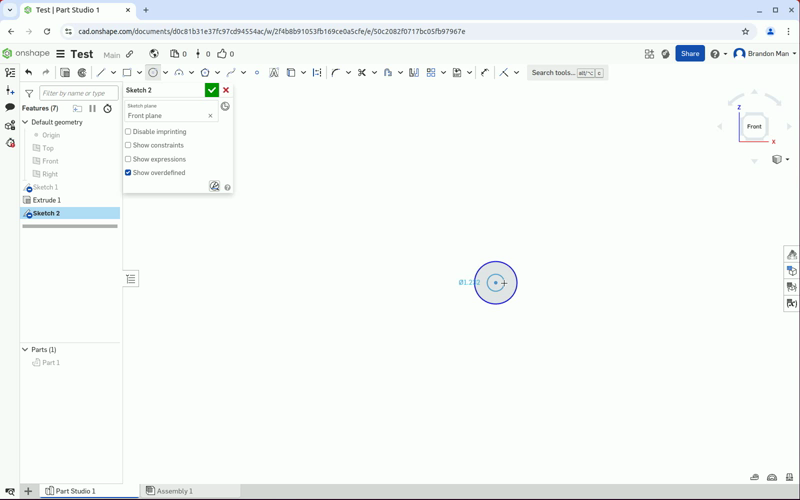
scroll(6)
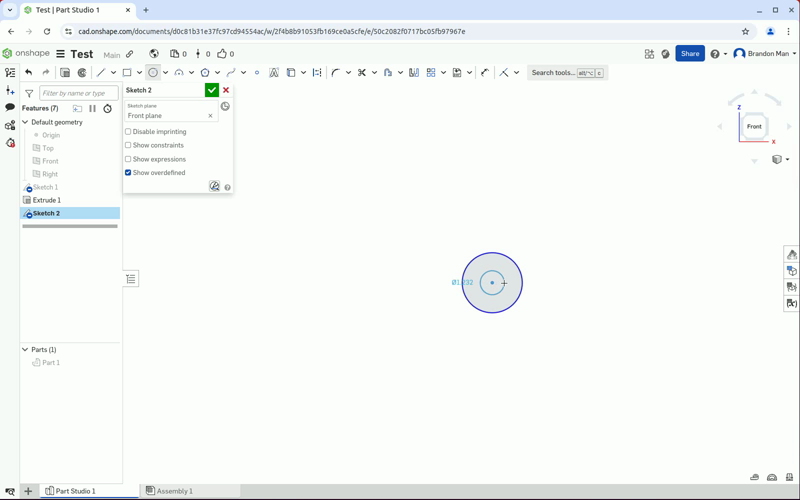
scroll(6)
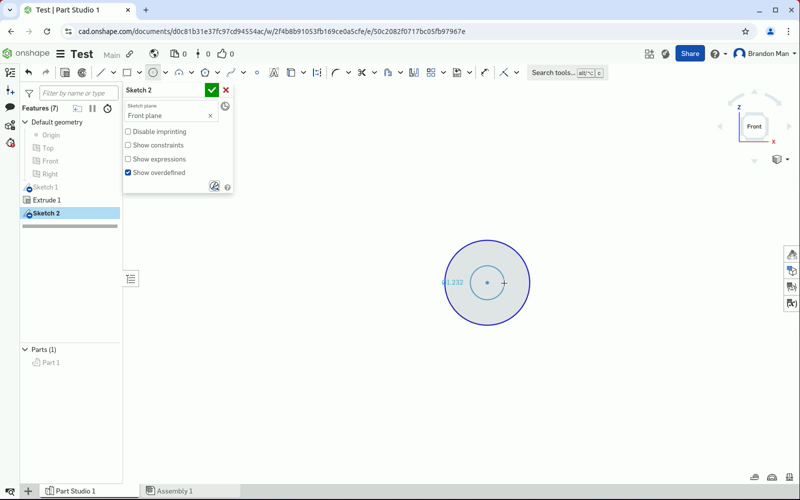
scroll(6)
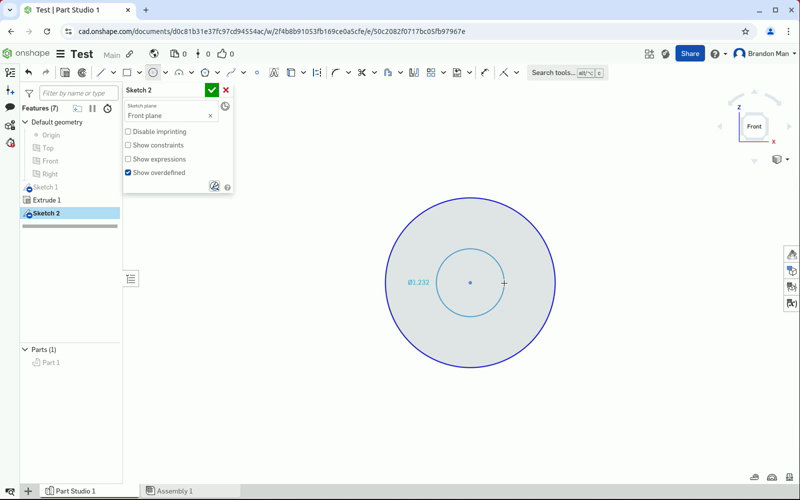
click(504, 282)
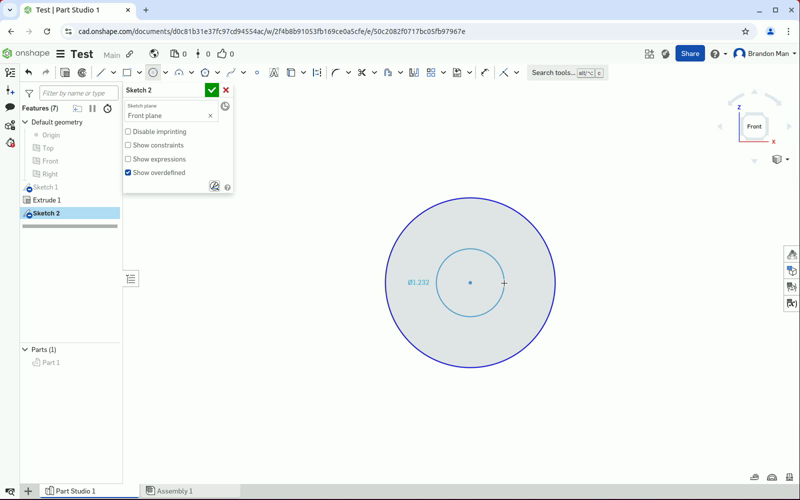
scroll(-6)
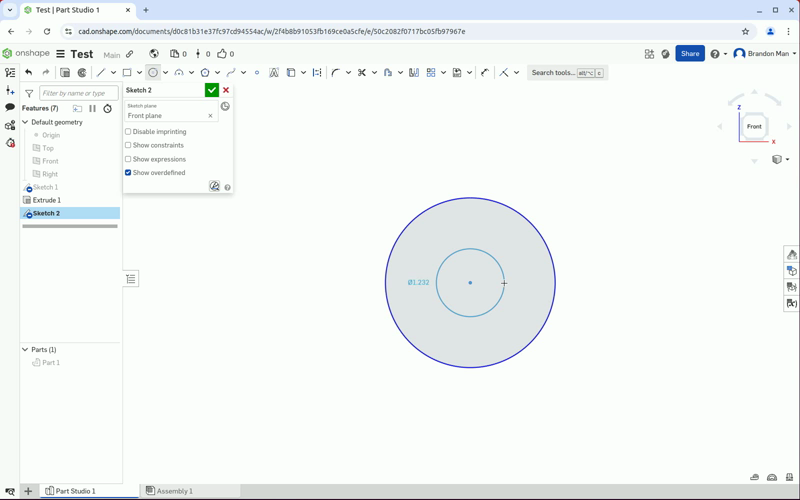
scroll(-6)
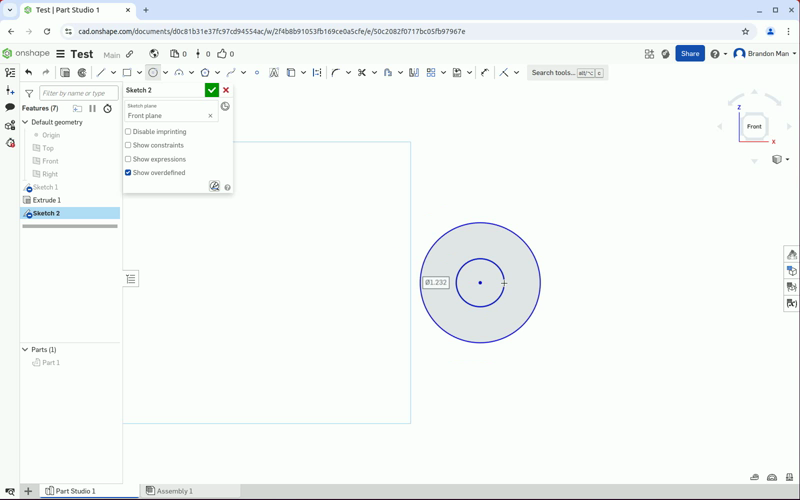
scroll(-6)
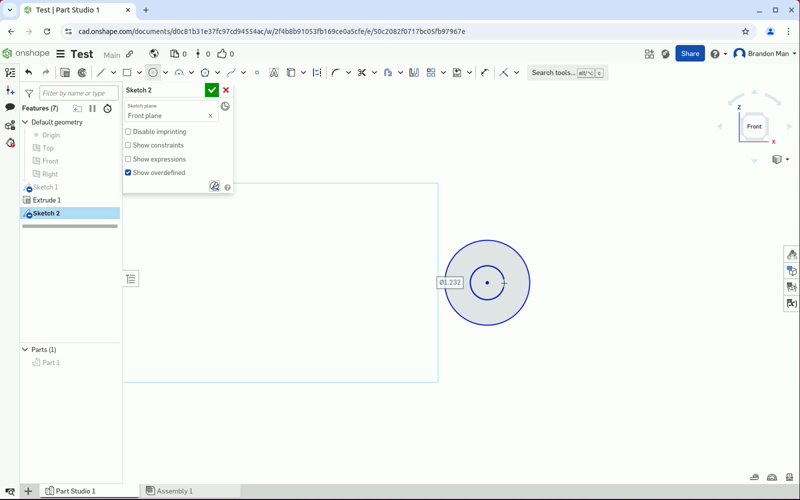
scroll(-6)
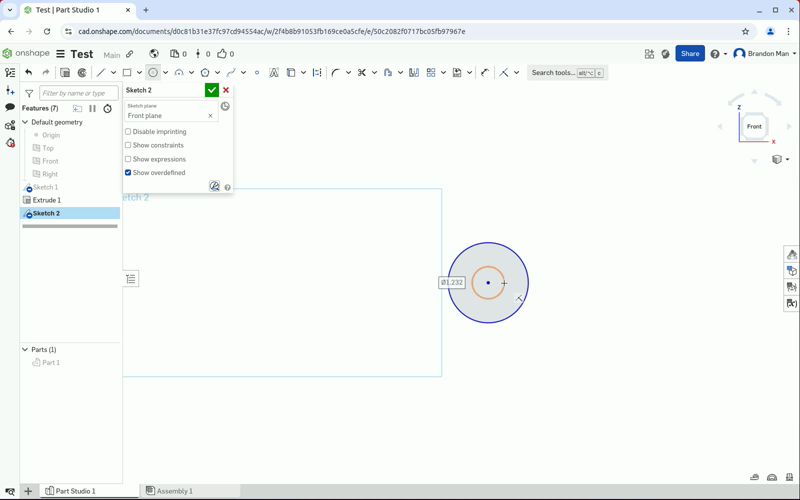
scroll(-6)
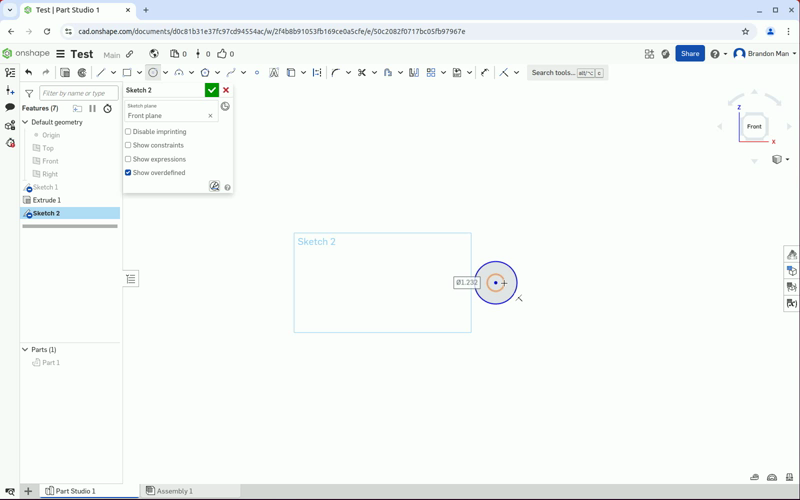
scroll(-6)
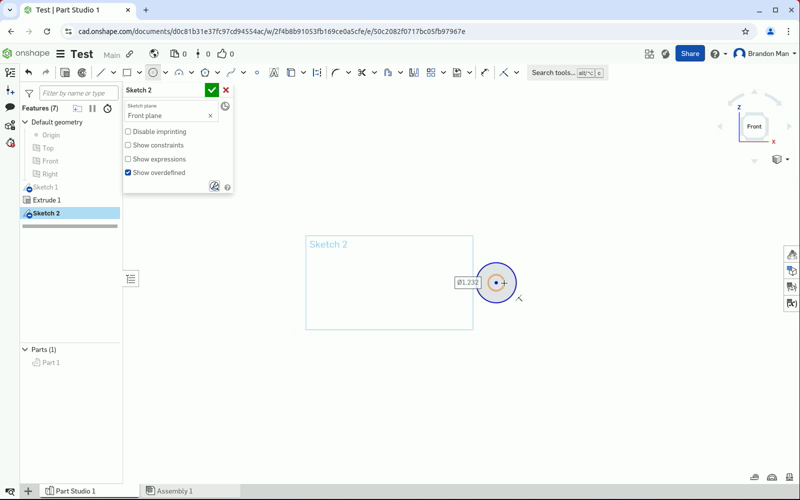
scroll(-6)
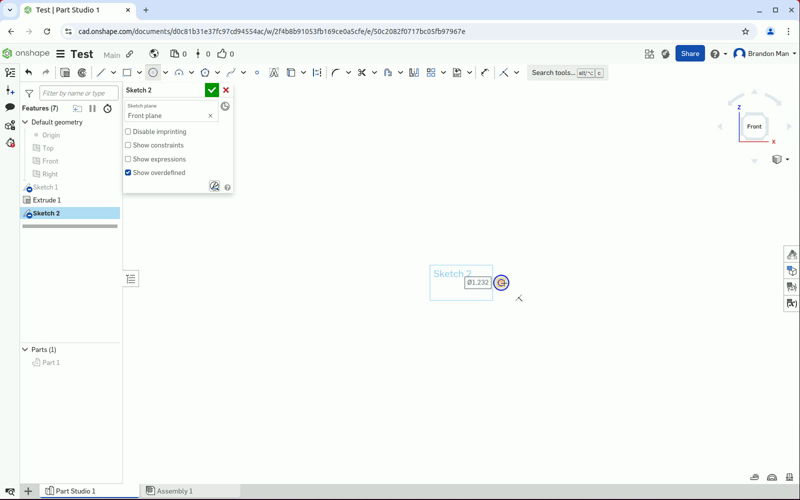
key(esc)
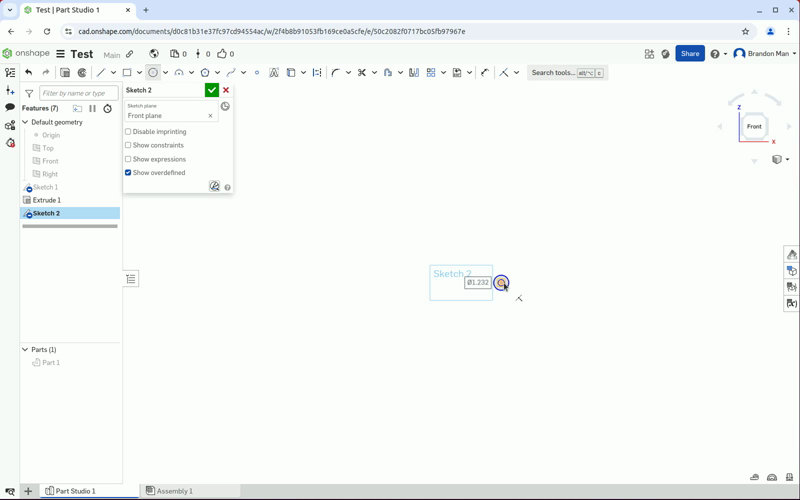
mouse_move(495, 285)
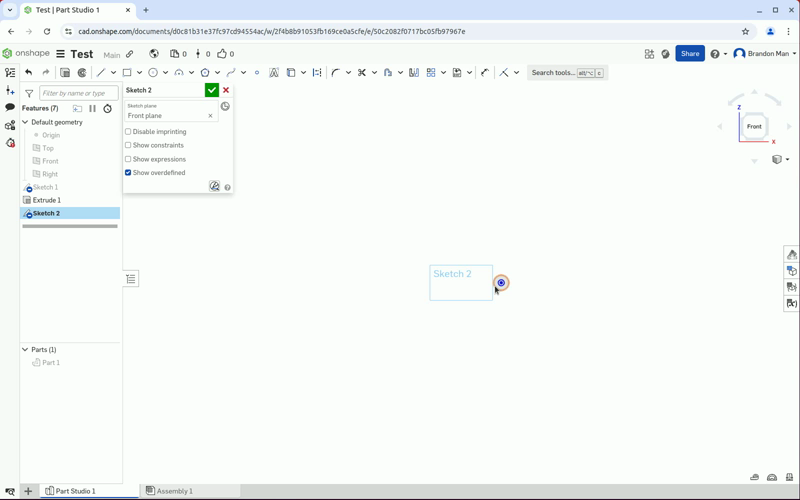
scroll(6)
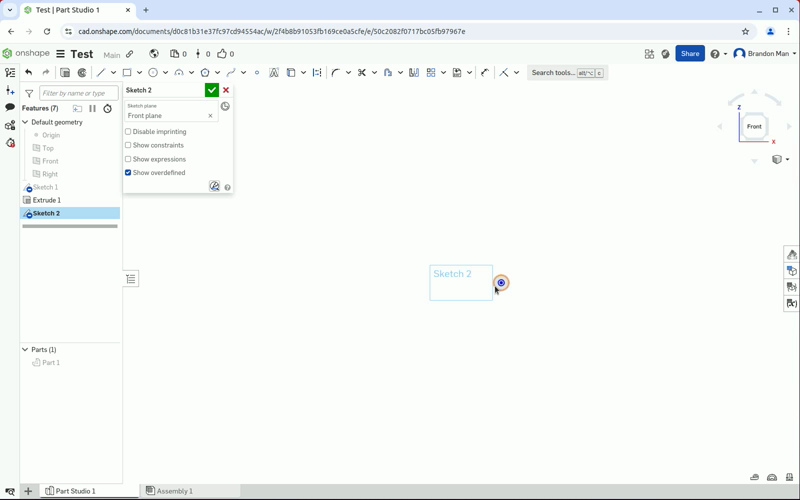
scroll(6)
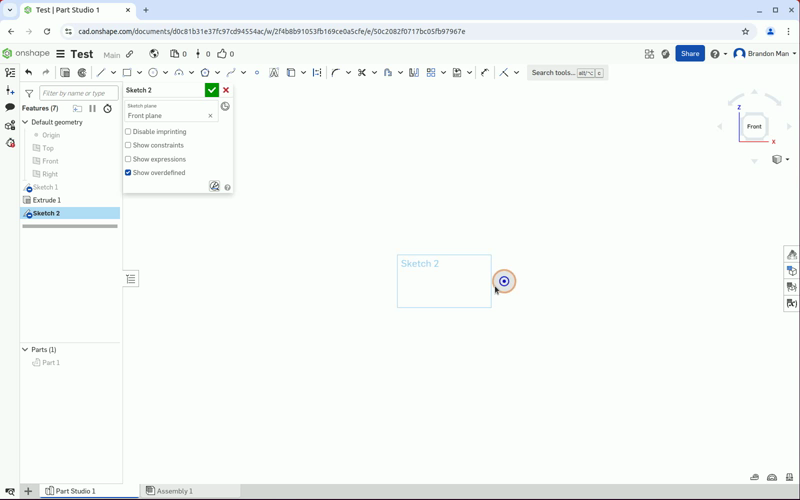
scroll(6)
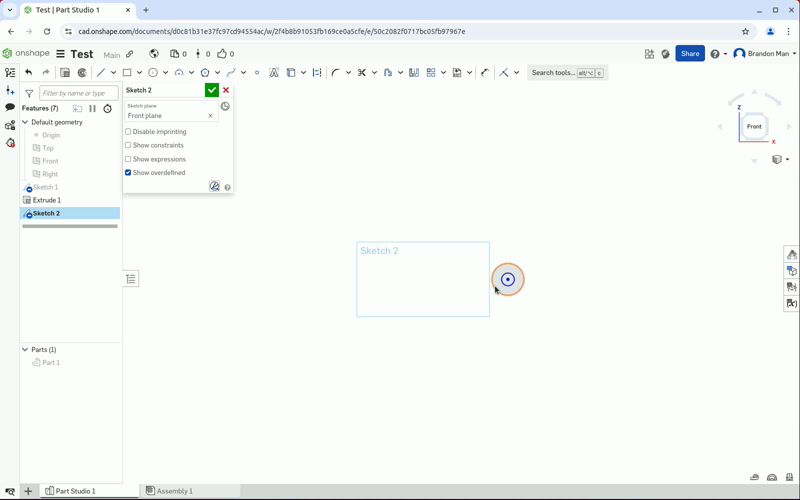
scroll(6)
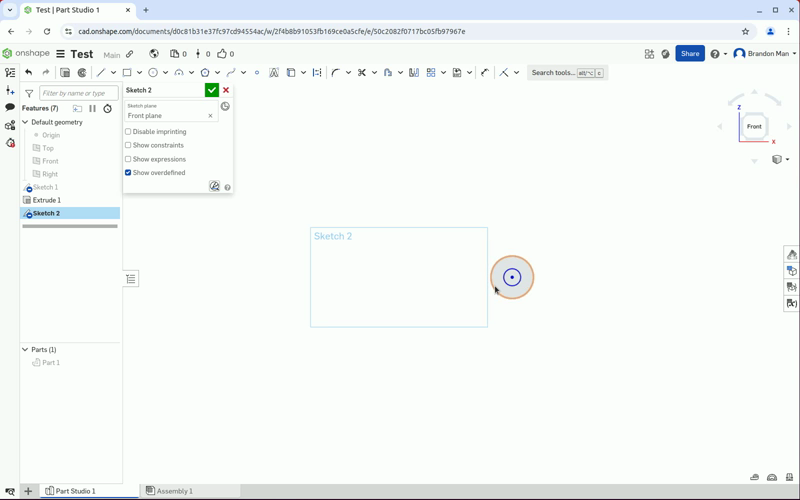
scroll(6)
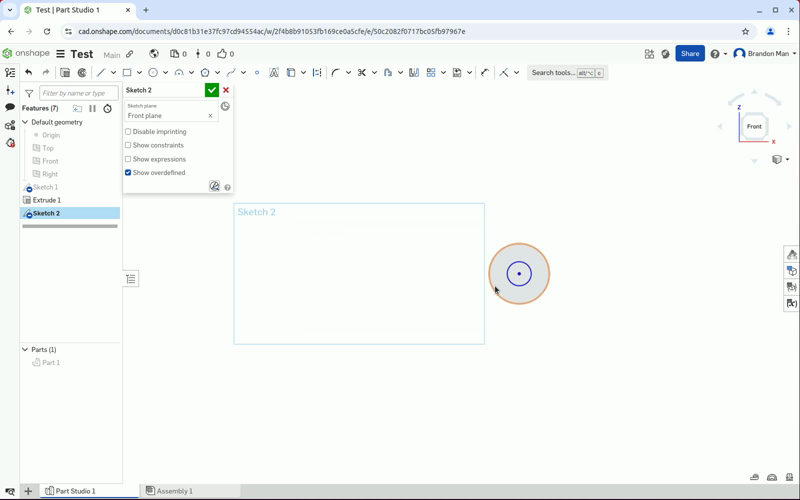
scroll(6)
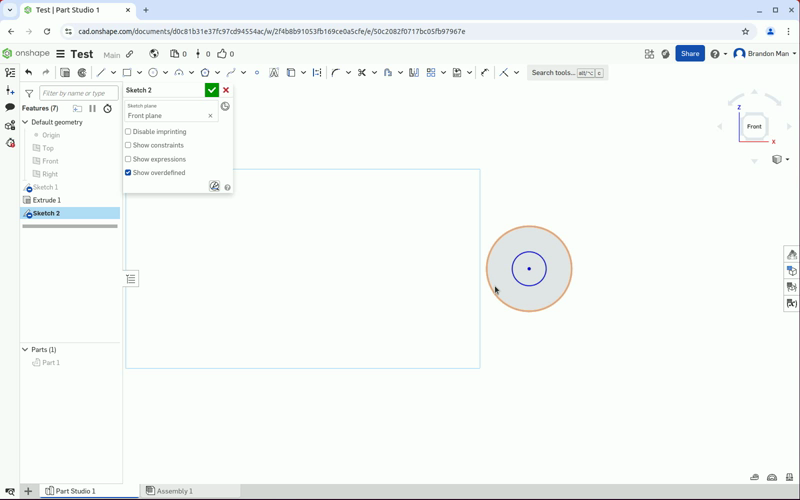
scroll(6)
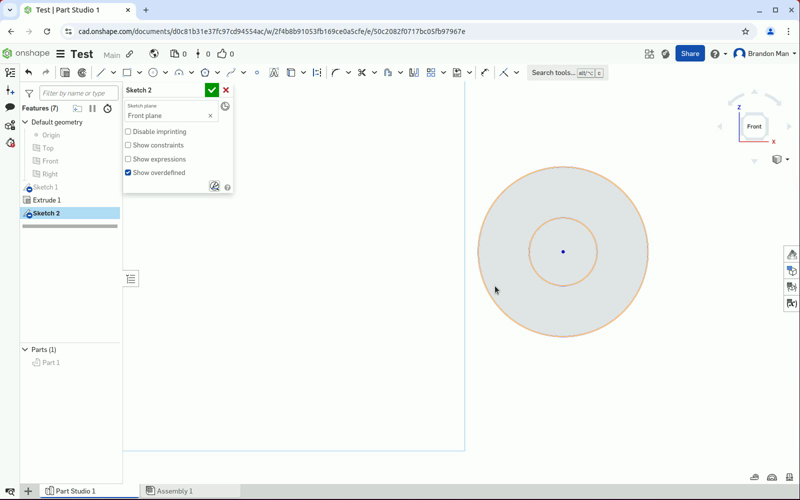
click(495, 285)
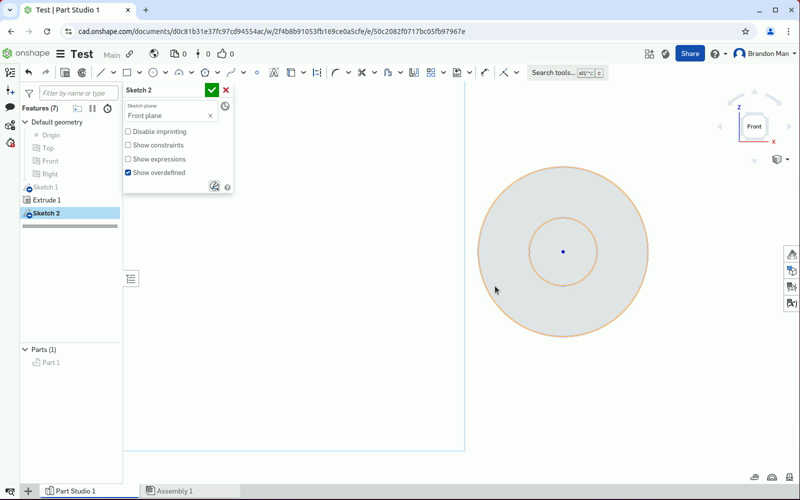
scroll(-6)
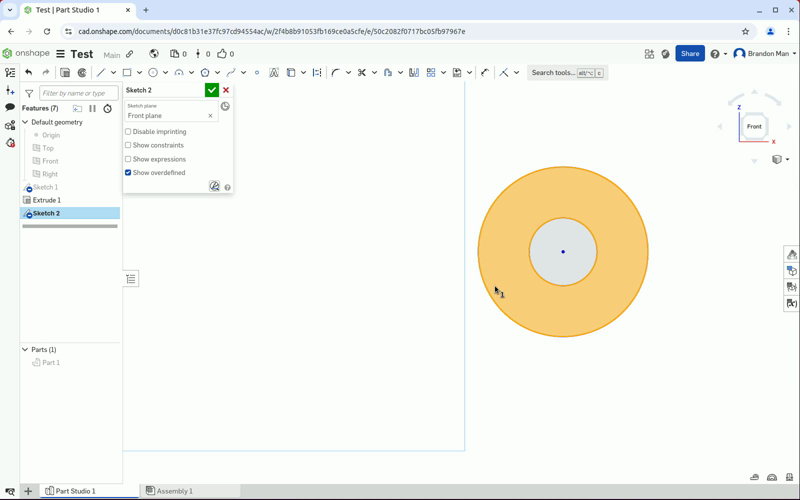
scroll(-6)
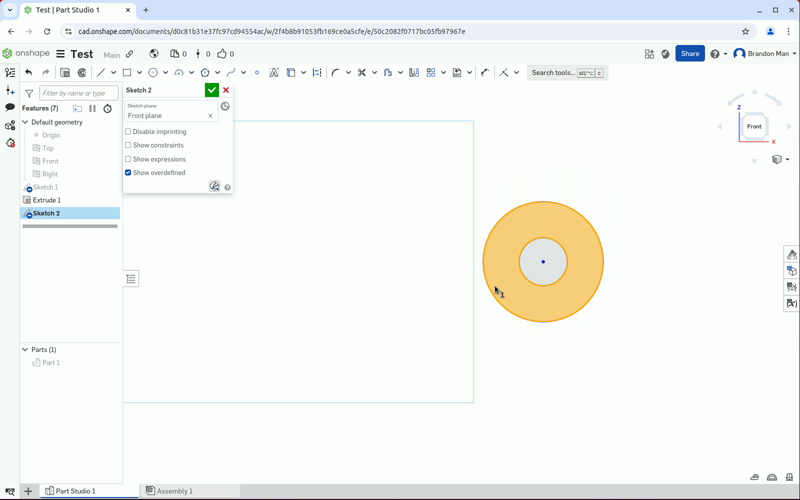
scroll(-6)
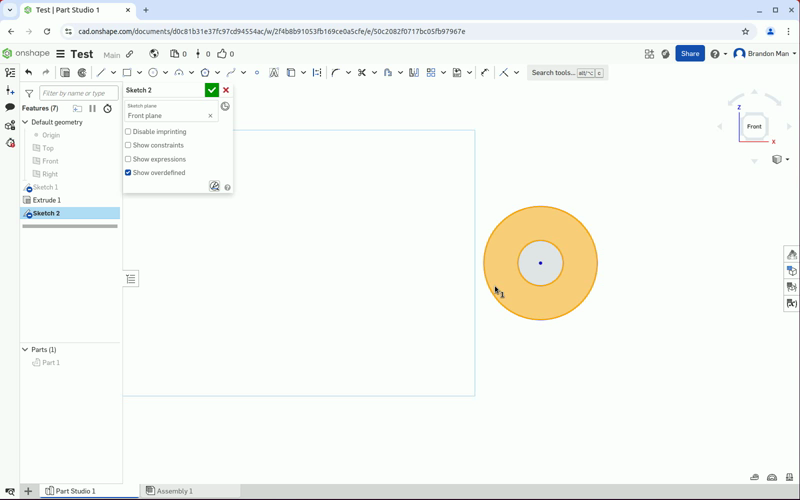
scroll(-6)
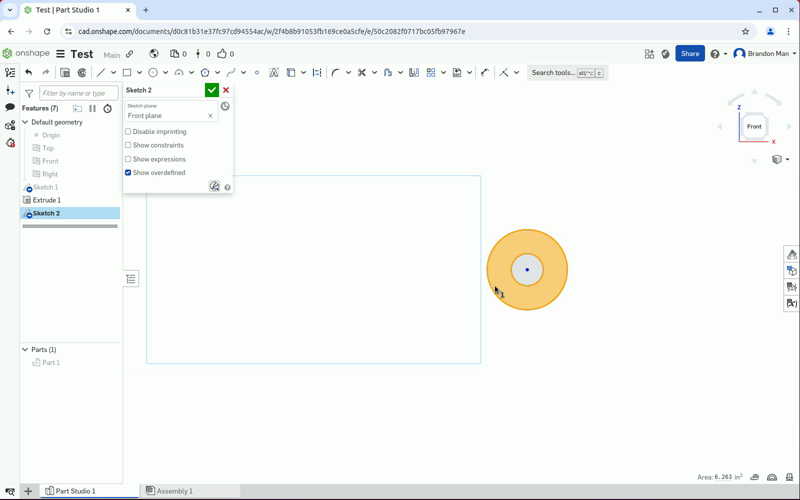
scroll(-6)
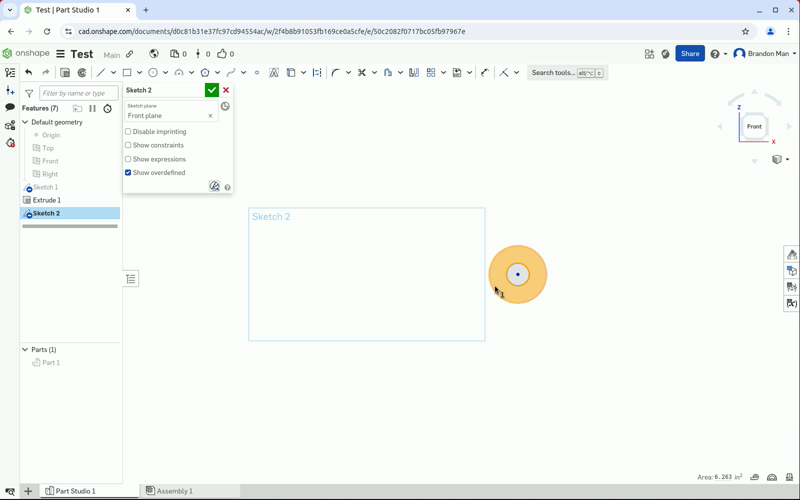
scroll(-6)
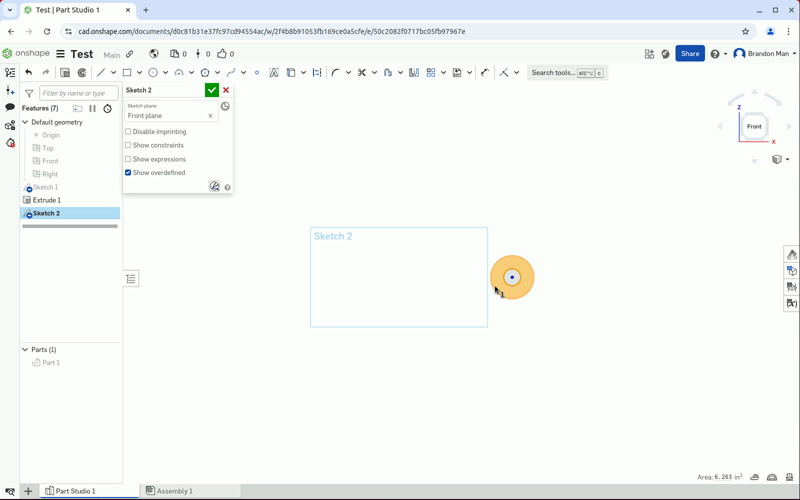
scroll(-6)
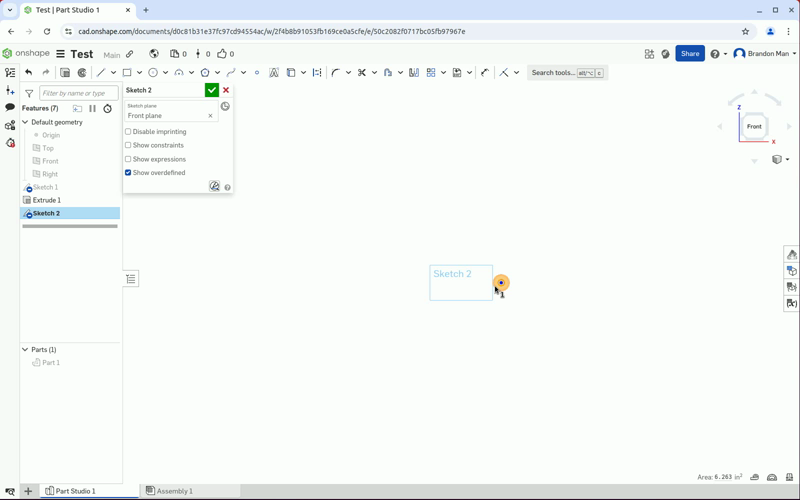
mouse_move(73, 352)
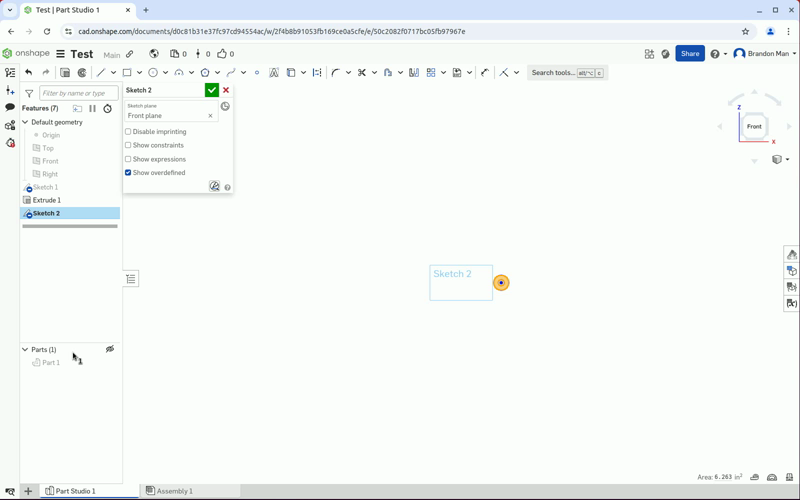
key(shift+y)
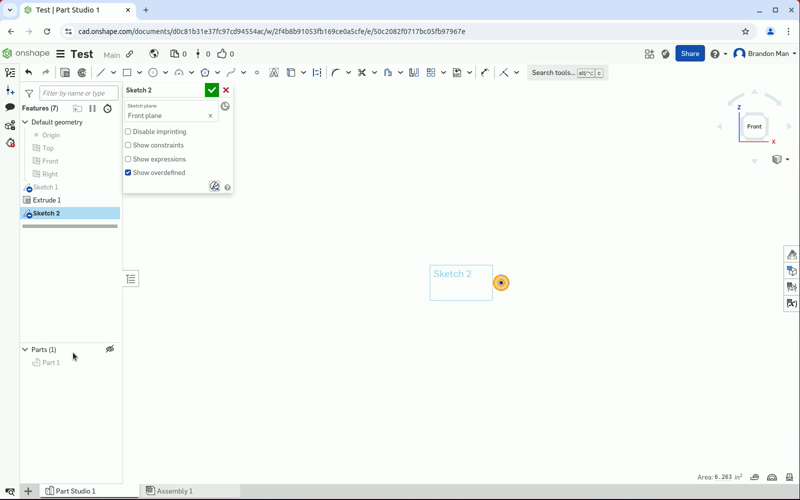
key(shift+e)
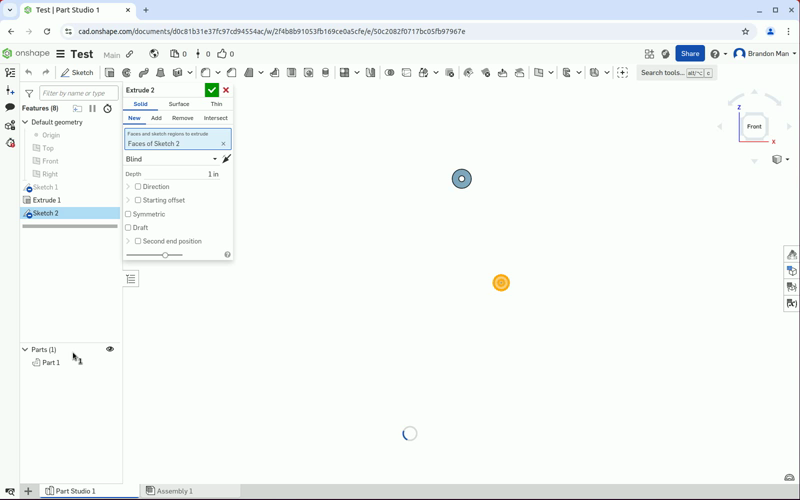
mouse_move(143, 106)
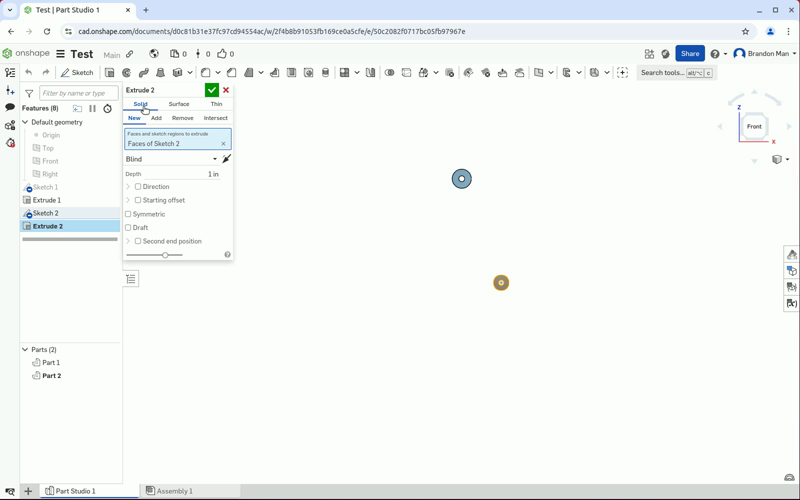
click(143, 106)
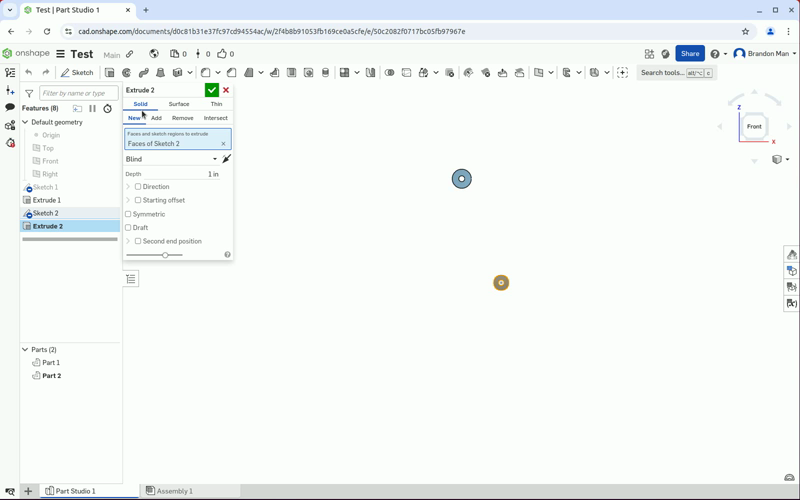
mouse_move(137, 120)
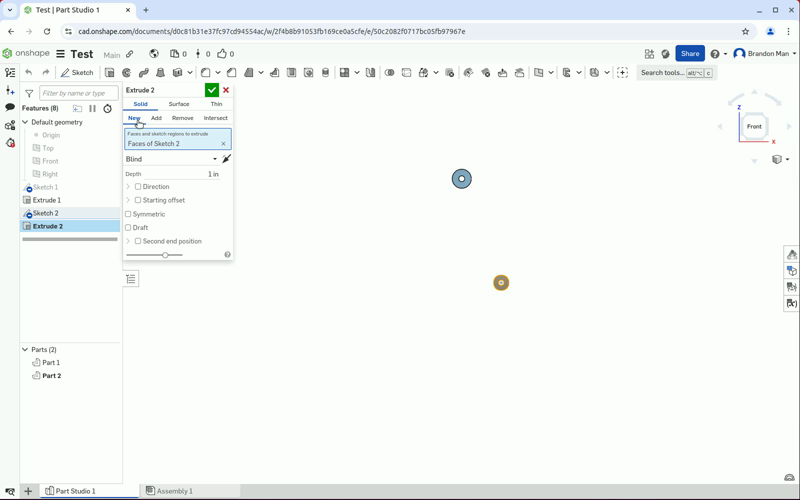
click(137, 120)
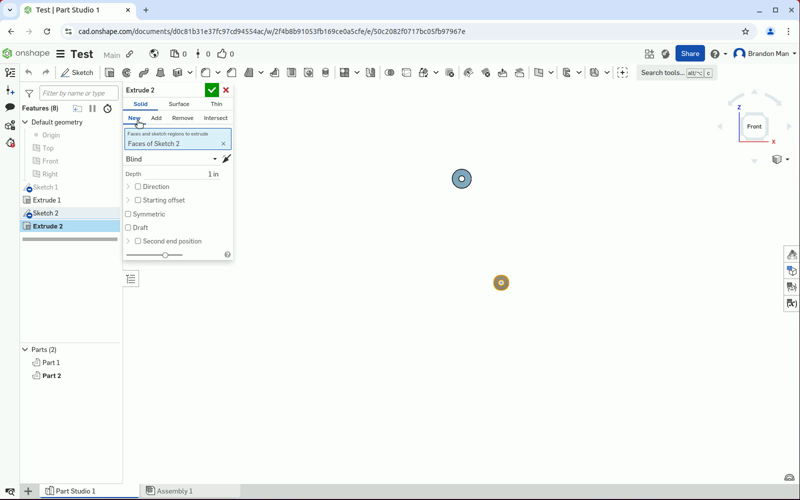
key(tab, 4)
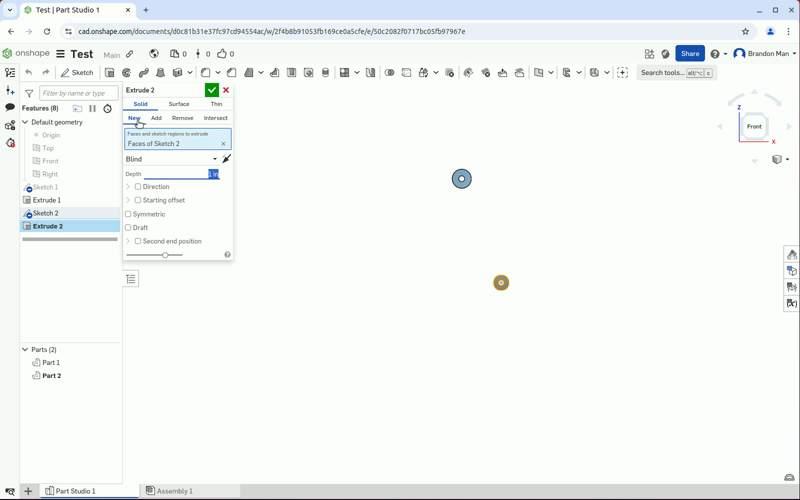
text(0.481)
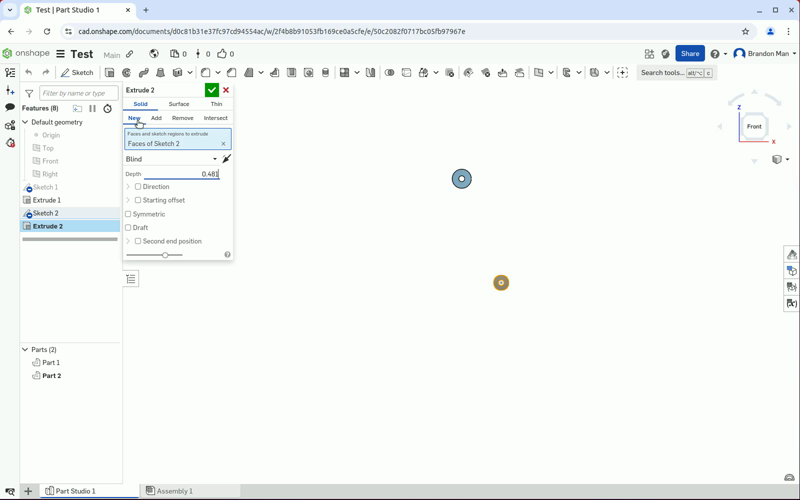
key(enter)
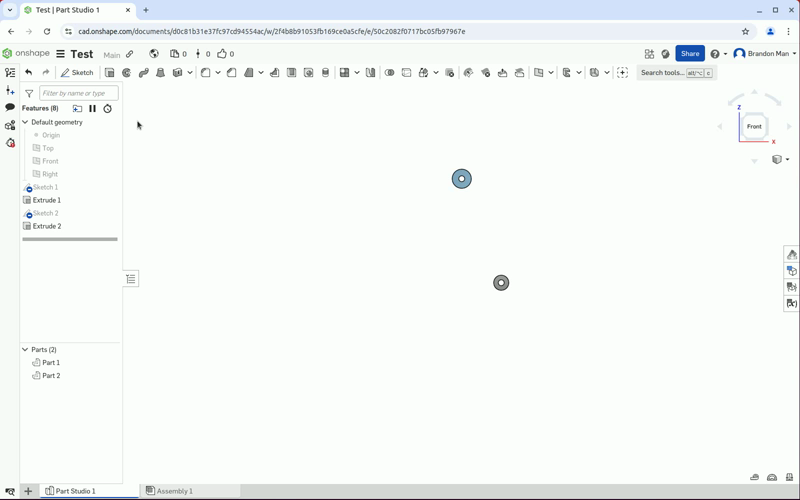
key(shift+h)
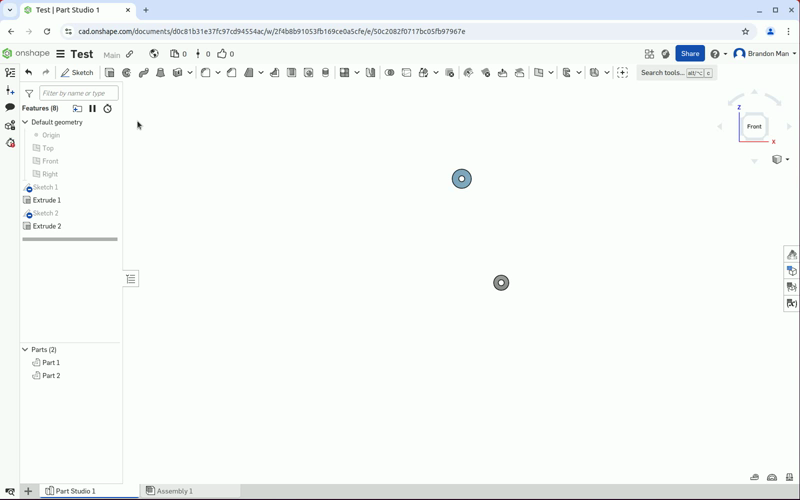
key(shift+h)
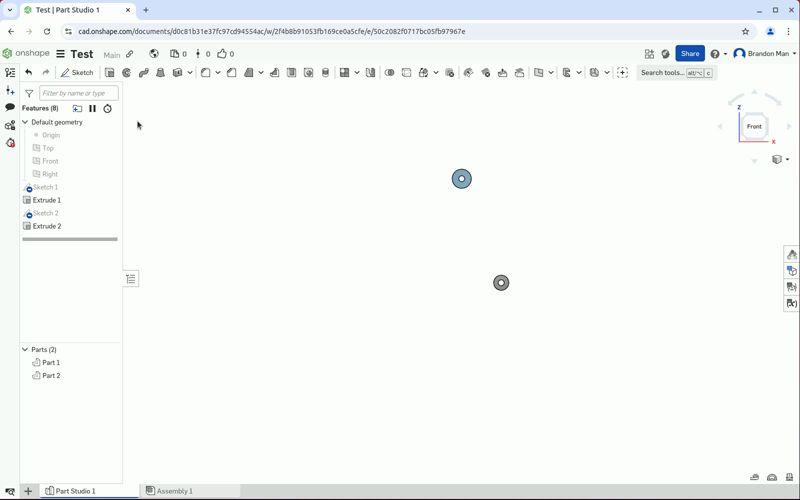
mouse_move(73, 189)
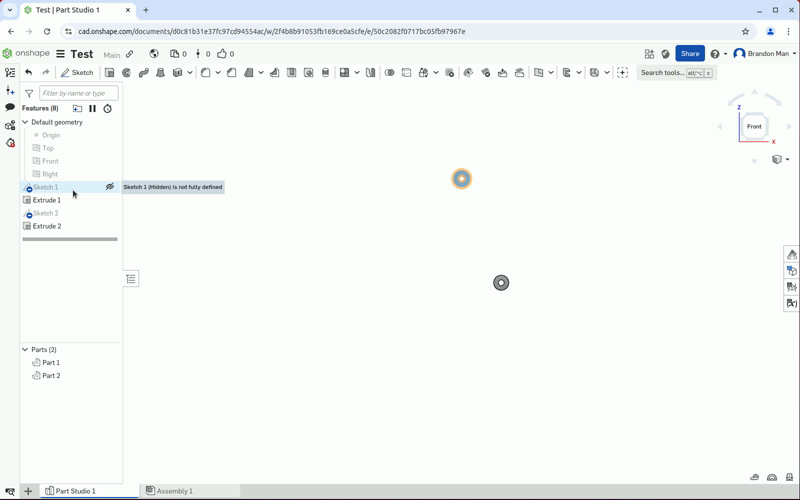
click(73, 189)
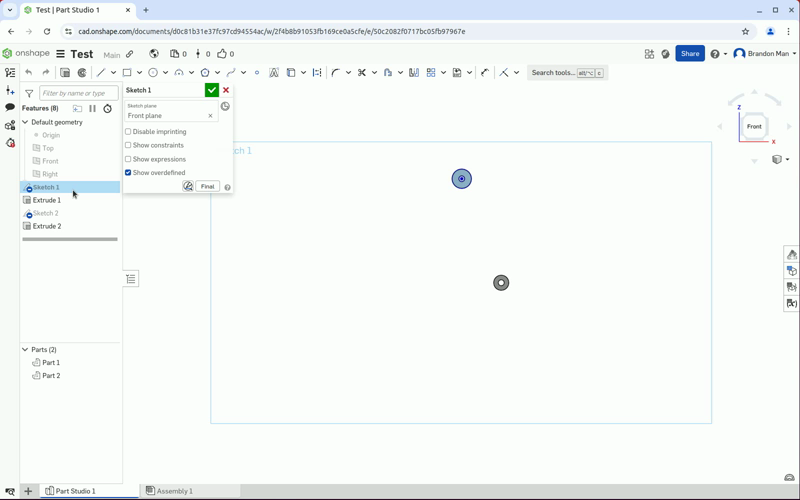
mouse_move(229, 92)
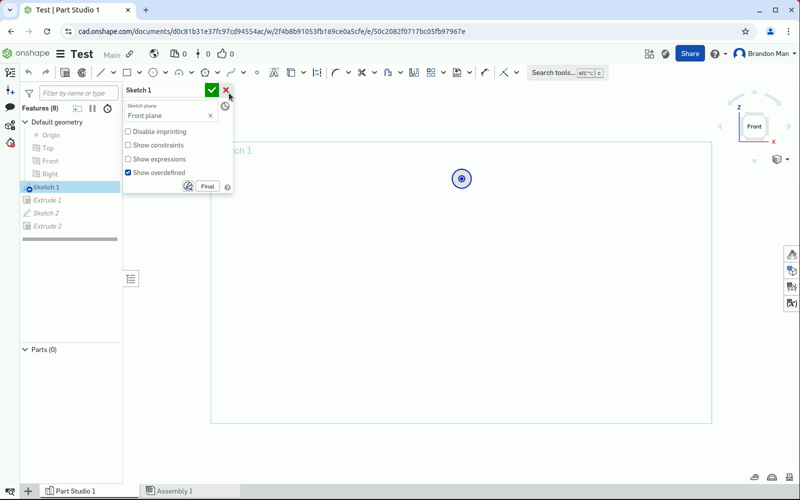
click(229, 92)
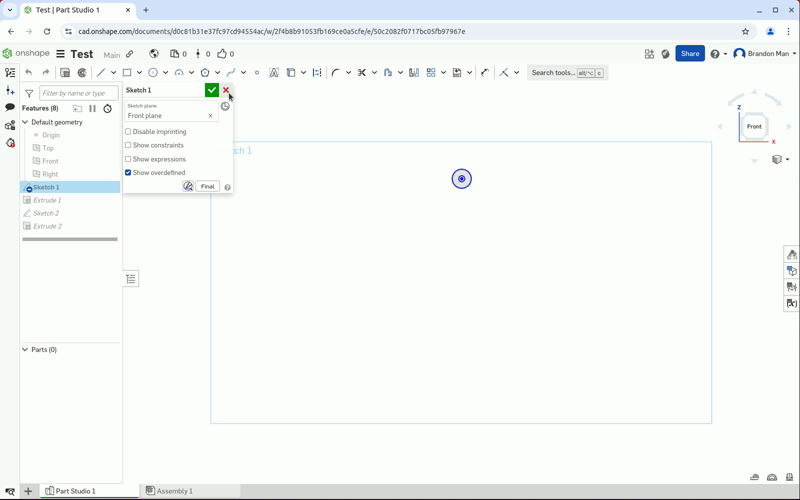
key(shift+s)
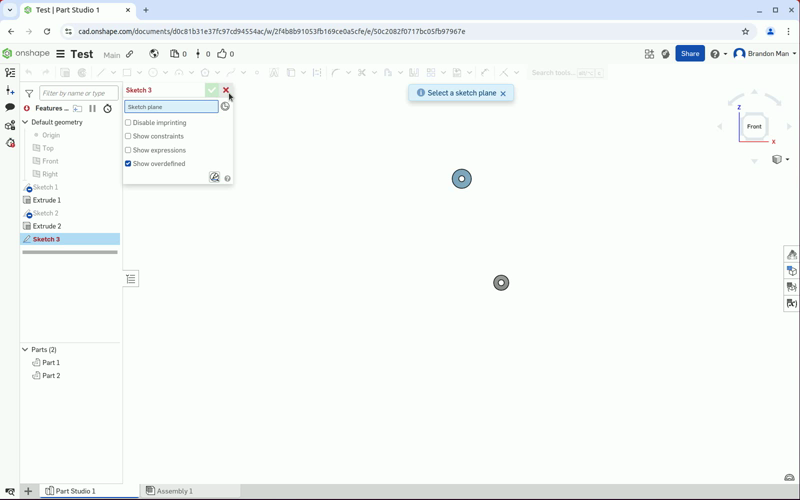
mouse_move(73, 163)
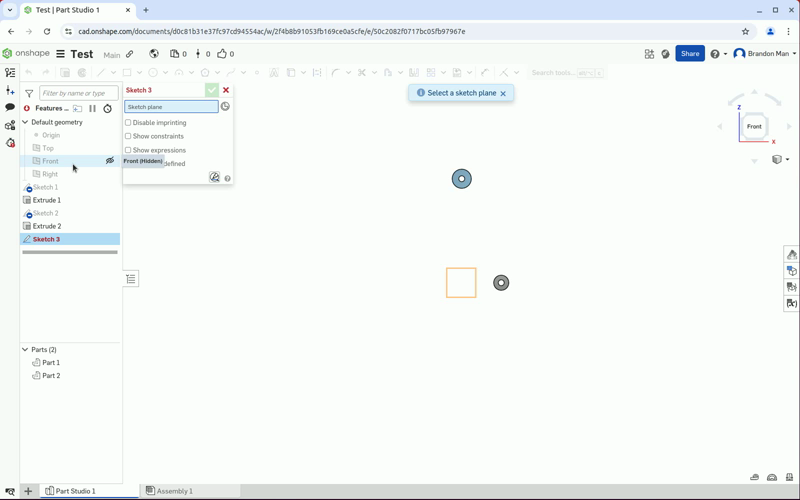
click(73, 163)
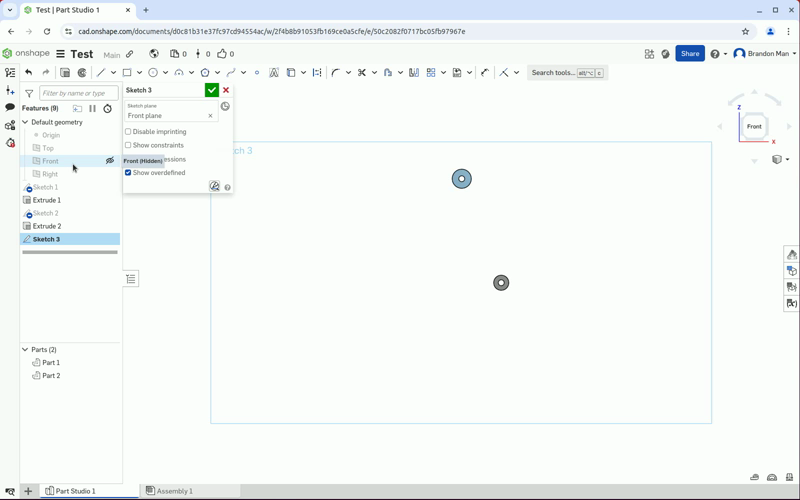
mouse_move(73, 352)
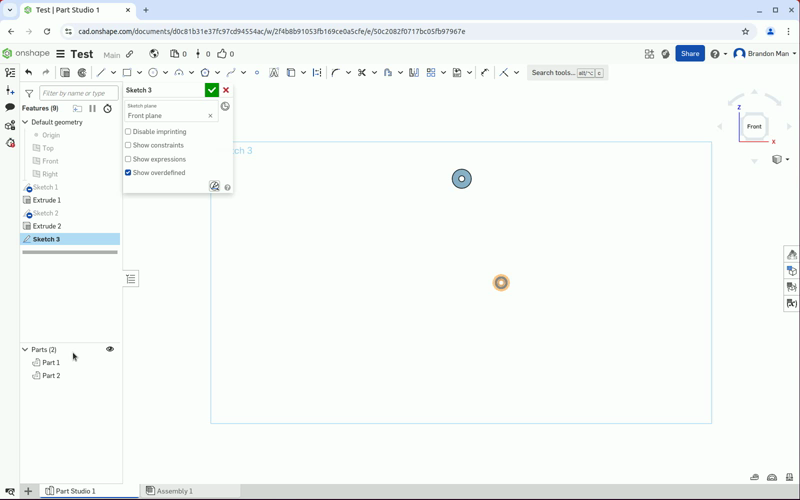
key(y)
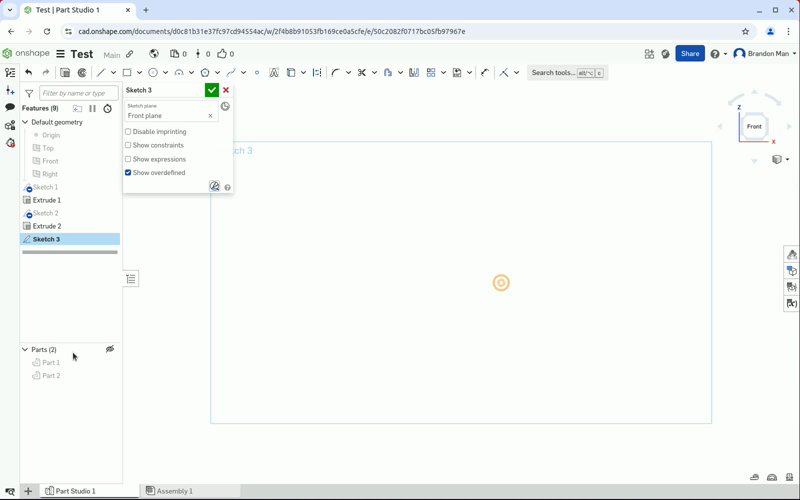
key(l)
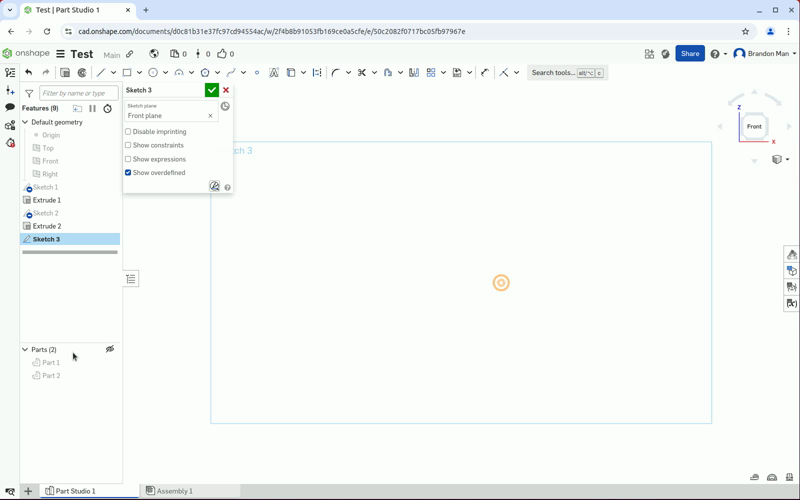
key_down(shift)
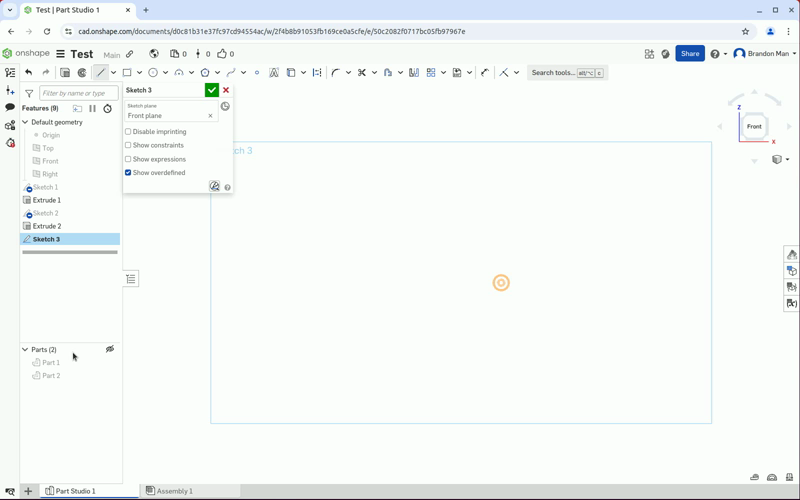
mouse_move(470, 274)
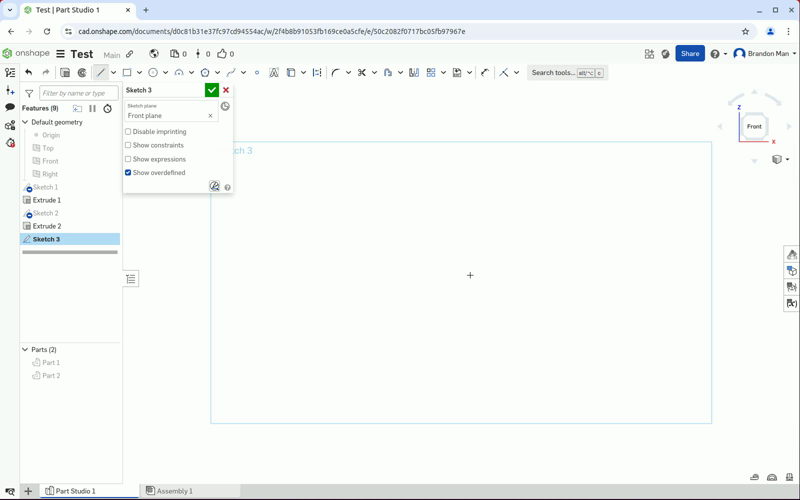
click(470, 274)
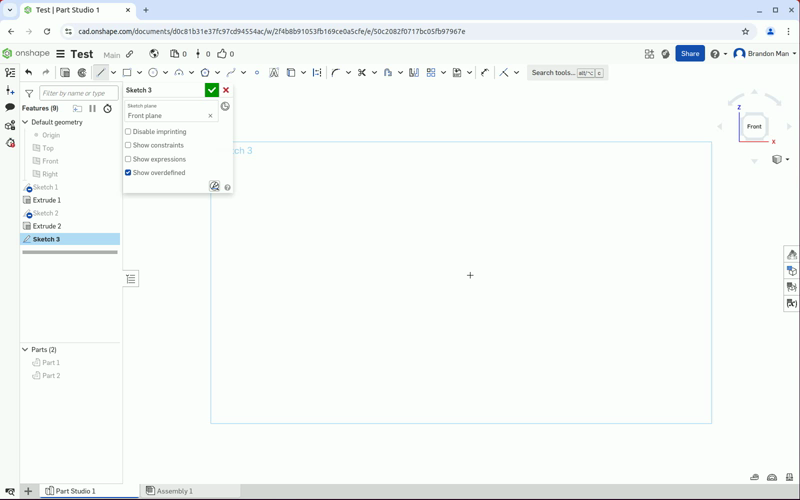
key_up(shift)
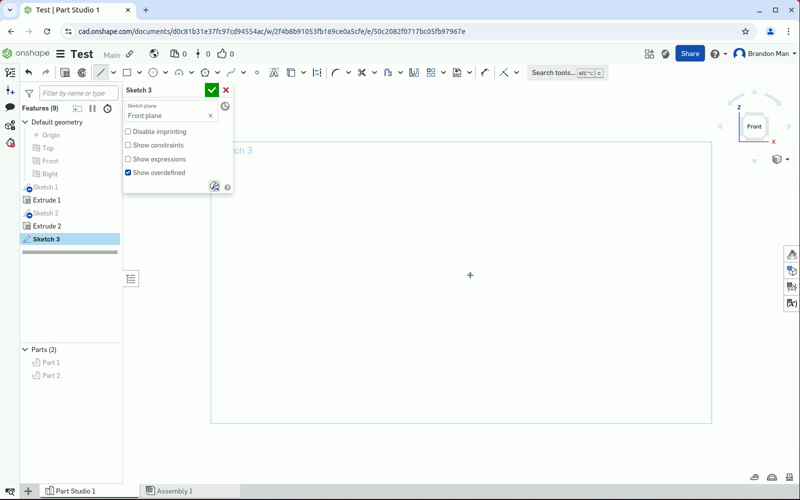
key_down(shift)
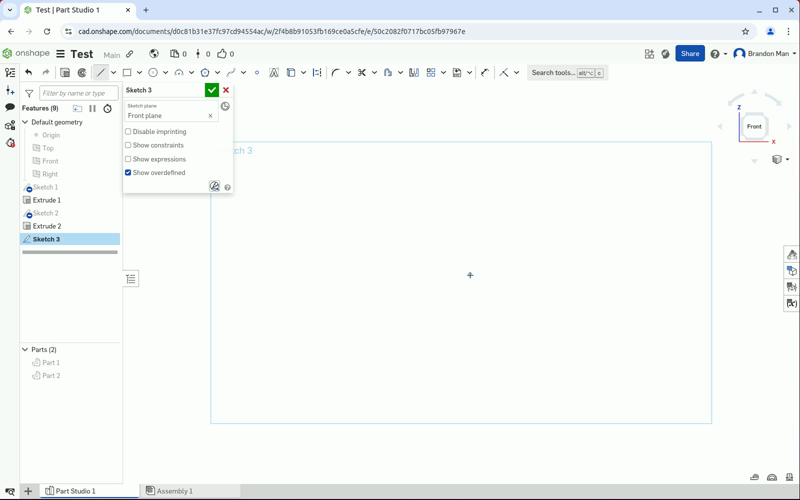
mouse_move(500, 274)
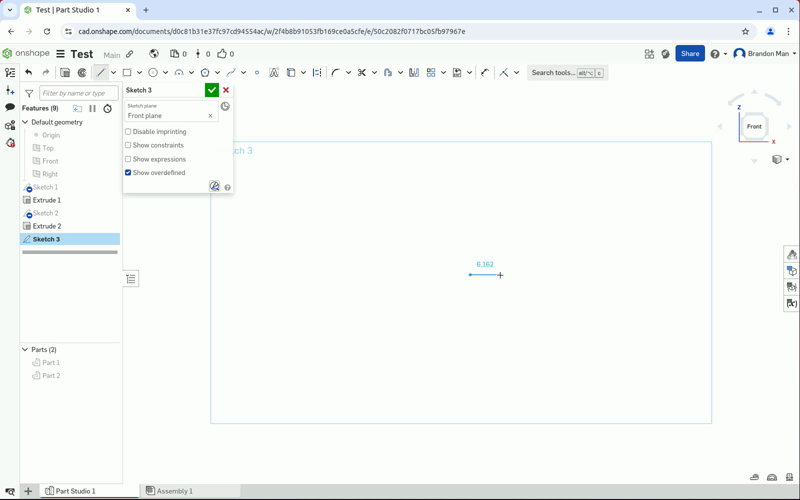
mouse_move(479, 274)
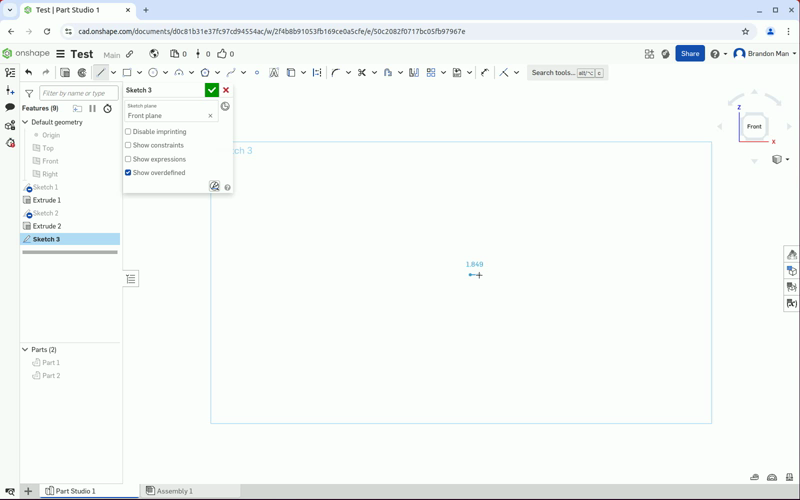
click(479, 274)
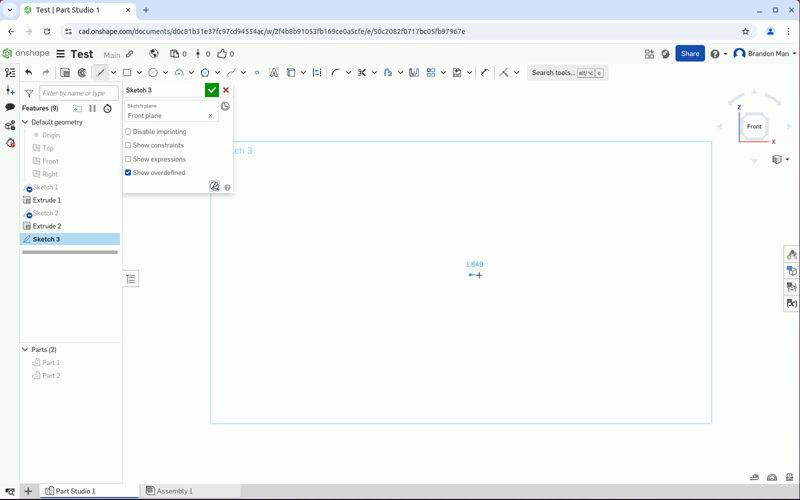
key_up(shift)
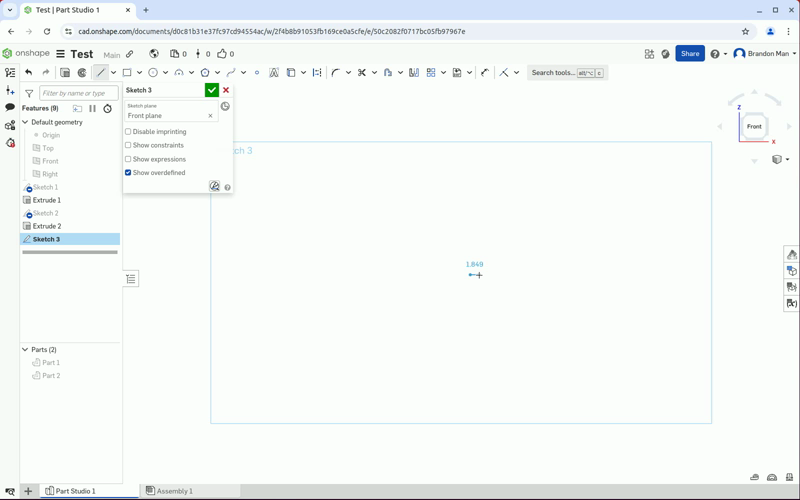
key(esc)
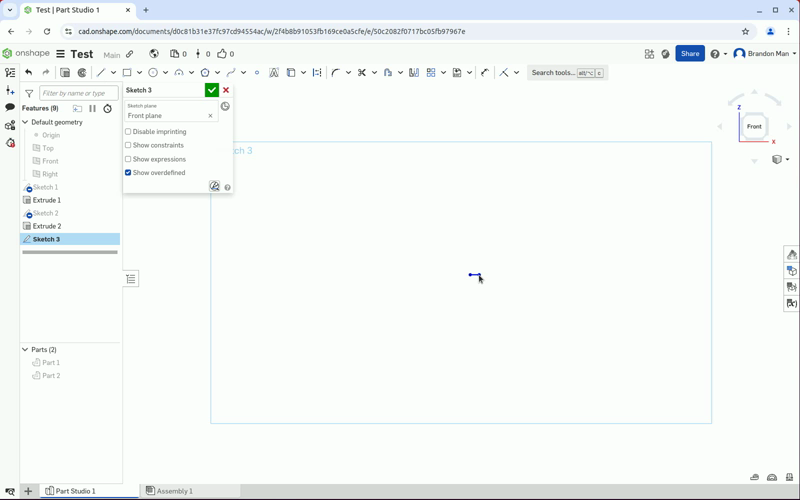
key(a)
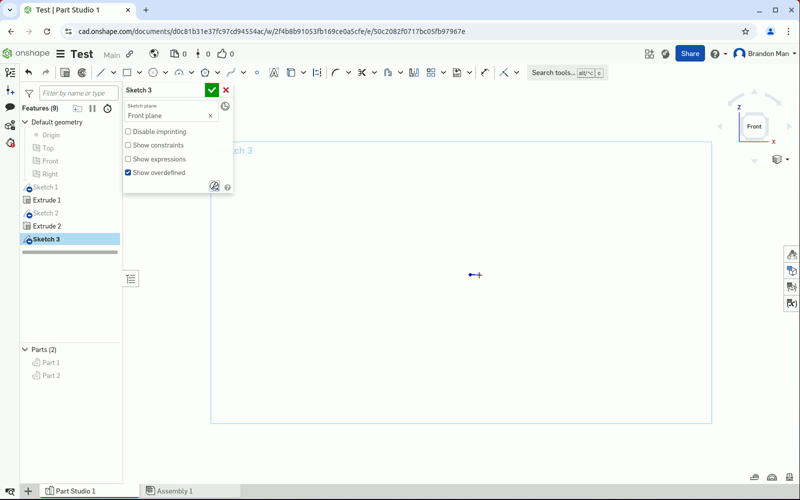
mouse_move(479, 274)
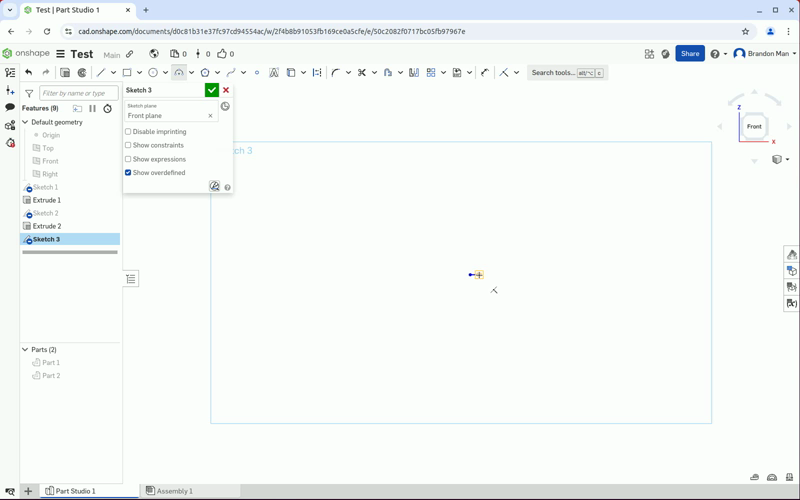
click(479, 274)
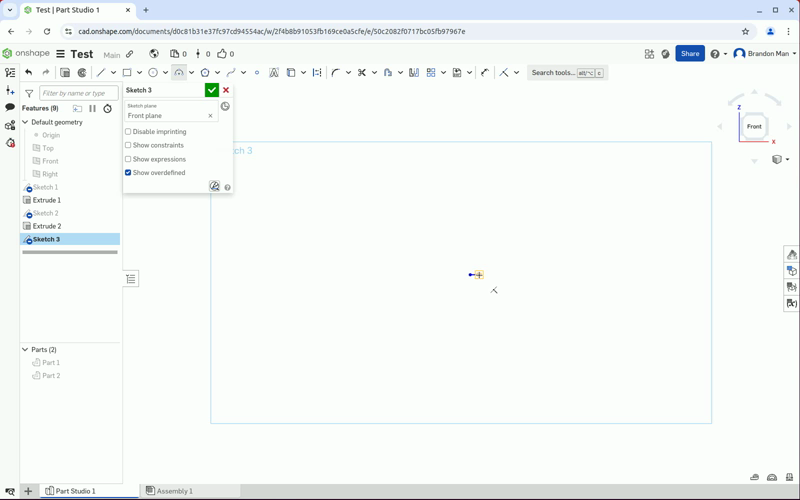
key_down(shift)
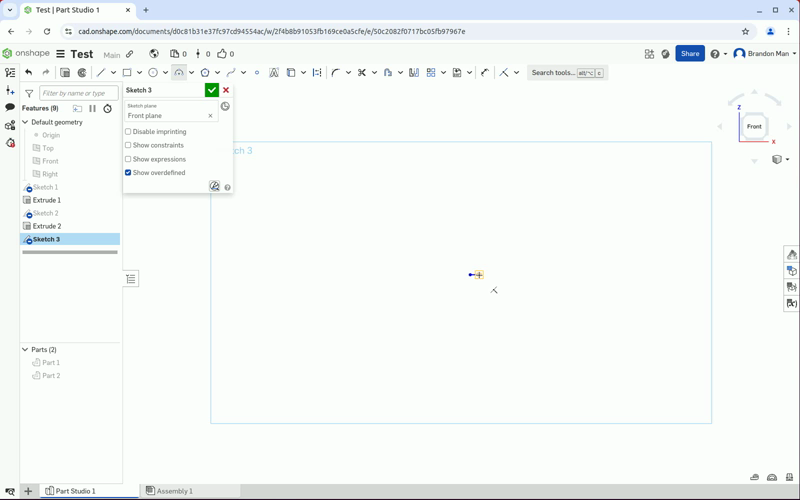
mouse_move(470, 265)
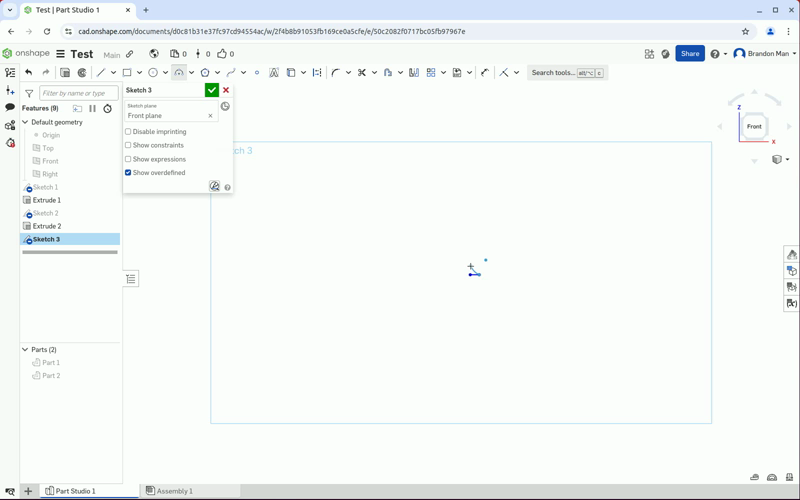
click(470, 265)
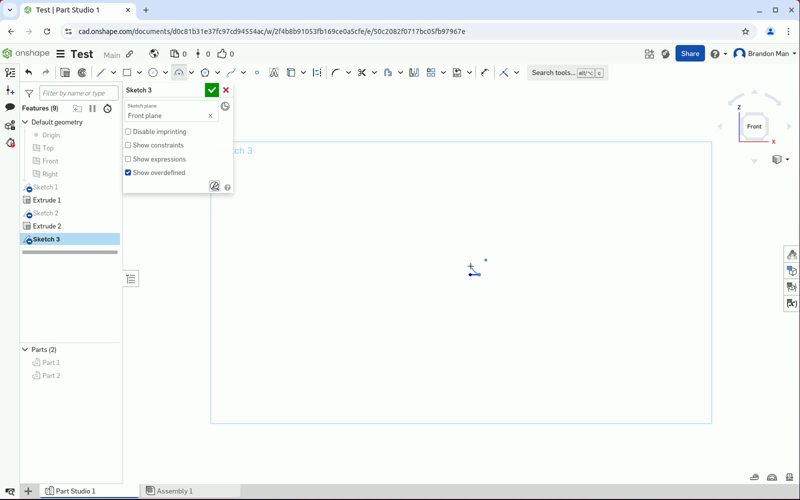
mouse_move(473, 272)
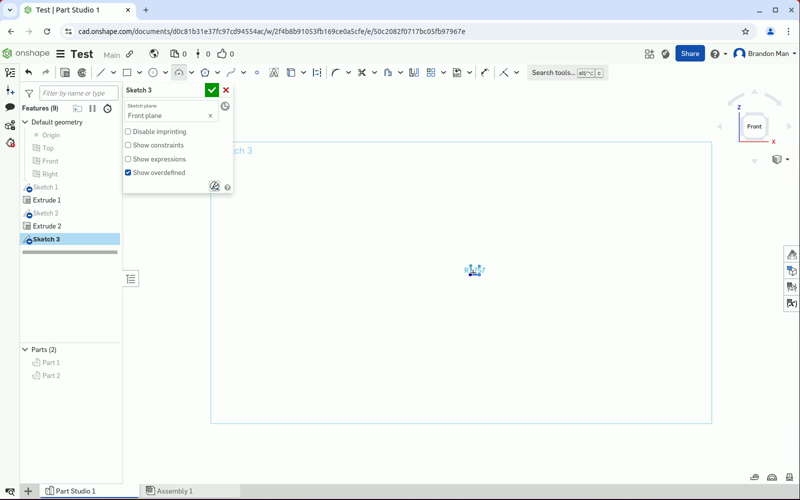
scroll(6)
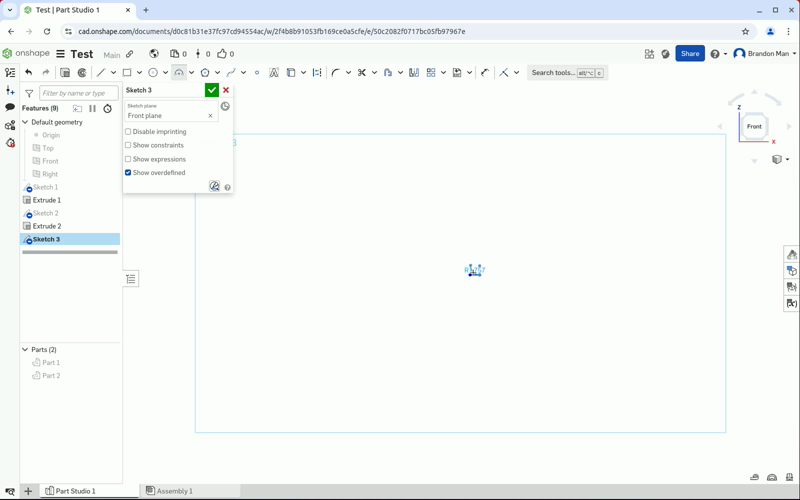
scroll(6)
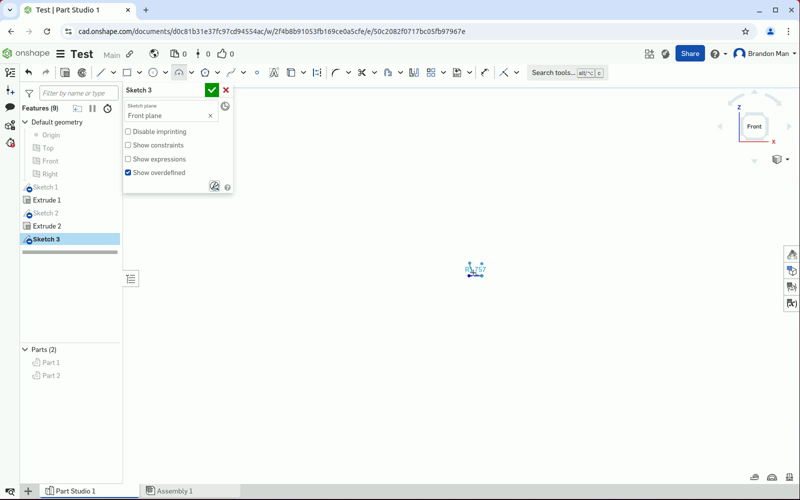
scroll(6)
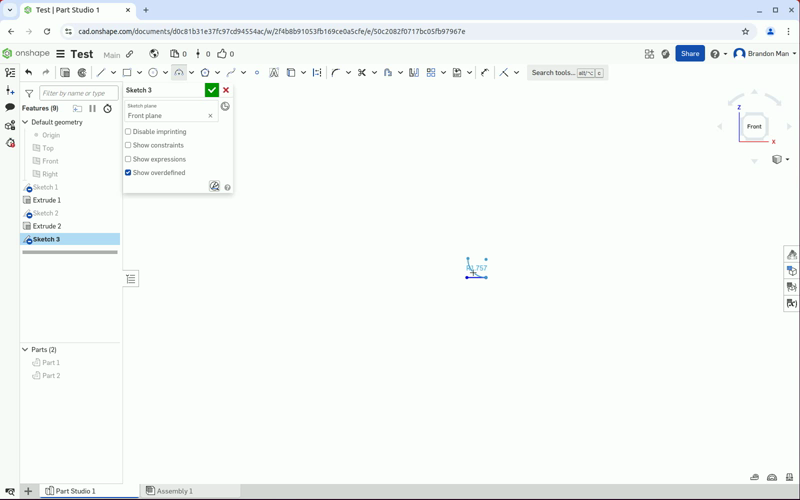
scroll(6)
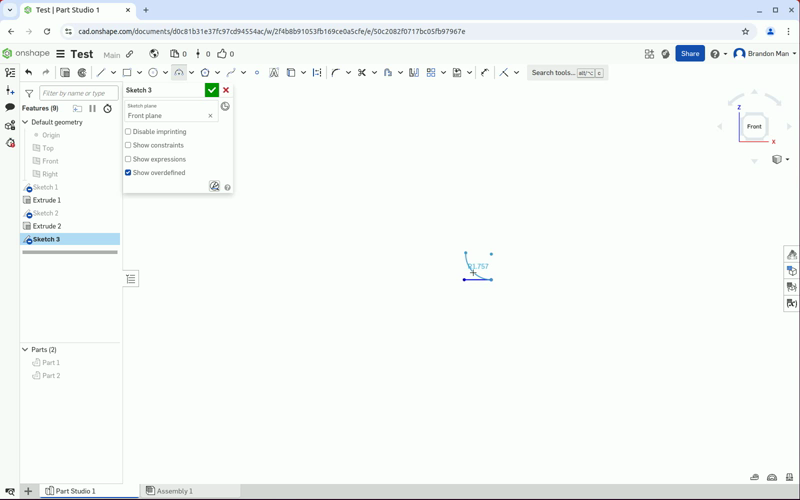
scroll(6)
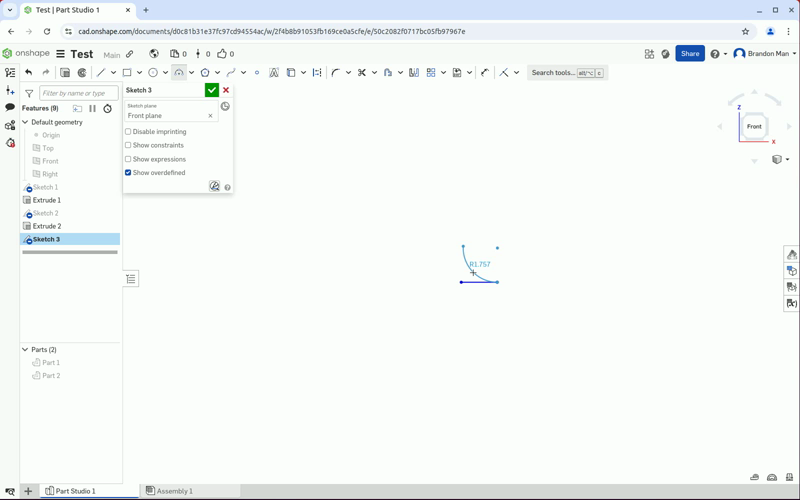
scroll(6)
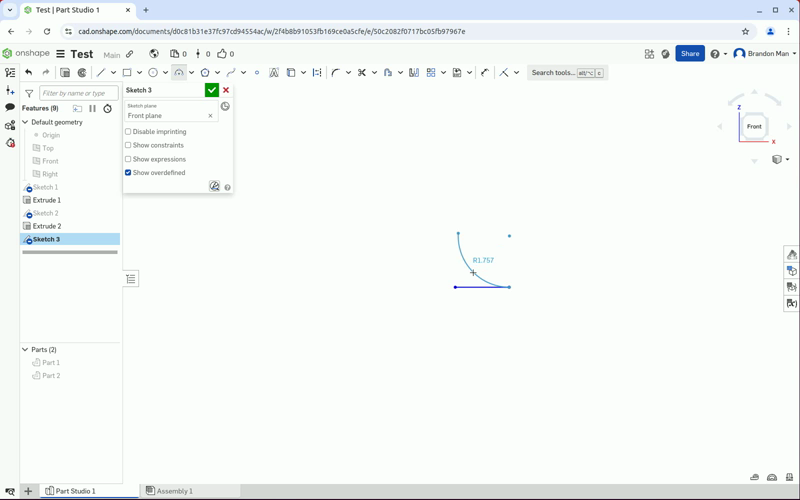
scroll(6)
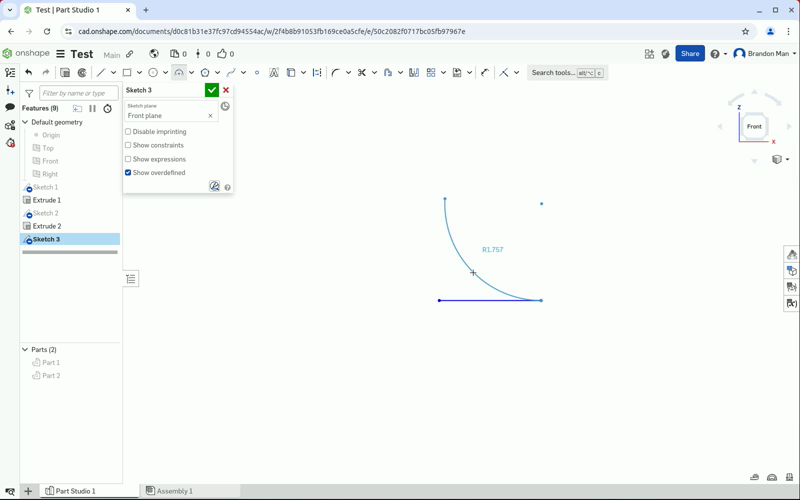
click(473, 272)
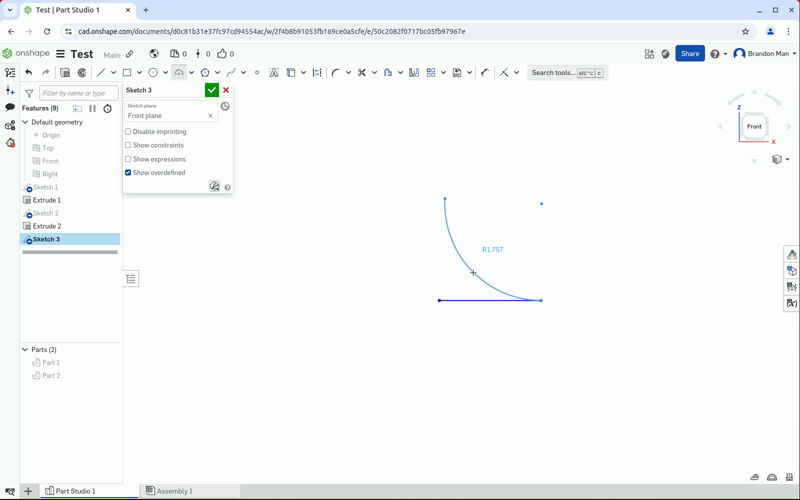
scroll(-6)
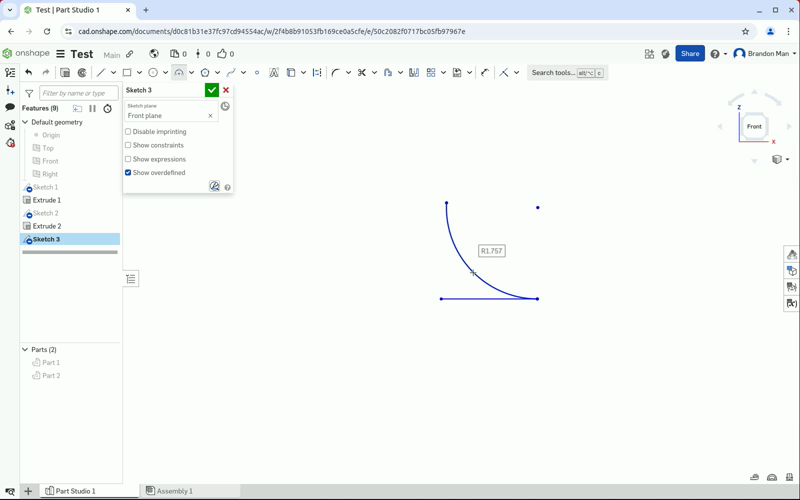
scroll(-6)
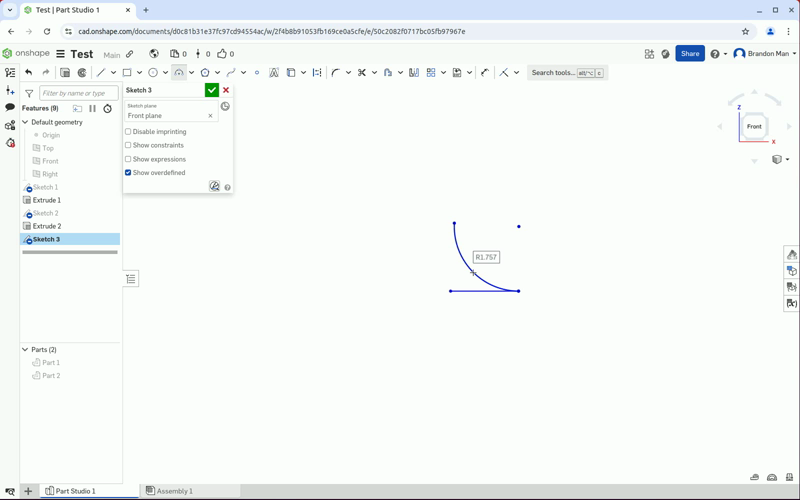
scroll(-6)
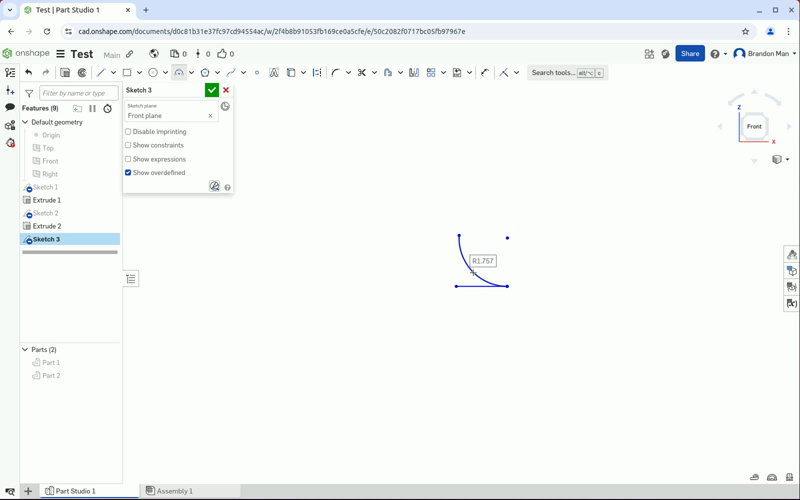
scroll(-6)
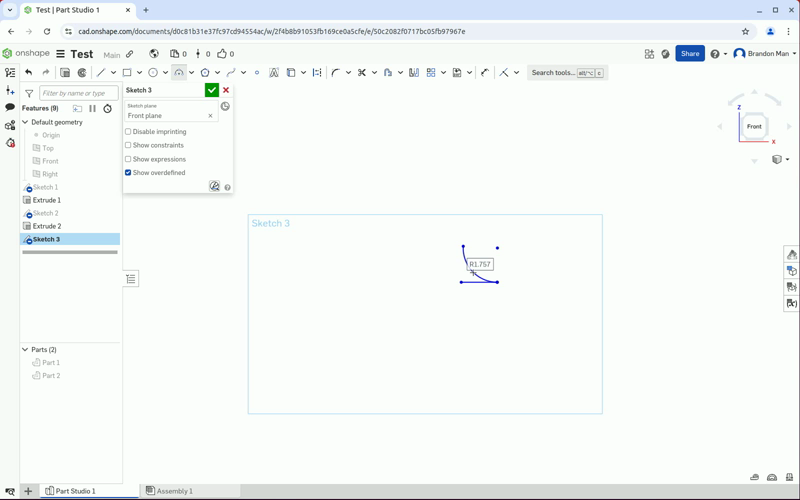
scroll(-6)
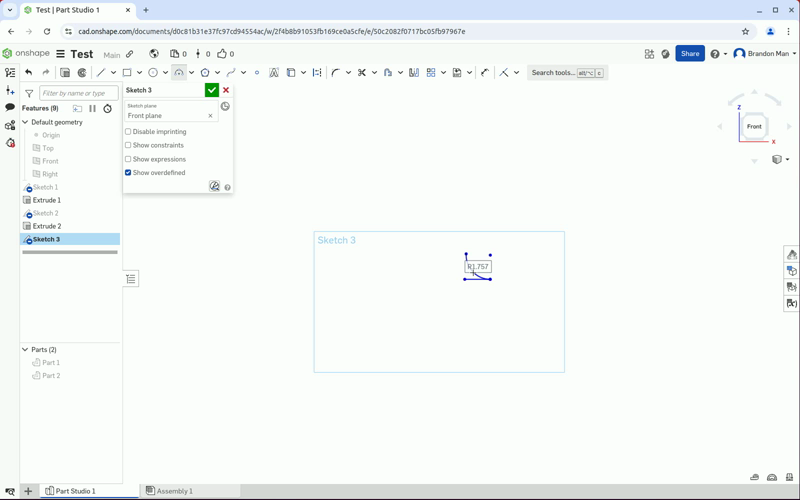
scroll(-6)
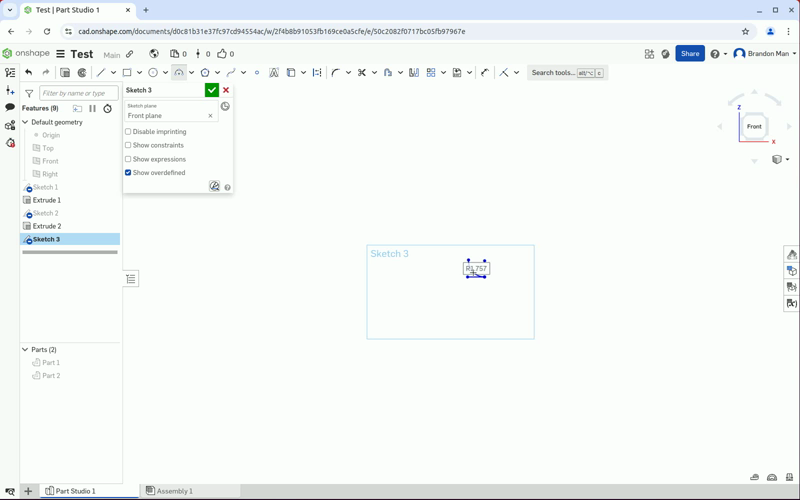
scroll(-6)
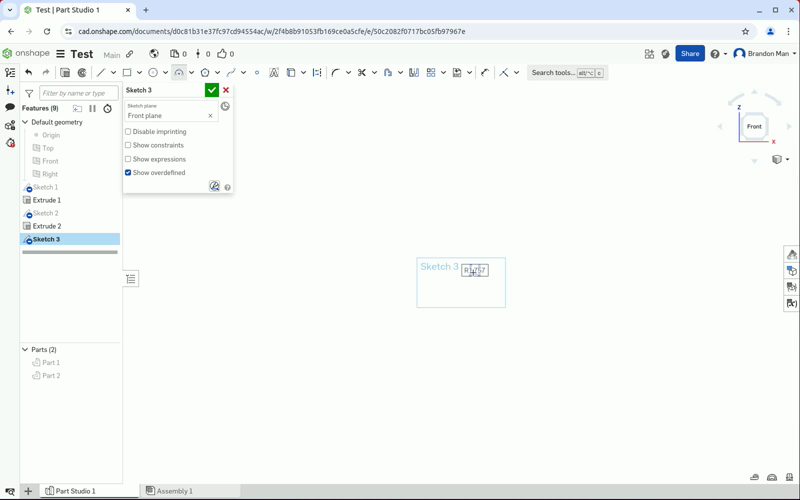
key_up(shift)
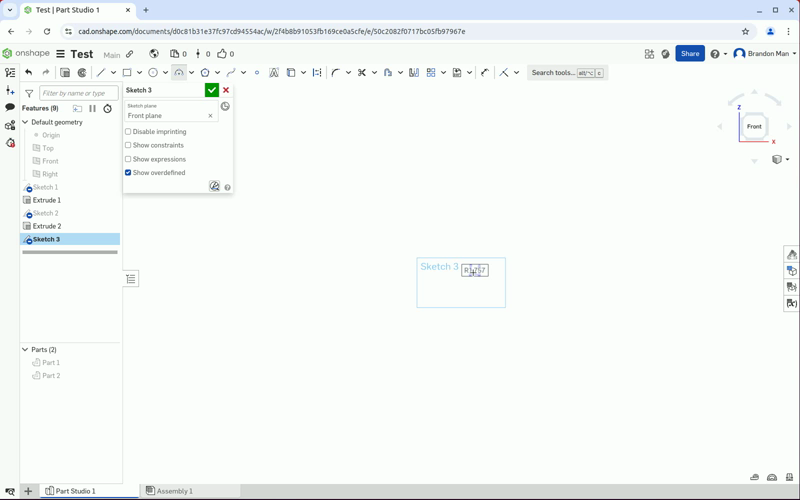
key(esc)
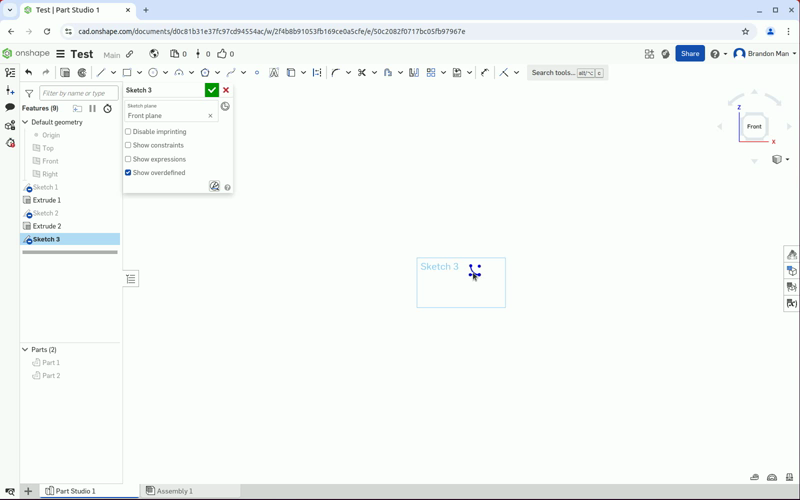
key(l)
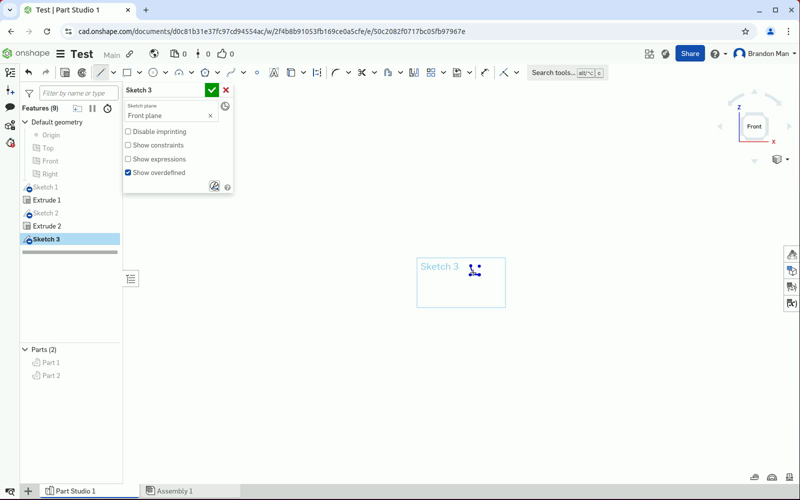
mouse_move(470, 265)
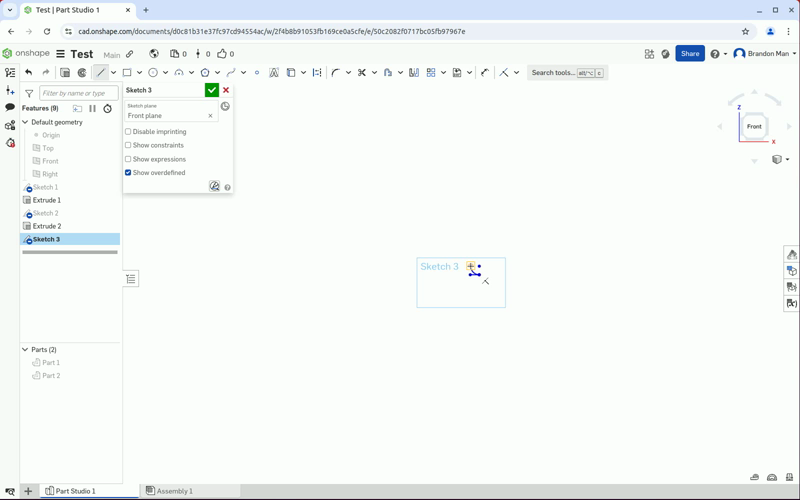
click(470, 265)
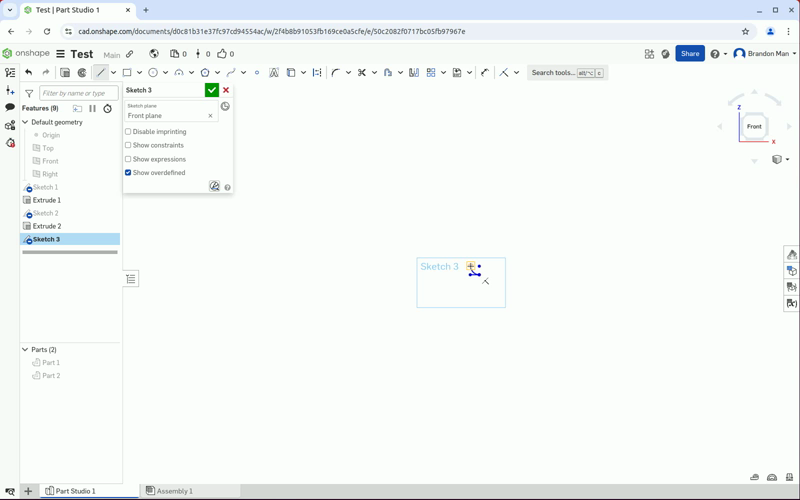
mouse_move(501, 265)
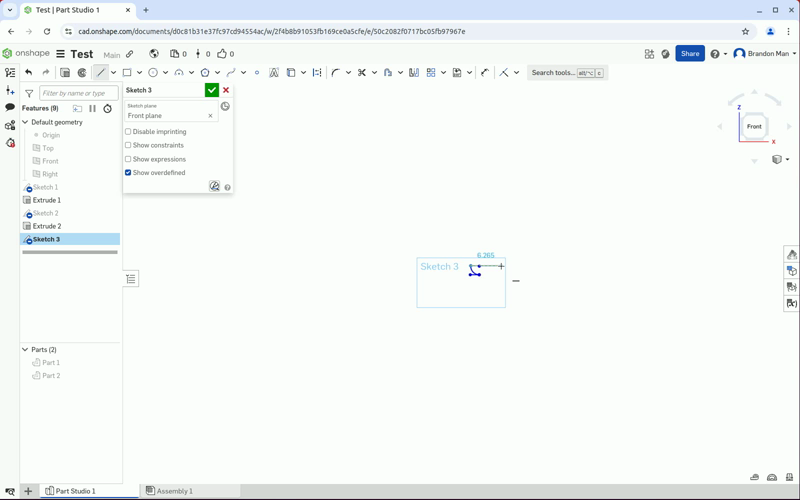
key_down(shift)
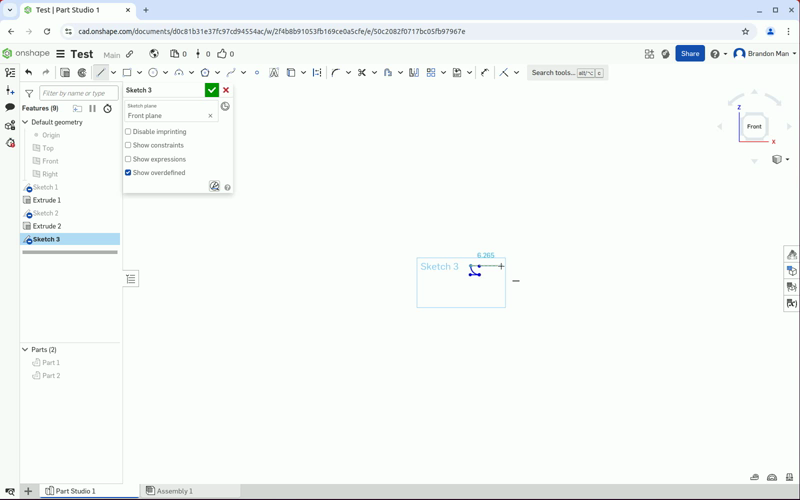
mouse_move(470, 274)
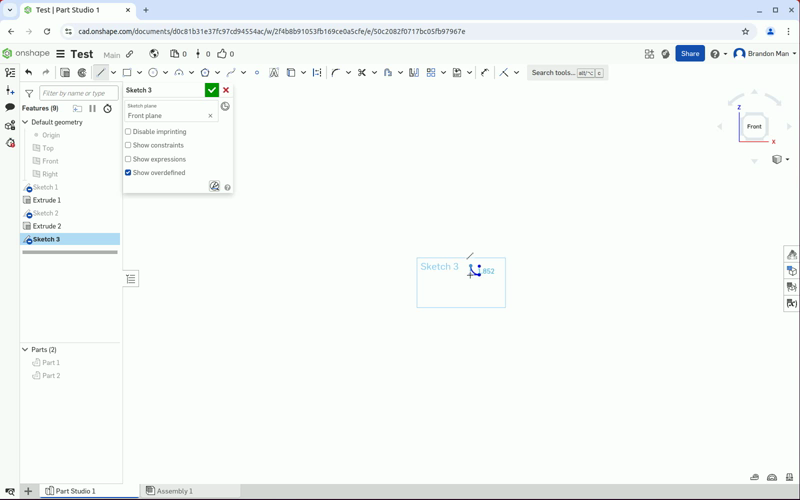
scroll(6)
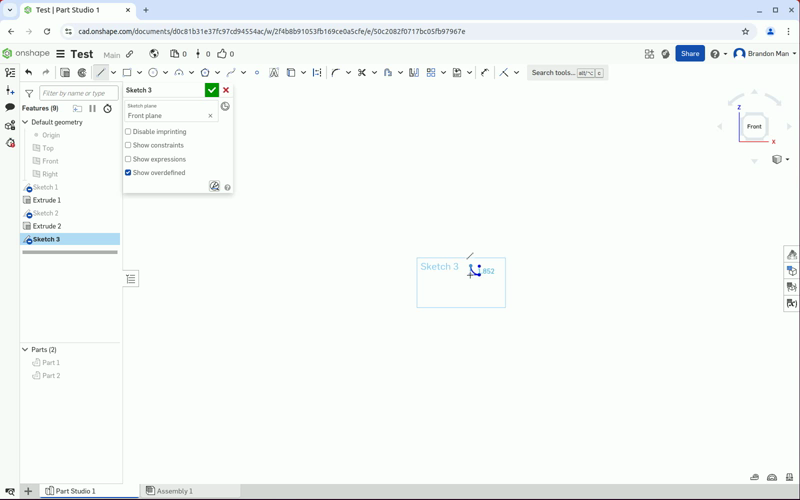
scroll(6)
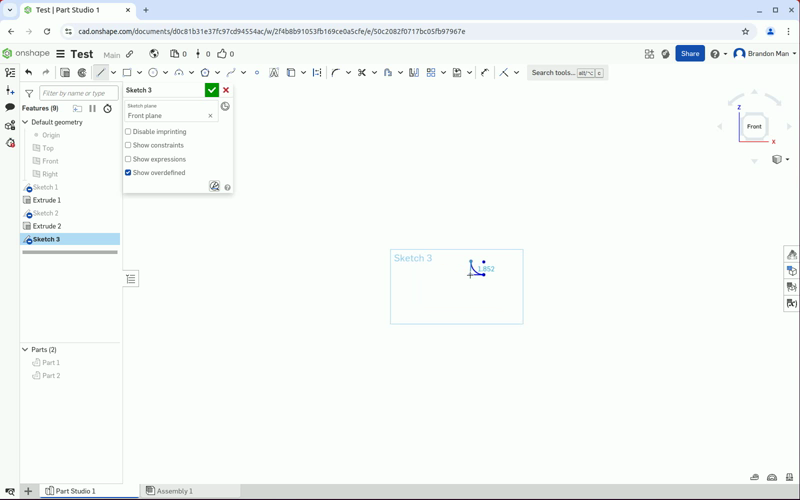
scroll(6)
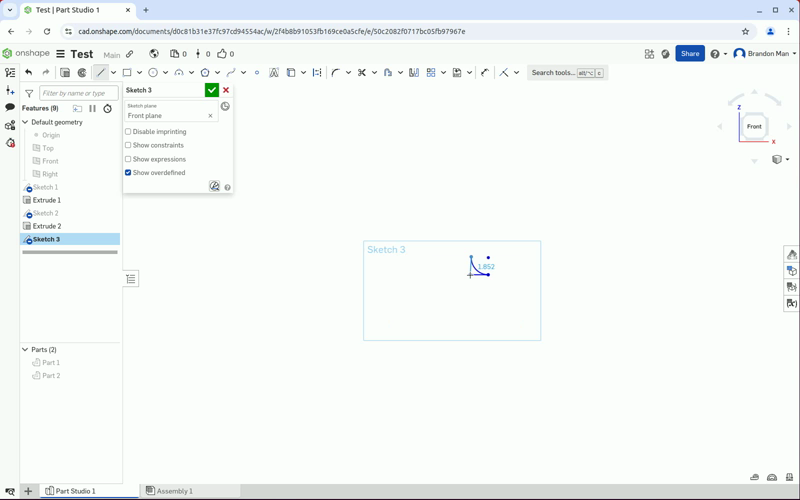
scroll(6)
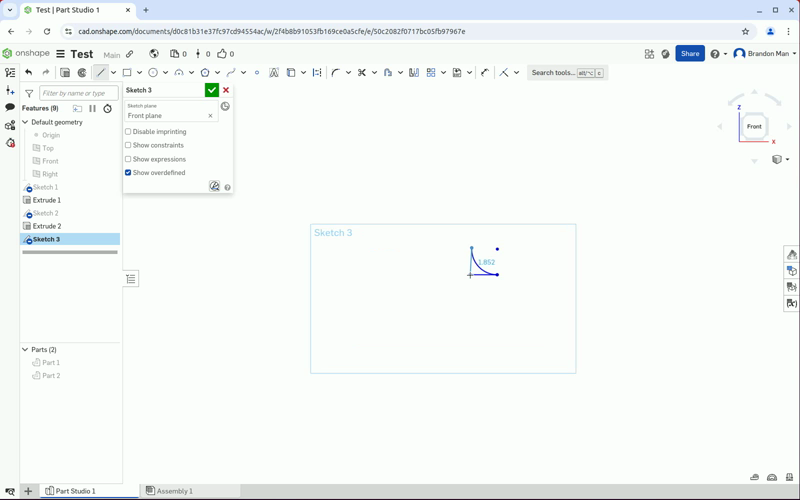
scroll(6)
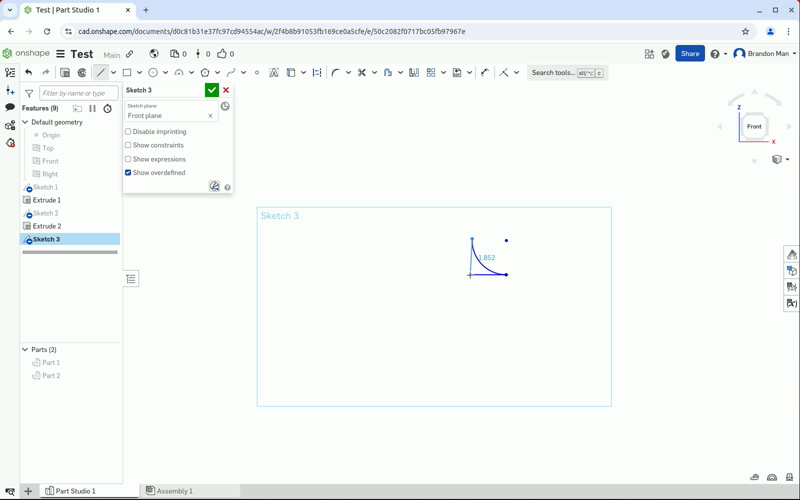
scroll(6)
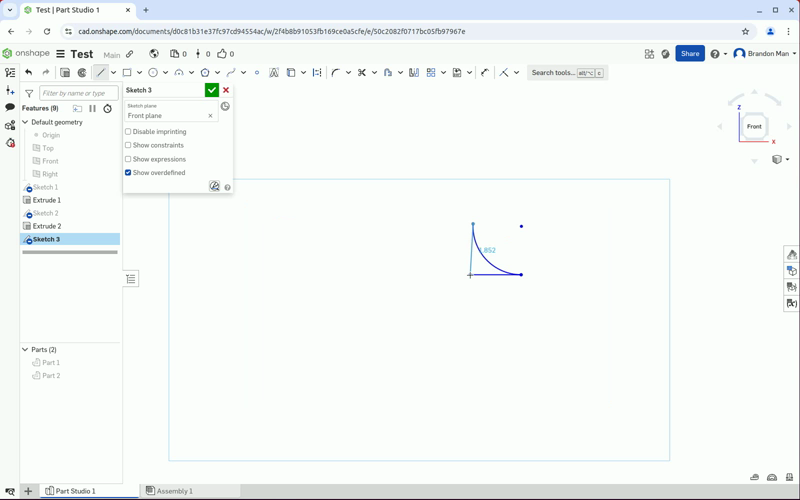
scroll(6)
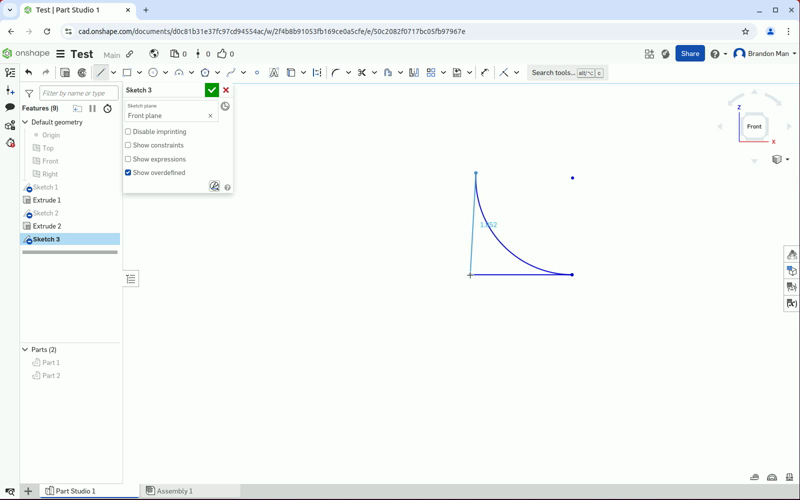
key_up(shift)
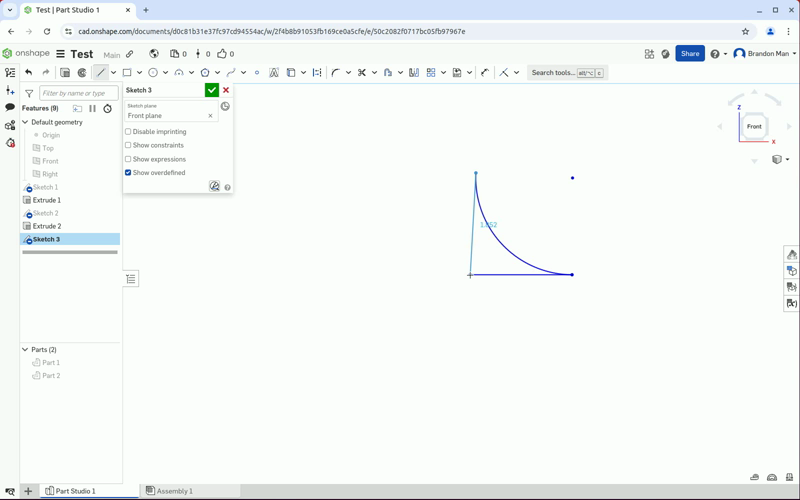
click(470, 274)
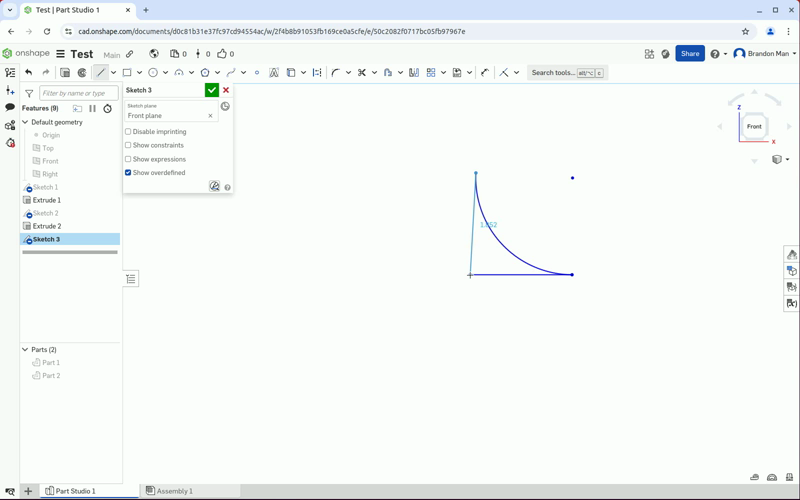
scroll(-6)
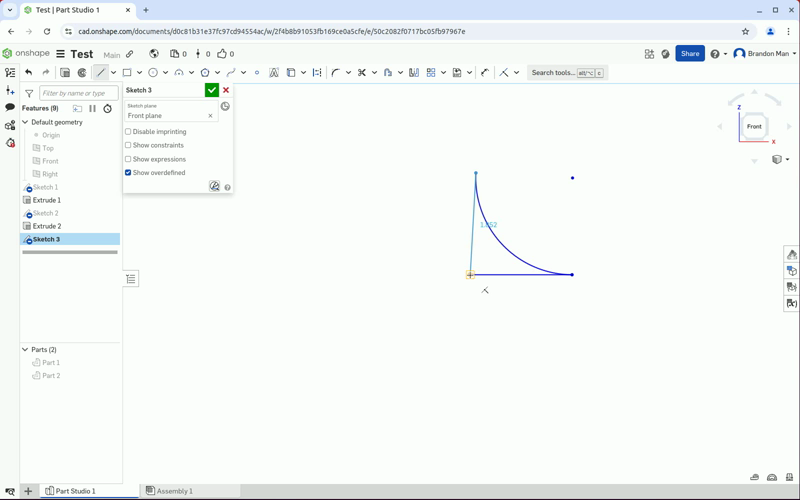
scroll(-6)
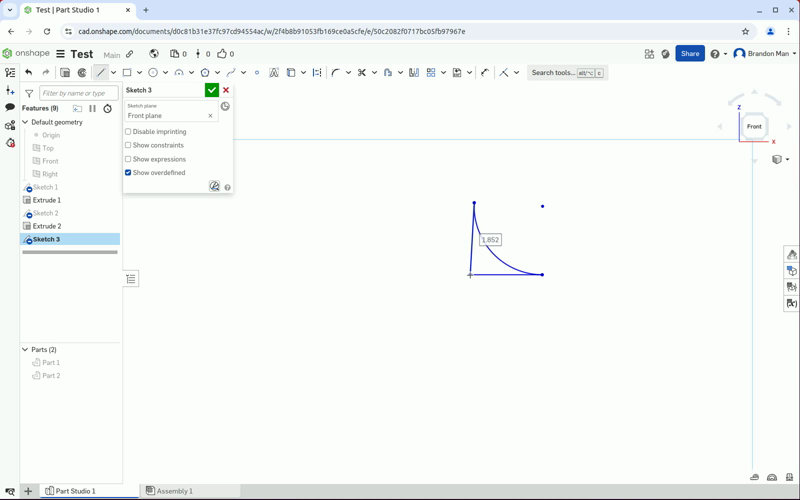
scroll(-6)
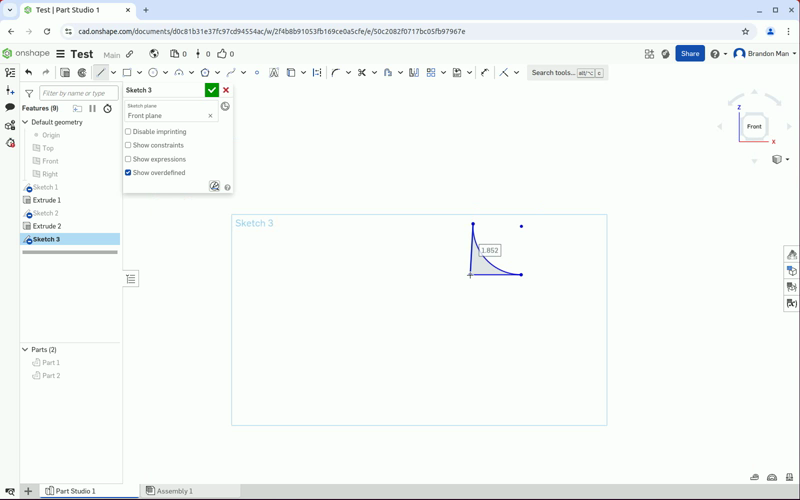
scroll(-6)
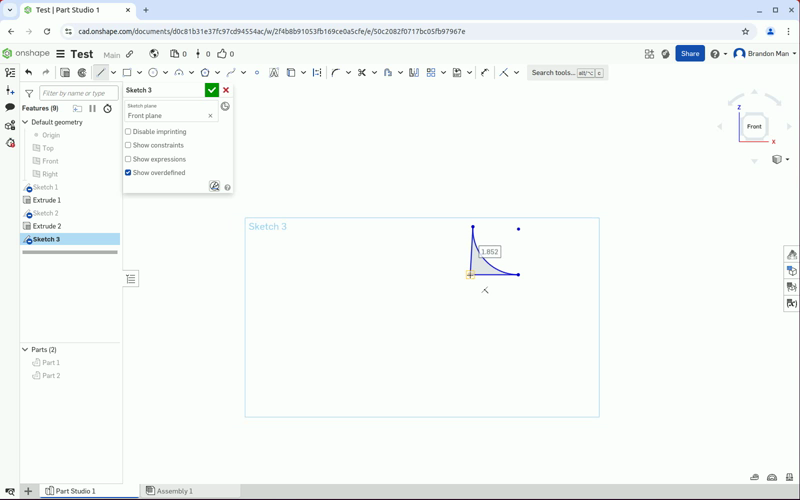
scroll(-6)
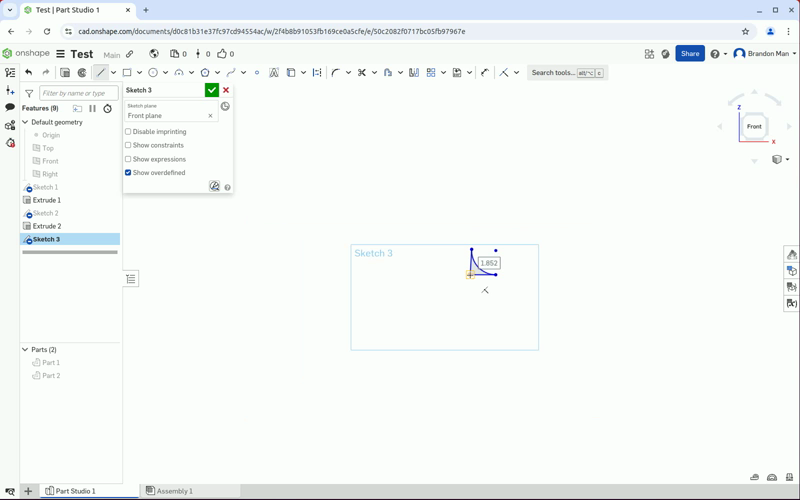
scroll(-6)
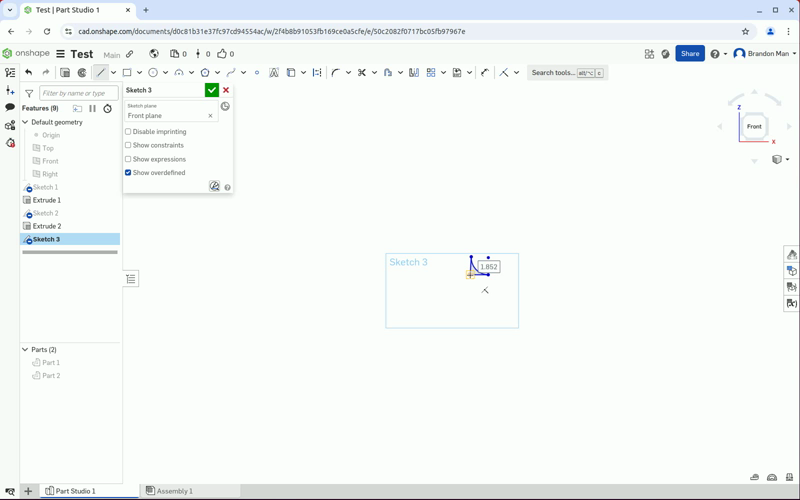
scroll(-6)
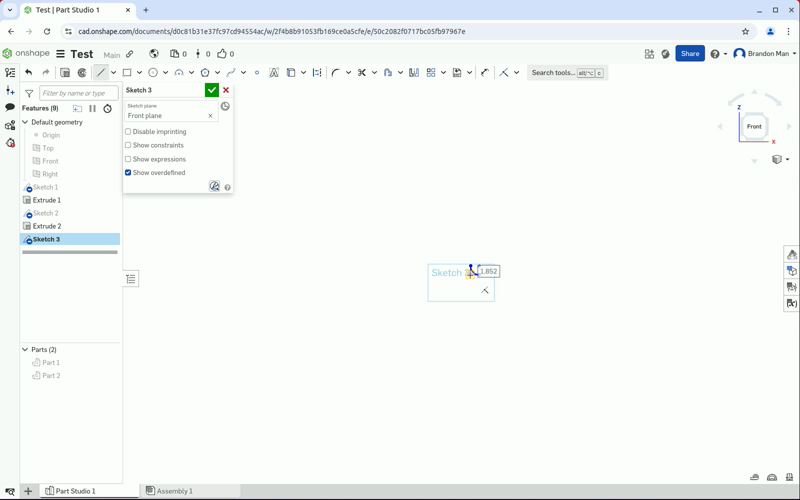
key(esc)
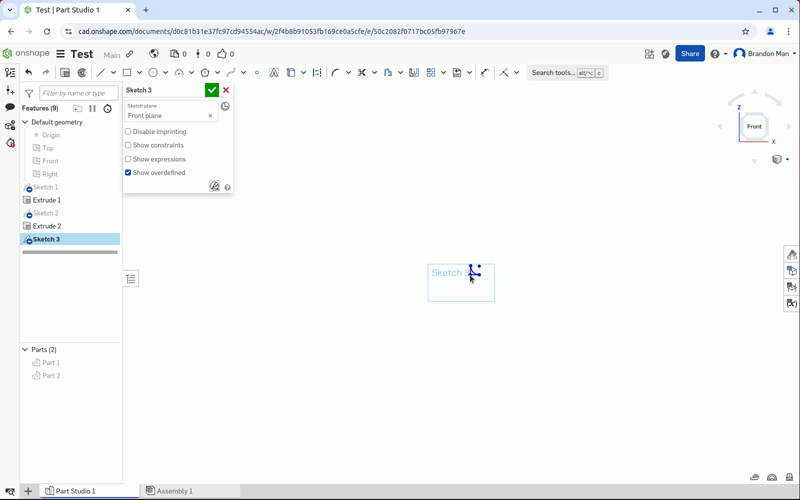
mouse_move(473, 273)
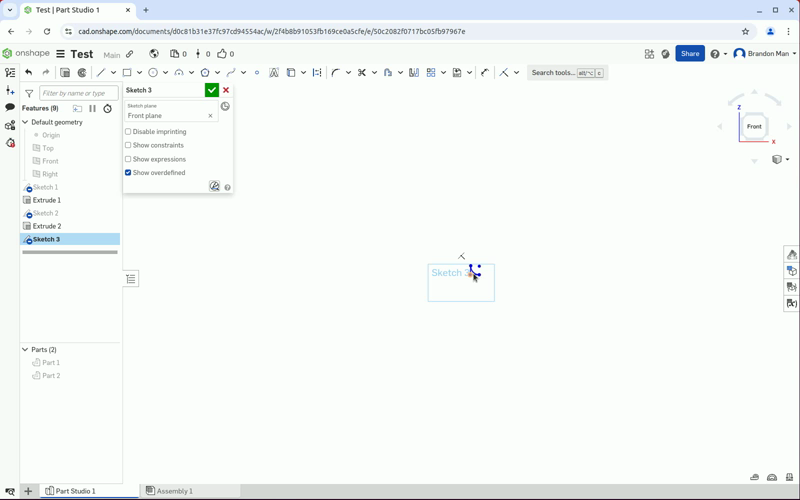
scroll(6)
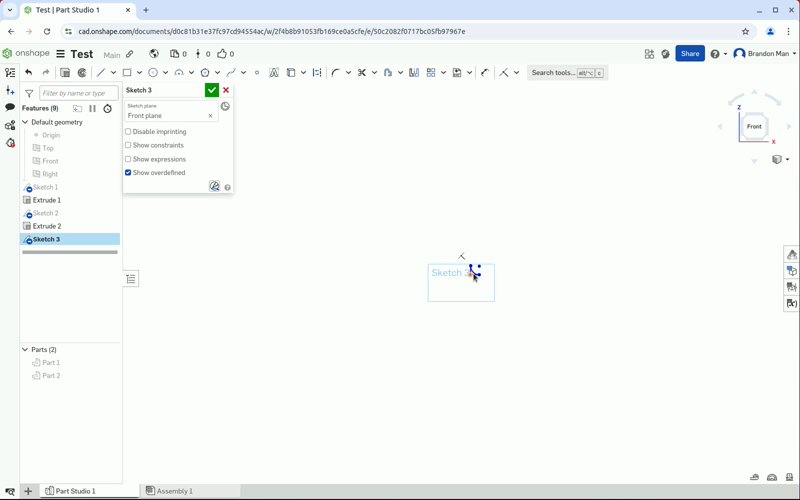
scroll(6)
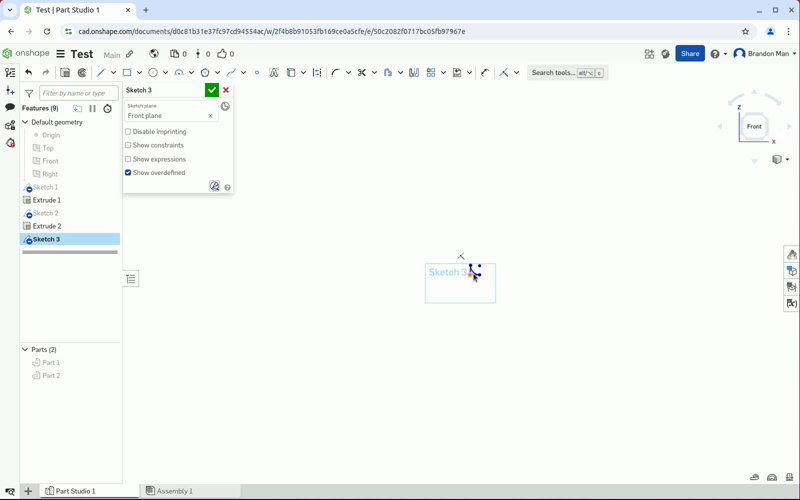
scroll(6)
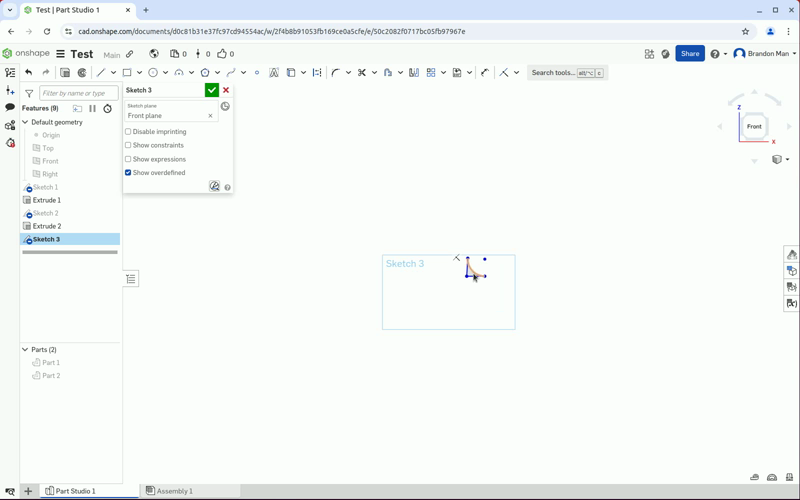
scroll(6)
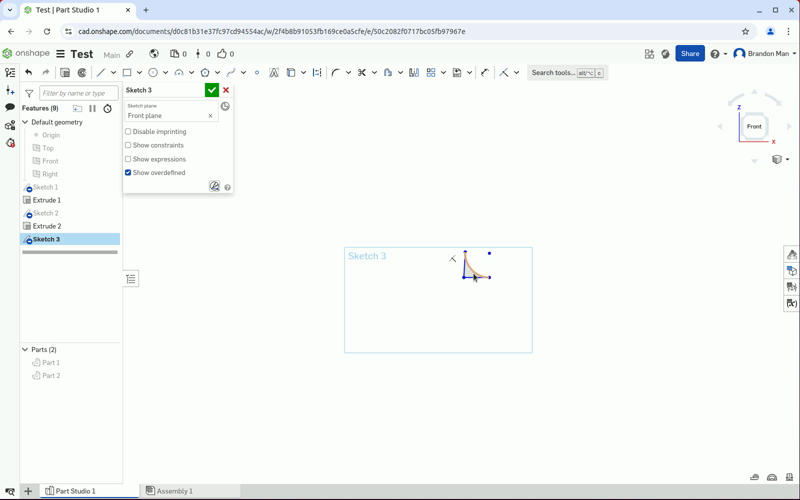
scroll(6)
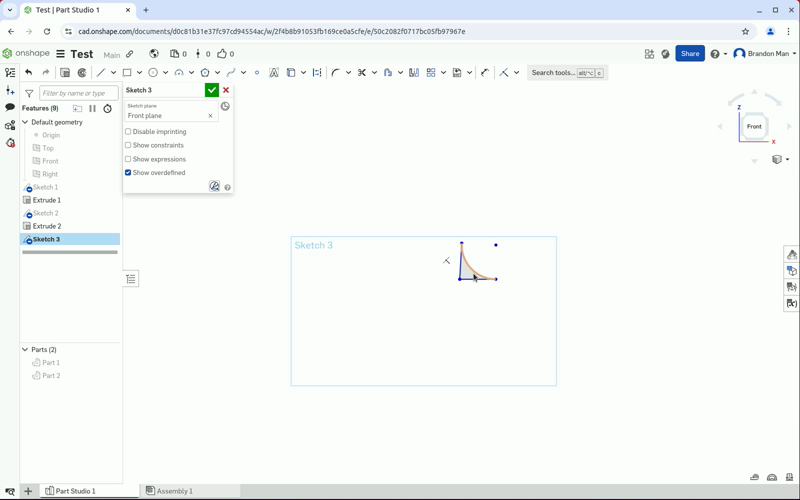
scroll(6)
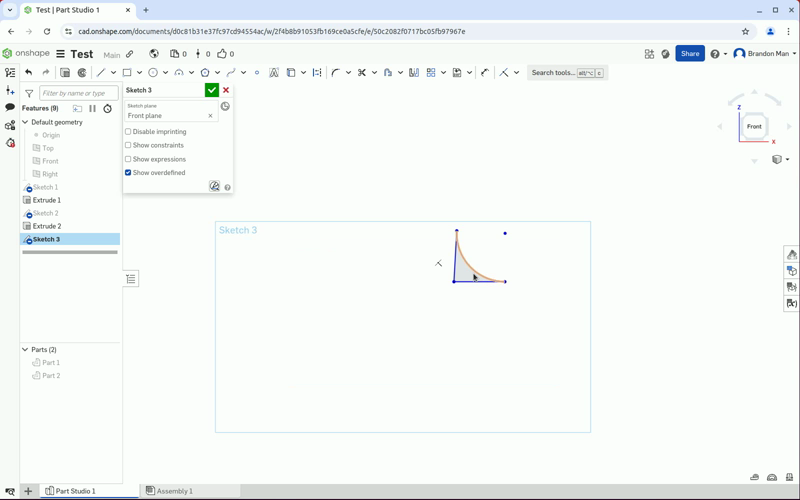
scroll(6)
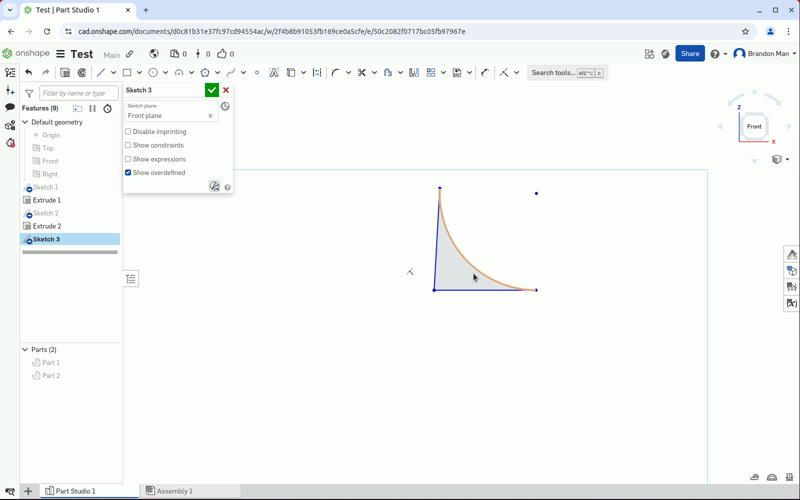
click(473, 273)
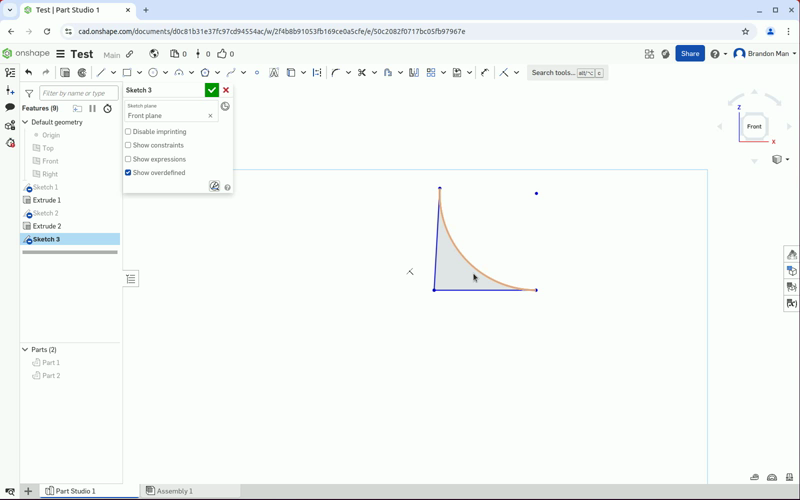
scroll(-6)
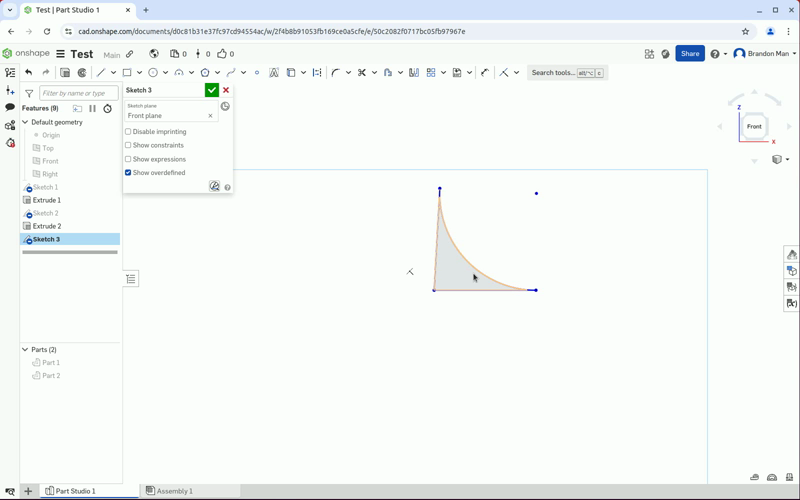
scroll(-6)
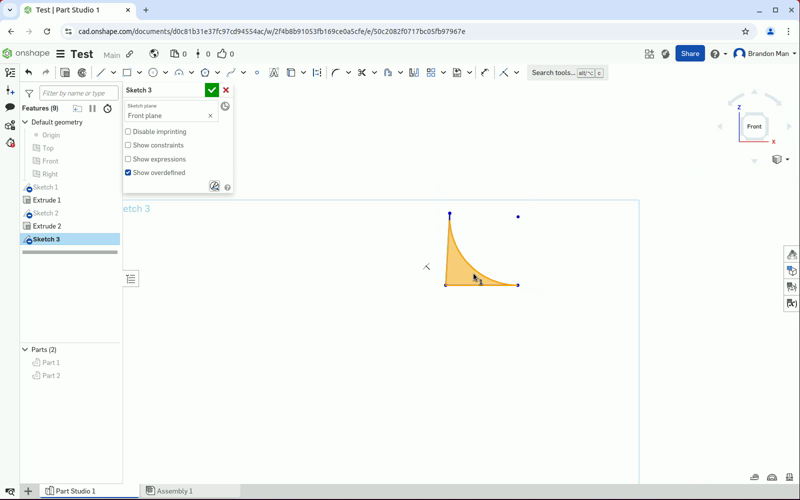
scroll(-6)
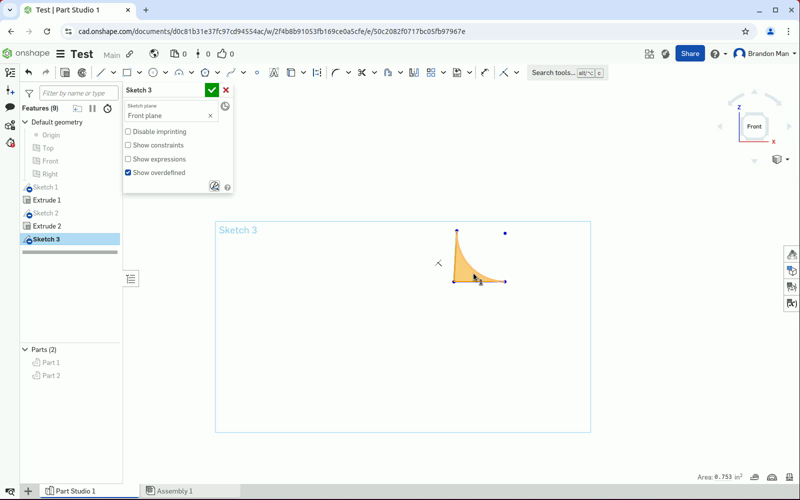
scroll(-6)
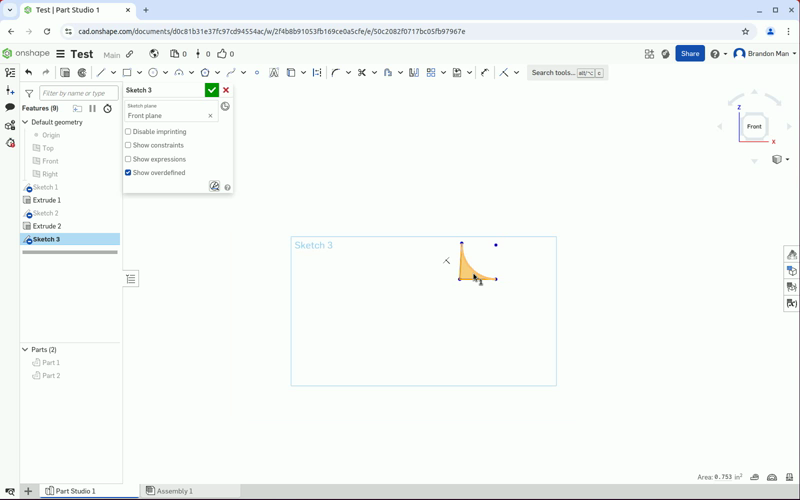
scroll(-6)
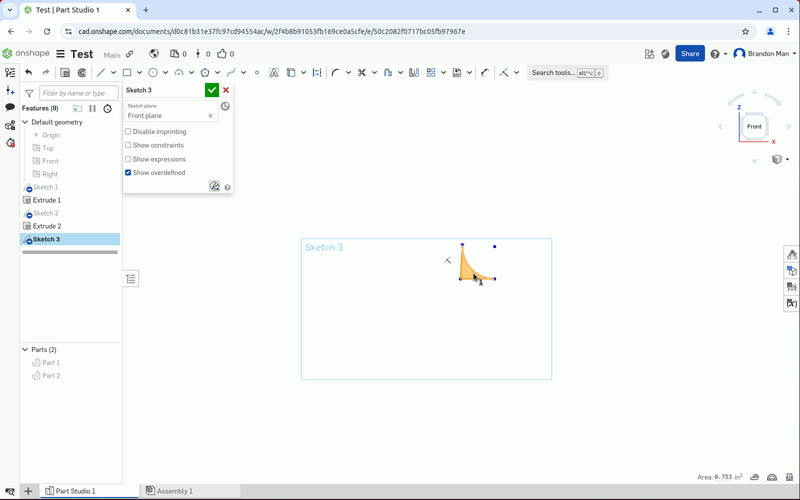
scroll(-6)
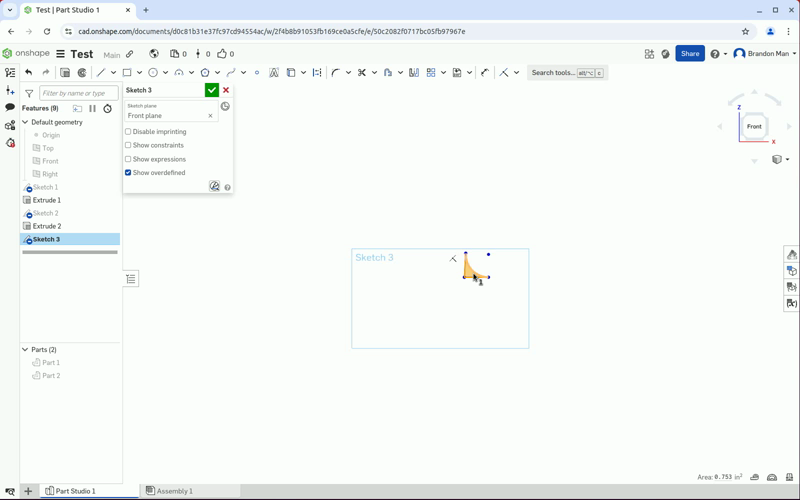
scroll(-6)
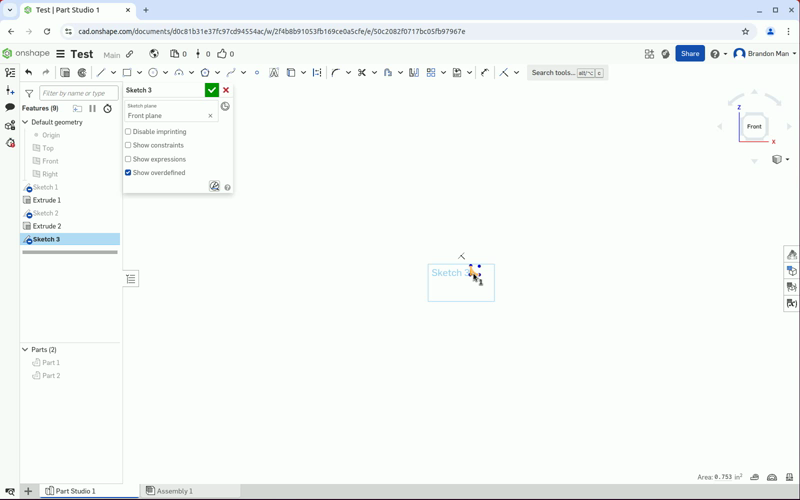
mouse_move(73, 352)
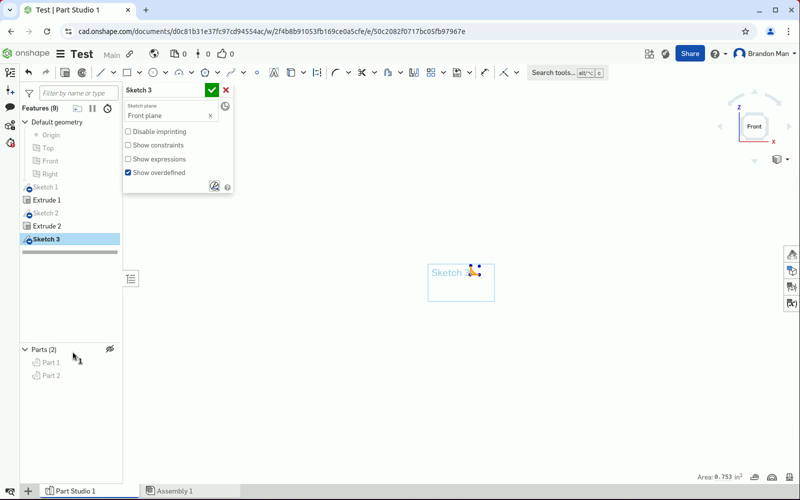
key(shift+y)
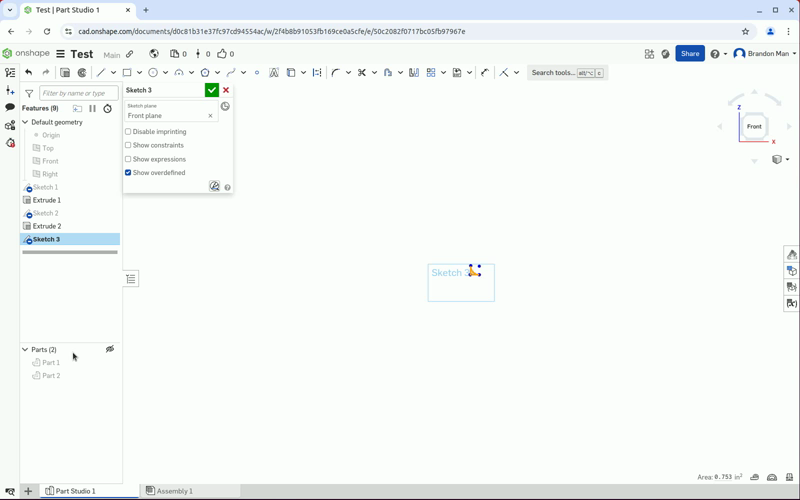
key(shift+e)
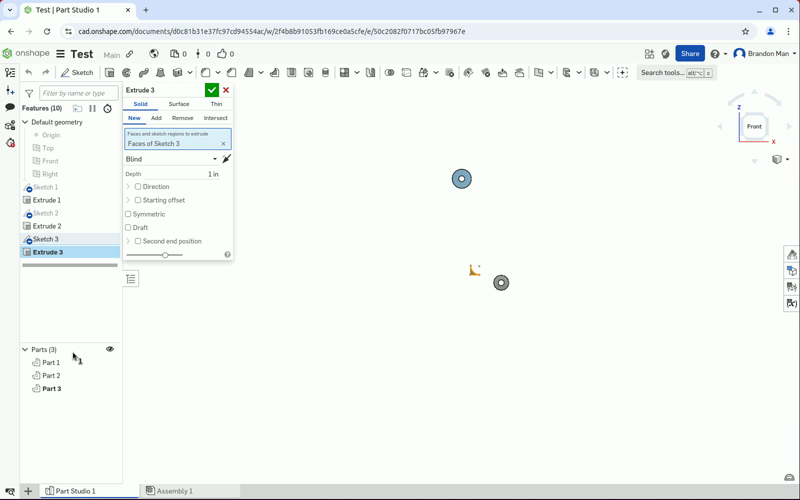
mouse_move(143, 106)
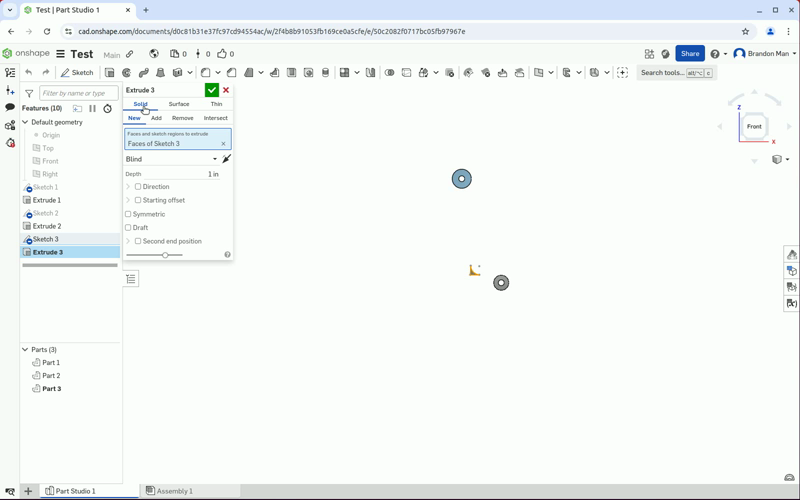
click(143, 106)
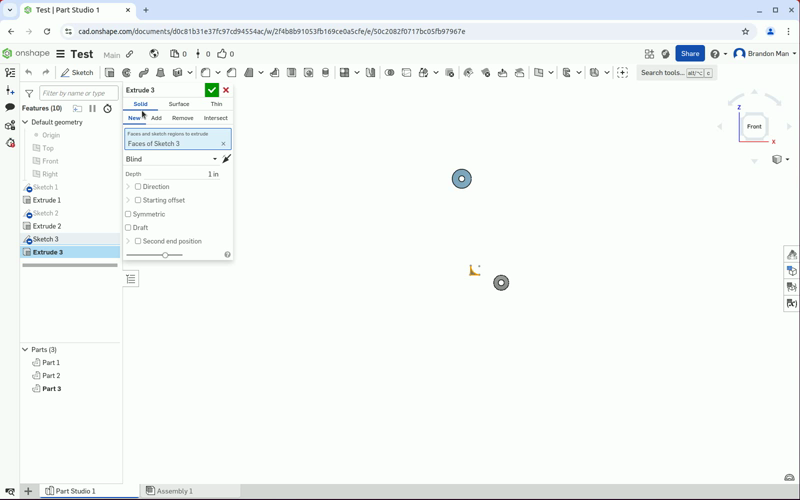
mouse_move(137, 120)
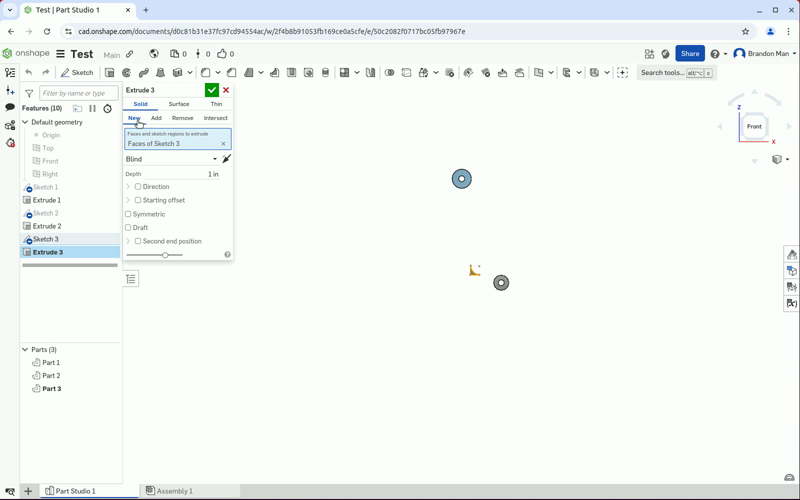
click(137, 120)
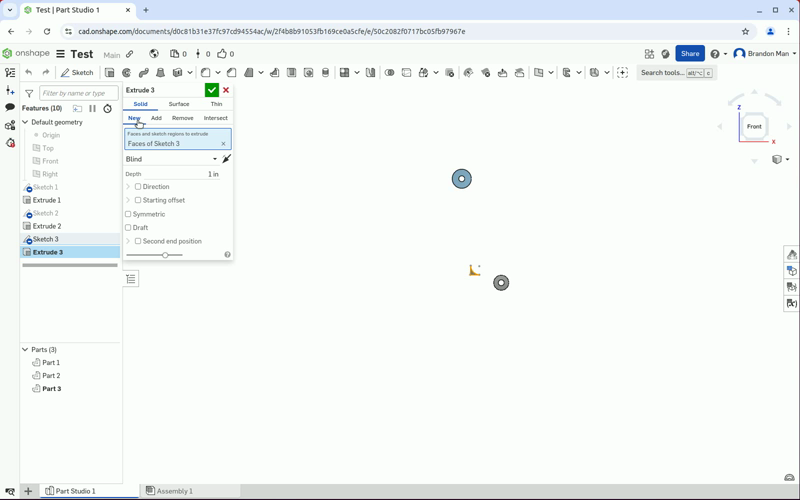
key(tab, 4)
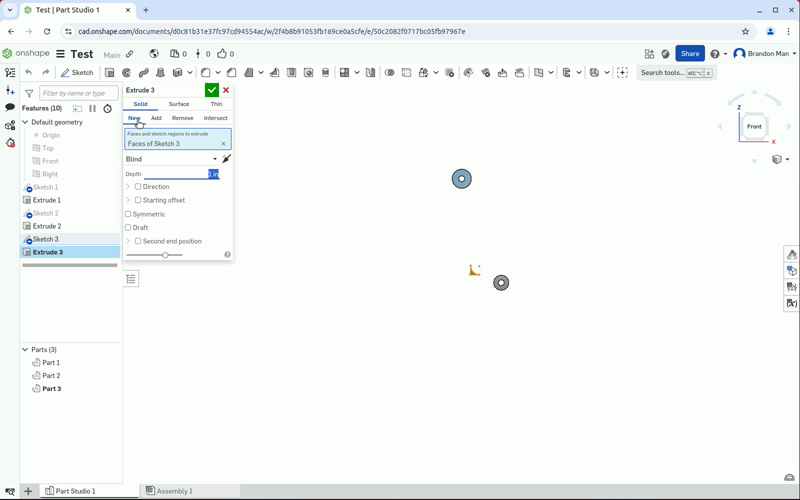
text(0.481)
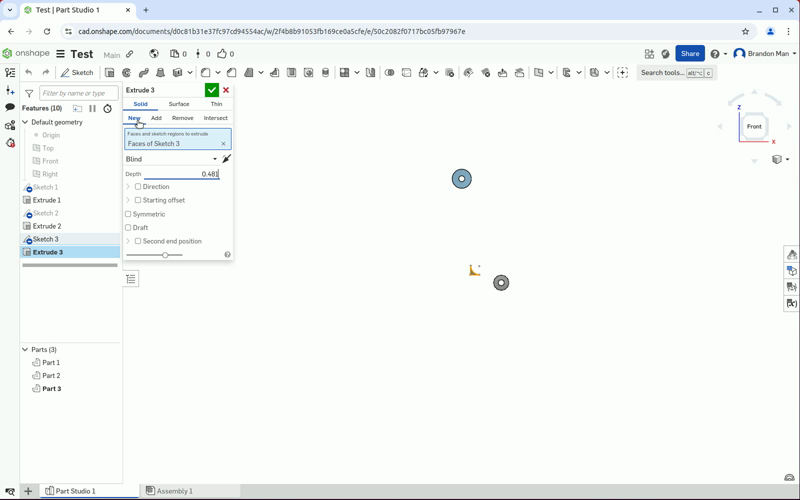
key(enter)
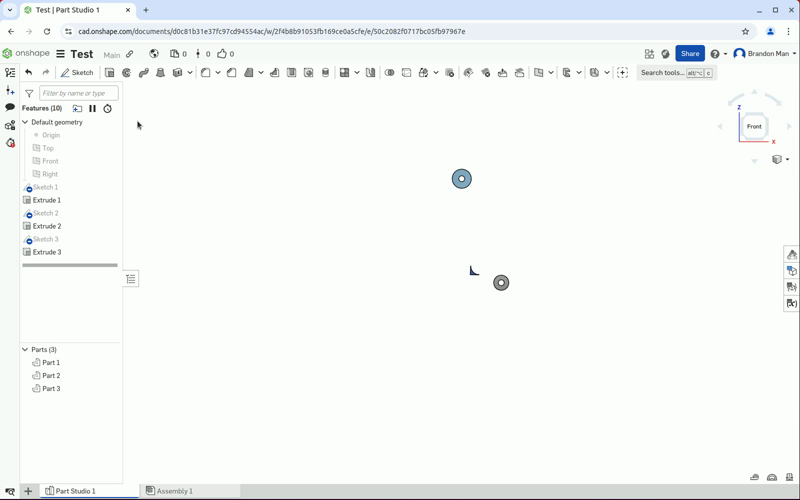
key(shift+h)
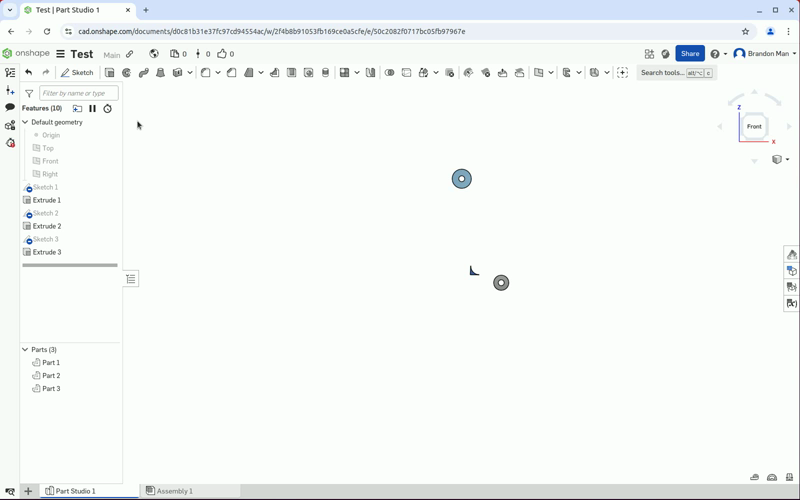
key(shift+h)
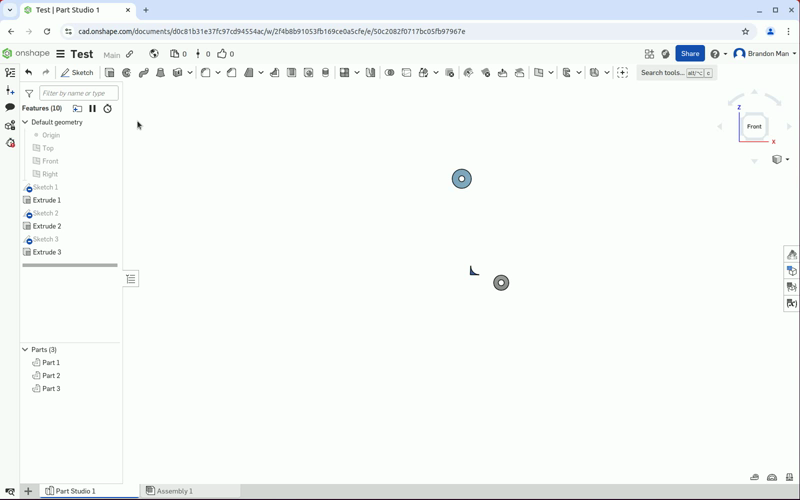
mouse_move(73, 189)
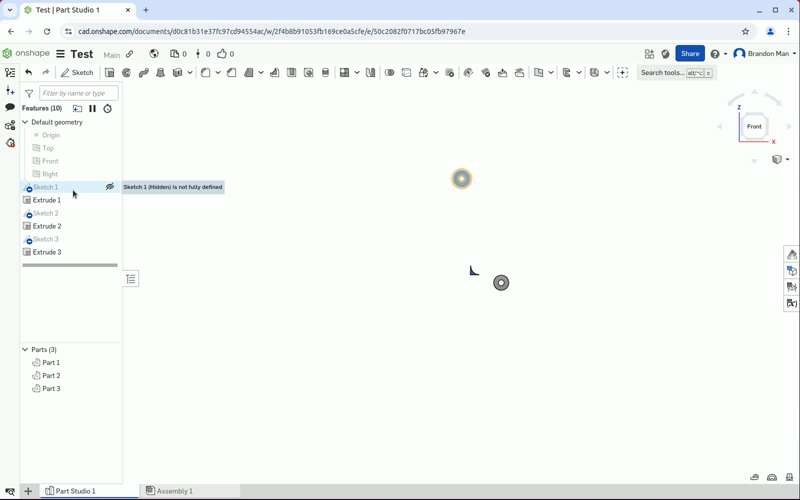
click(73, 189)
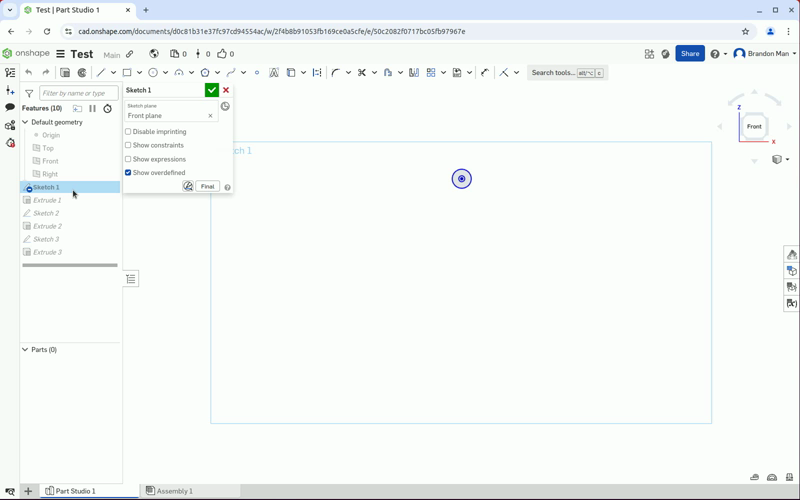
mouse_move(229, 92)
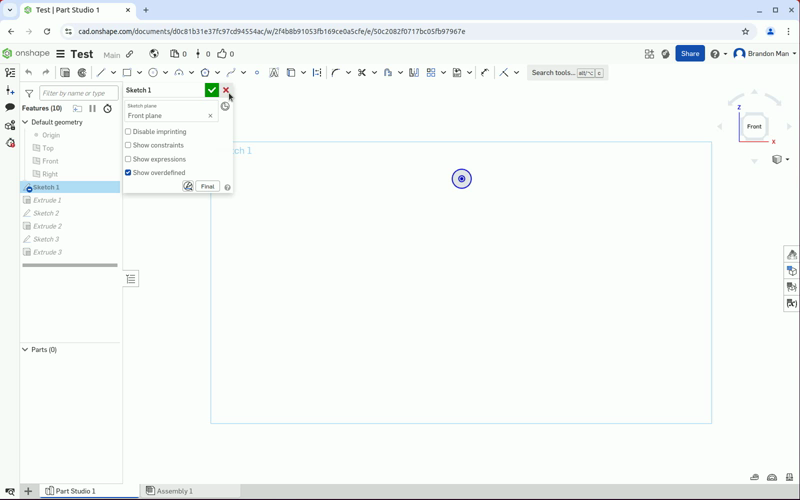
click(229, 92)
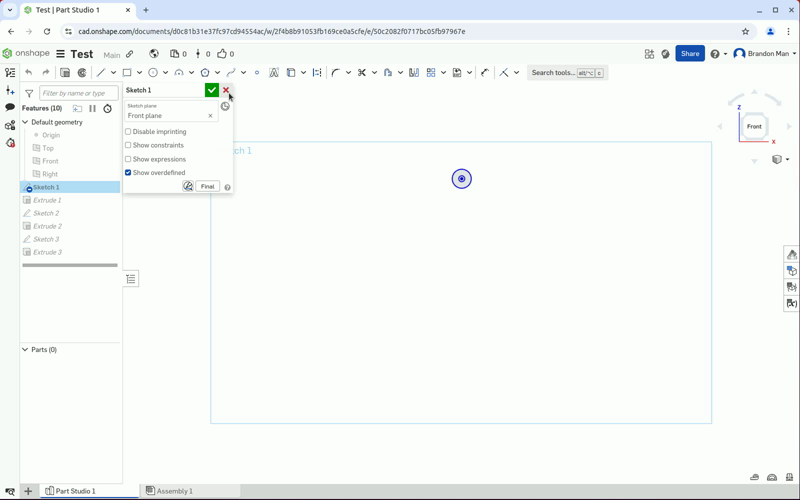
key(shift+s)
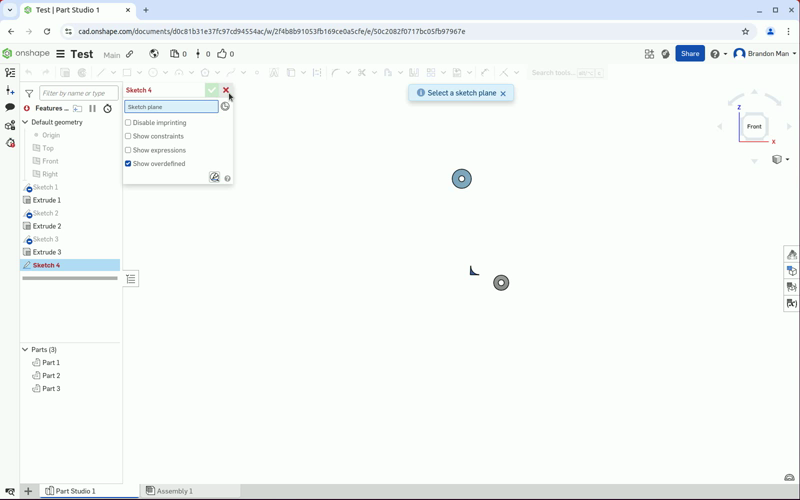
mouse_move(73, 163)
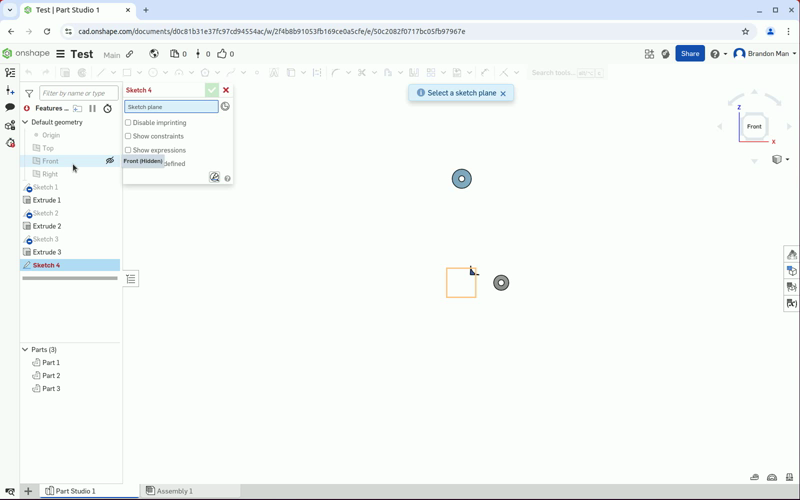
click(73, 163)
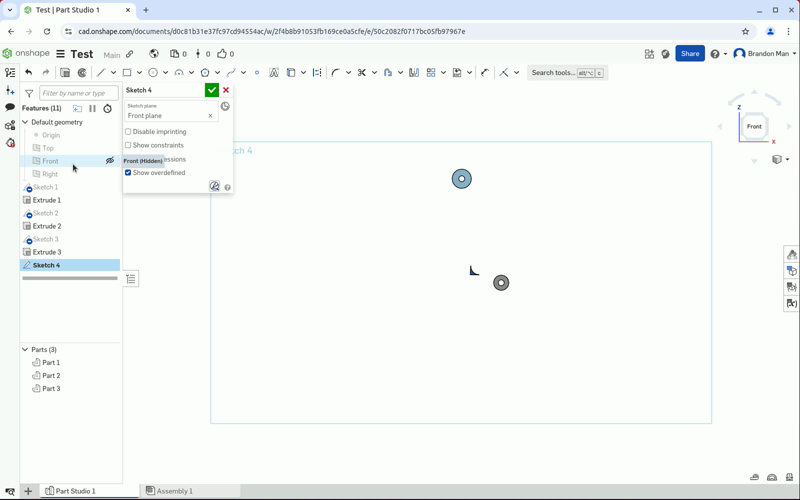
mouse_move(73, 352)
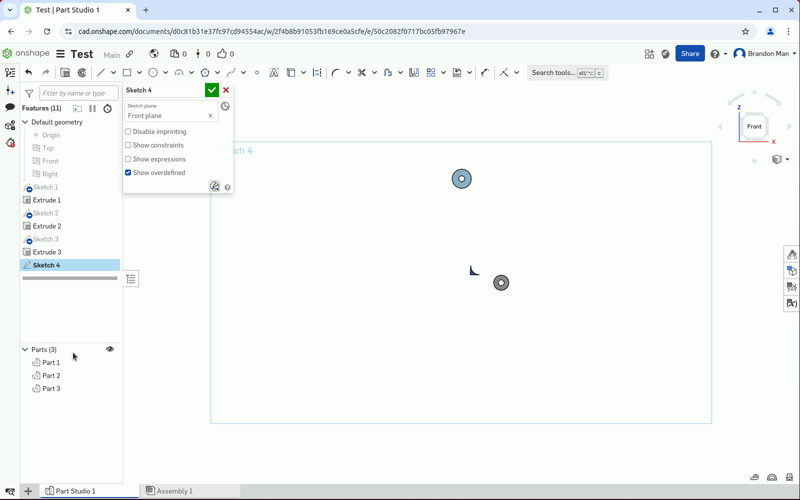
key(y)
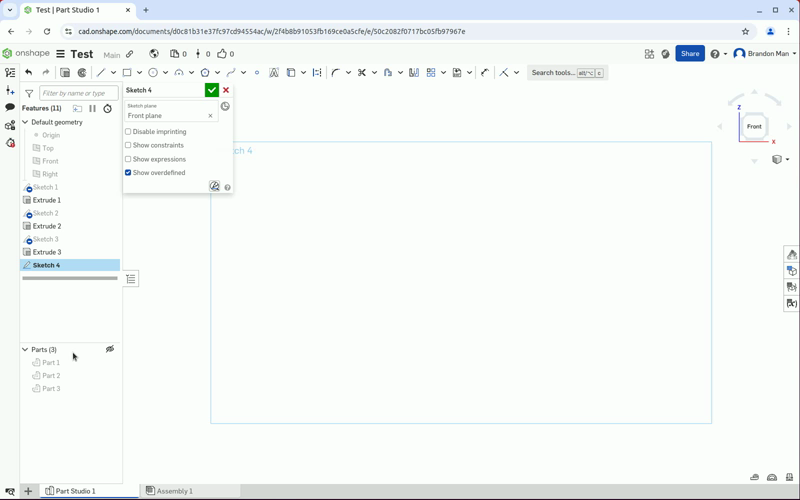
key(a)
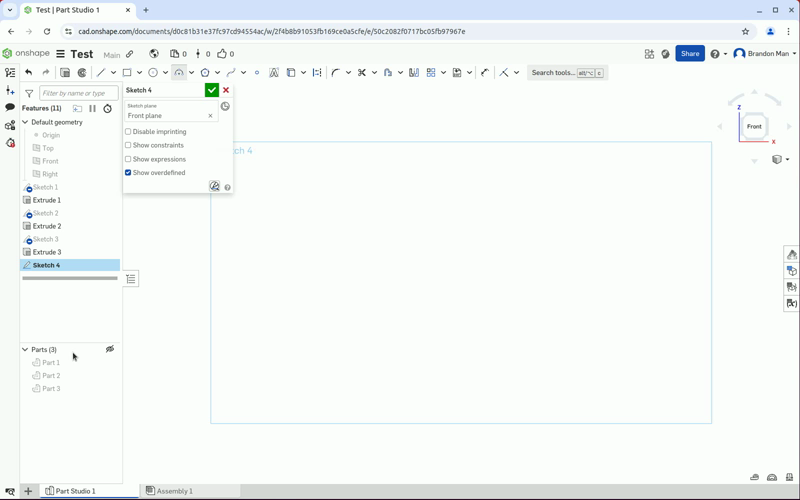
key_down(shift)
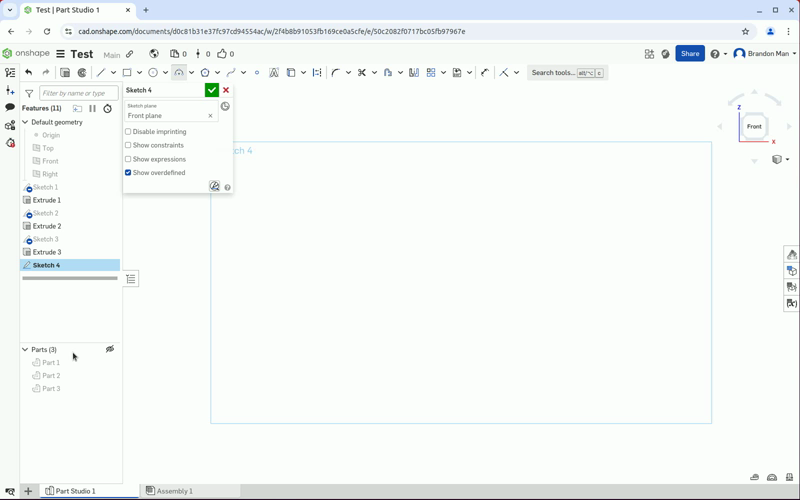
mouse_move(446, 223)
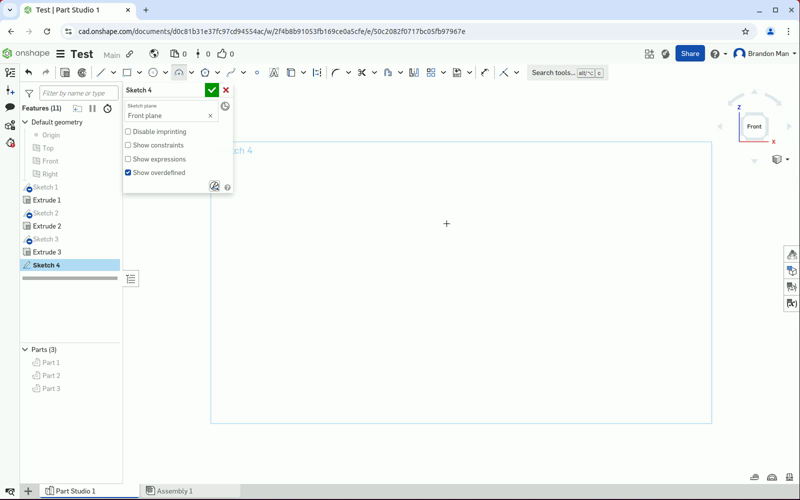
click(446, 223)
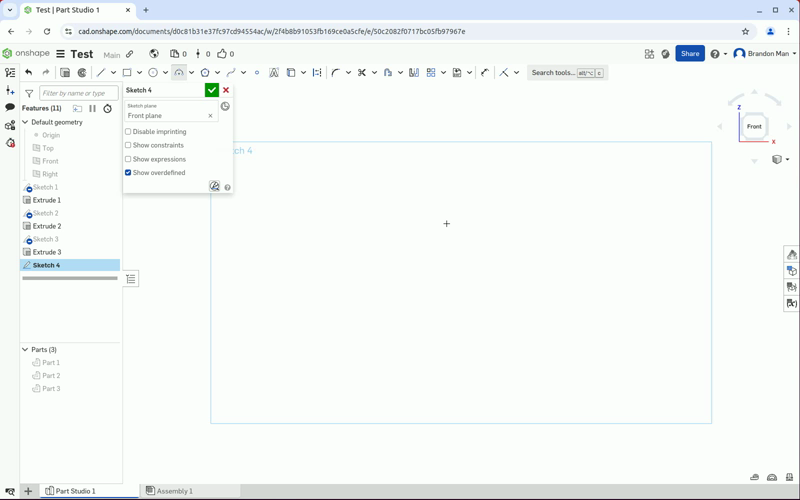
key_up(shift)
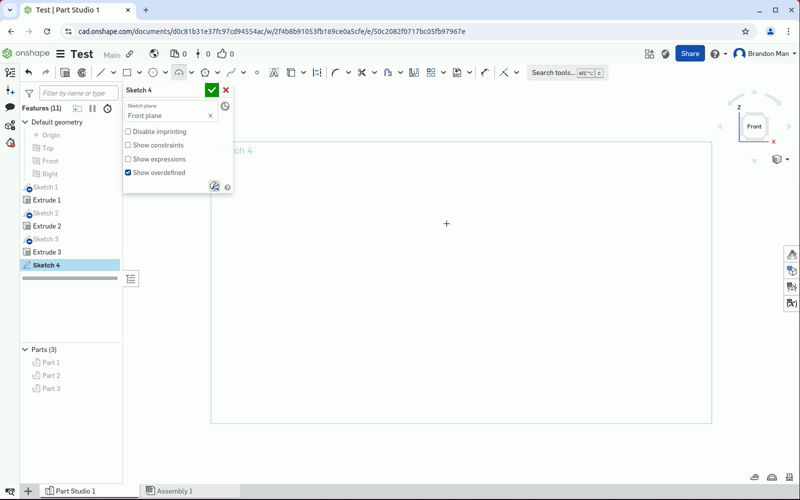
key_down(shift)
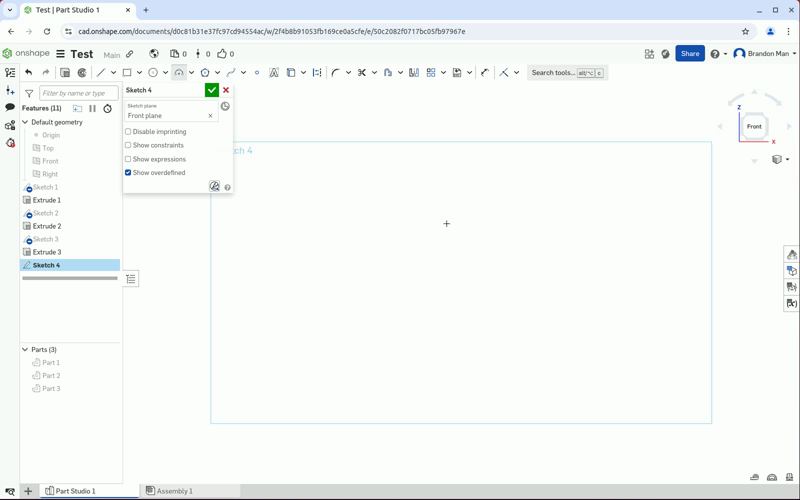
mouse_move(476, 223)
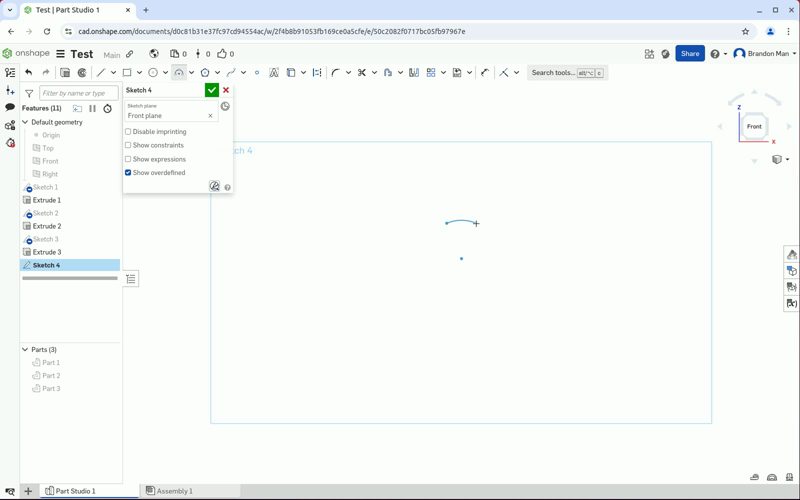
click(476, 223)
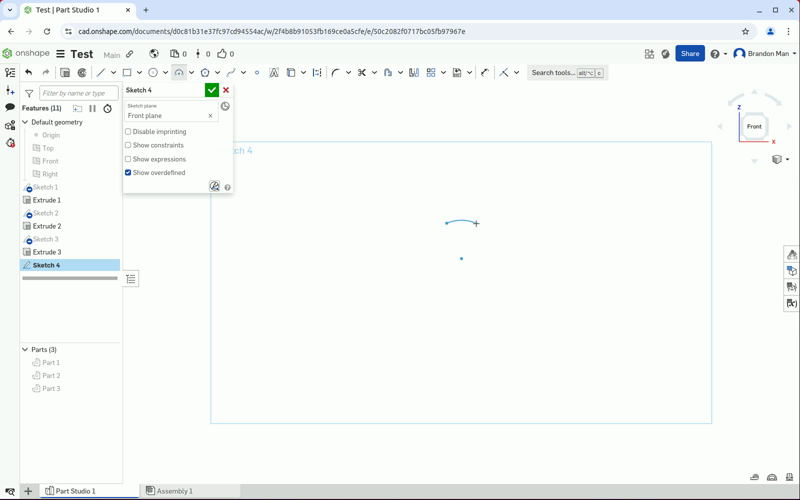
mouse_move(461, 210)
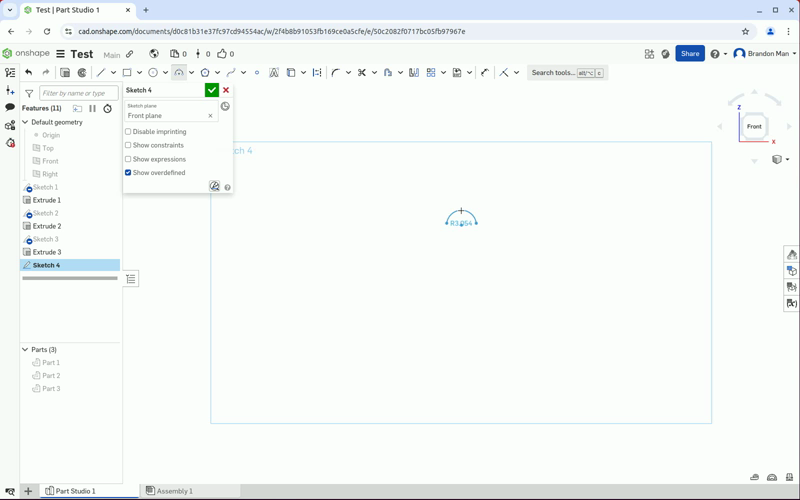
click(461, 210)
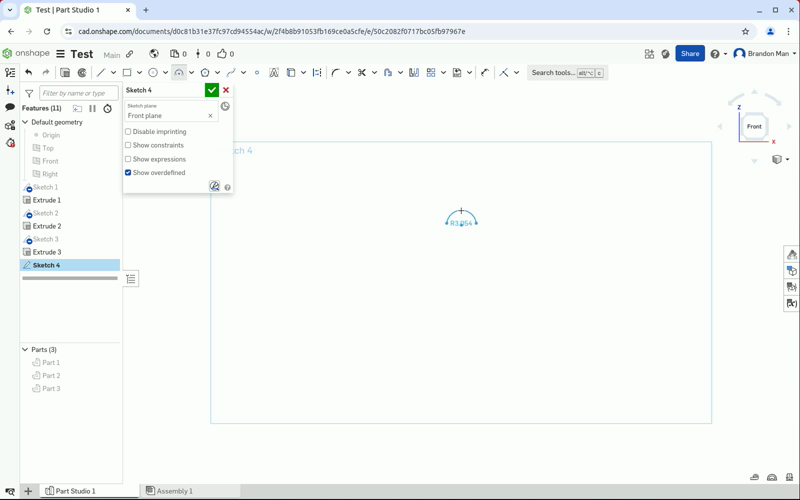
key_up(shift)
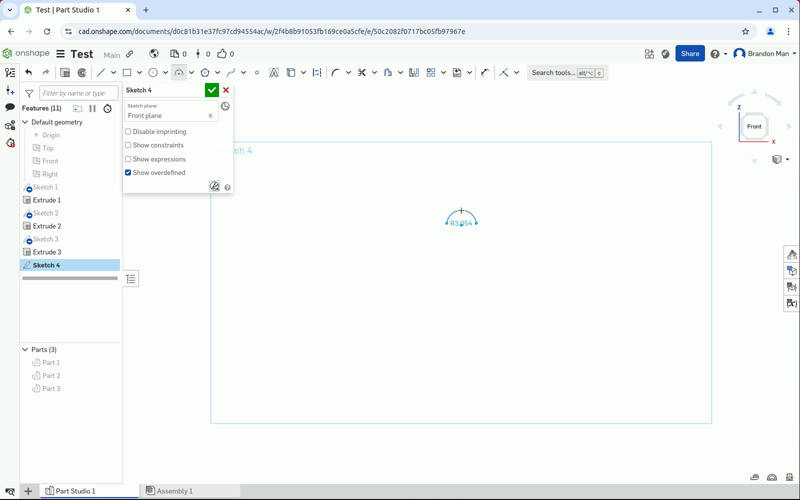
key(esc)
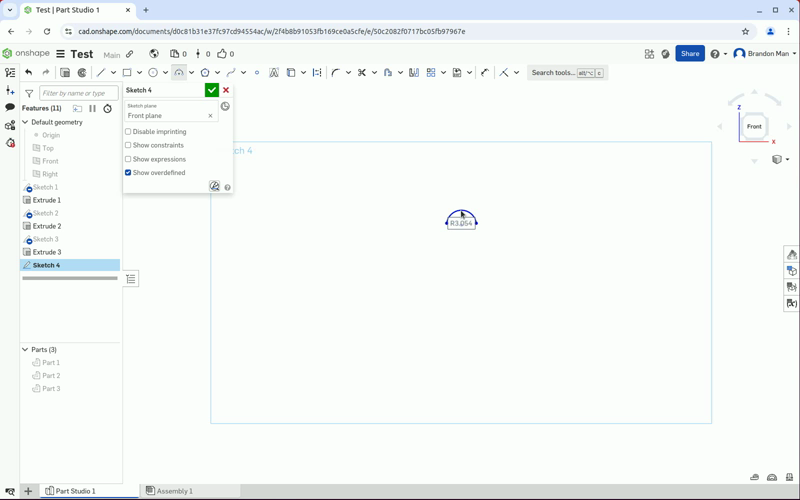
key(l)
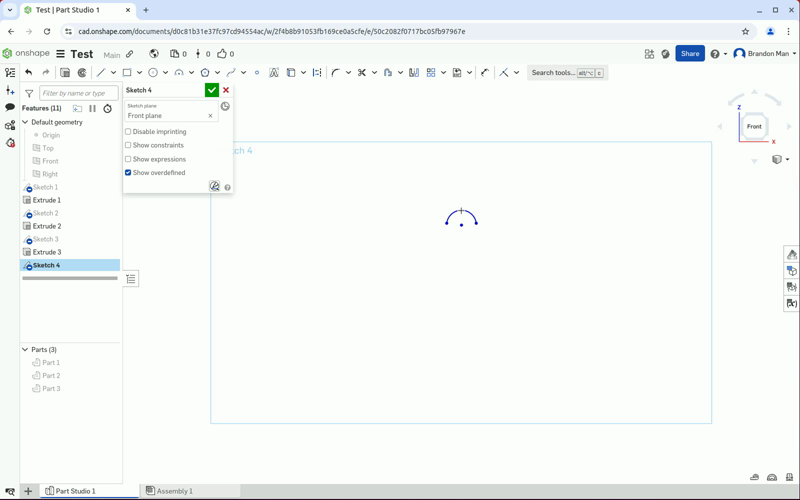
mouse_move(476, 223)
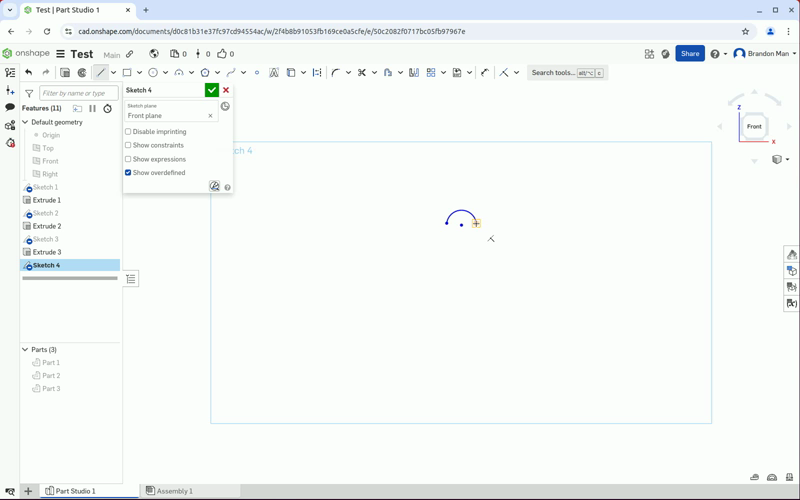
click(476, 223)
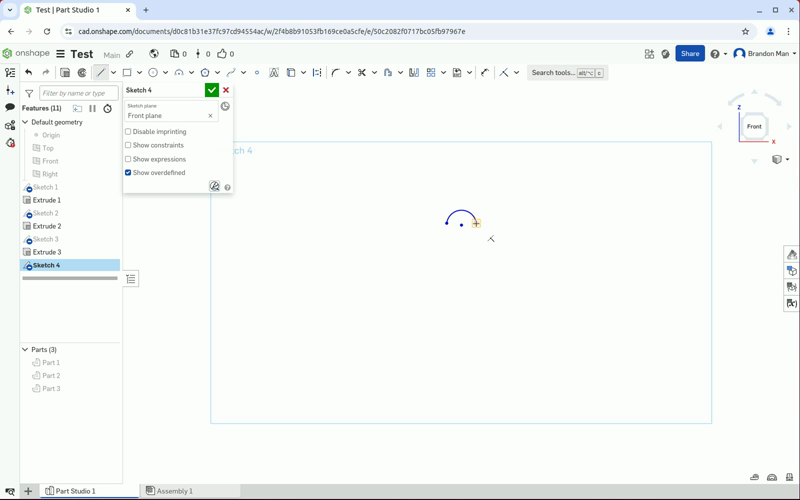
key_down(shift)
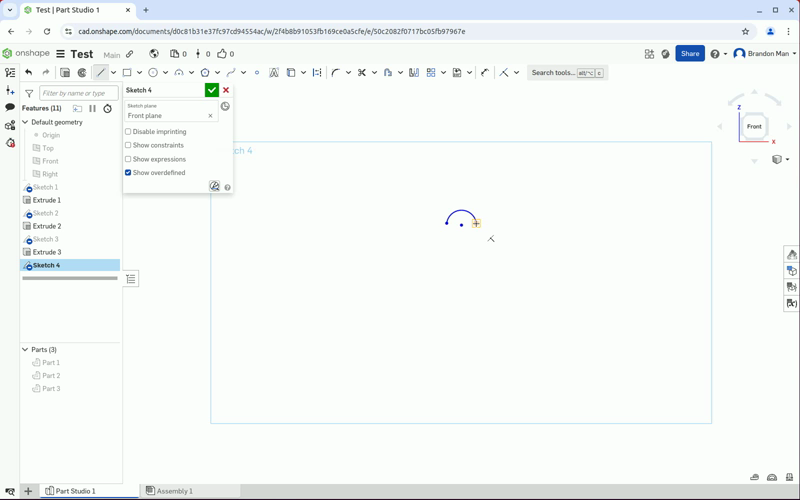
mouse_move(506, 223)
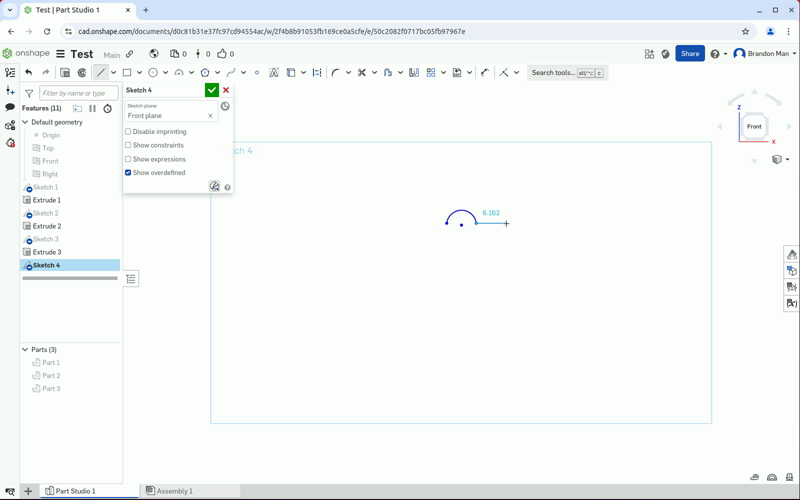
mouse_move(470, 176)
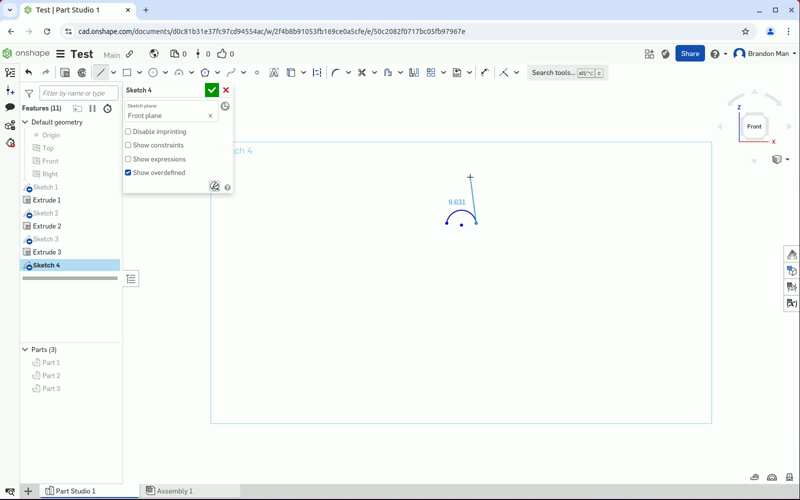
click(470, 176)
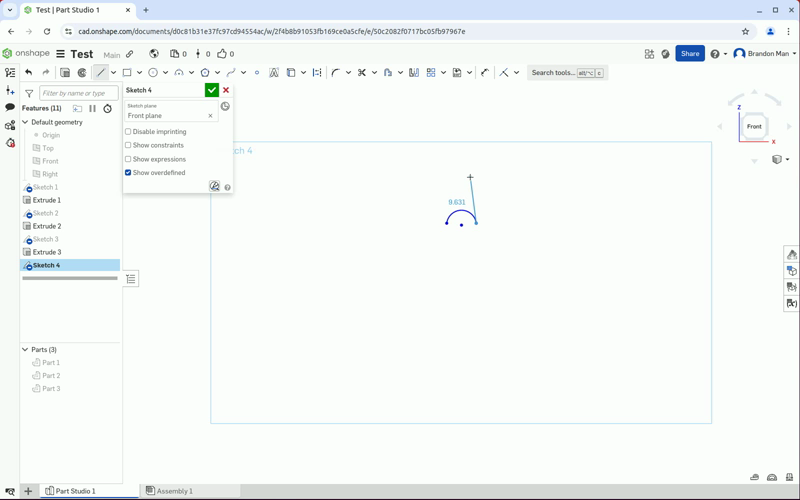
key_up(shift)
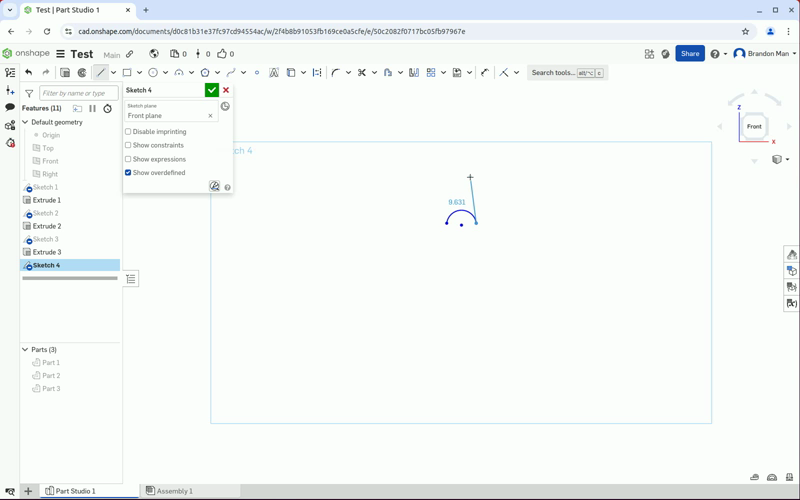
key(esc)
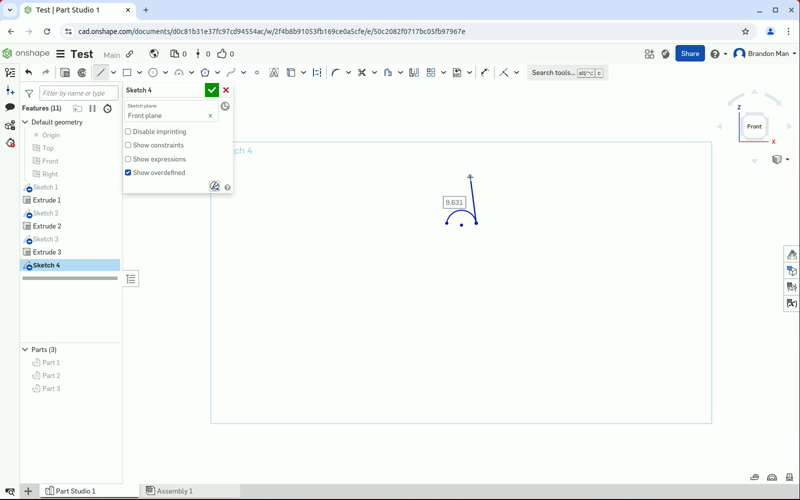
key(a)
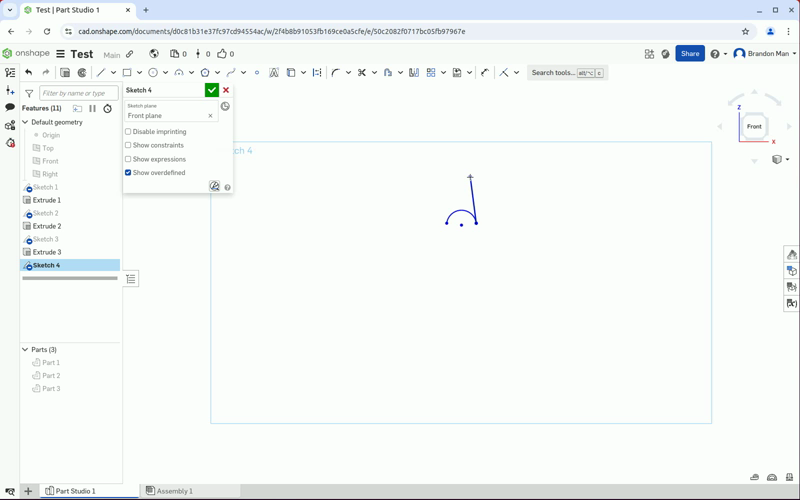
mouse_move(470, 176)
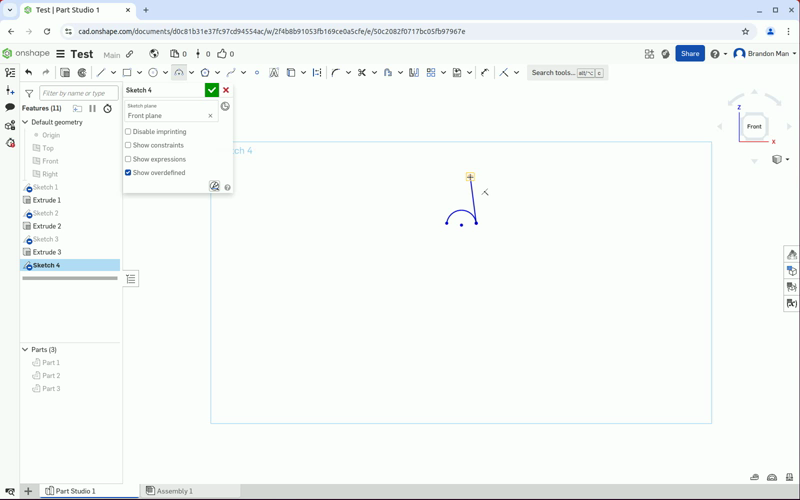
click(470, 176)
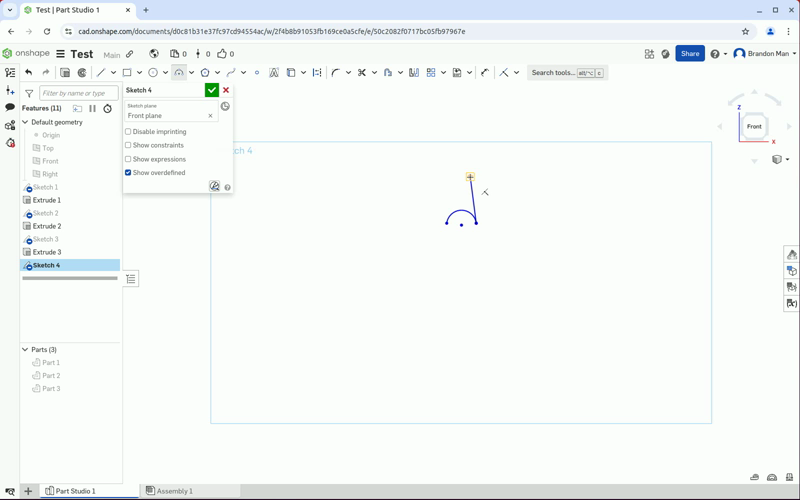
key_down(shift)
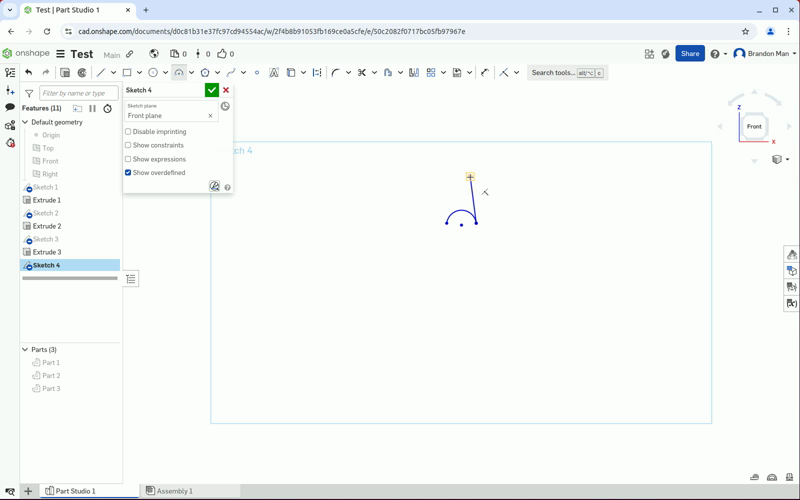
mouse_move(452, 176)
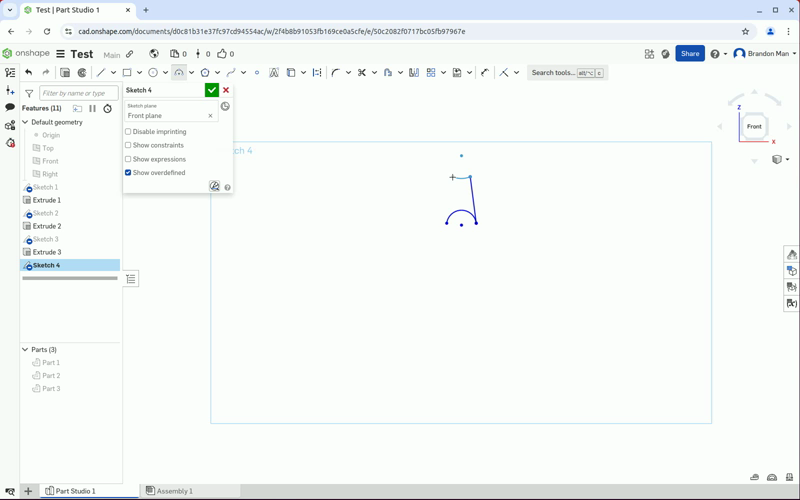
click(452, 176)
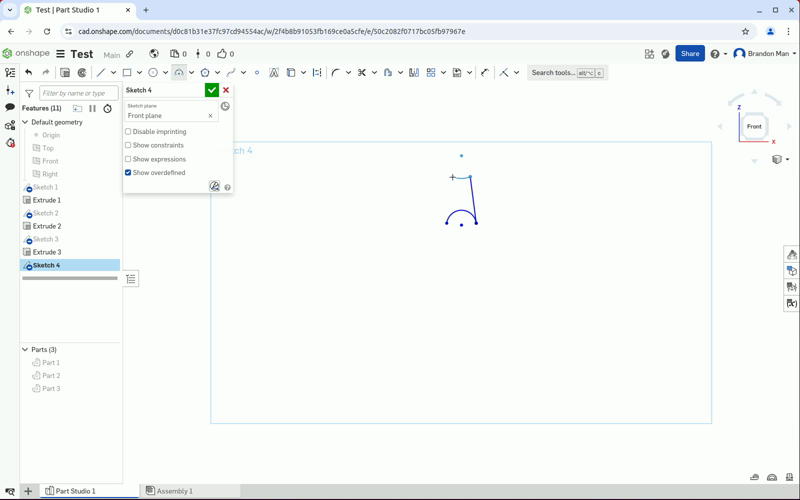
mouse_move(461, 186)
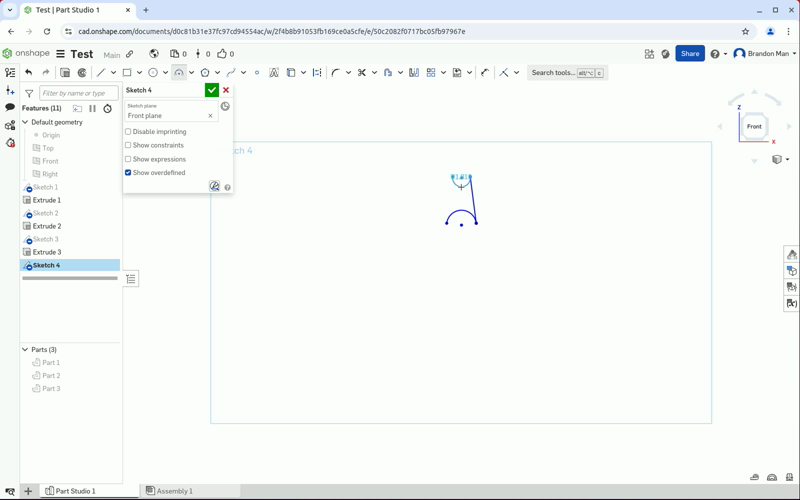
click(461, 186)
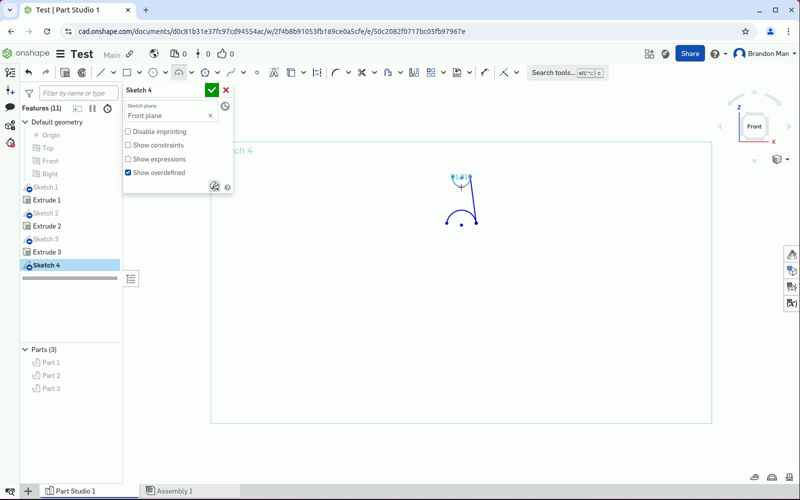
key_up(shift)
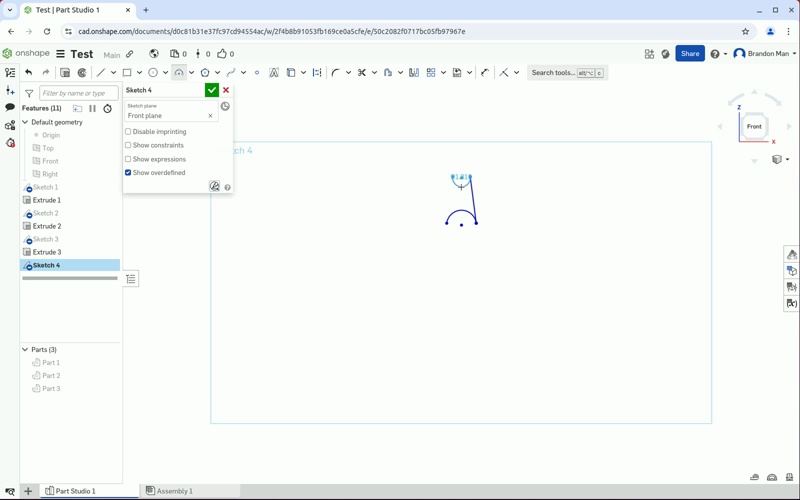
key(esc)
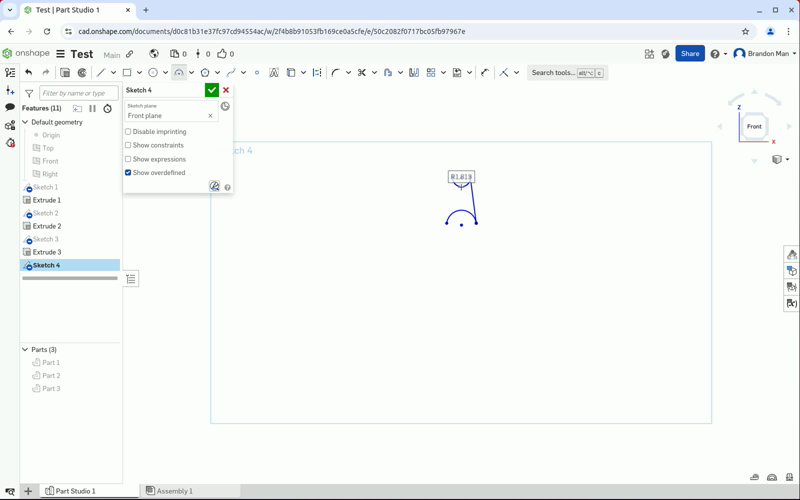
key(l)
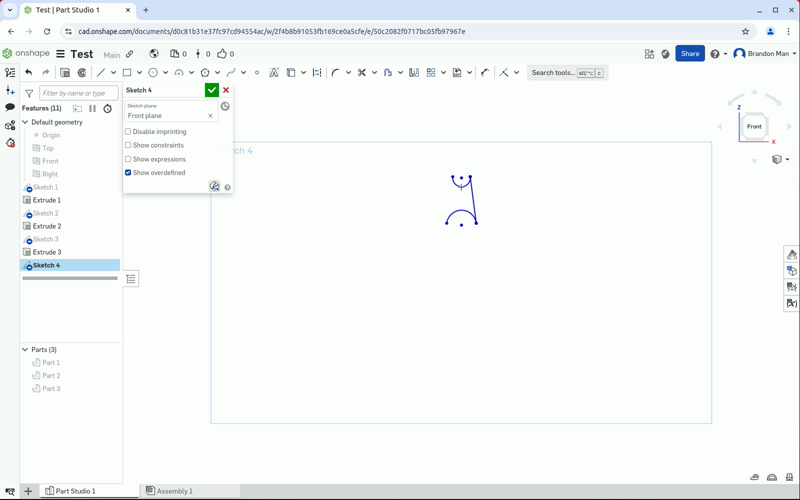
mouse_move(452, 176)
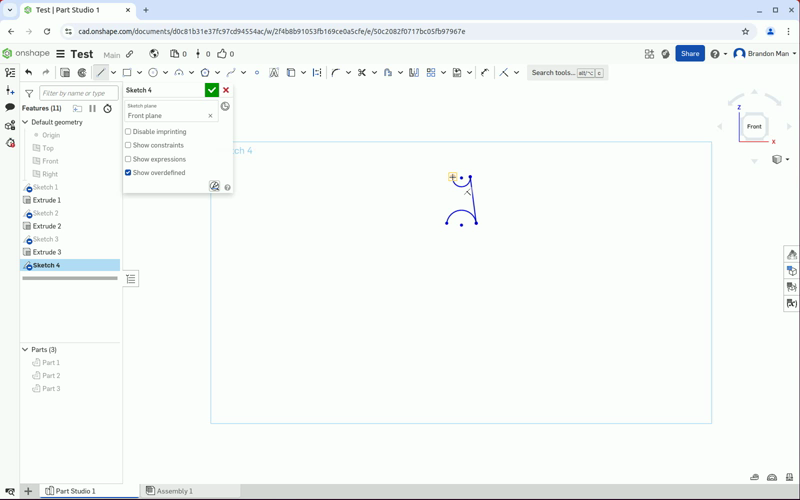
click(452, 176)
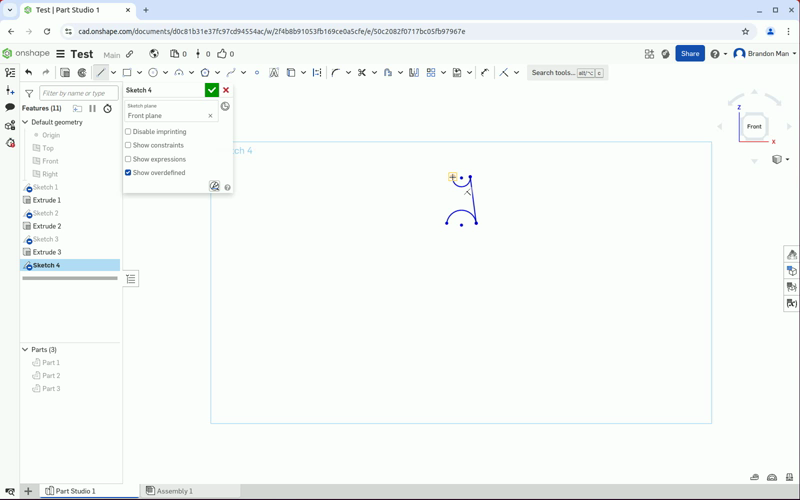
mouse_move(482, 176)
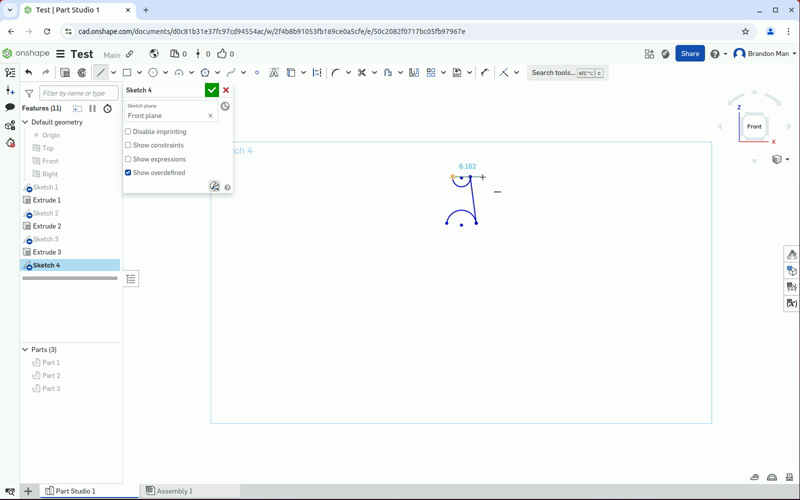
key_down(shift)
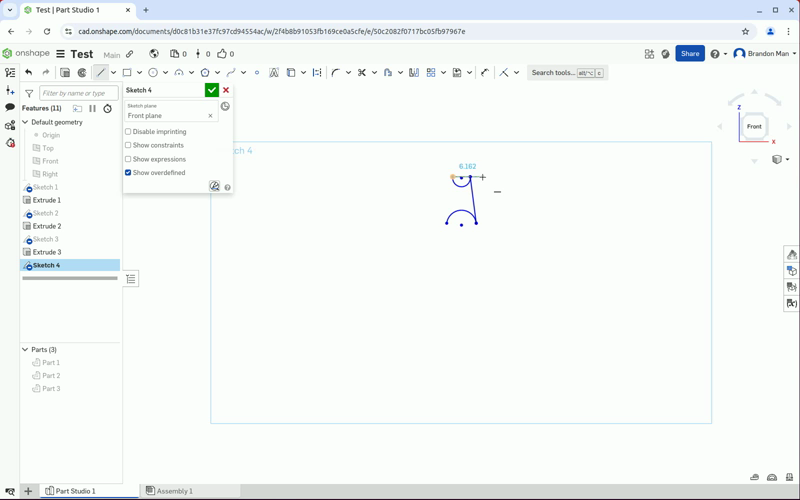
mouse_move(446, 223)
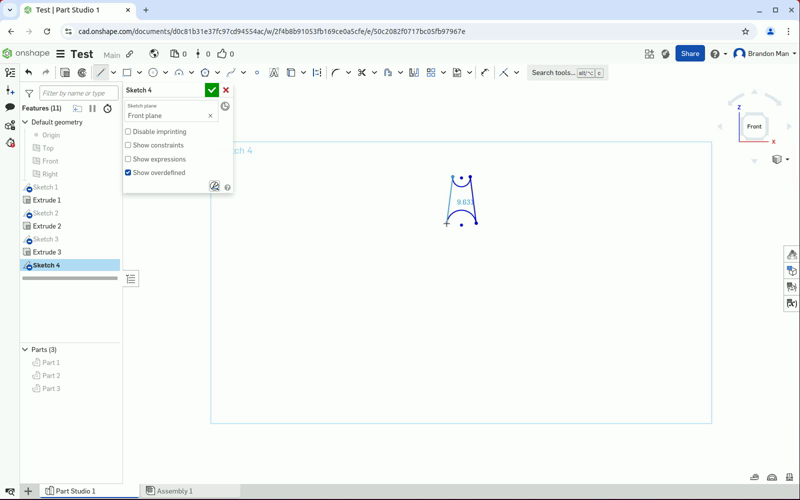
key_up(shift)
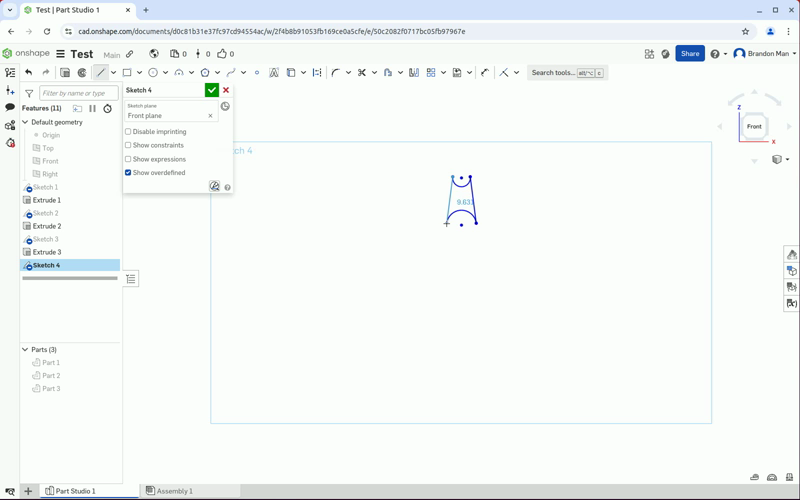
click(446, 223)
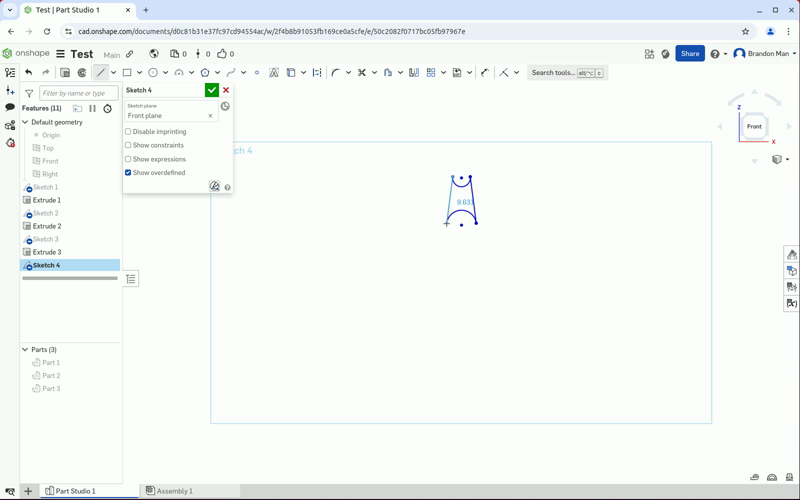
key(esc)
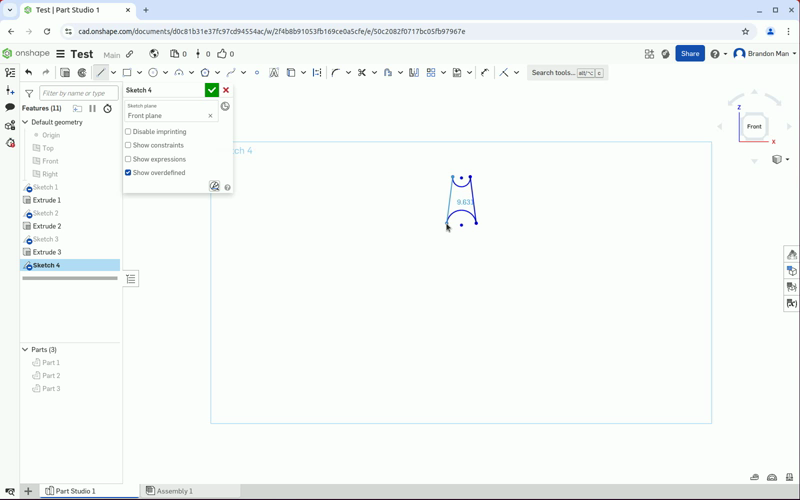
key(c)
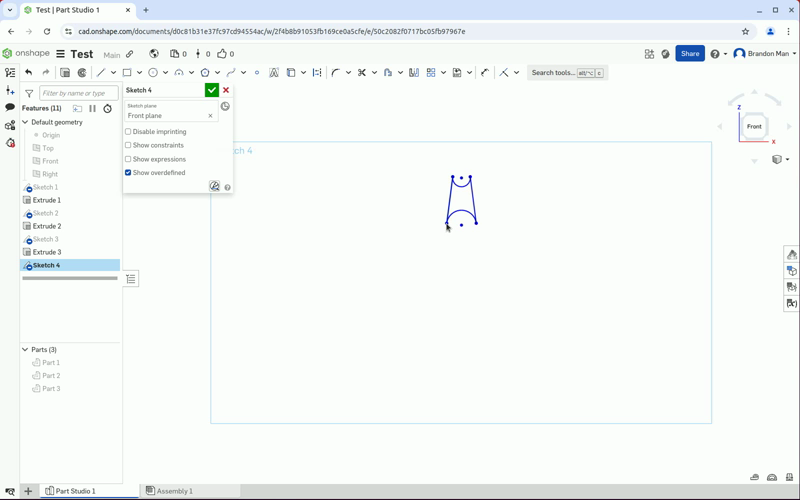
key_down(shift)
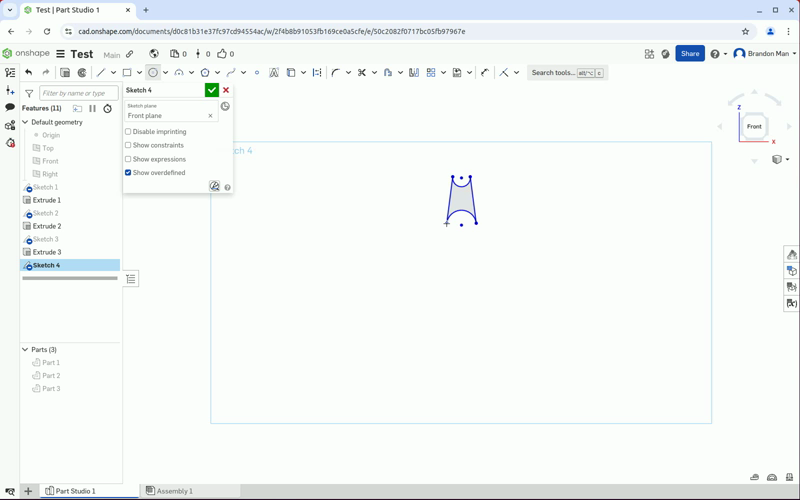
mouse_move(458, 191)
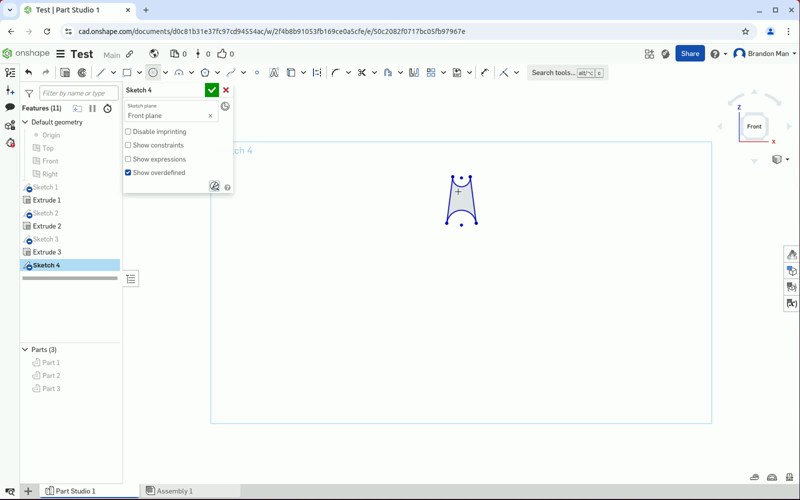
click(458, 191)
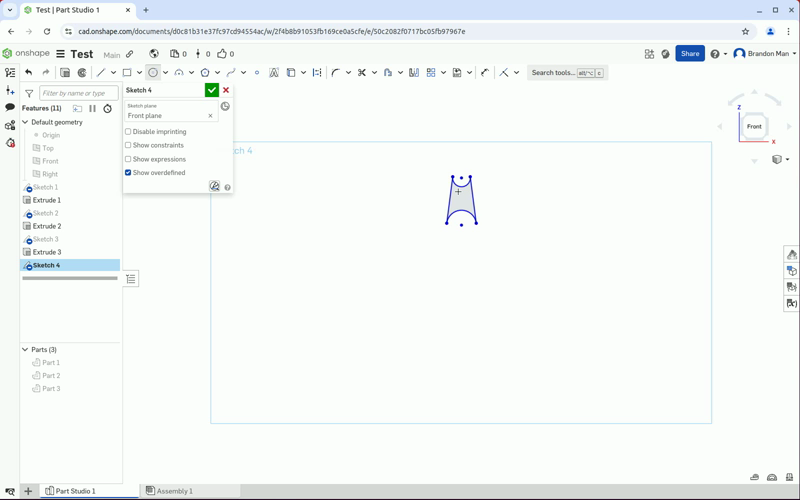
key_up(shift)
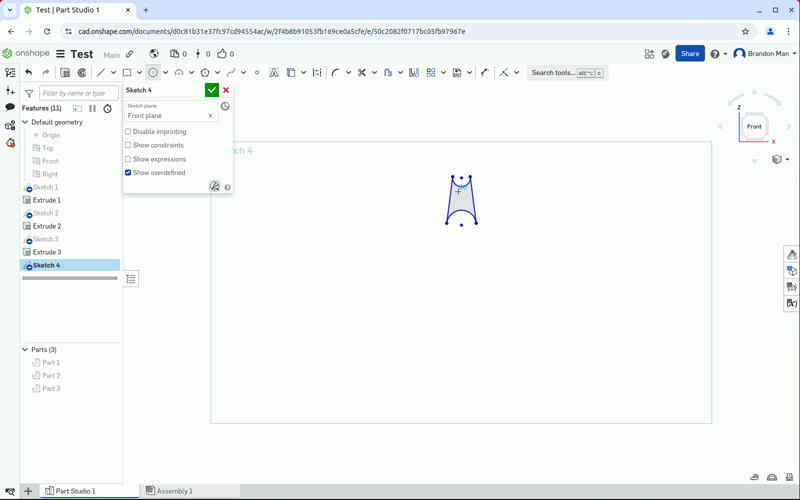
mouse_move(461, 191)
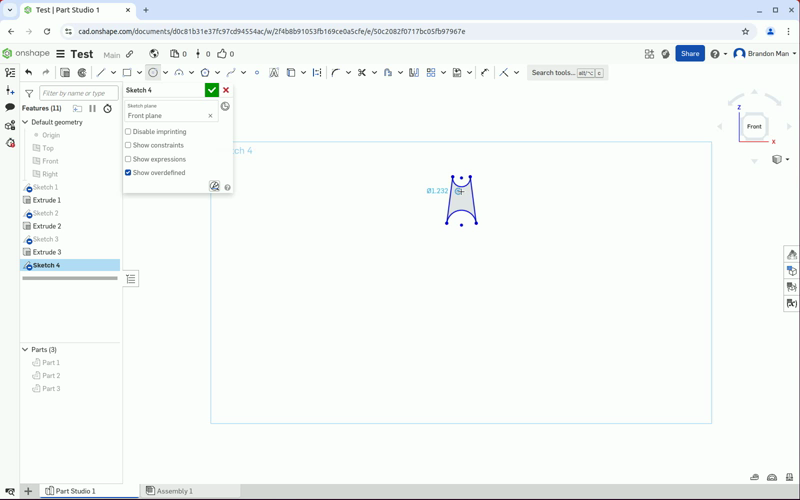
scroll(6)
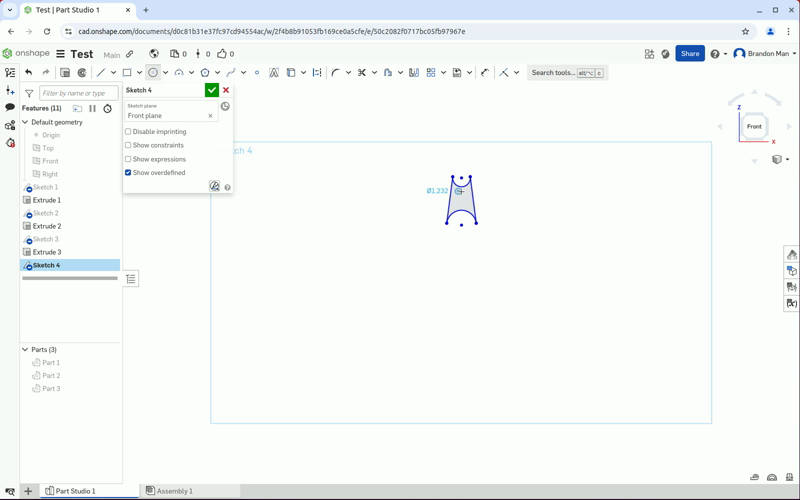
scroll(6)
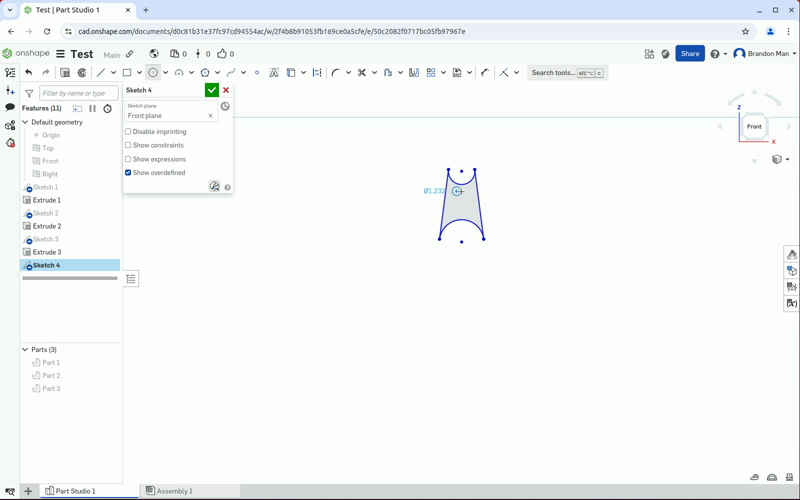
scroll(6)
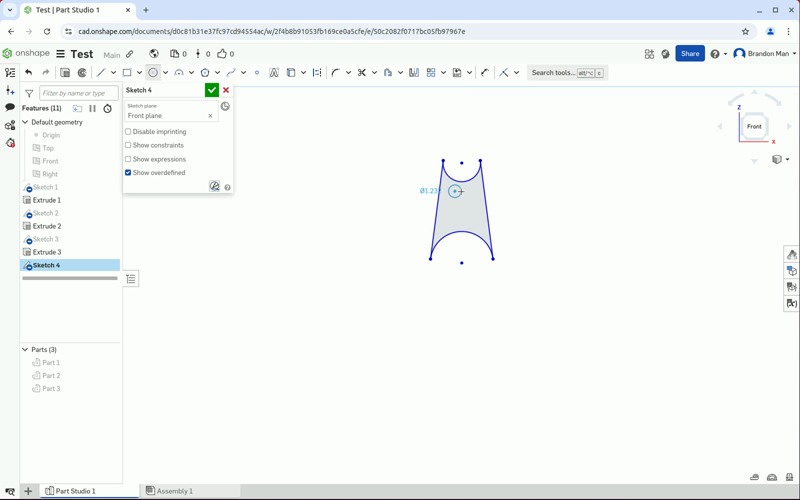
scroll(6)
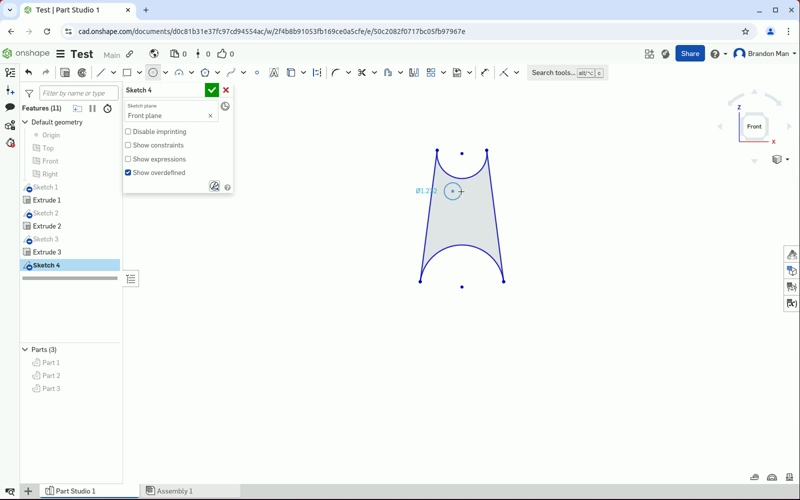
scroll(6)
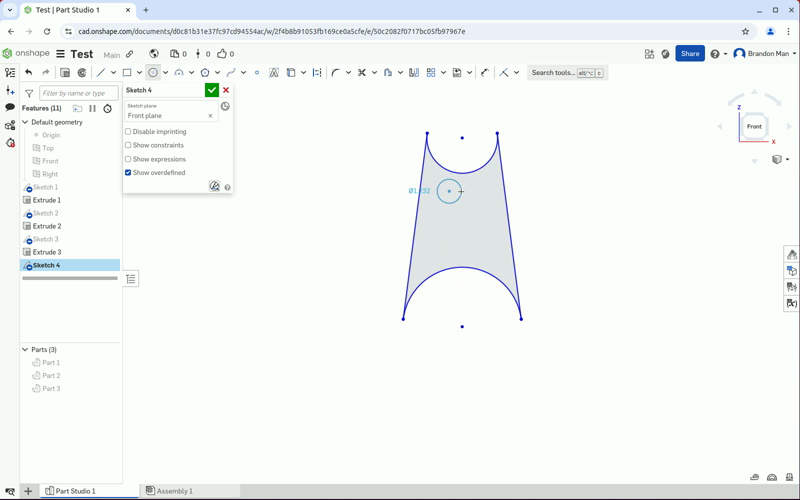
scroll(6)
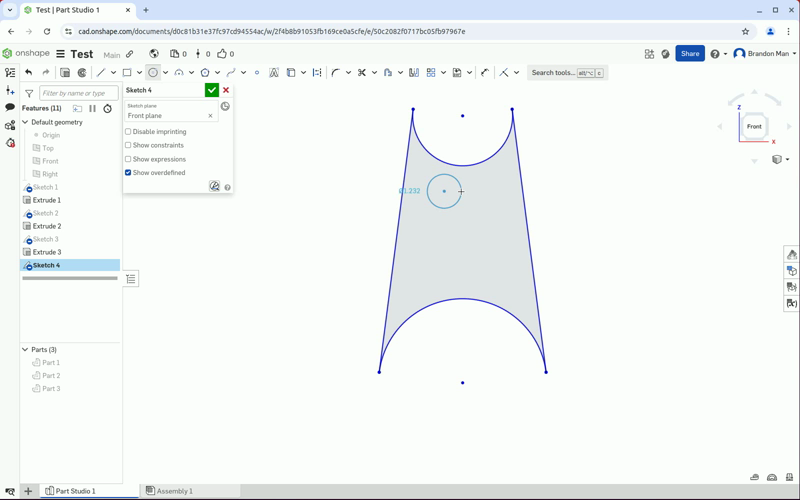
scroll(6)
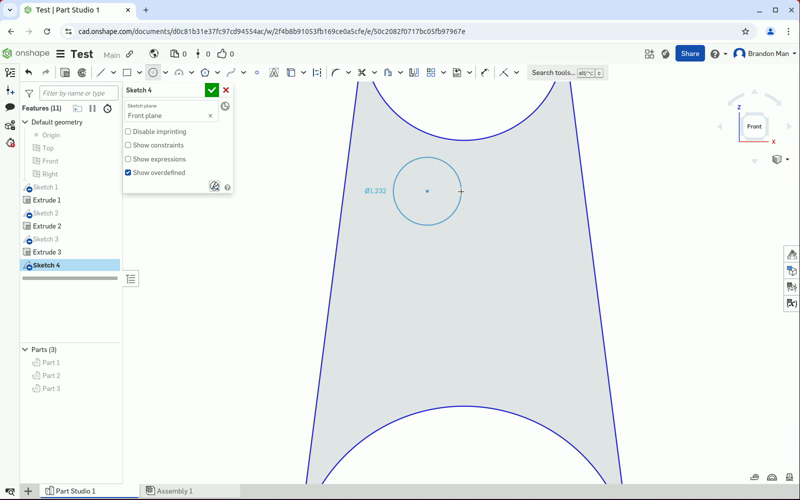
click(461, 191)
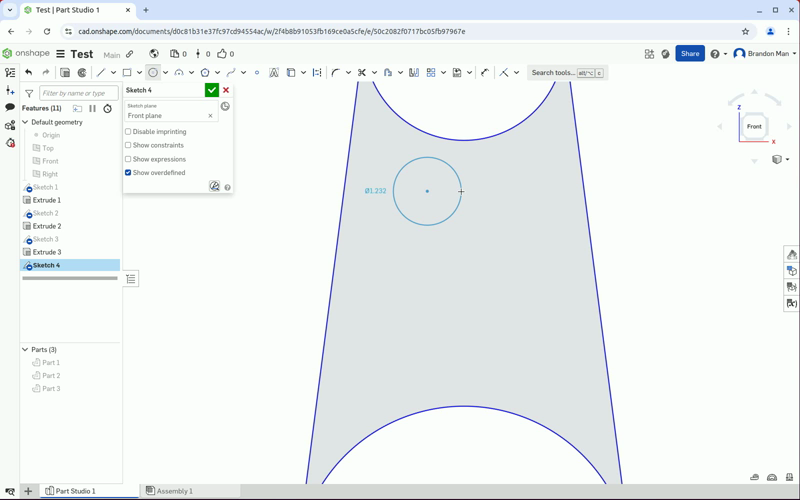
scroll(-6)
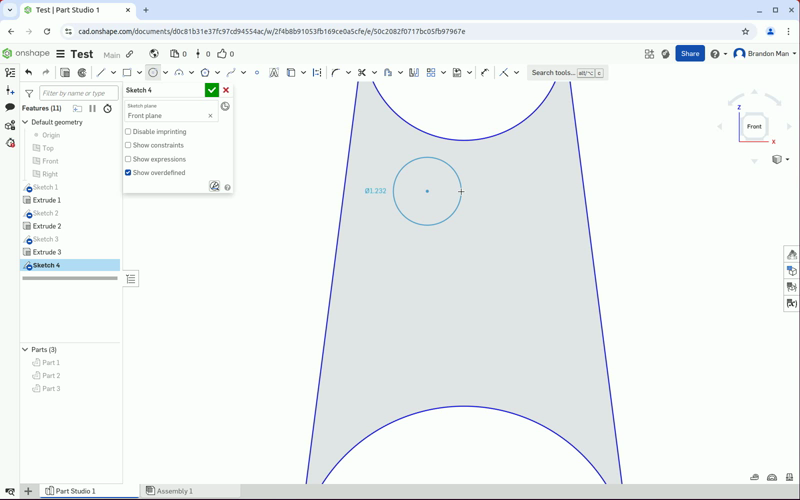
scroll(-6)
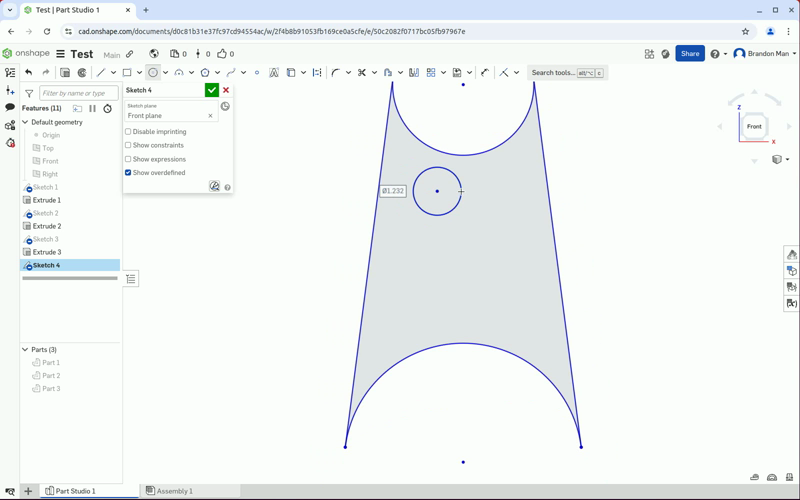
scroll(-6)
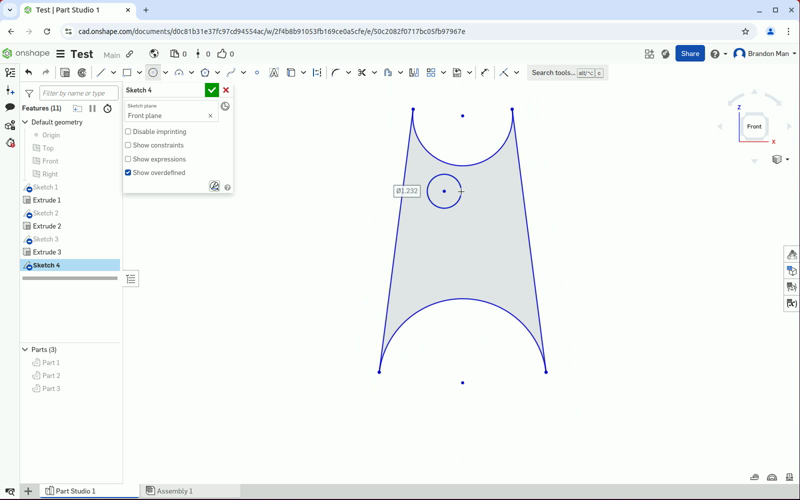
scroll(-6)
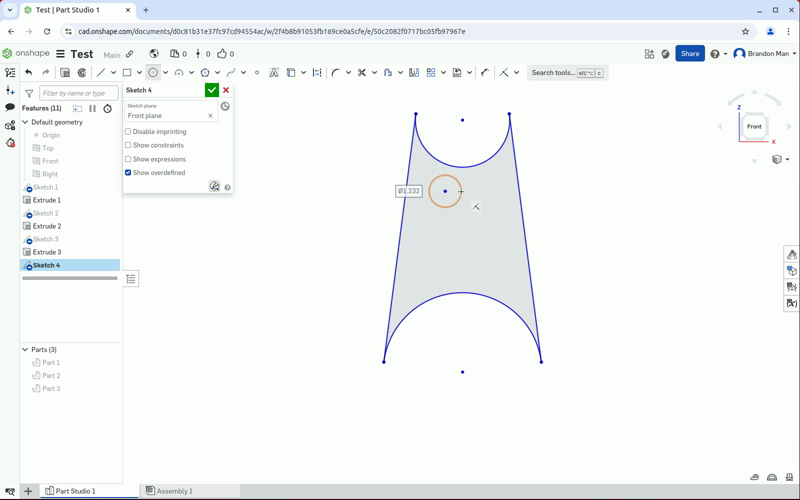
scroll(-6)
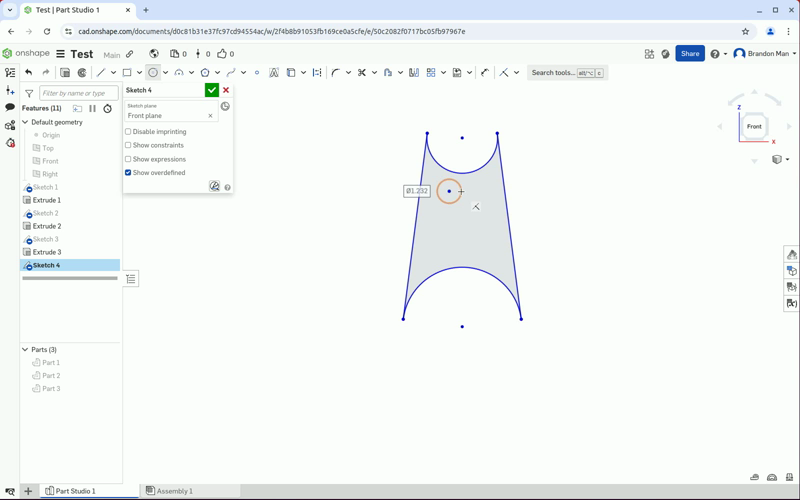
scroll(-6)
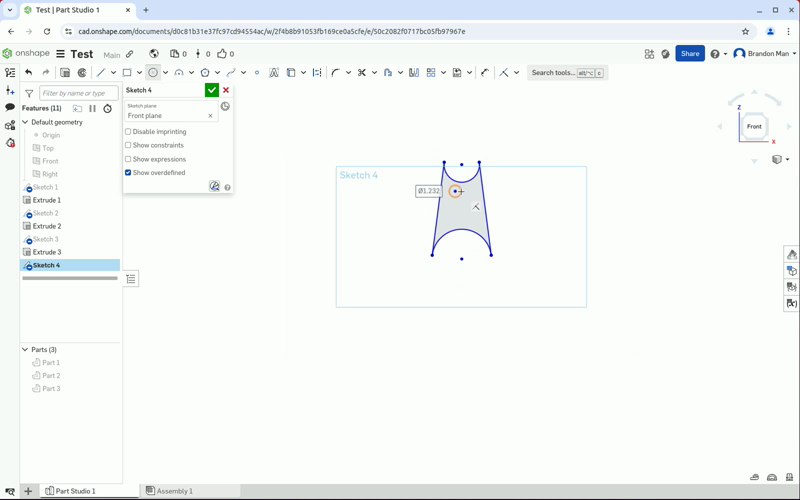
scroll(-6)
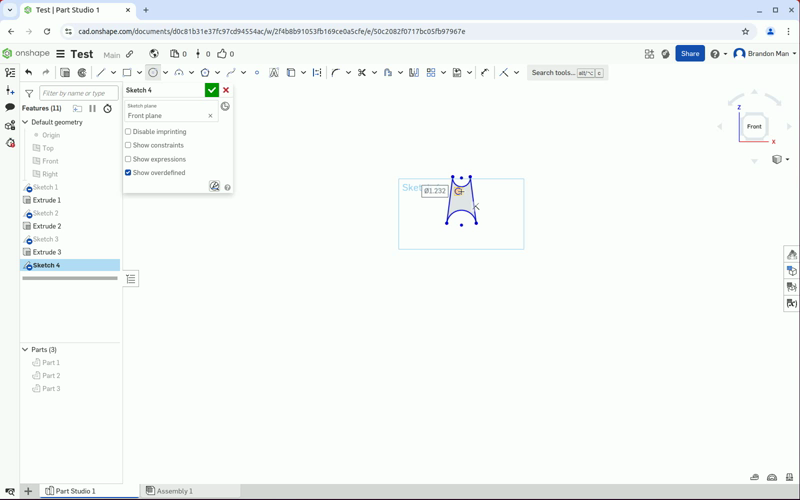
key(esc)
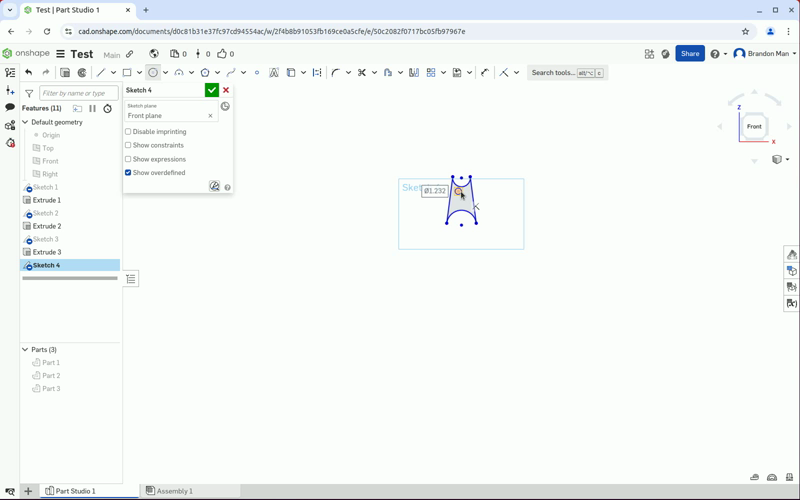
mouse_move(462, 209)
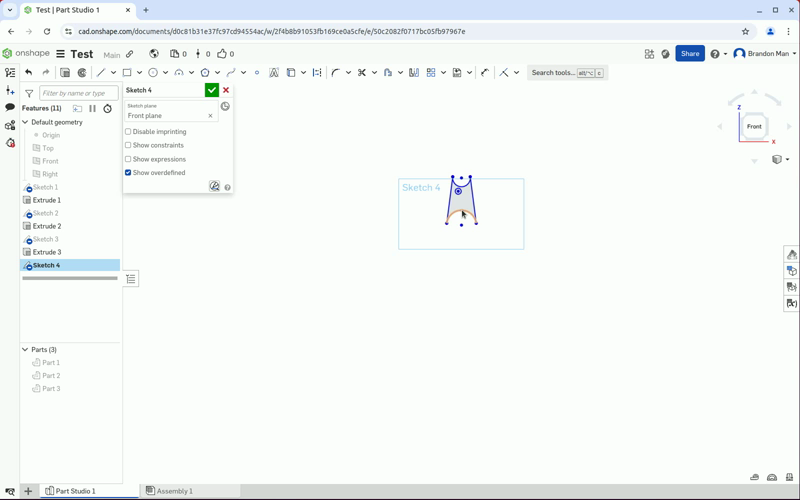
scroll(6)
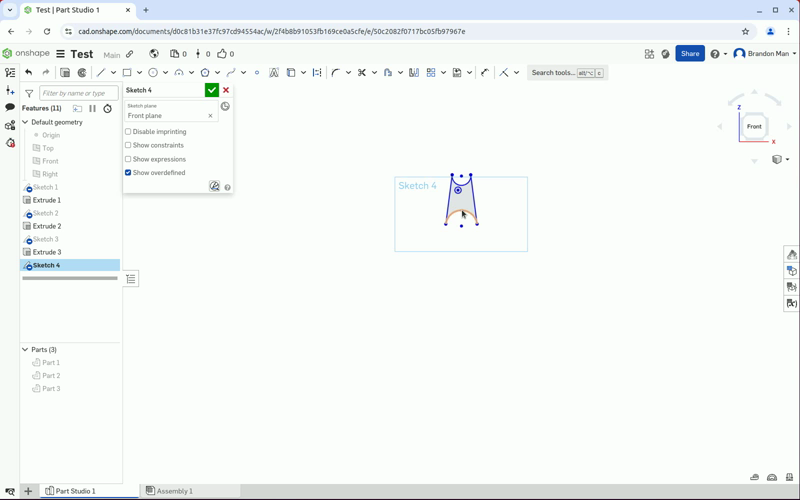
scroll(6)
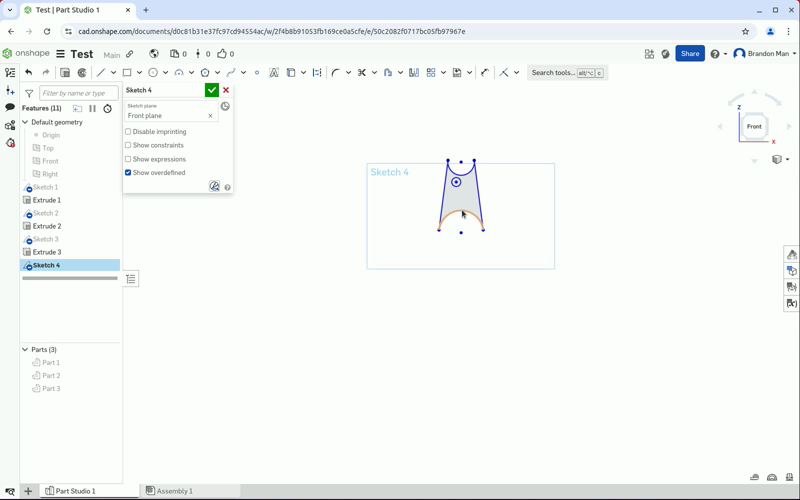
scroll(6)
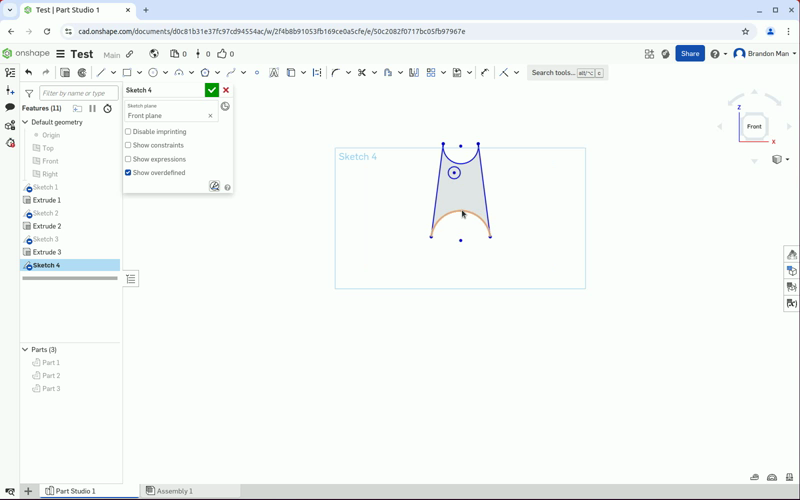
scroll(6)
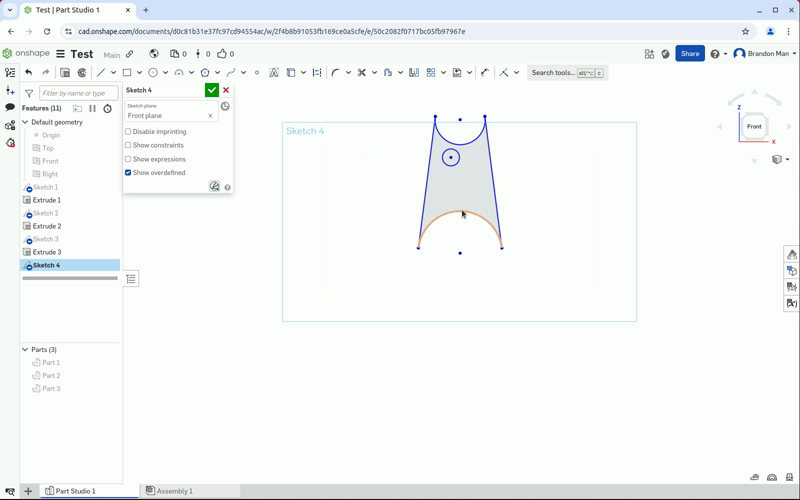
scroll(6)
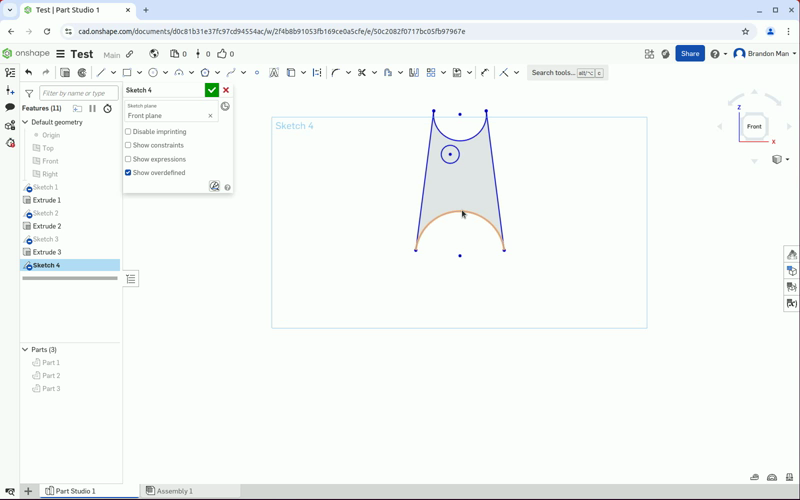
scroll(6)
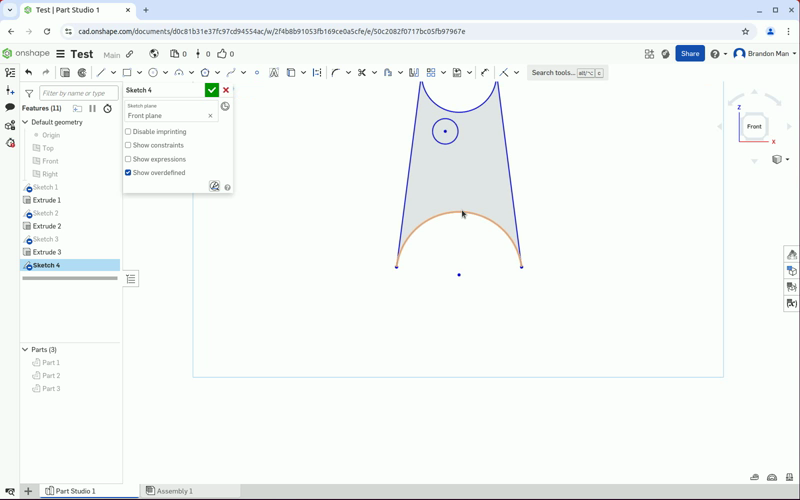
scroll(6)
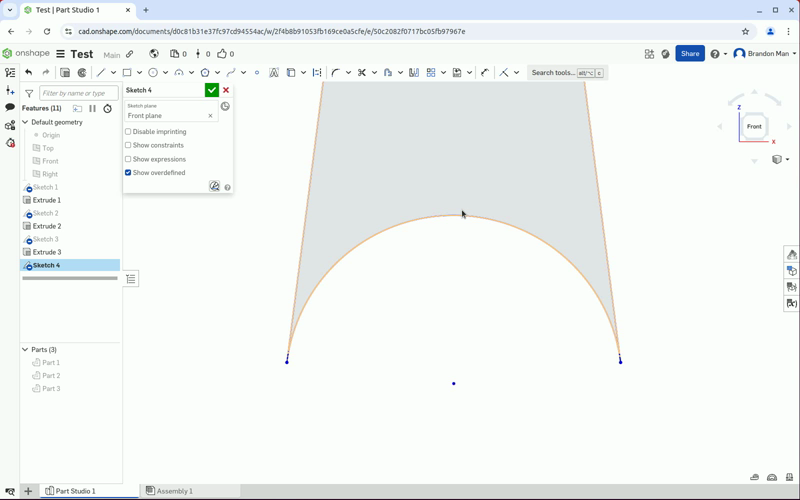
click(462, 209)
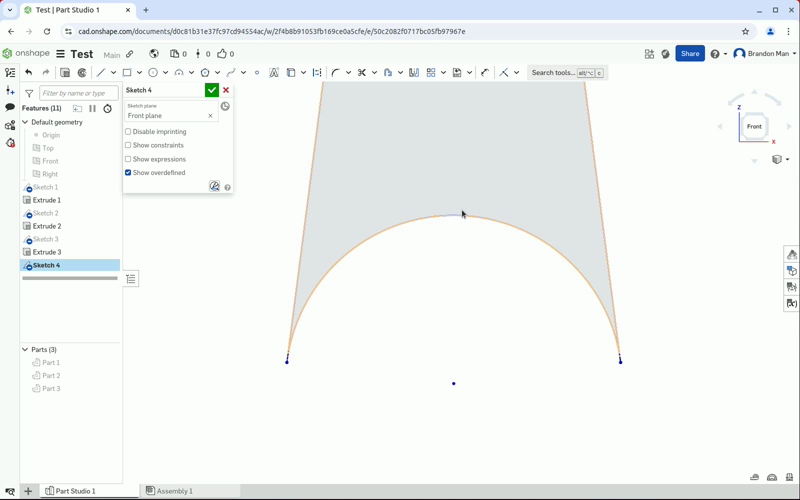
scroll(-6)
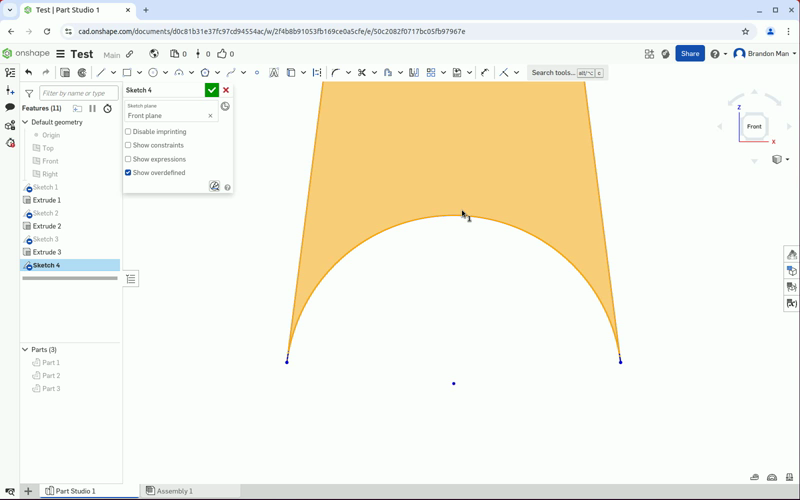
scroll(-6)
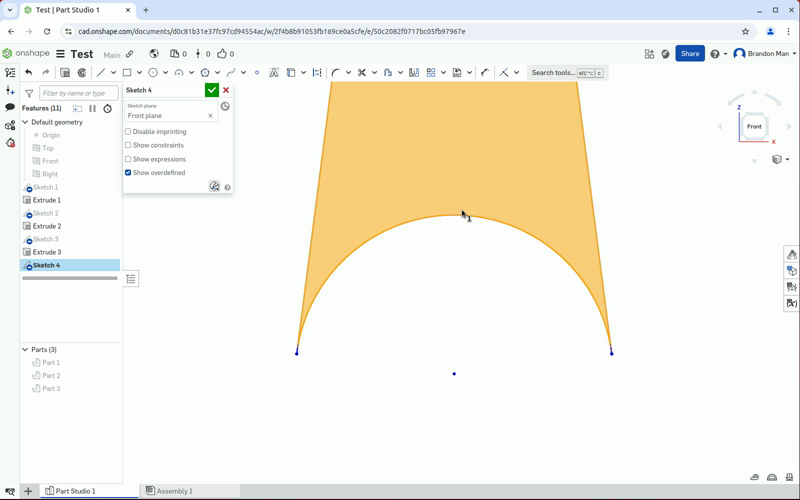
scroll(-6)
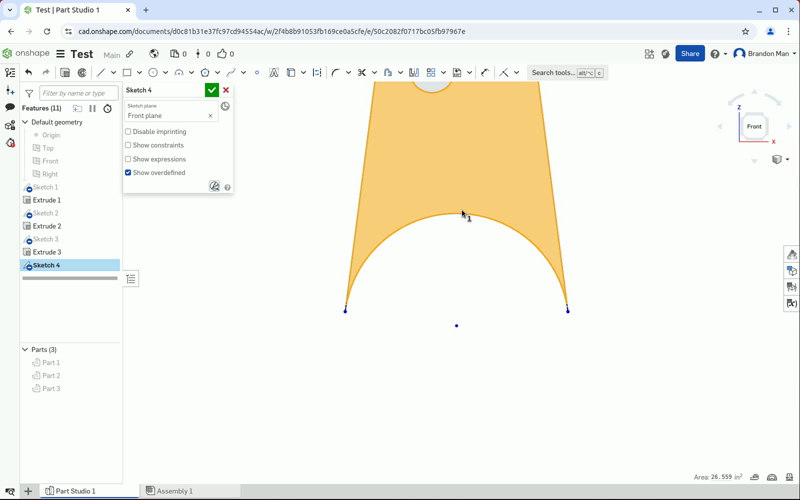
scroll(-6)
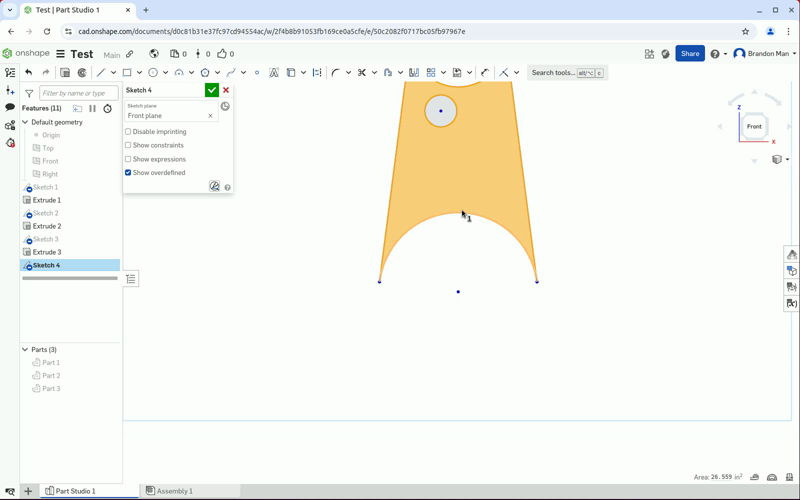
scroll(-6)
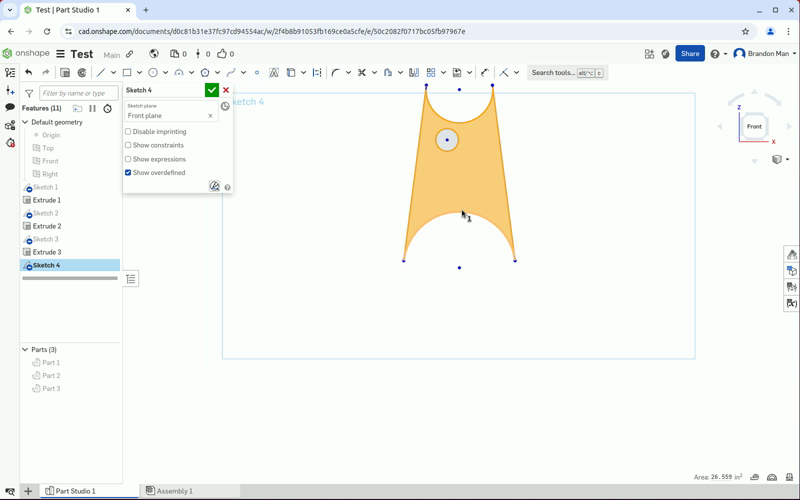
scroll(-6)
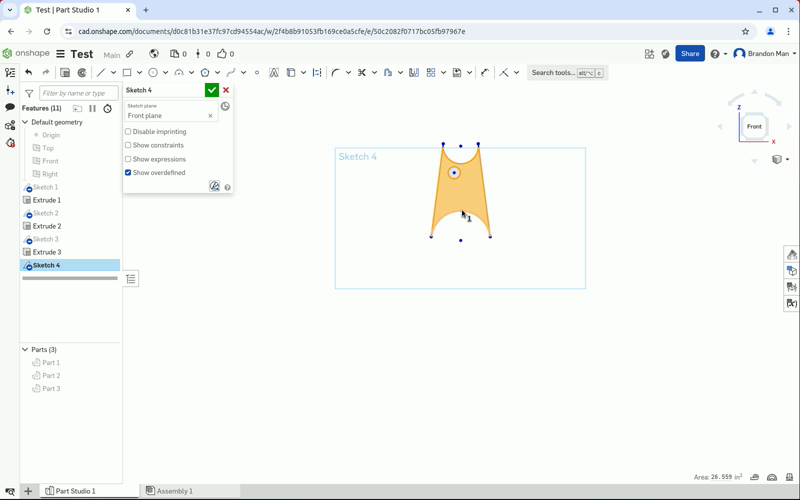
scroll(-6)
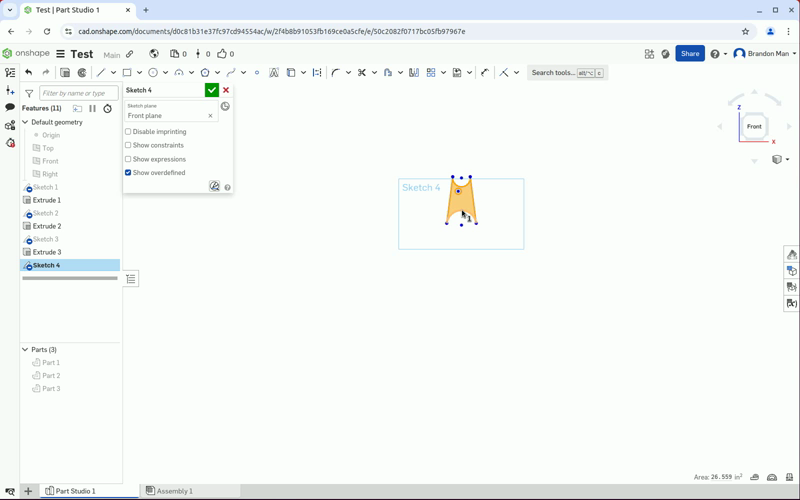
mouse_move(73, 352)
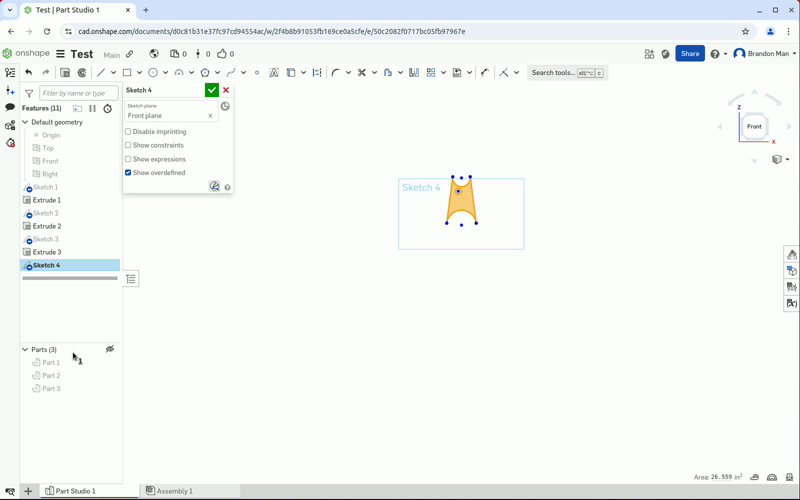
key(shift+y)
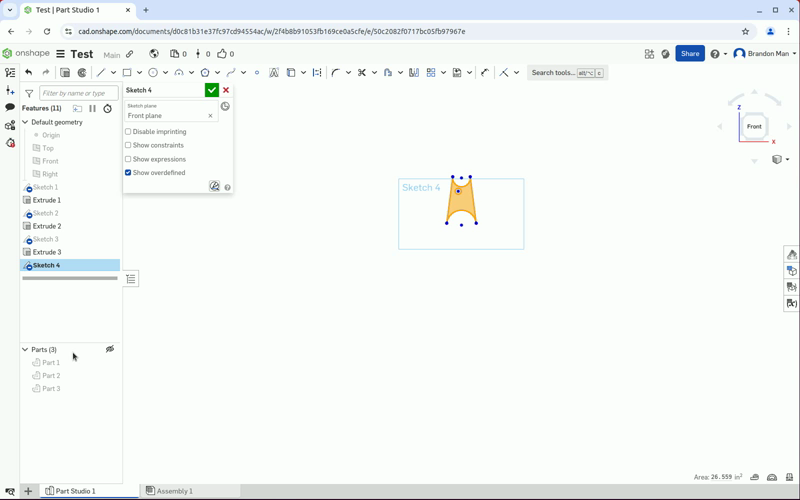
key(shift+e)
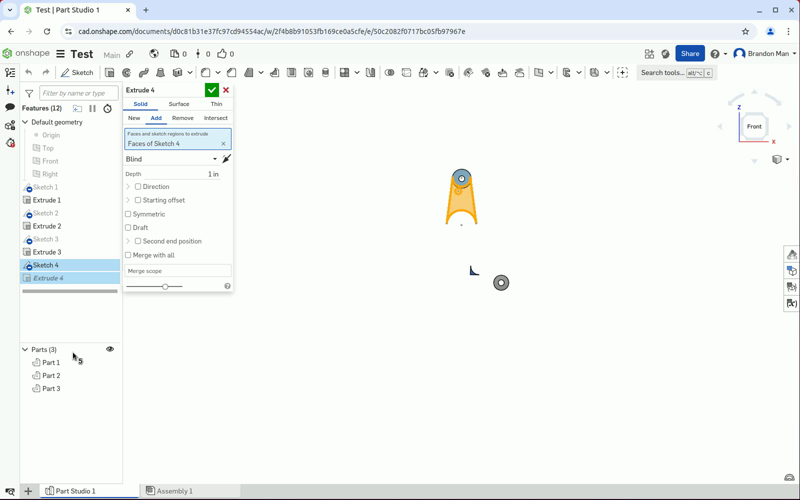
mouse_move(143, 106)
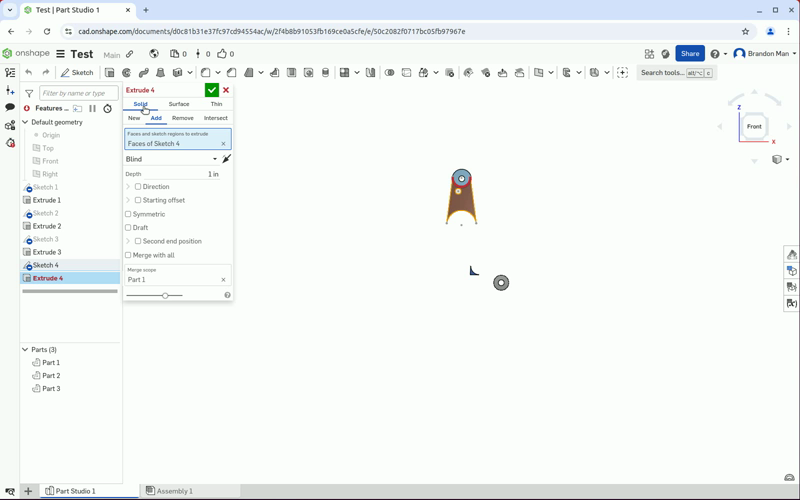
click(143, 106)
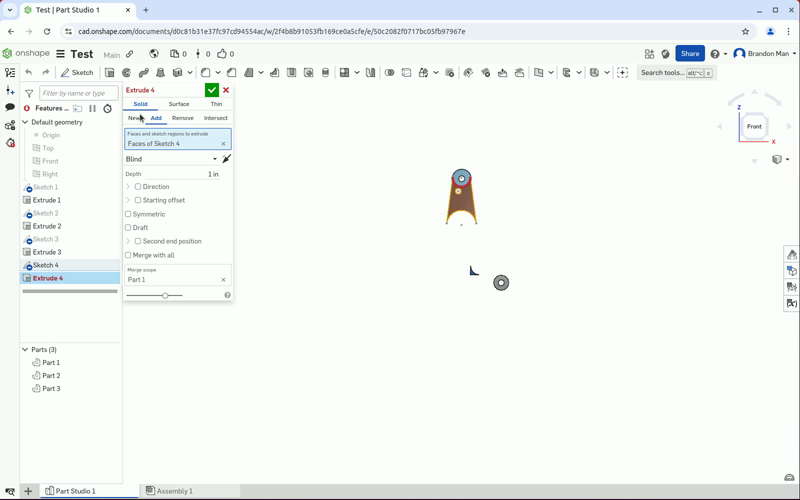
mouse_move(137, 120)
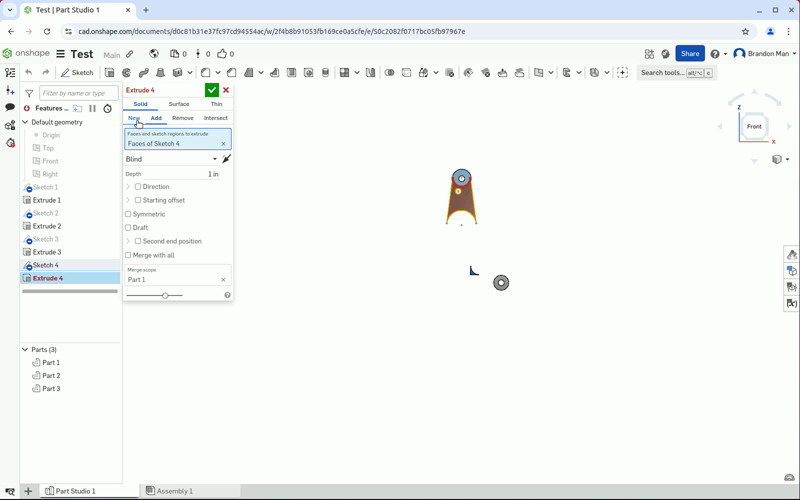
click(137, 120)
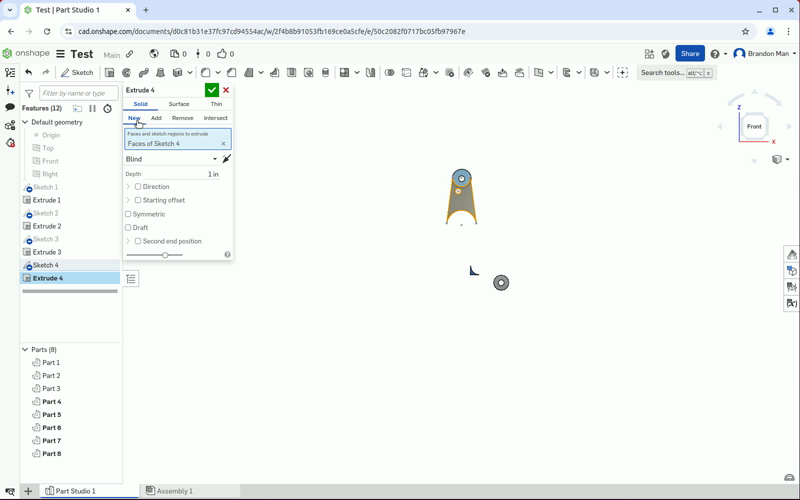
key(tab, 4)
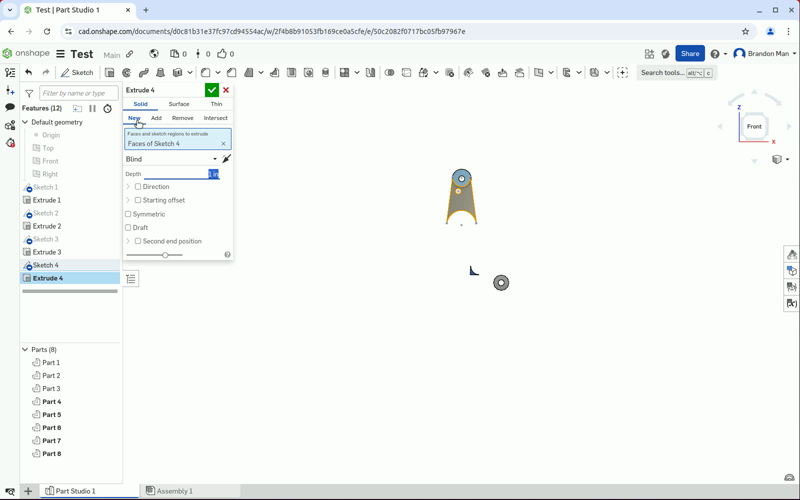
text(0.481)
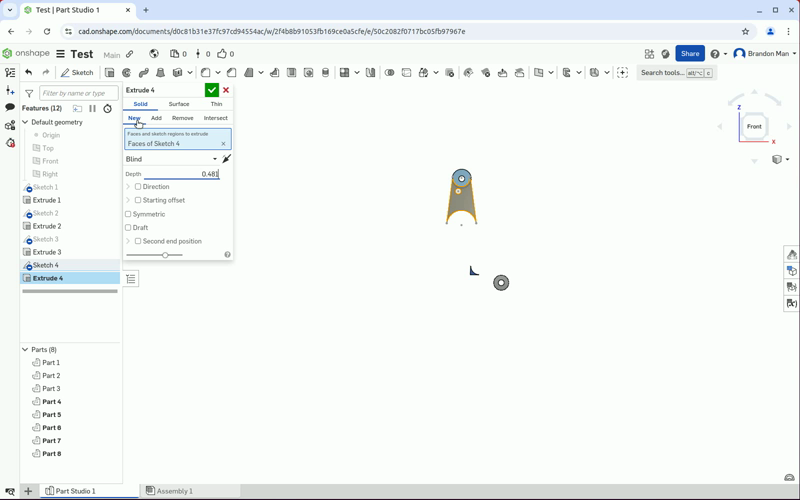
key(enter)
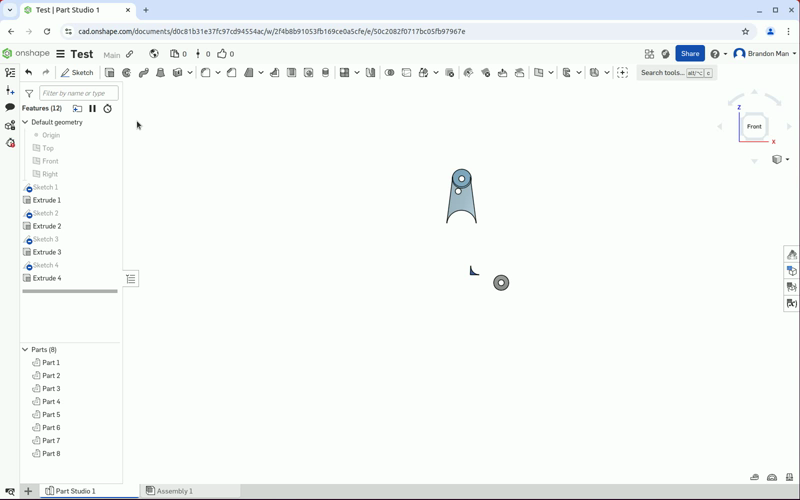
key(shift+h)
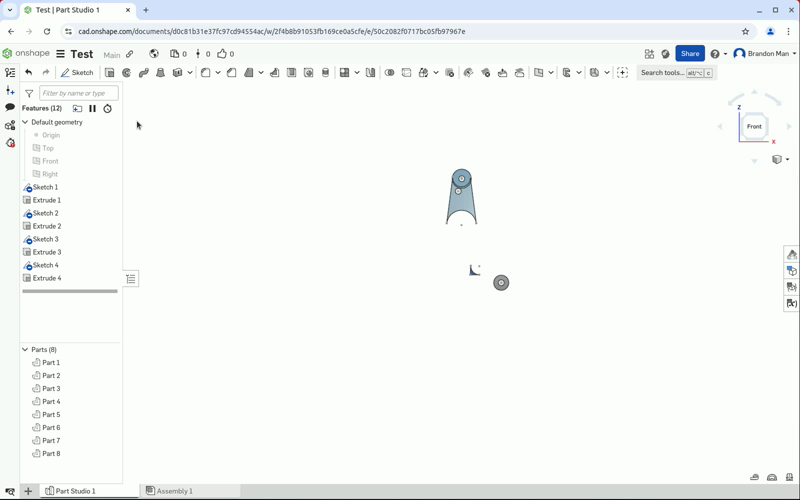
key(shift+h)
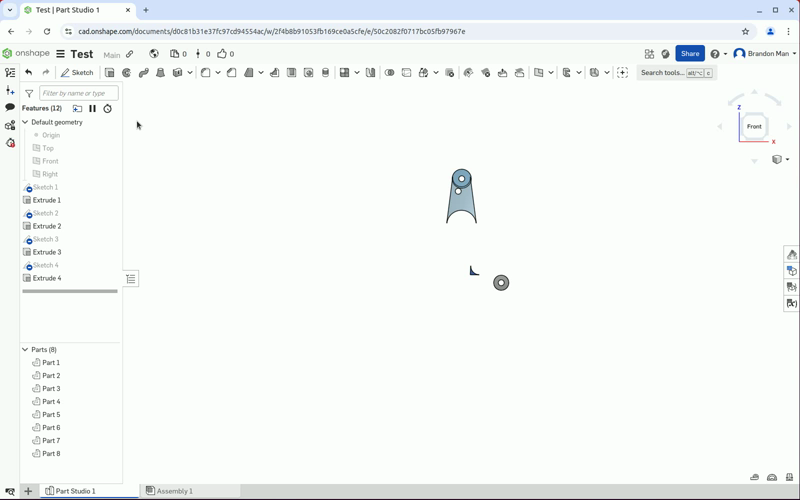
mouse_move(73, 189)
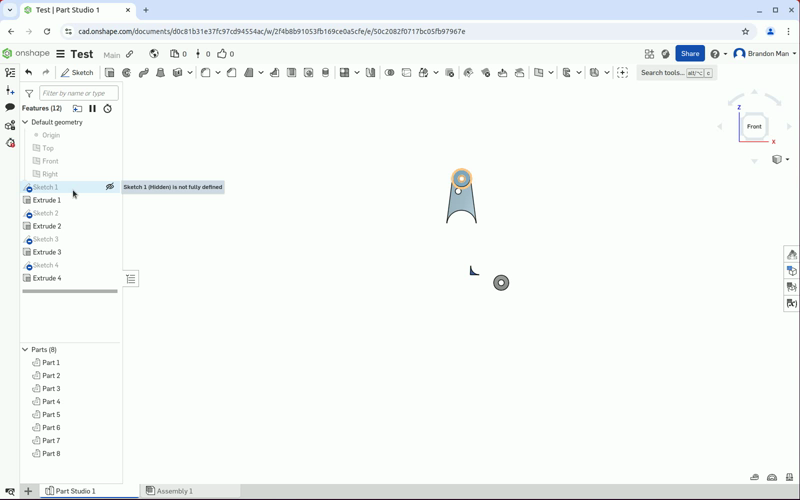
click(73, 189)
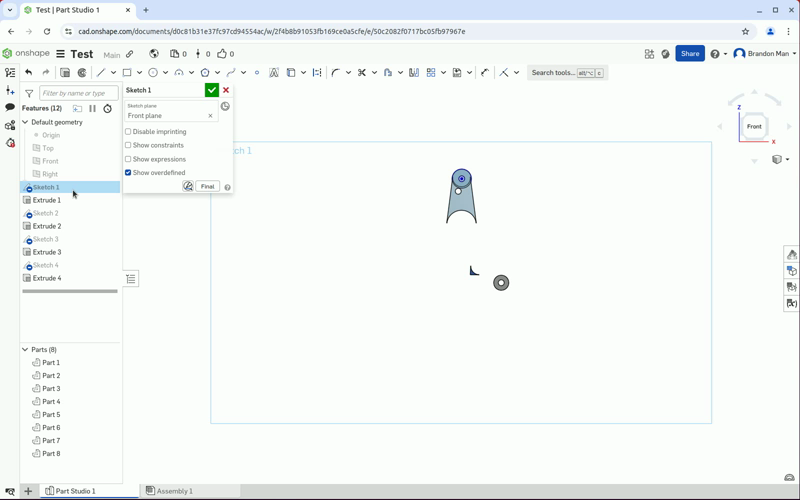
mouse_move(229, 92)
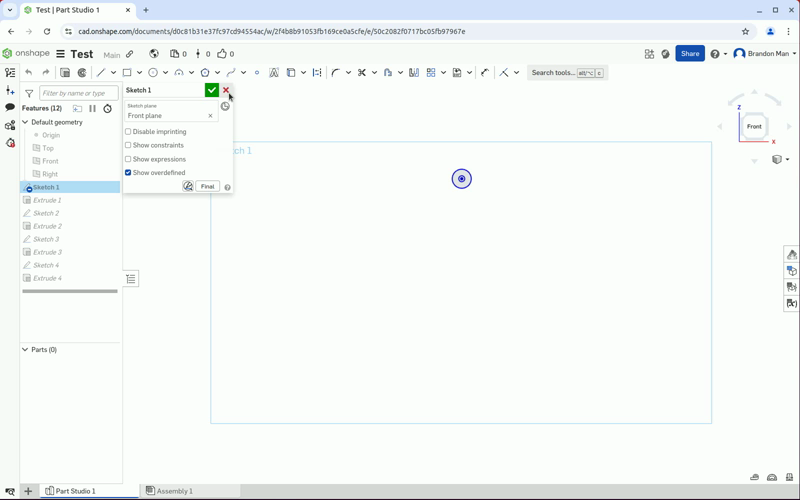
click(229, 92)
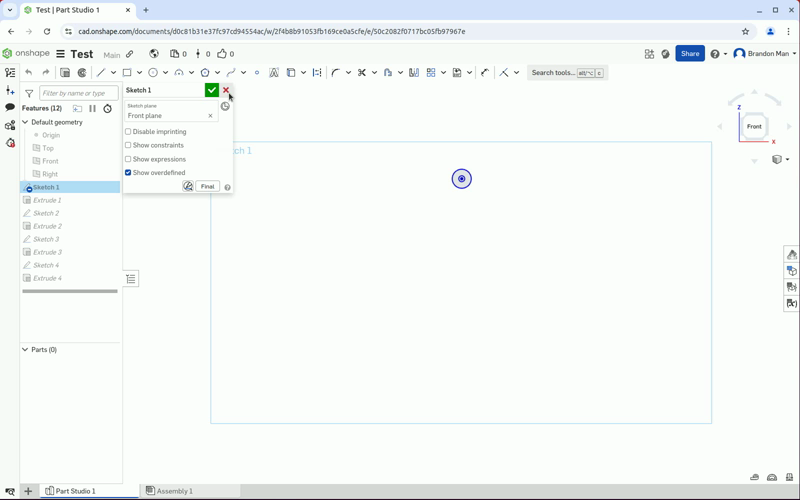
key(shift+s)
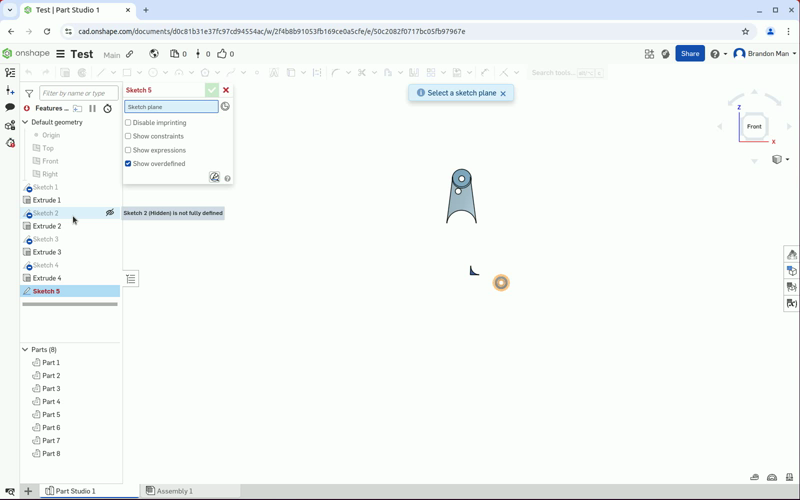
scroll(3)
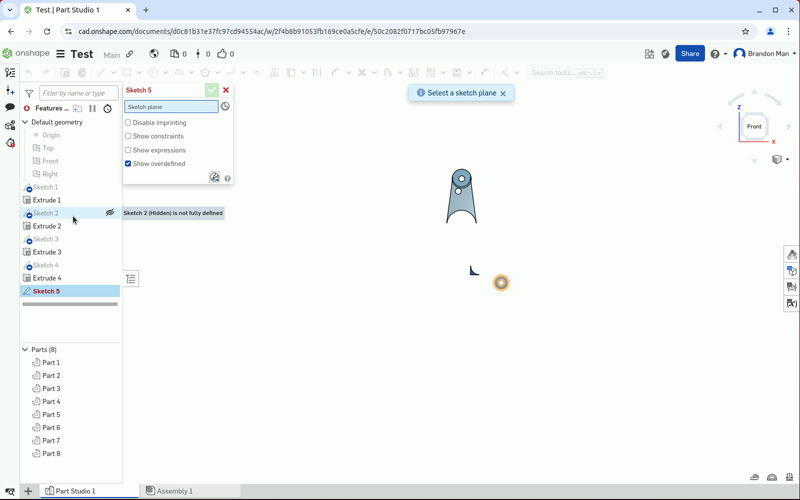
mouse_move(73, 163)
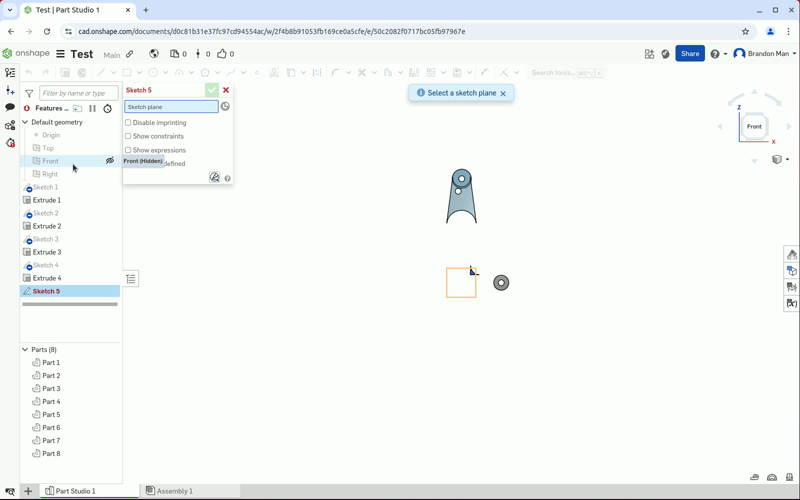
click(73, 163)
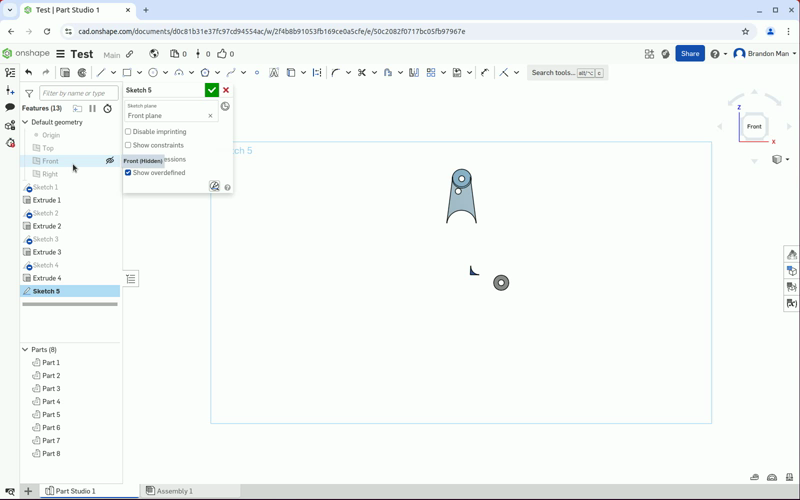
mouse_move(73, 352)
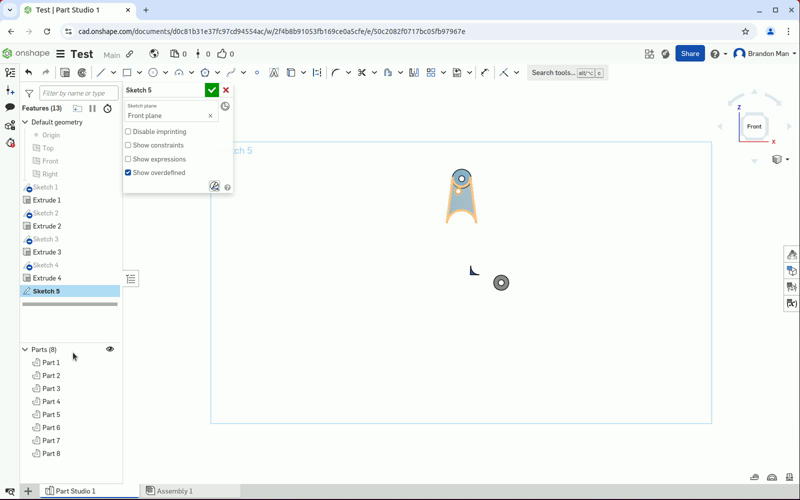
key(y)
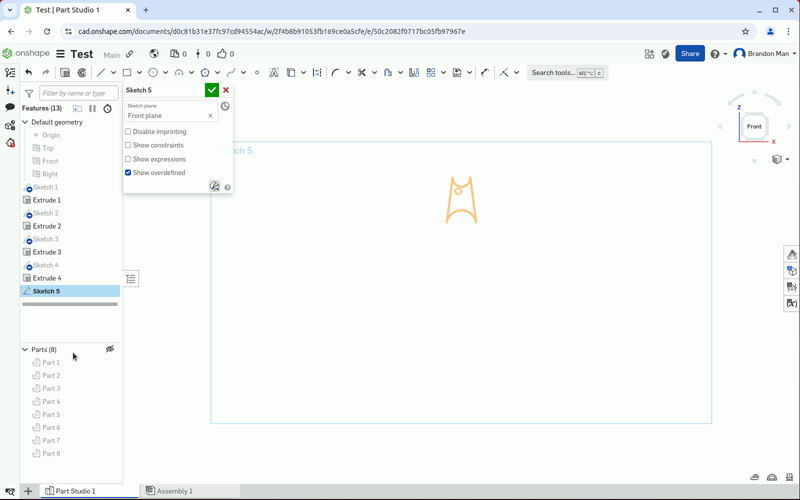
key(c)
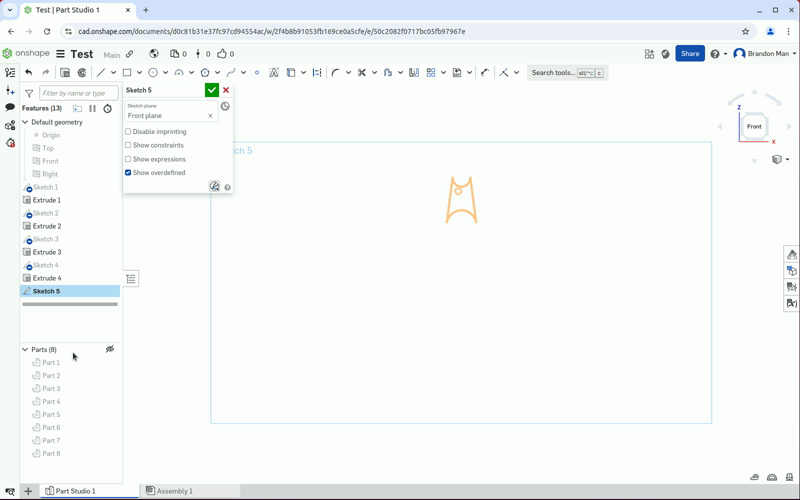
key_down(shift)
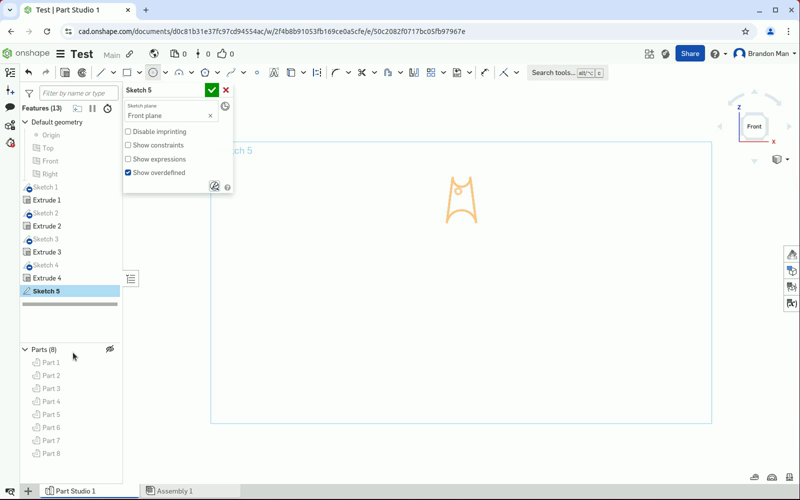
mouse_move(461, 225)
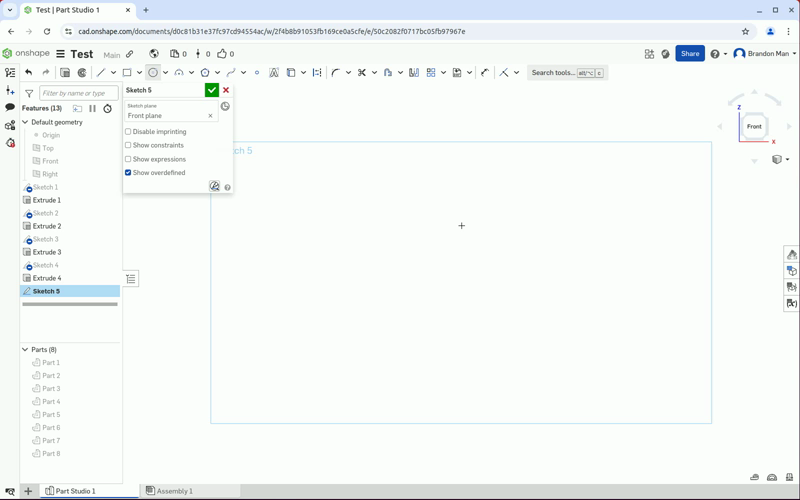
click(461, 225)
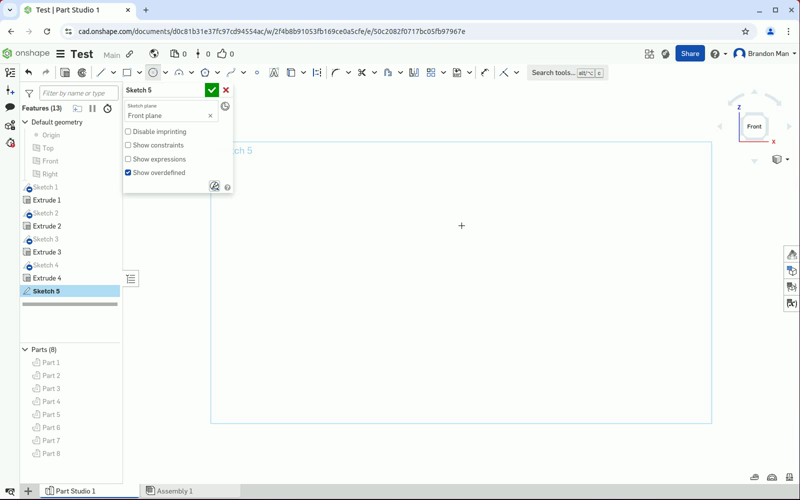
key_up(shift)
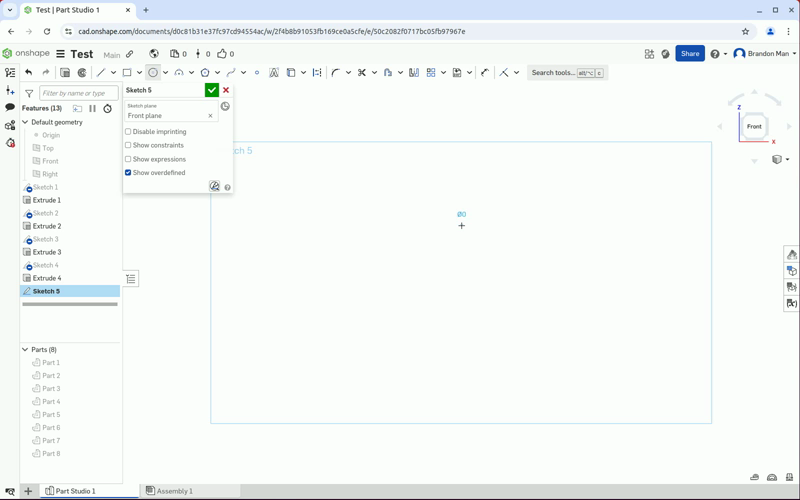
mouse_move(477, 225)
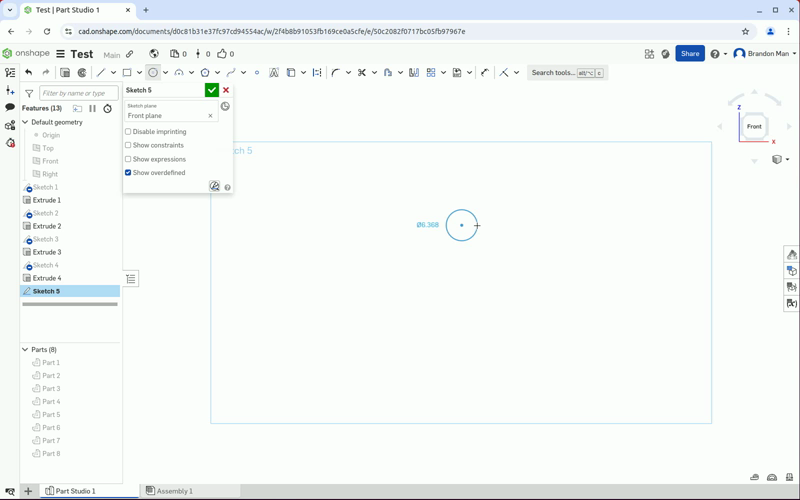
click(477, 225)
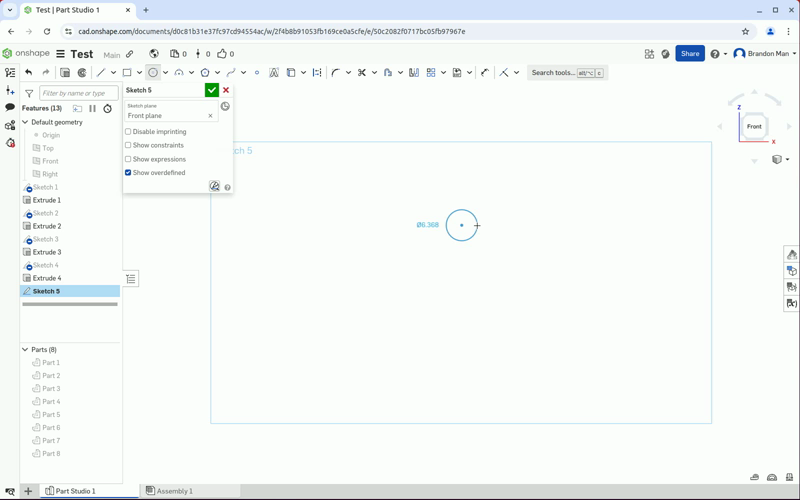
key(esc)
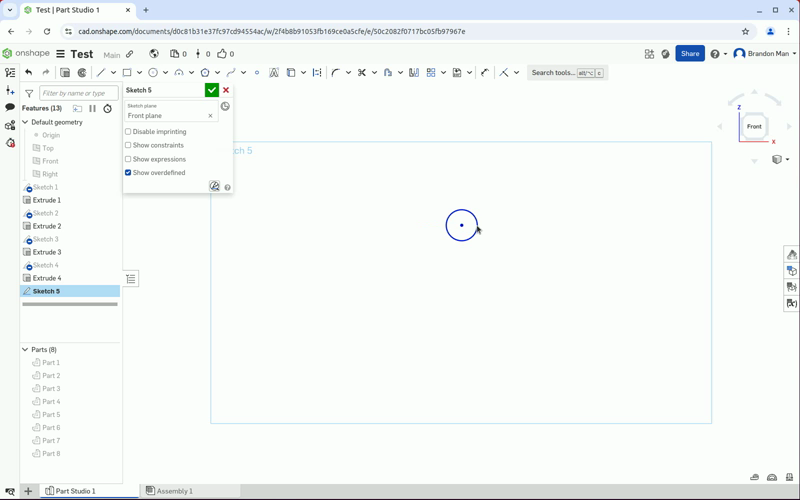
key(c)
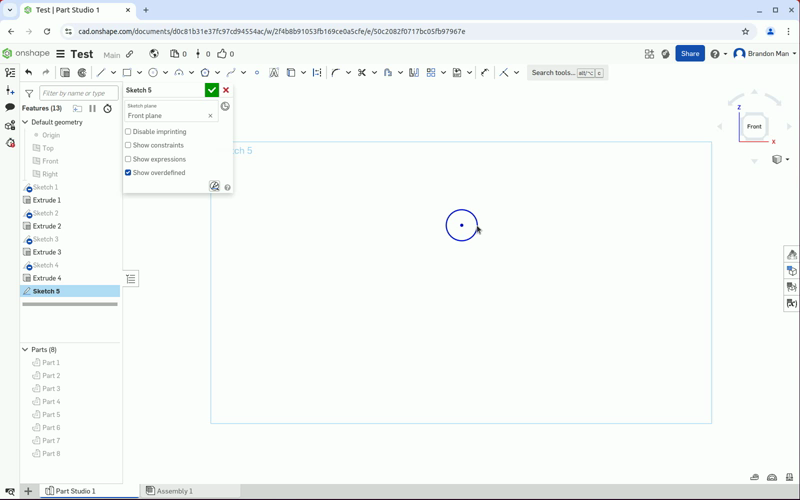
key_down(shift)
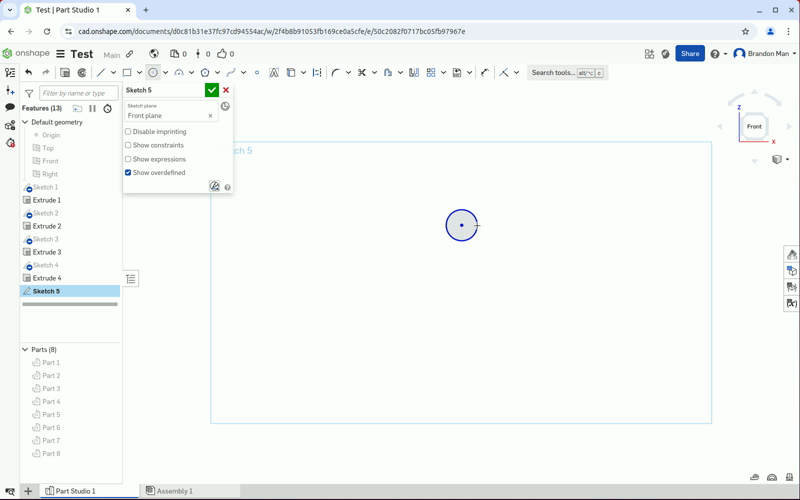
mouse_move(461, 225)
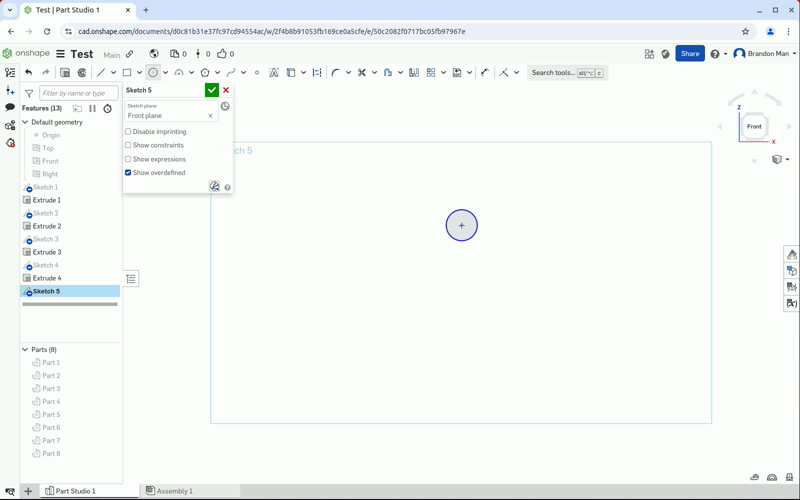
click(461, 225)
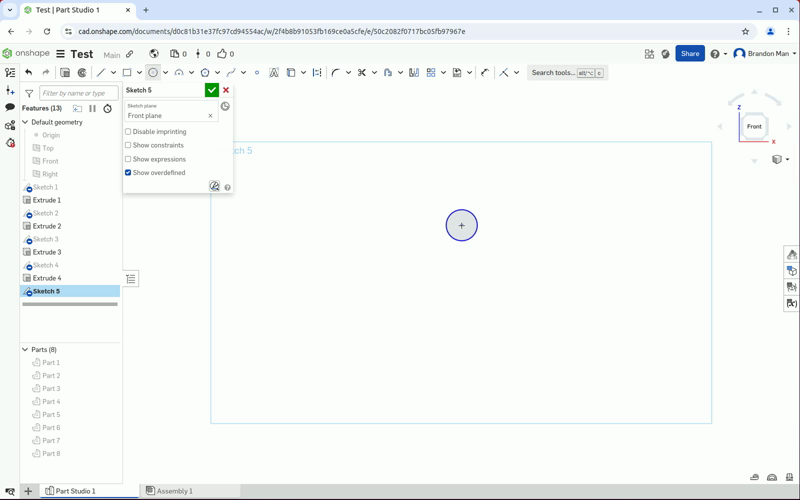
key_up(shift)
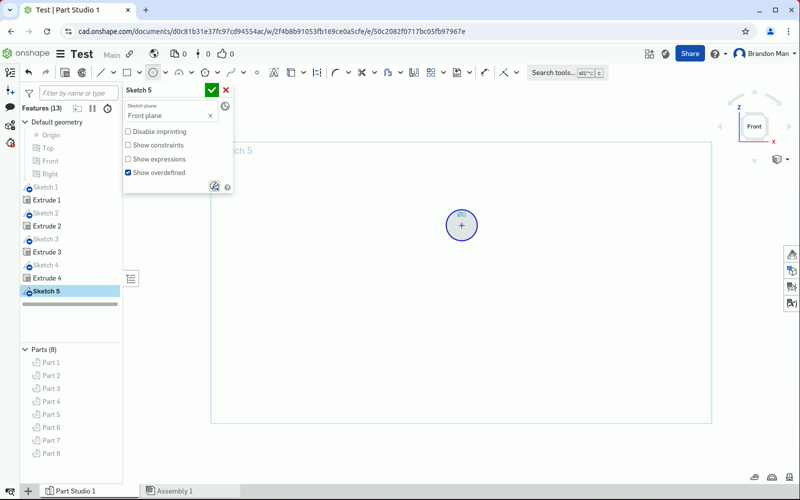
mouse_move(465, 225)
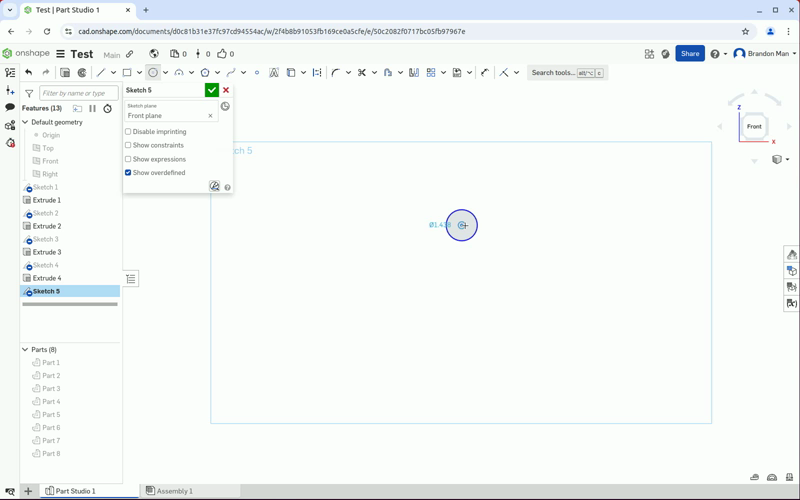
scroll(6)
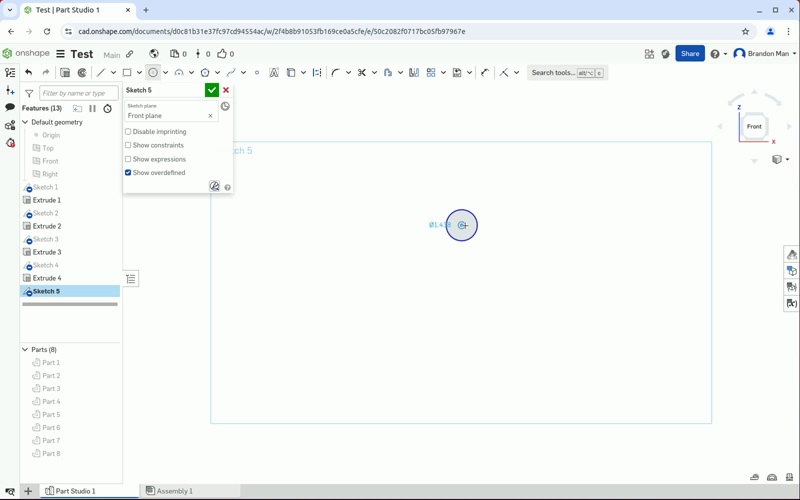
scroll(6)
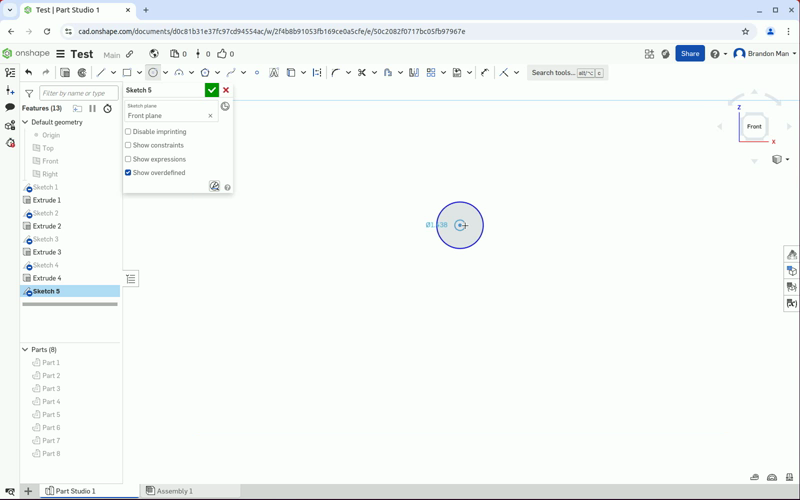
scroll(6)
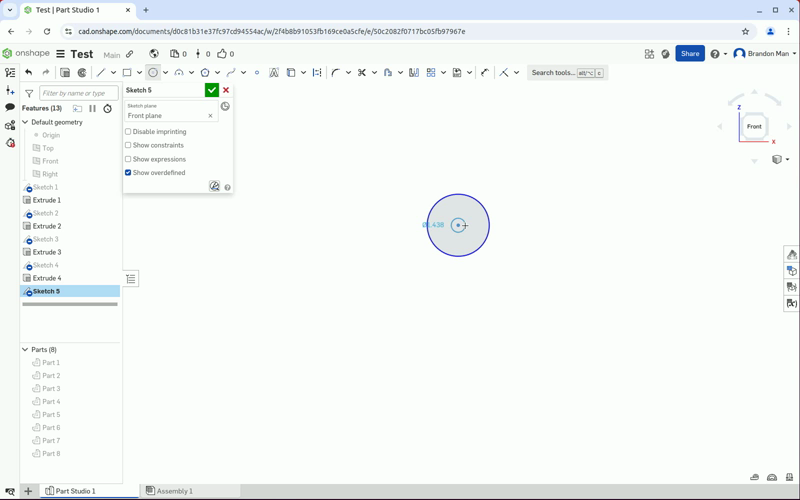
scroll(6)
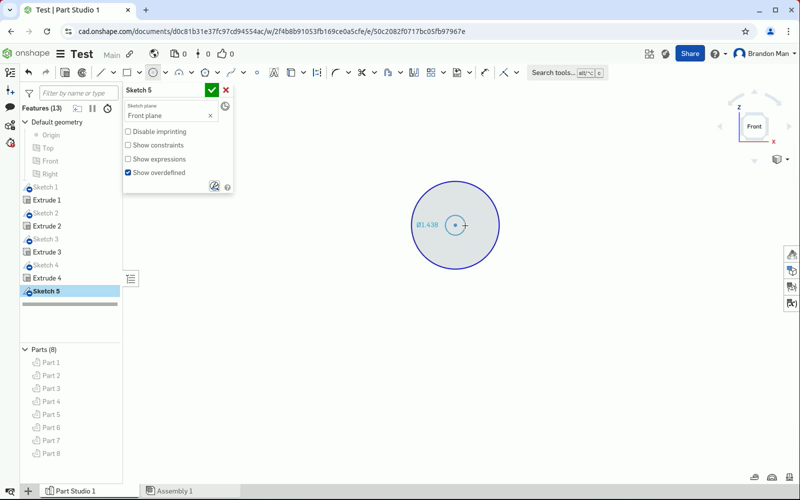
scroll(6)
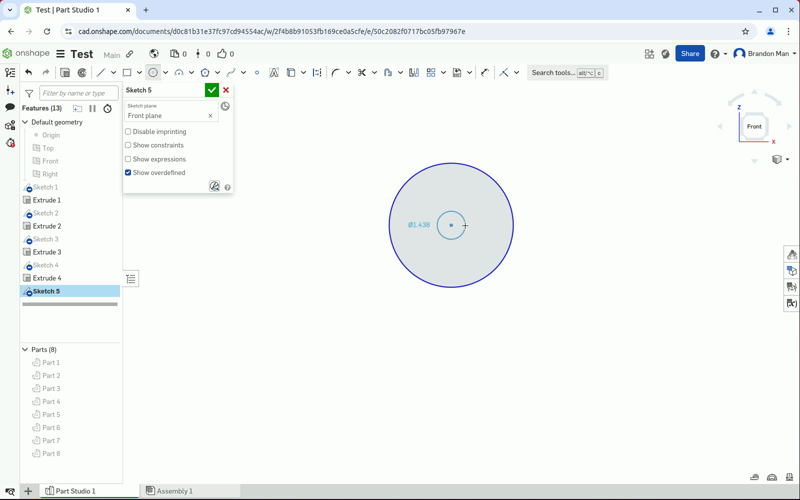
scroll(6)
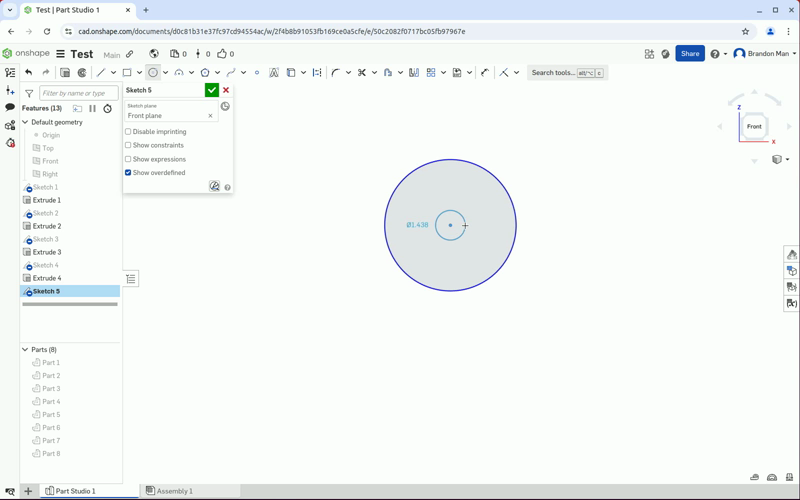
scroll(6)
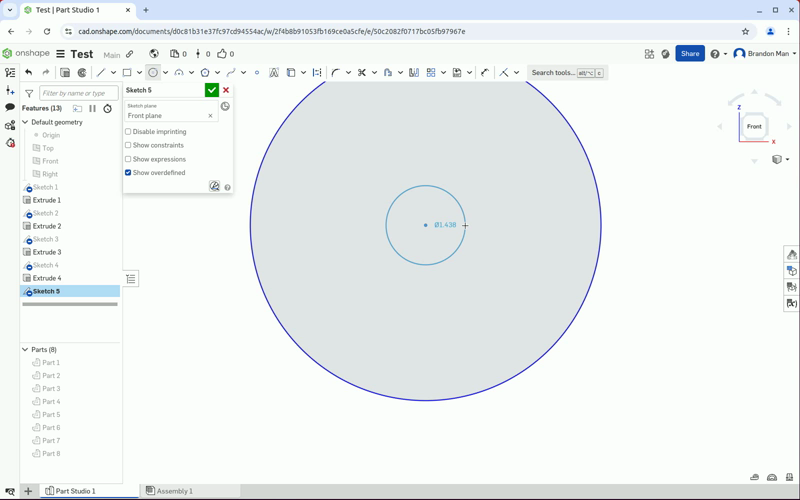
click(465, 225)
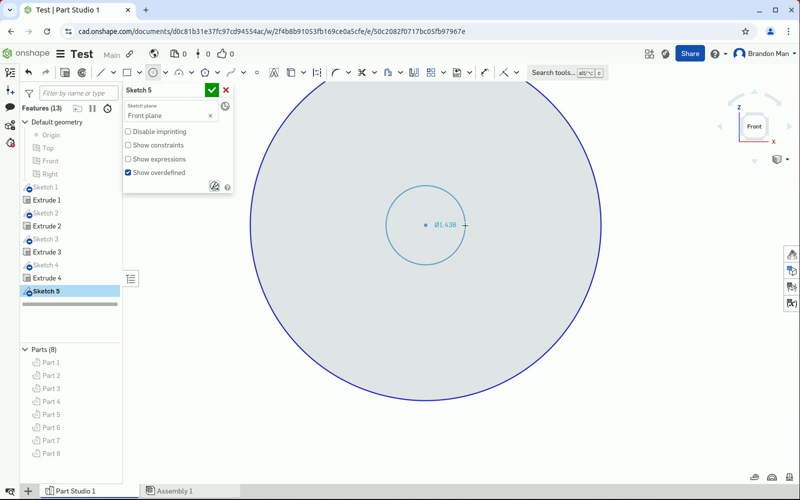
scroll(-6)
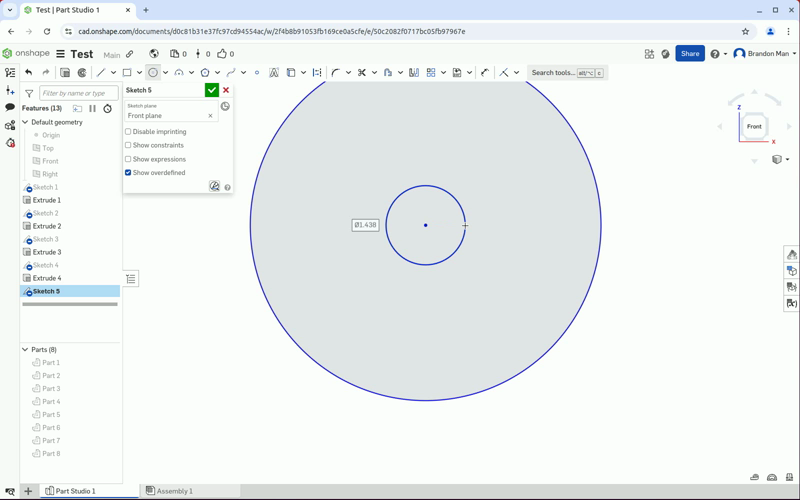
scroll(-6)
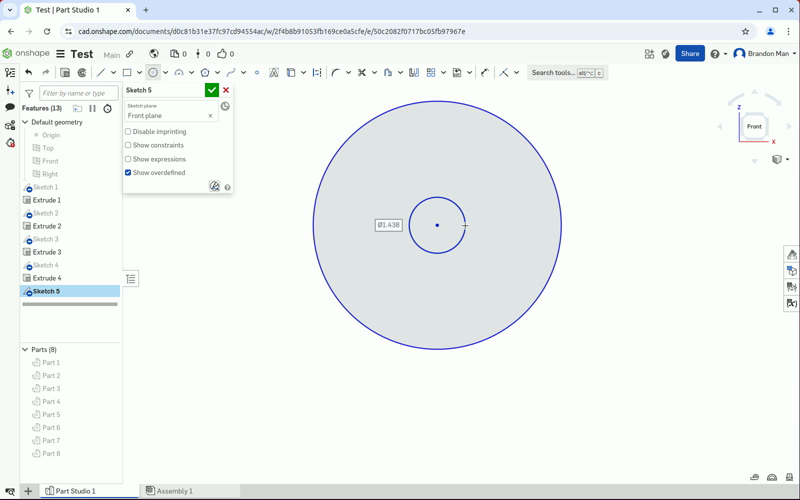
scroll(-6)
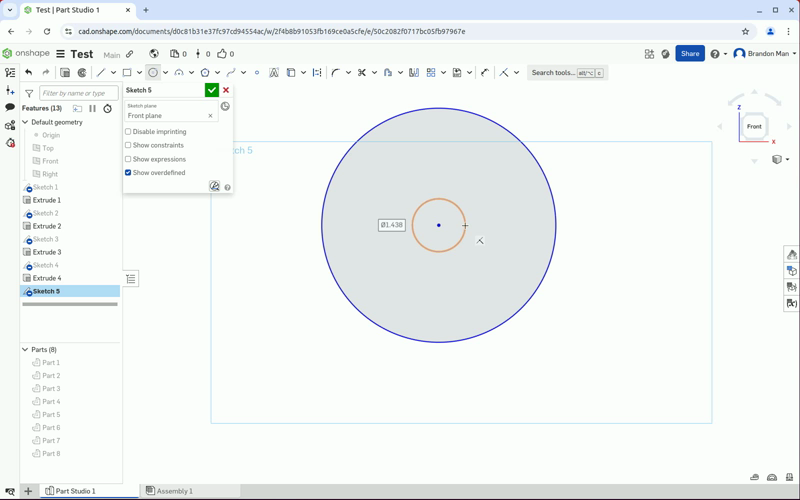
scroll(-6)
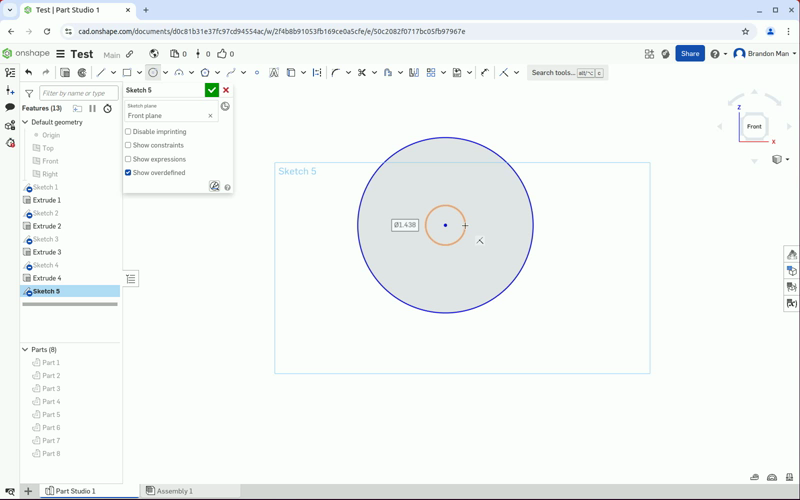
scroll(-6)
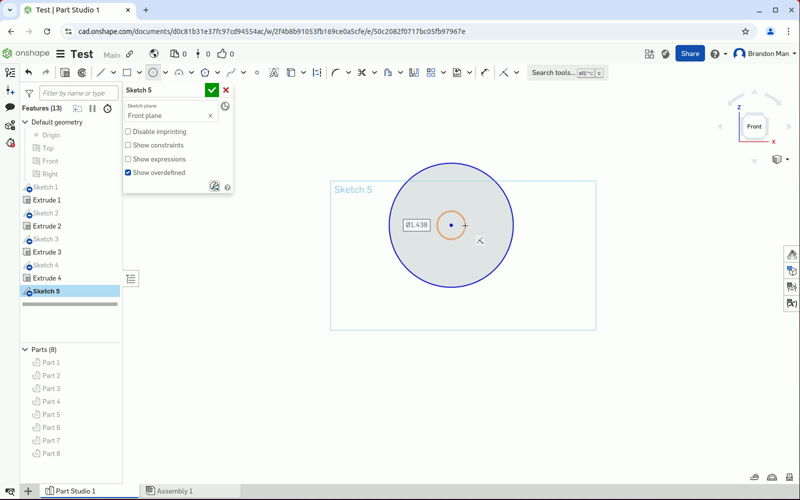
scroll(-6)
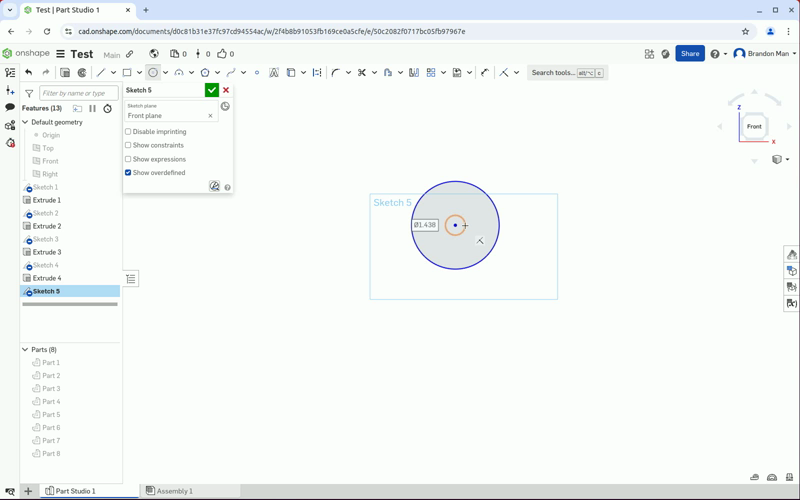
scroll(-6)
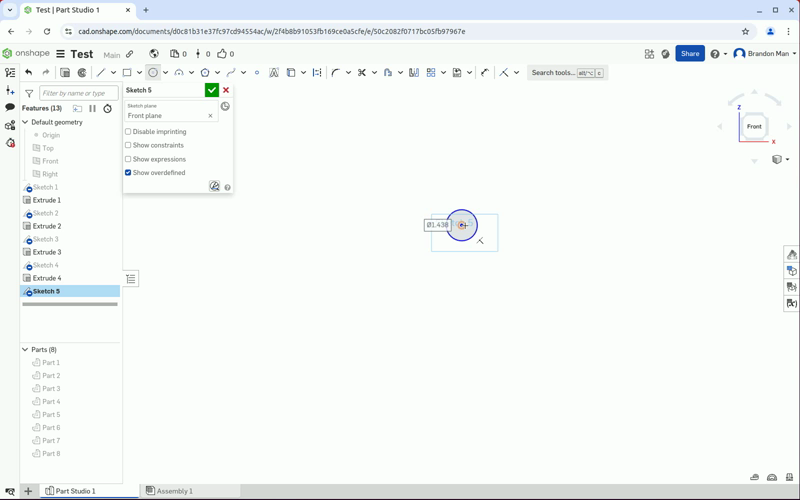
key(esc)
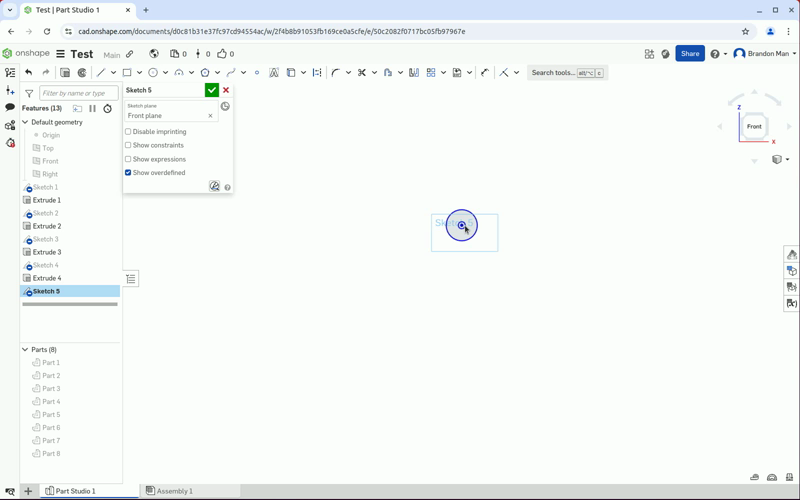
mouse_move(457, 214)
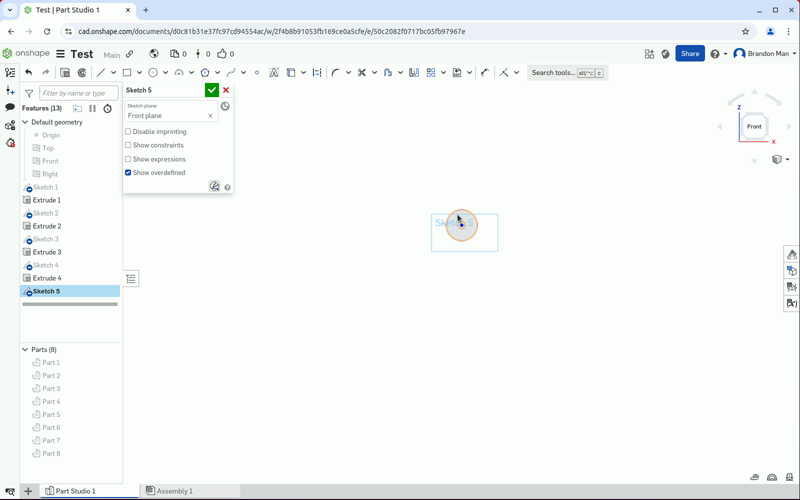
scroll(6)
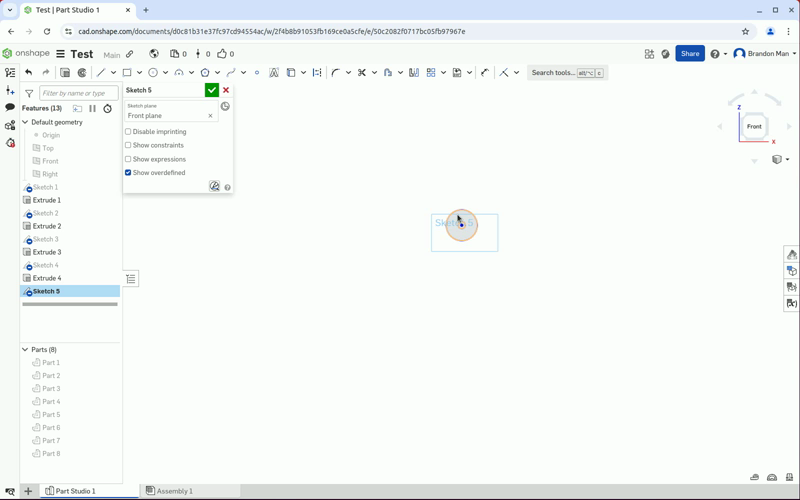
scroll(6)
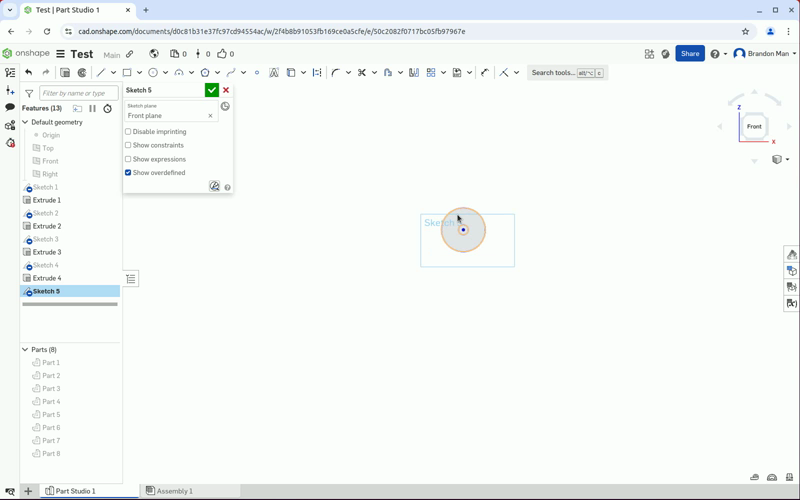
scroll(6)
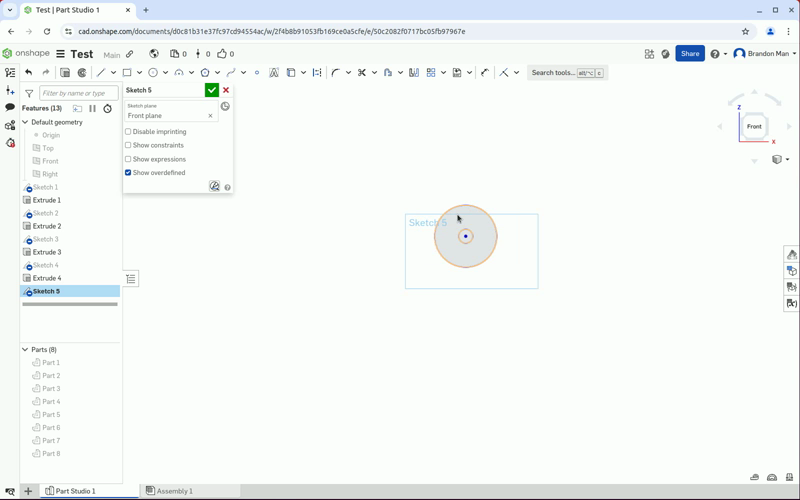
scroll(6)
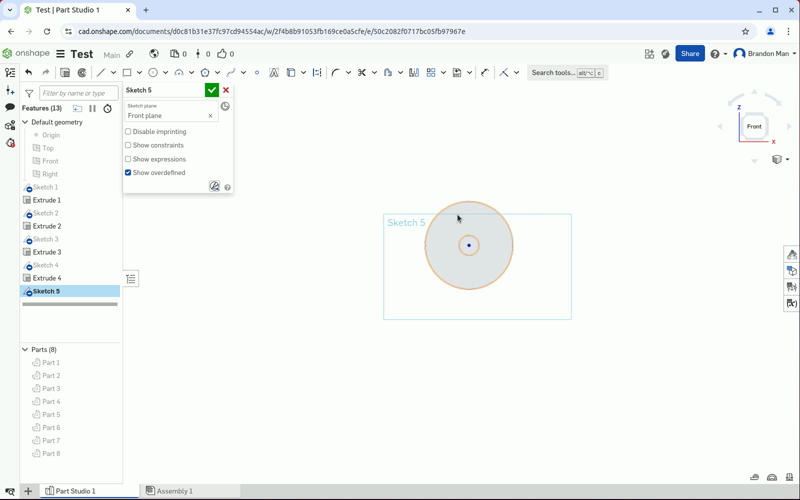
scroll(6)
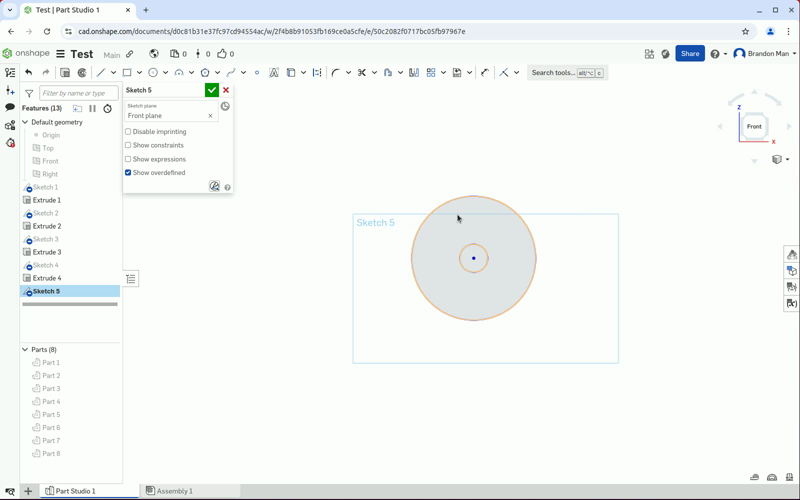
scroll(6)
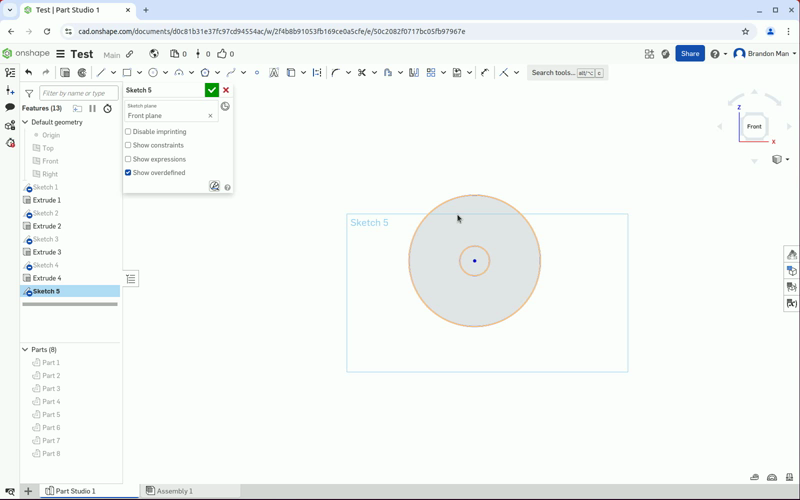
scroll(6)
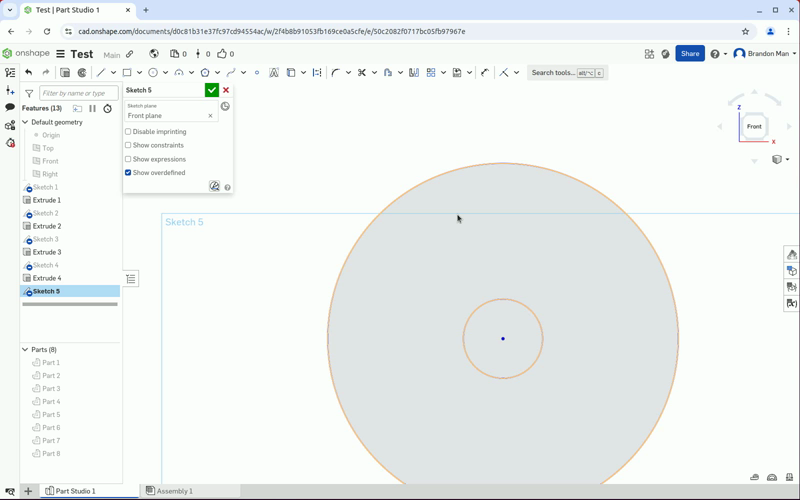
click(457, 214)
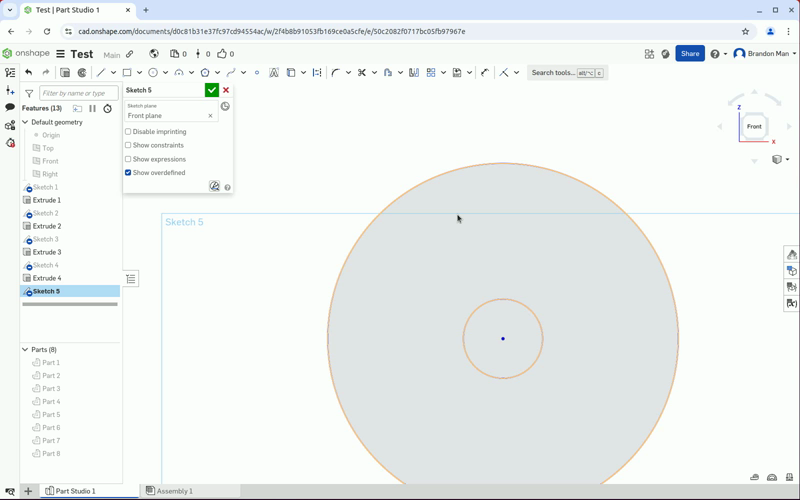
scroll(-6)
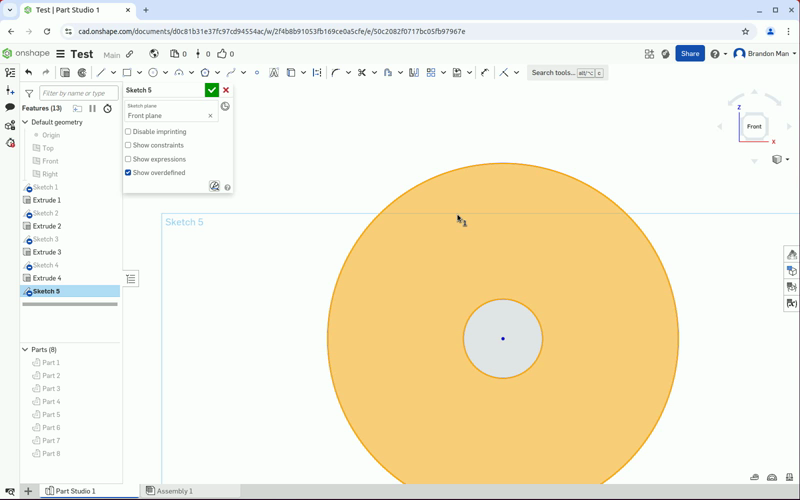
scroll(-6)
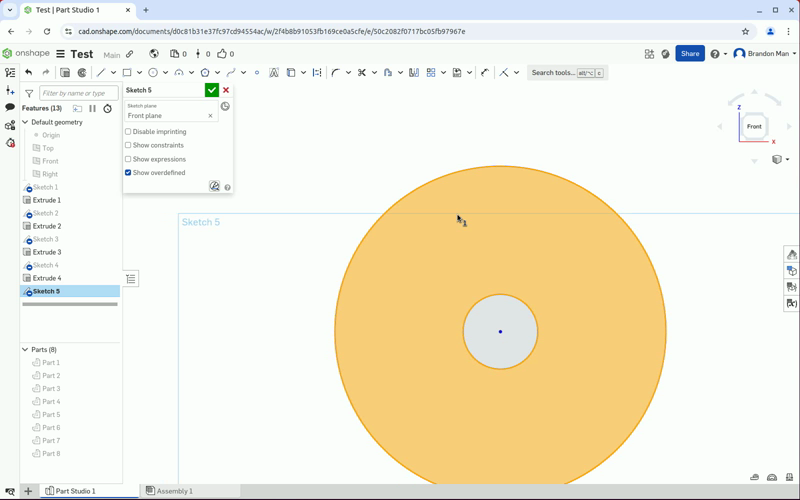
scroll(-6)
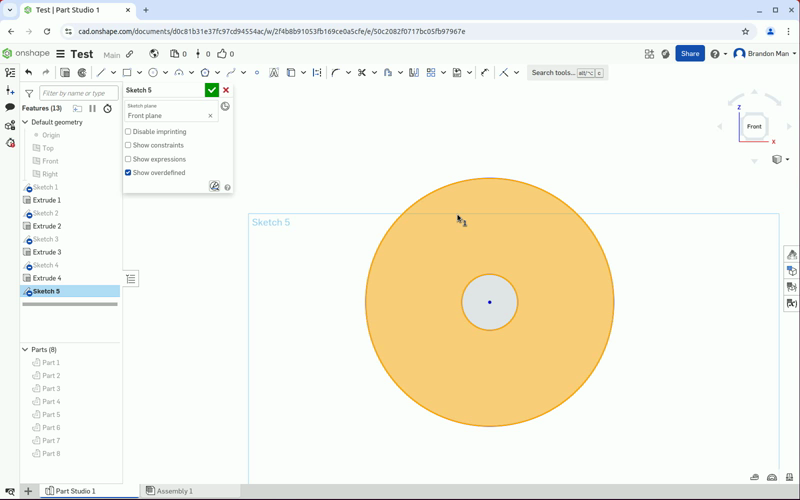
scroll(-6)
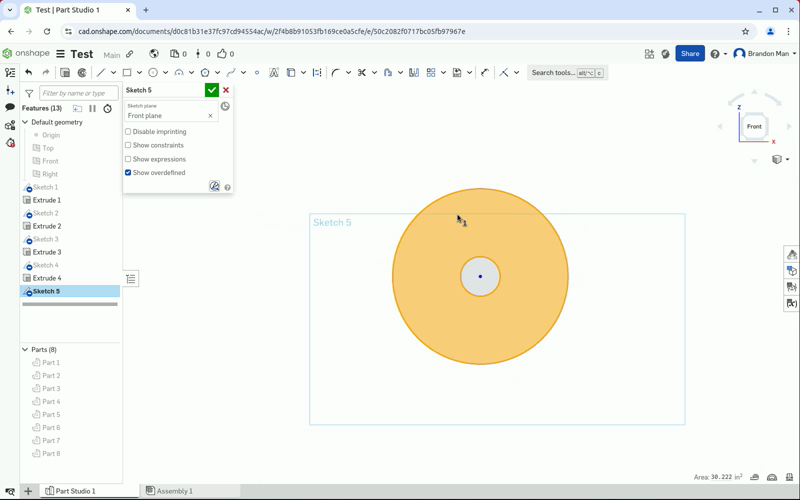
scroll(-6)
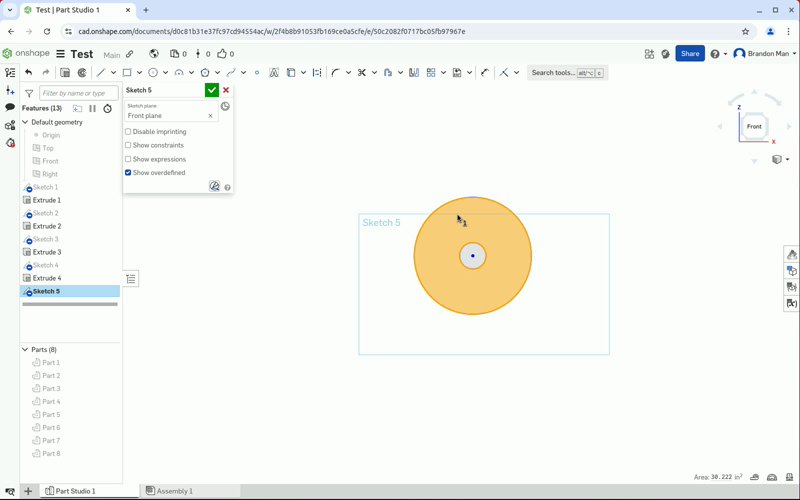
scroll(-6)
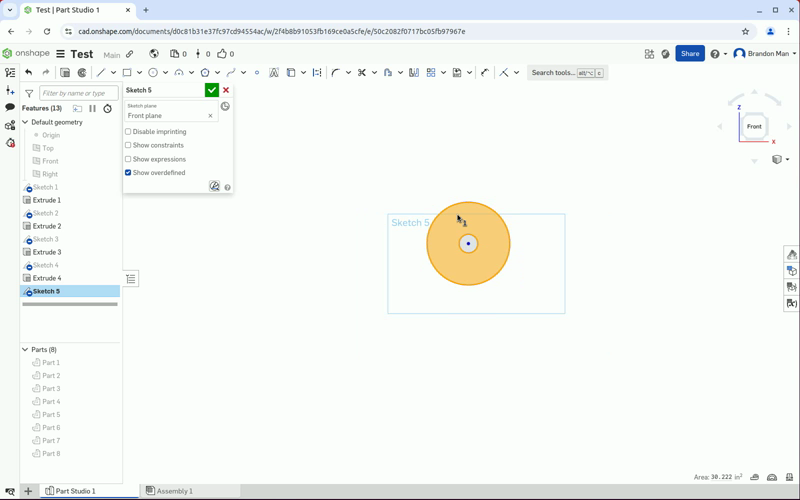
scroll(-6)
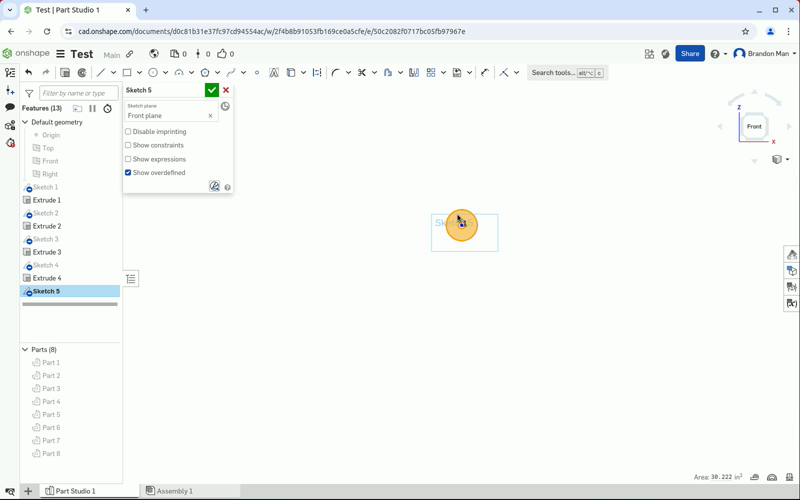
mouse_move(73, 352)
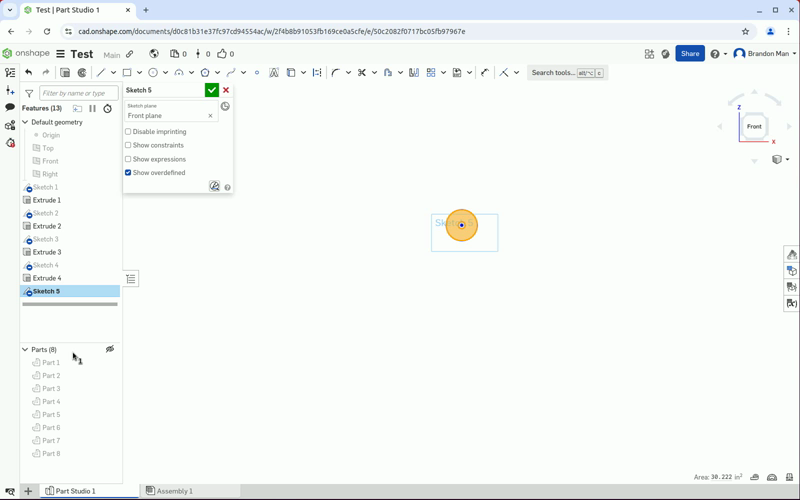
key(shift+y)
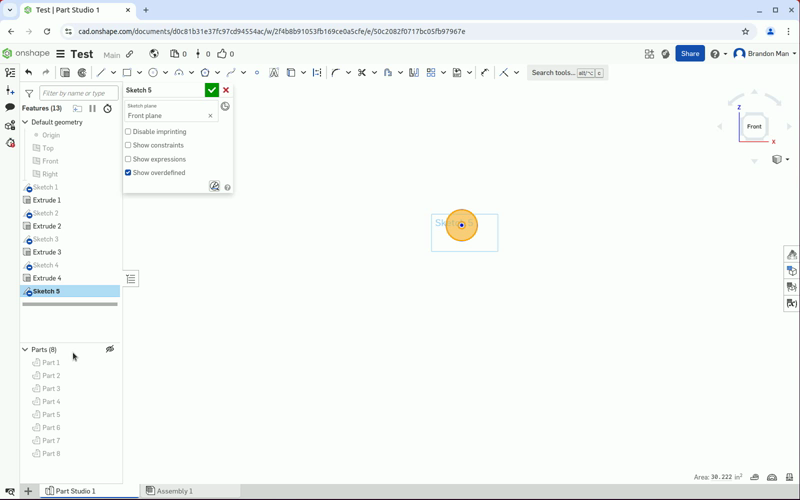
key(shift+e)
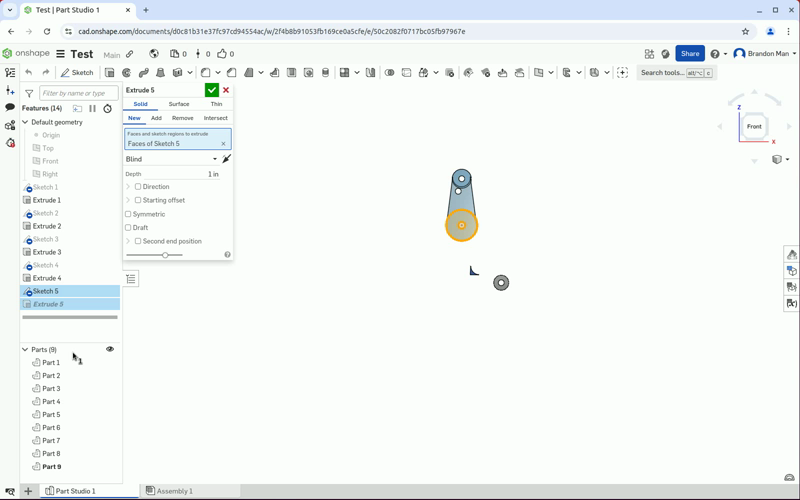
mouse_move(143, 106)
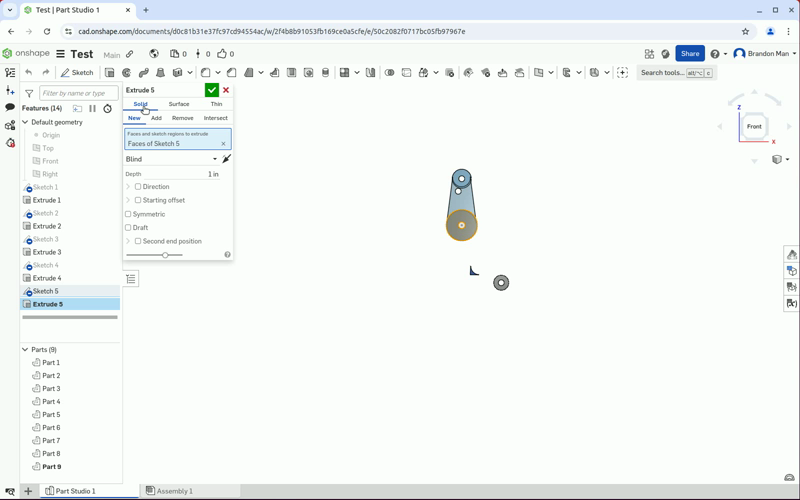
click(143, 106)
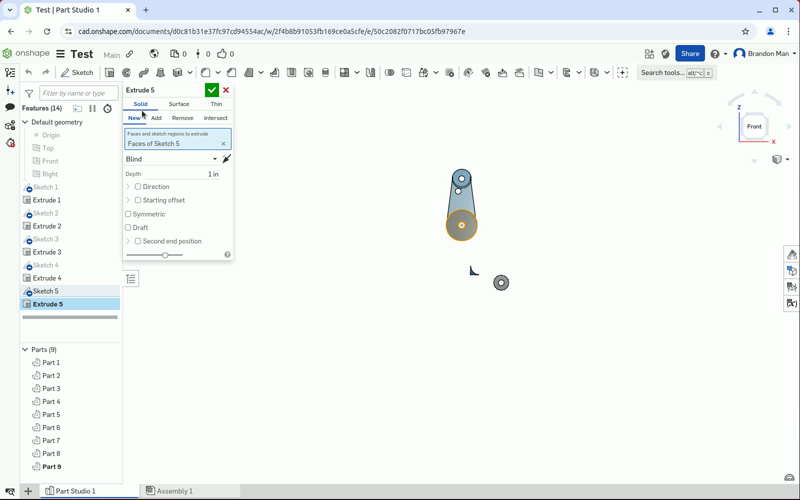
mouse_move(137, 120)
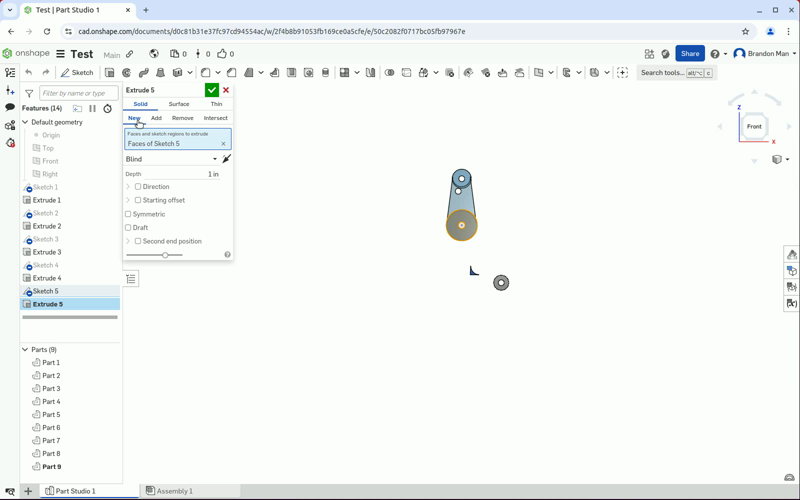
click(137, 120)
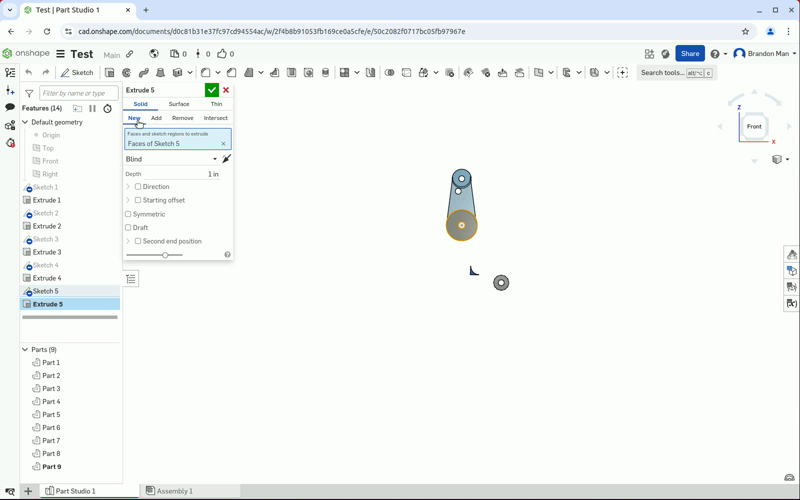
key(tab, 4)
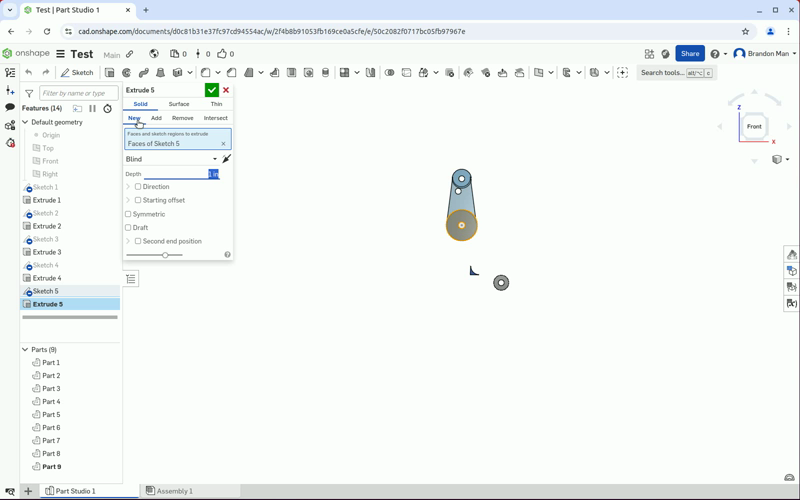
text(0.481)
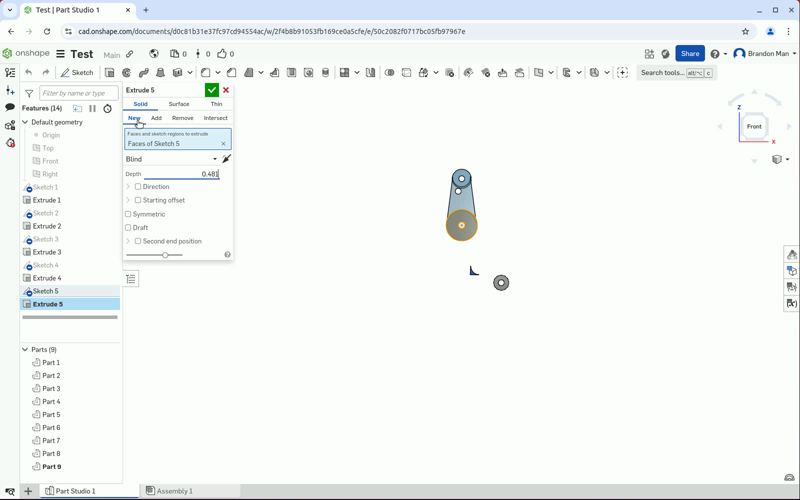
key(enter)
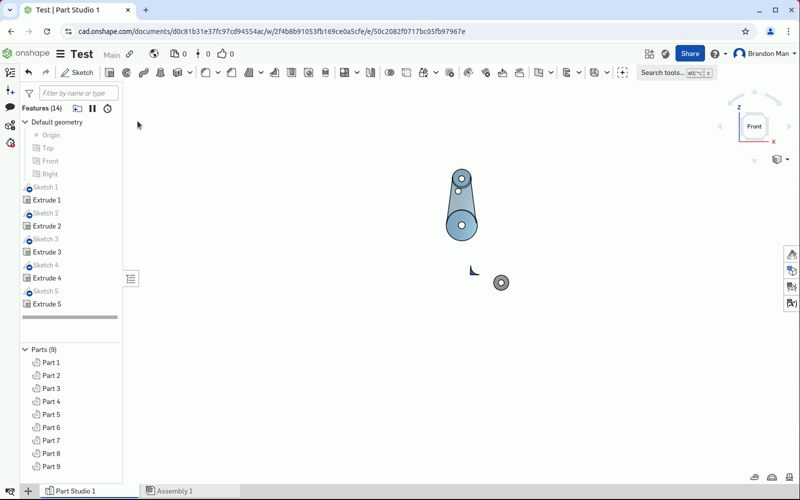
key(shift+h)
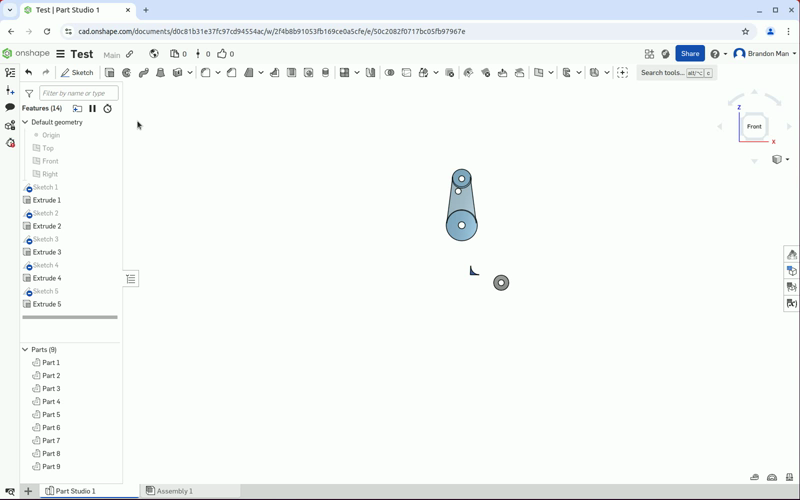
key(shift+h)
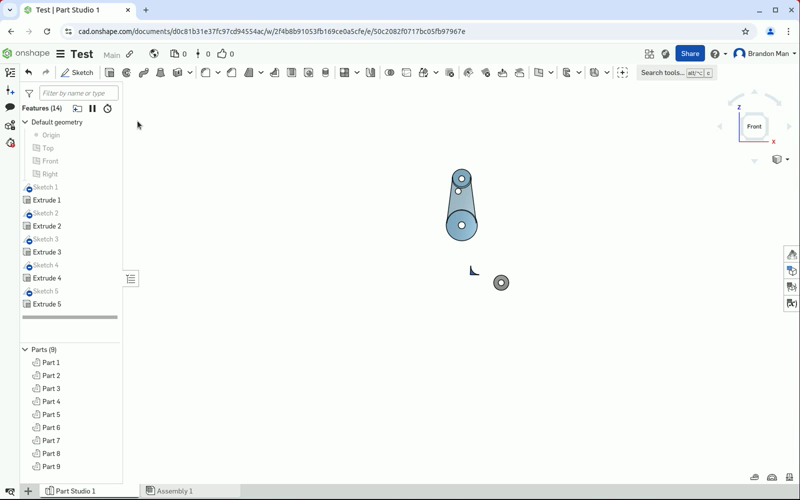
mouse_move(73, 189)
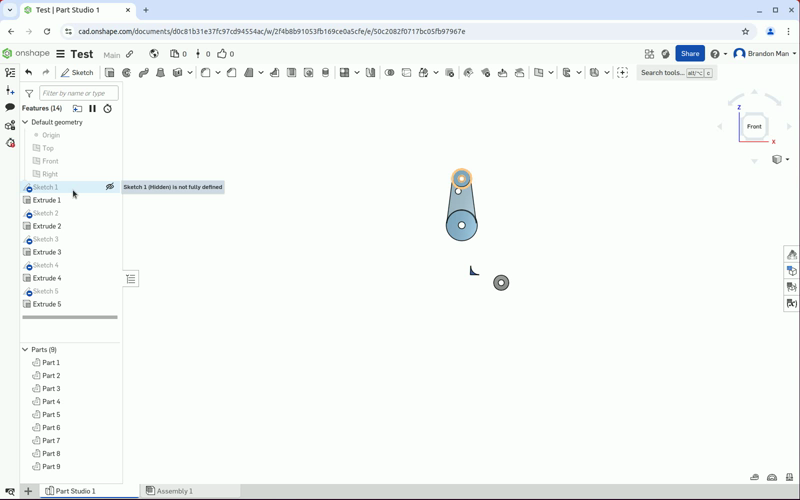
click(73, 189)
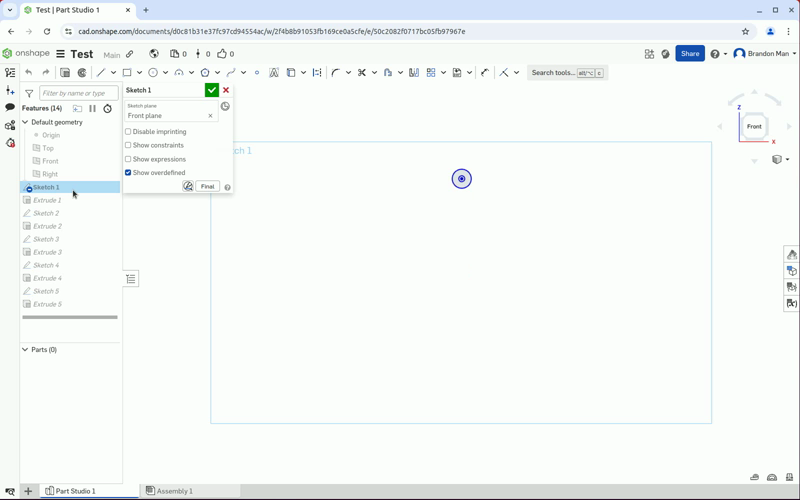
mouse_move(229, 92)
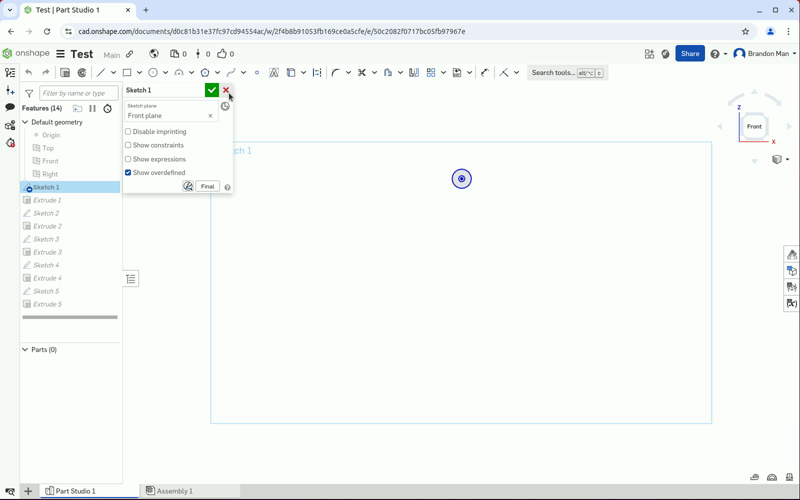
click(229, 92)
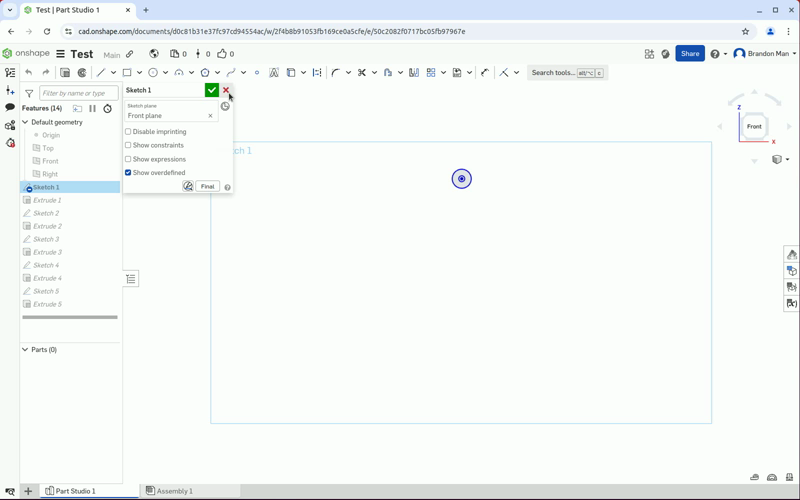
key(shift+s)
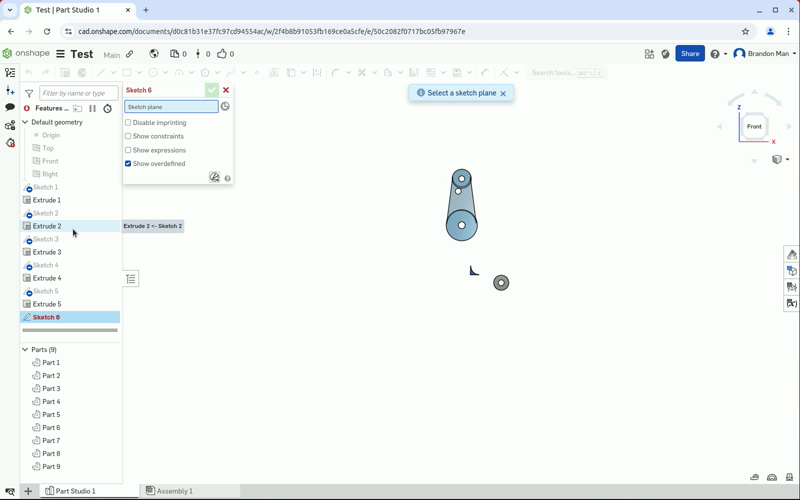
scroll(3)
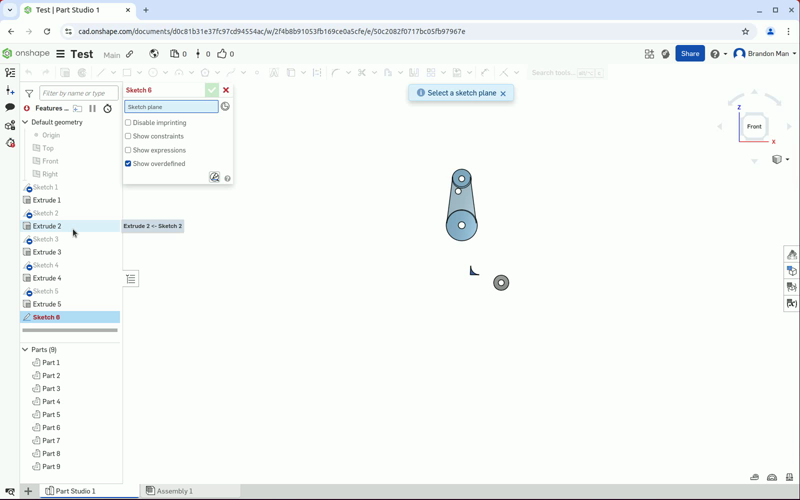
mouse_move(73, 163)
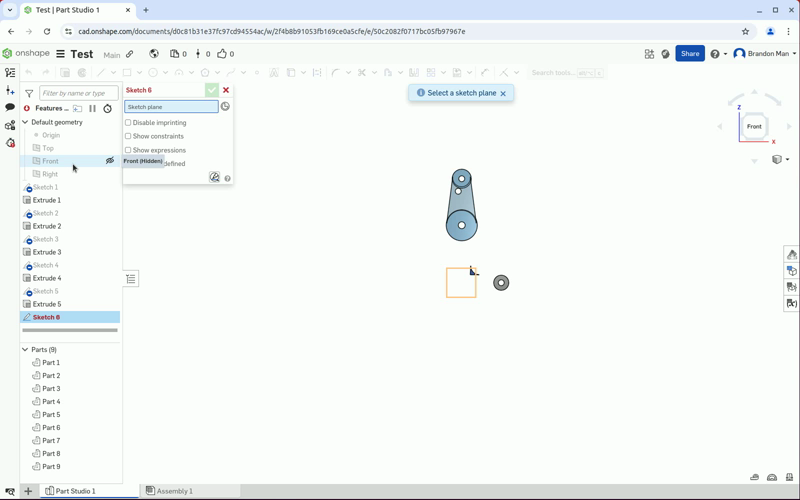
click(73, 163)
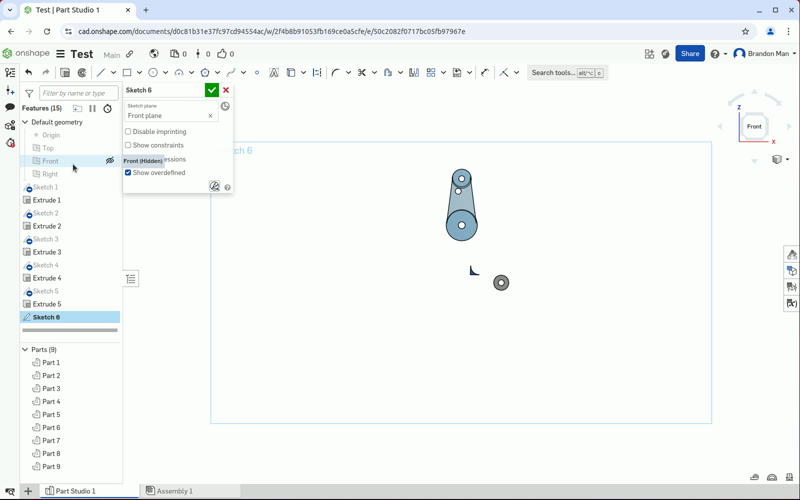
mouse_move(73, 352)
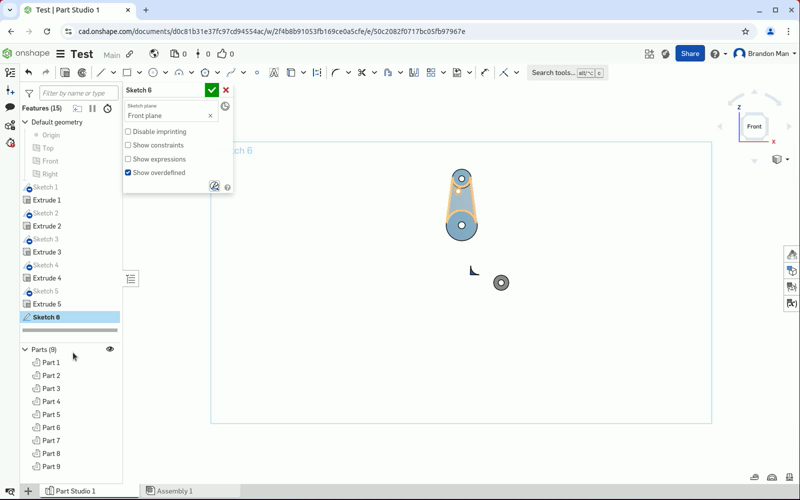
key(y)
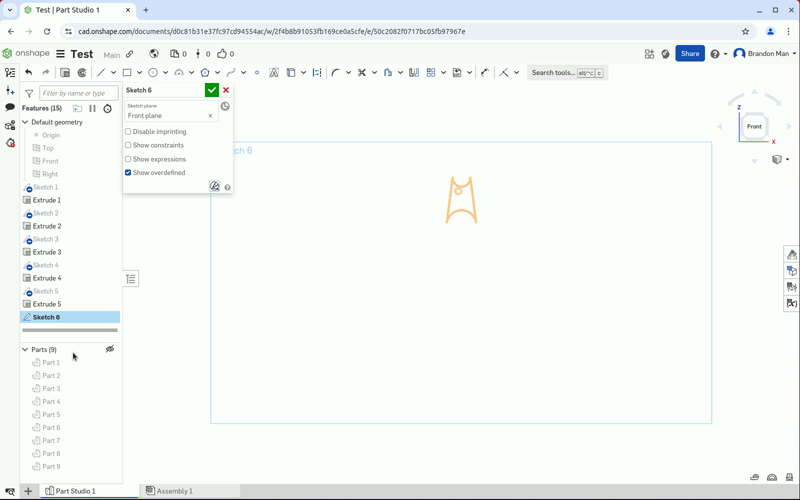
key(c)
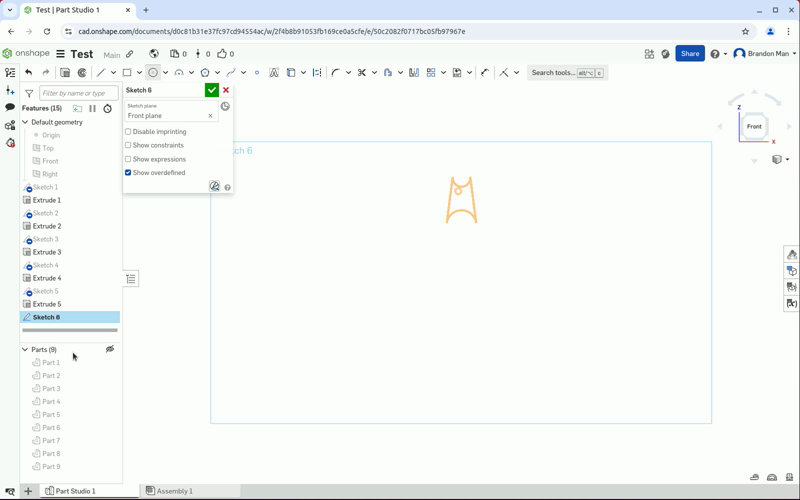
key_down(shift)
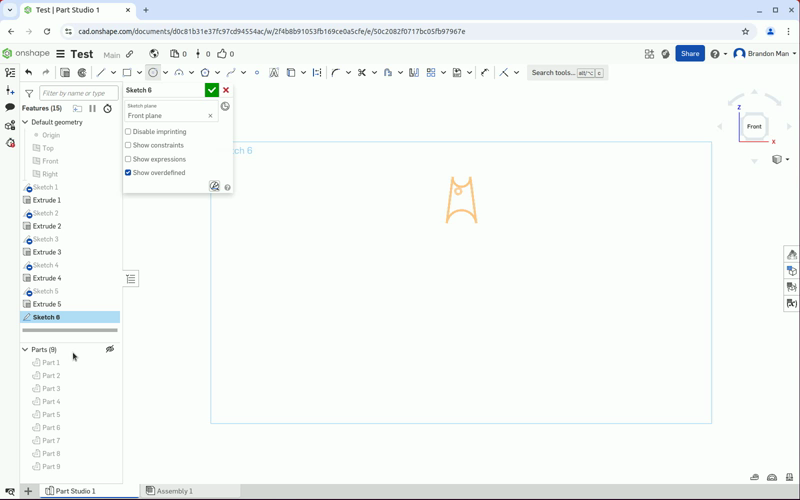
mouse_move(461, 282)
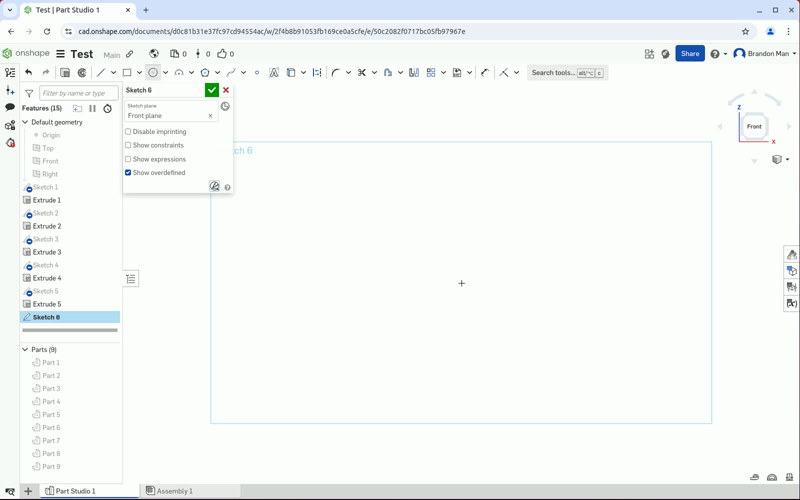
click(461, 282)
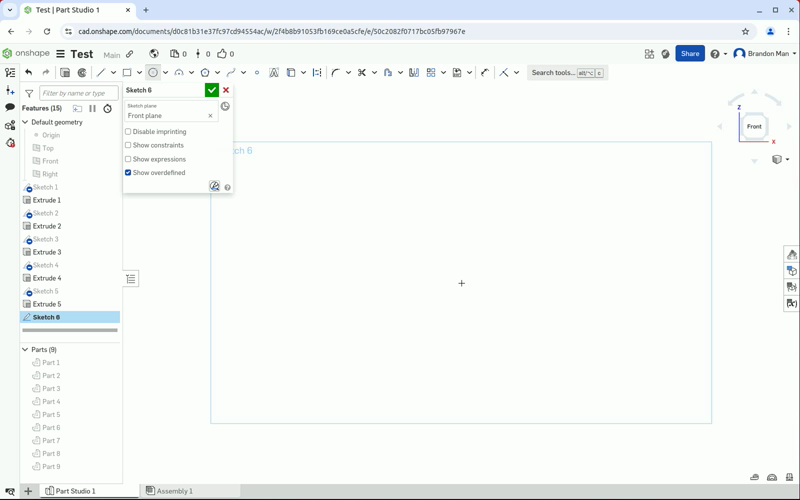
key_up(shift)
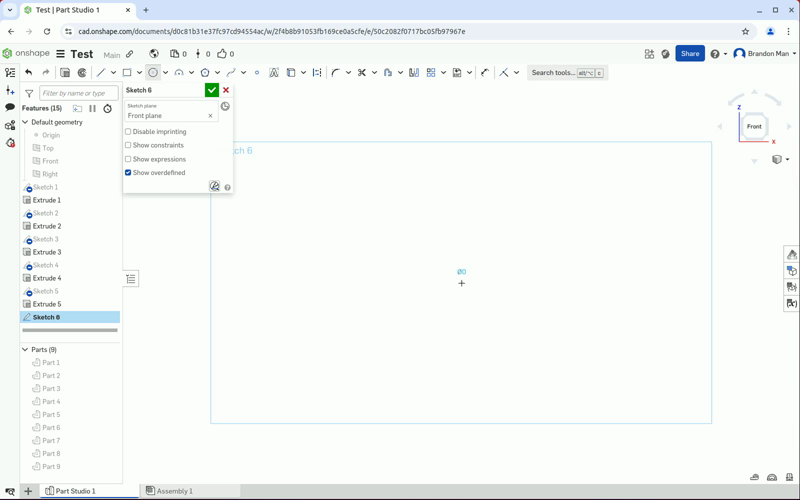
mouse_move(471, 282)
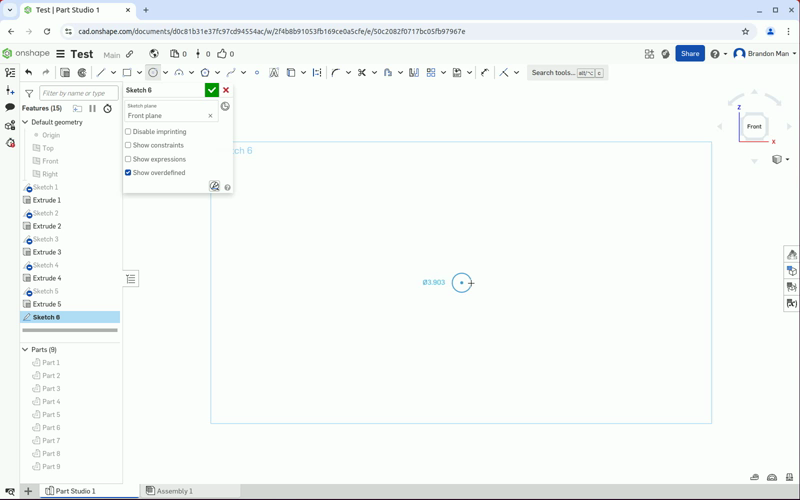
click(471, 282)
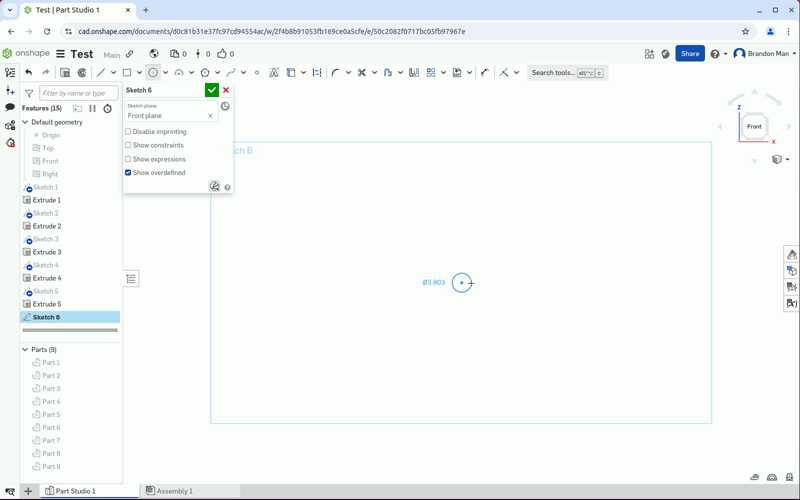
key(esc)
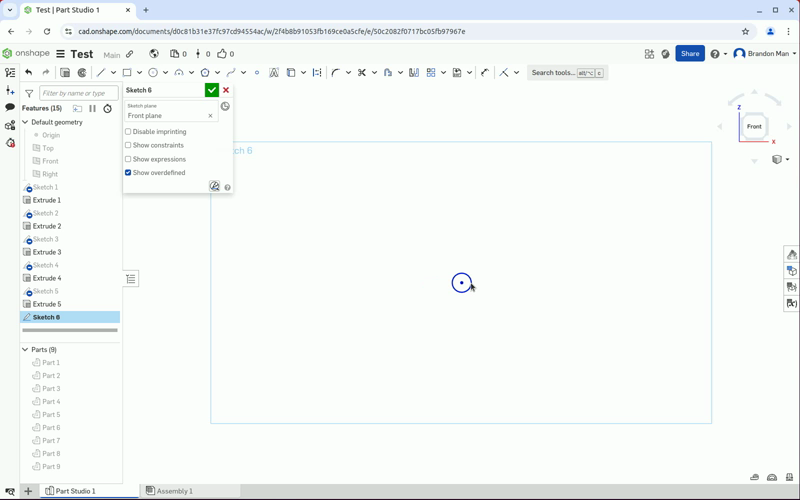
key(c)
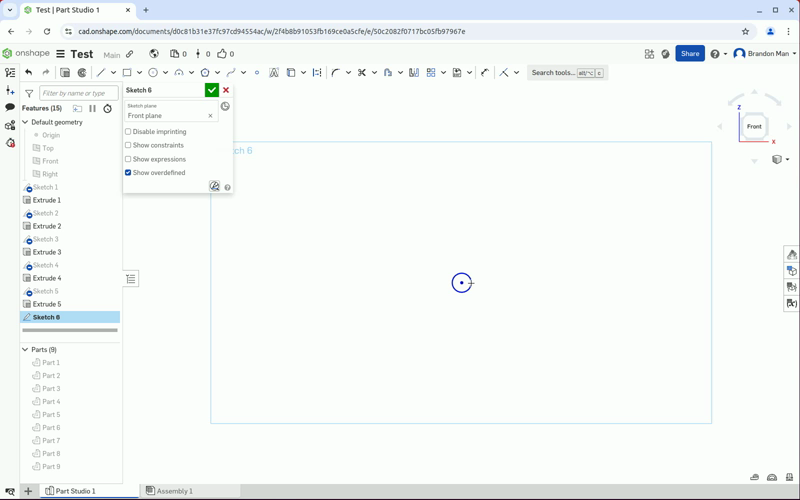
key_down(shift)
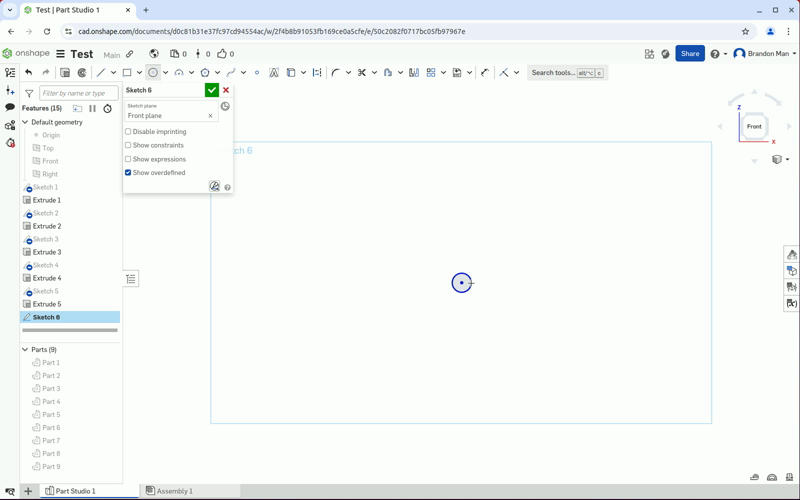
mouse_move(461, 282)
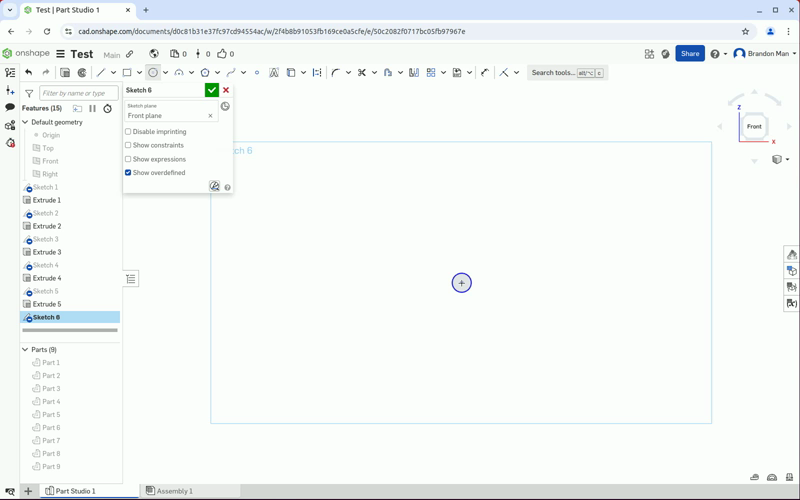
click(461, 282)
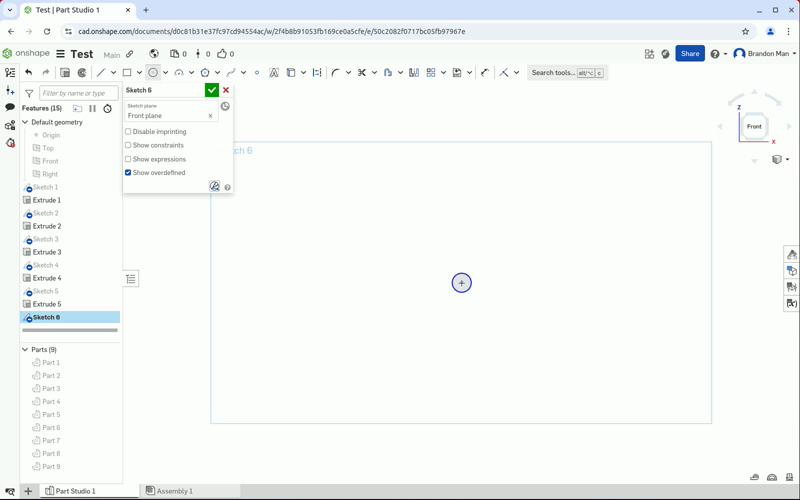
key_up(shift)
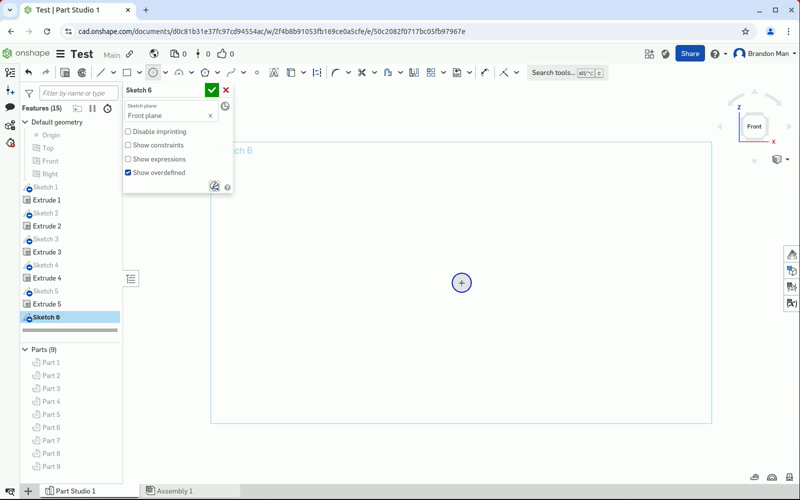
mouse_move(464, 282)
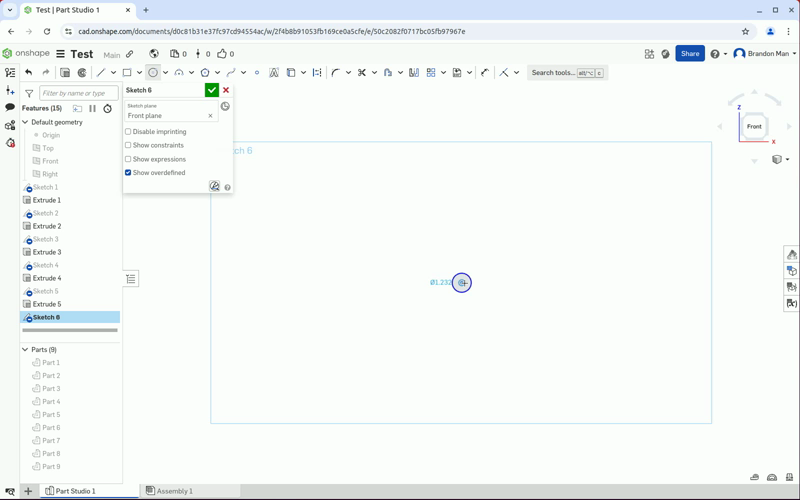
scroll(6)
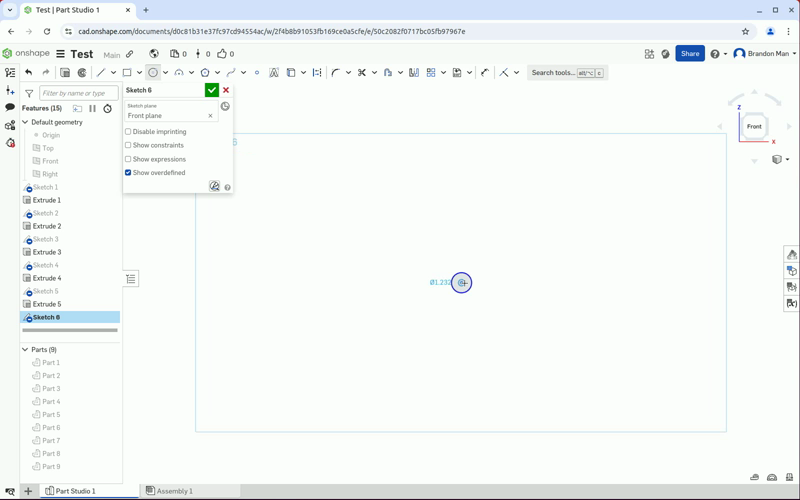
scroll(6)
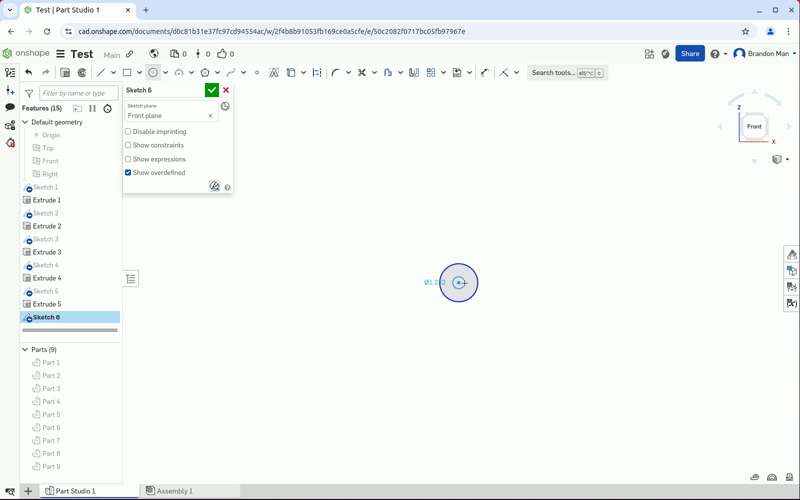
scroll(6)
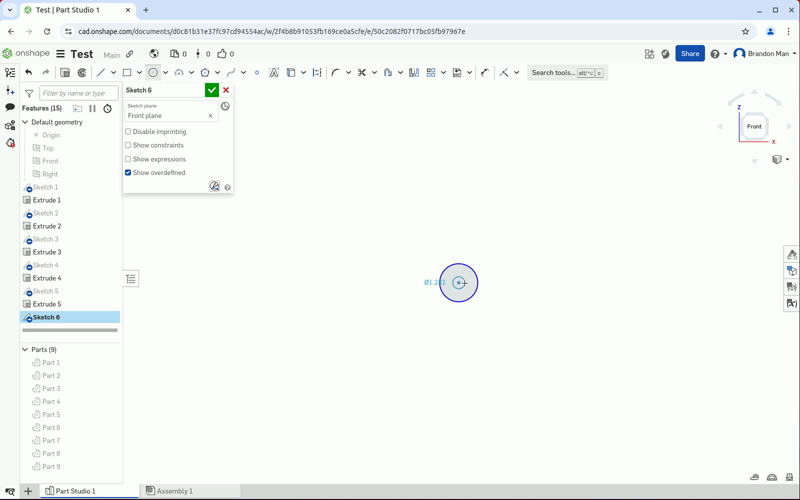
scroll(6)
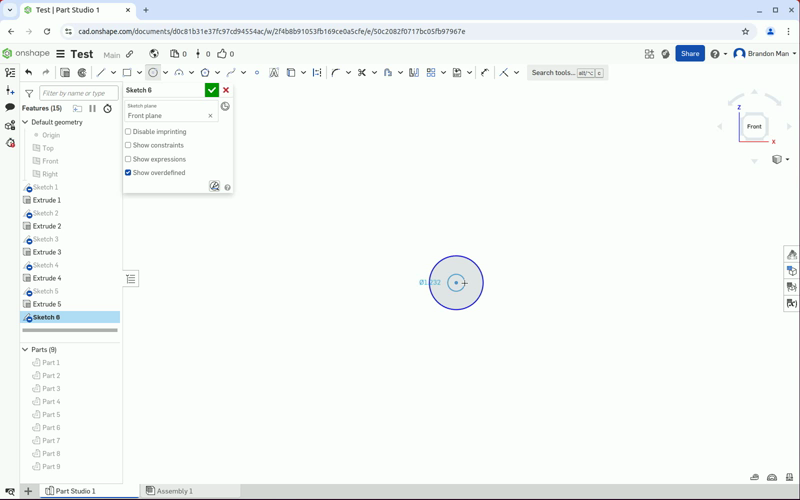
scroll(6)
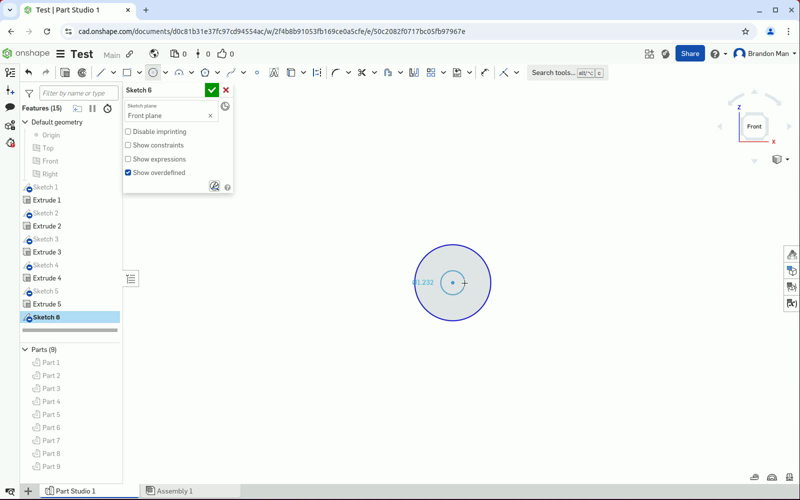
scroll(6)
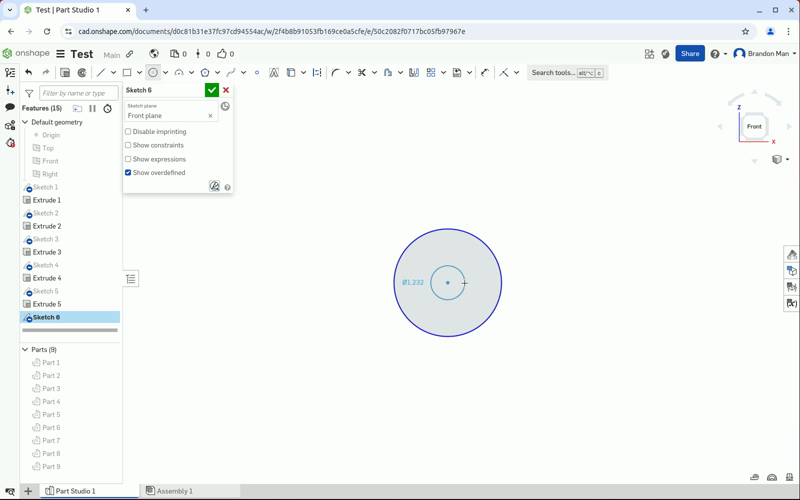
scroll(6)
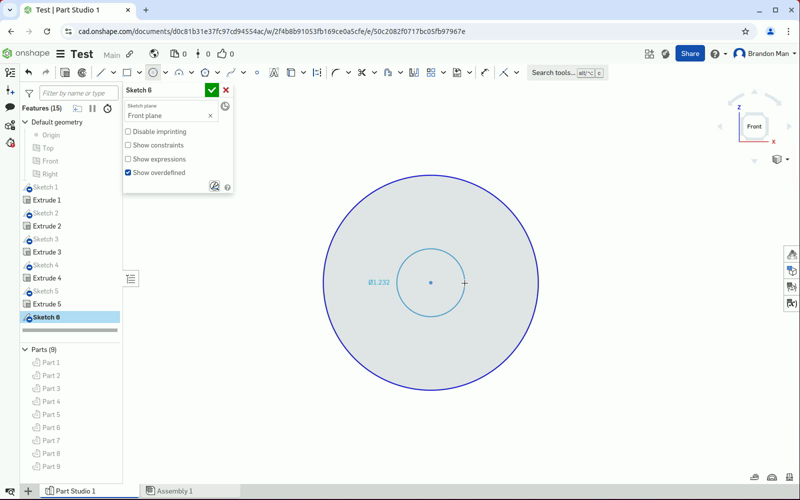
click(464, 282)
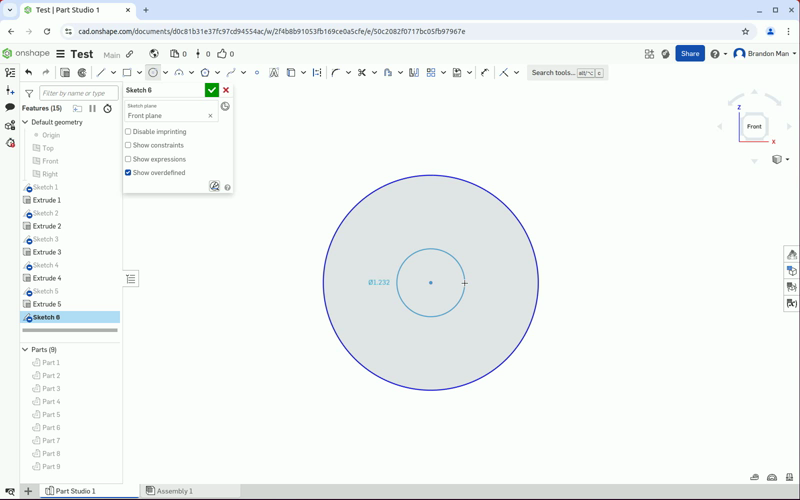
scroll(-6)
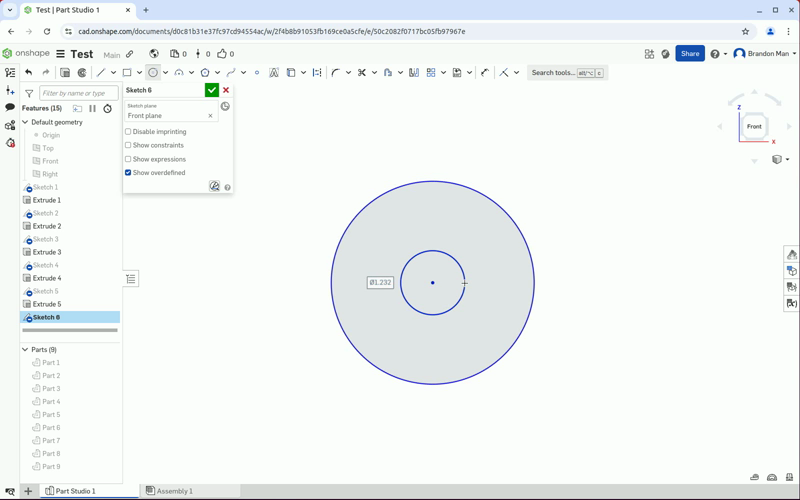
scroll(-6)
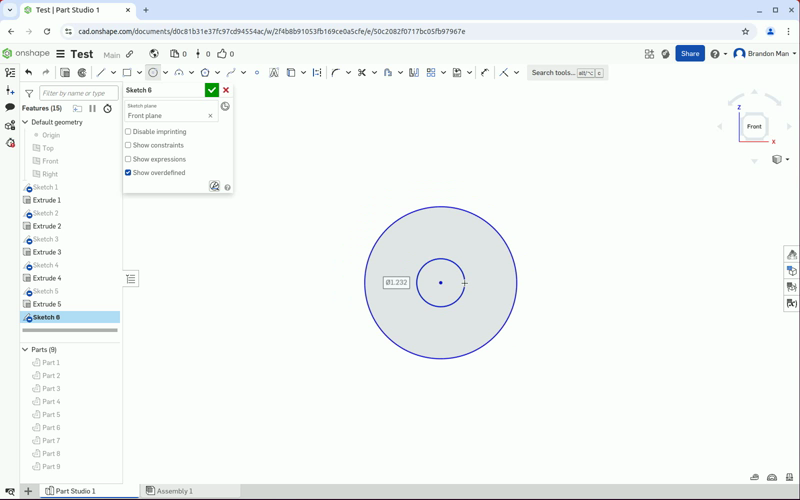
scroll(-6)
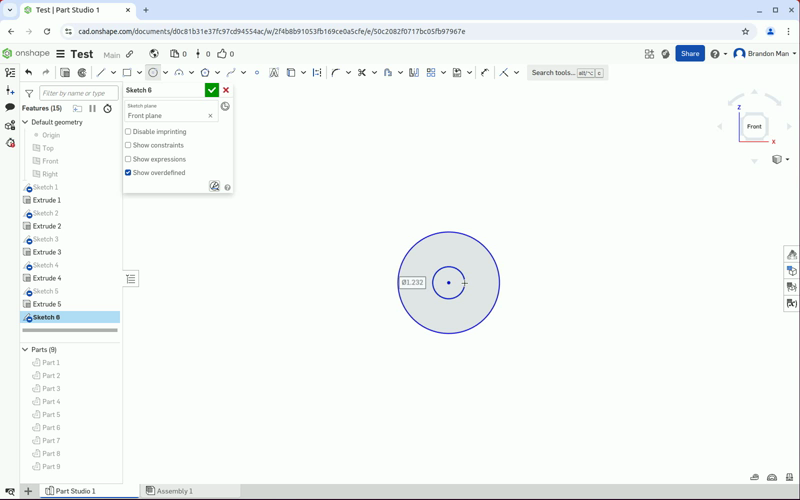
scroll(-6)
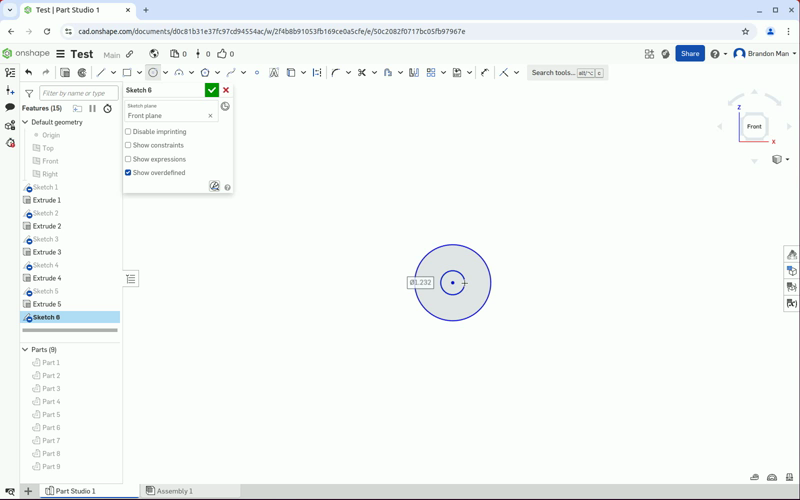
scroll(-6)
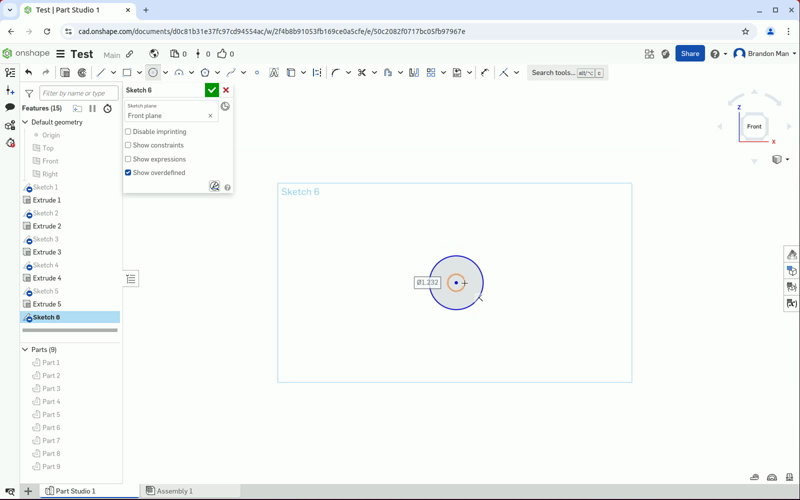
scroll(-6)
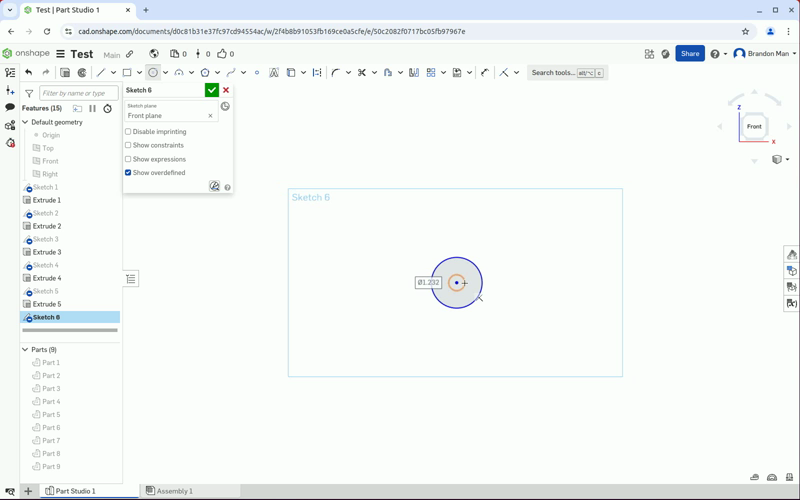
scroll(-6)
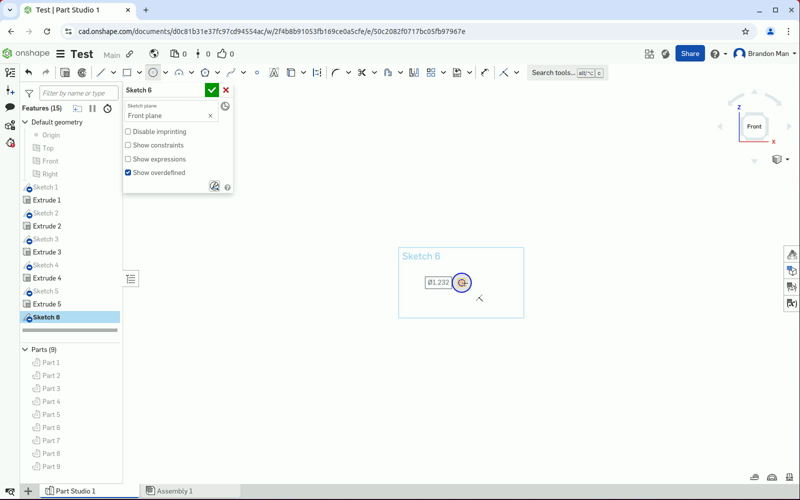
key(esc)
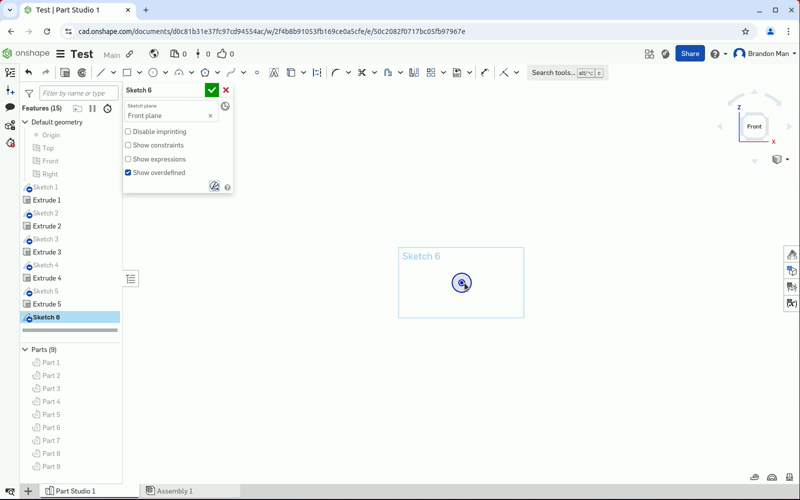
mouse_move(469, 281)
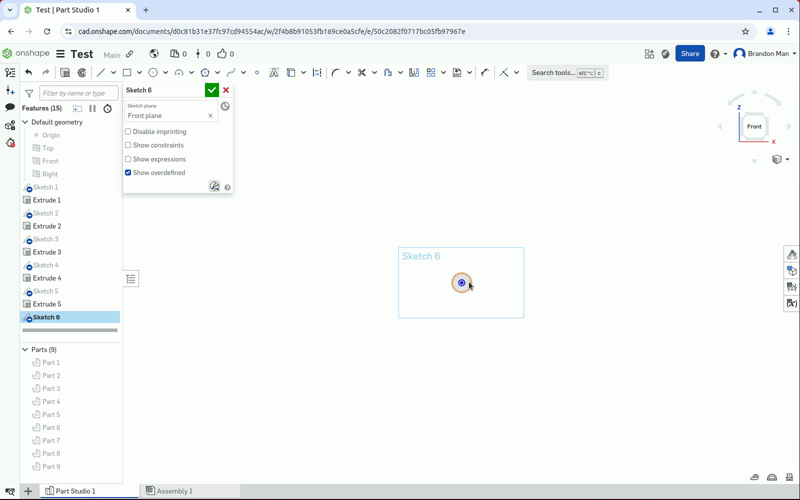
scroll(6)
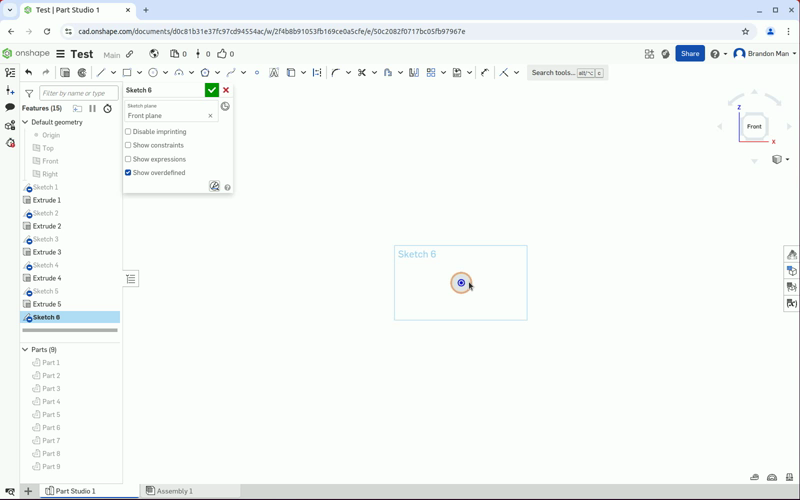
scroll(6)
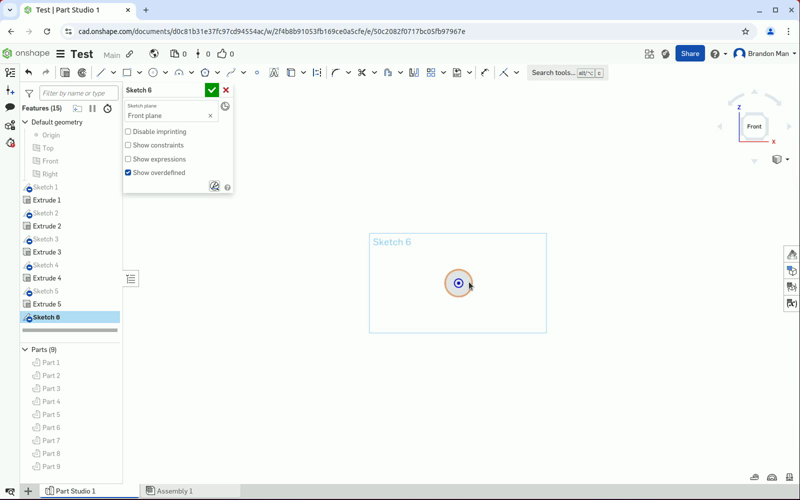
scroll(6)
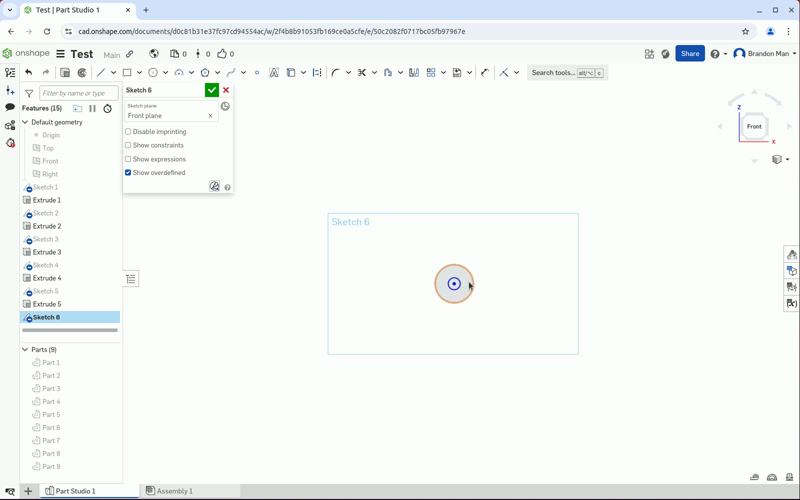
scroll(6)
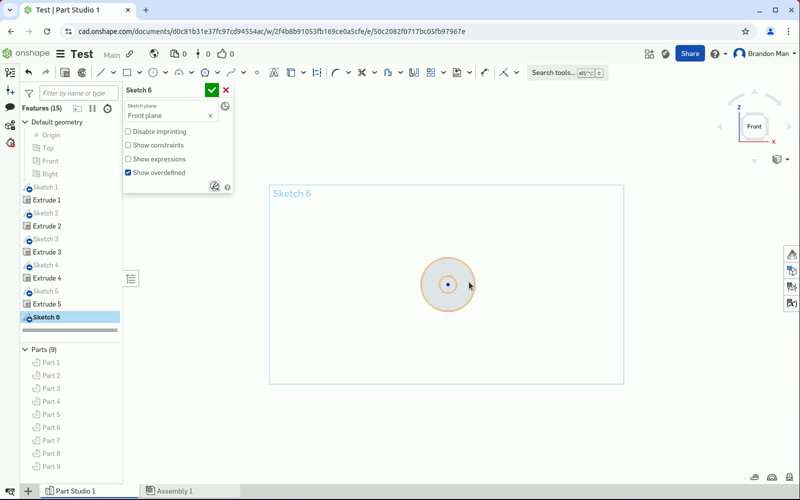
scroll(6)
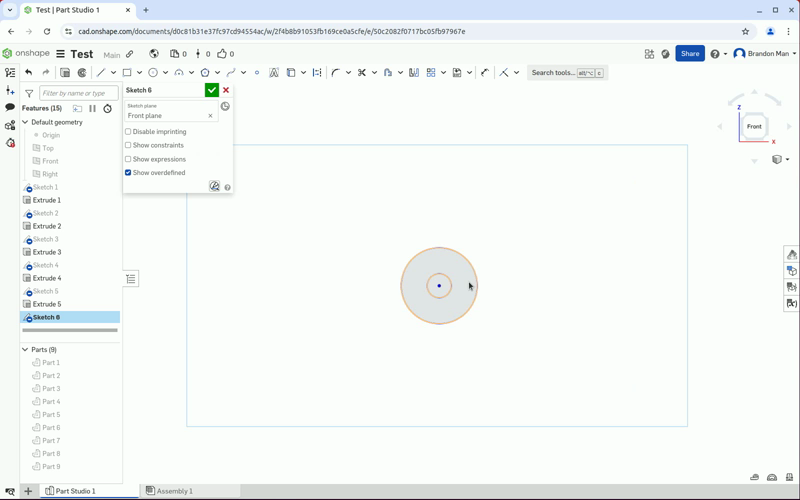
scroll(6)
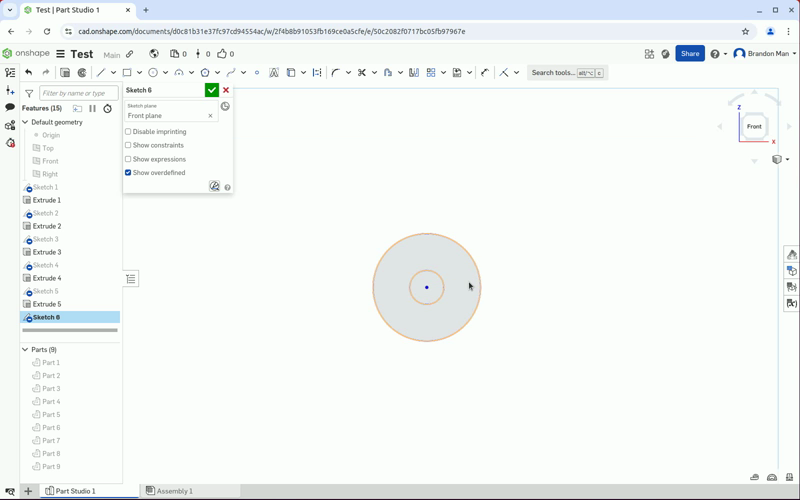
scroll(6)
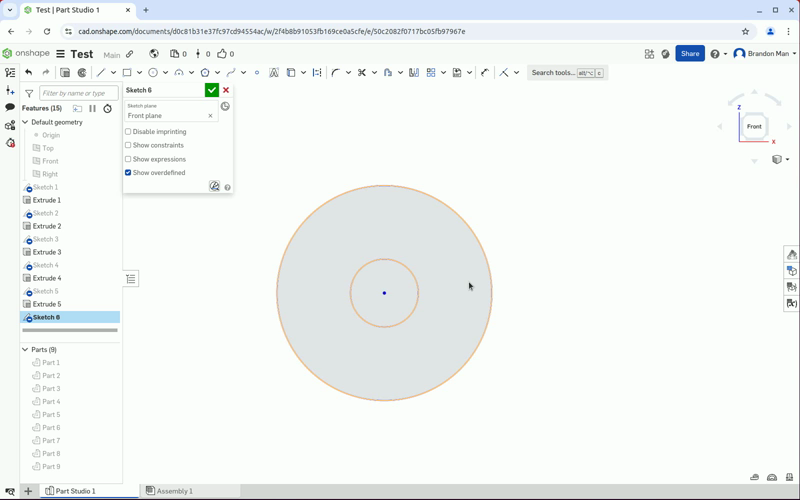
click(469, 281)
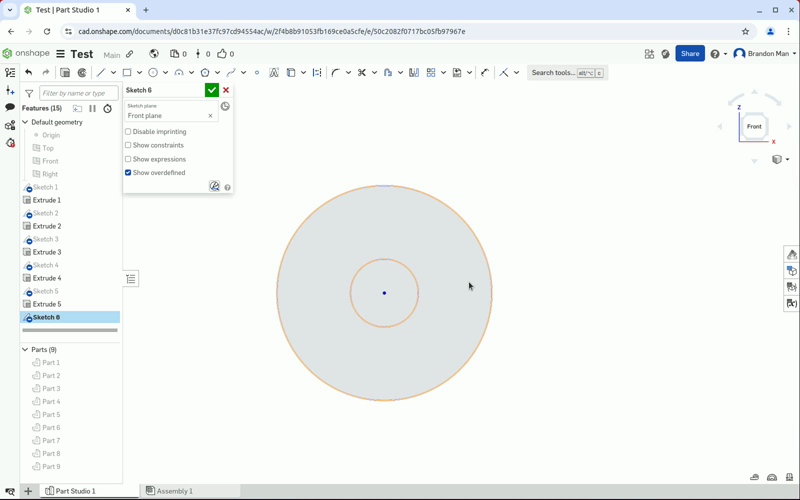
scroll(-6)
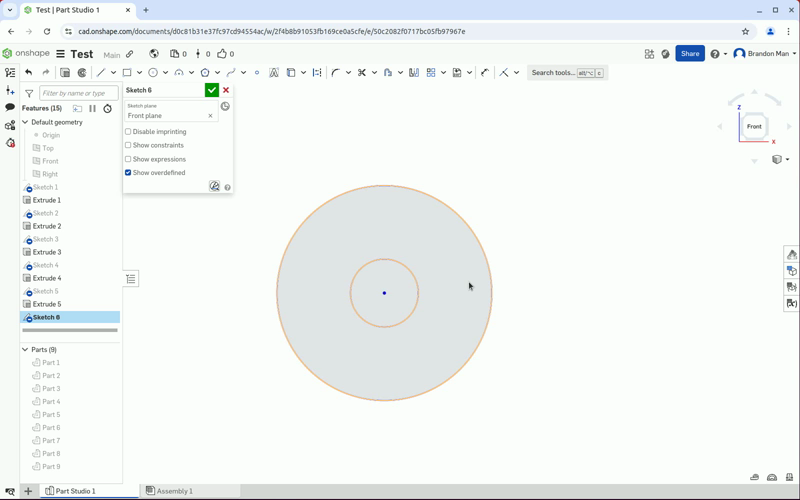
scroll(-6)
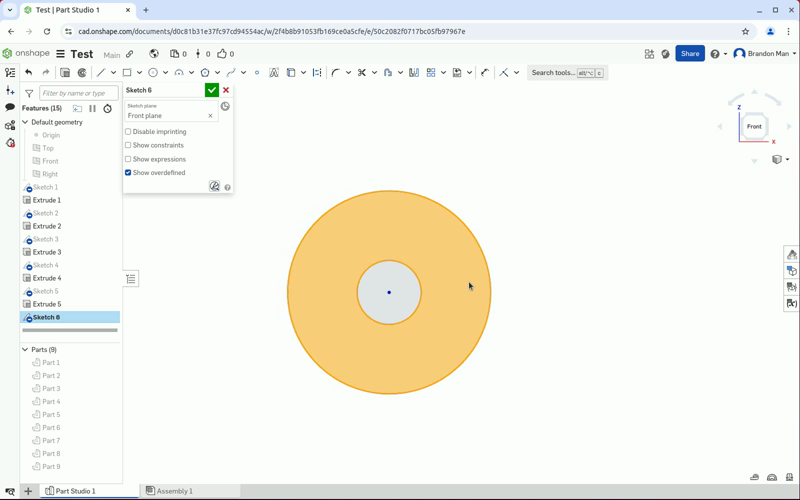
scroll(-6)
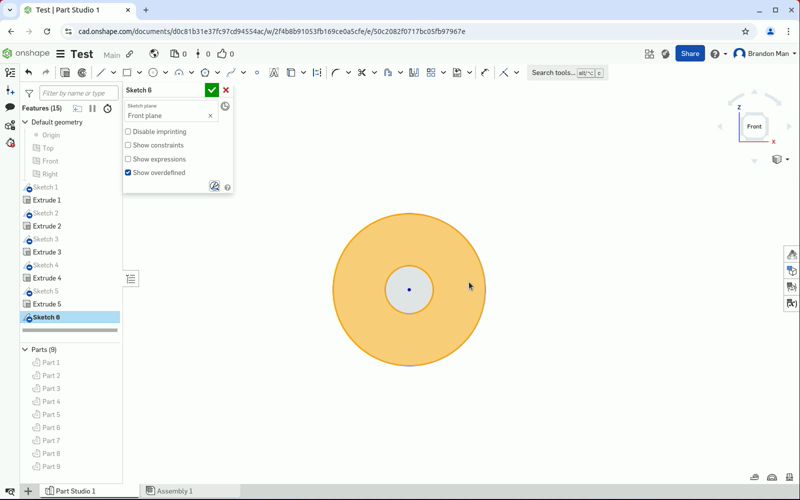
scroll(-6)
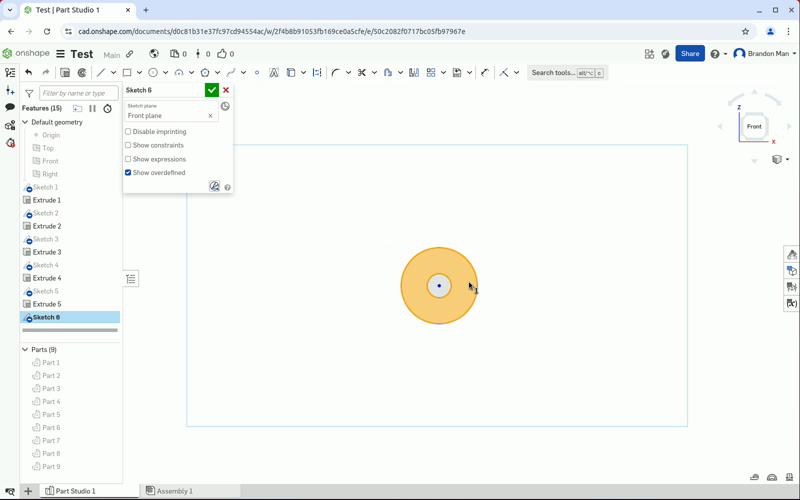
scroll(-6)
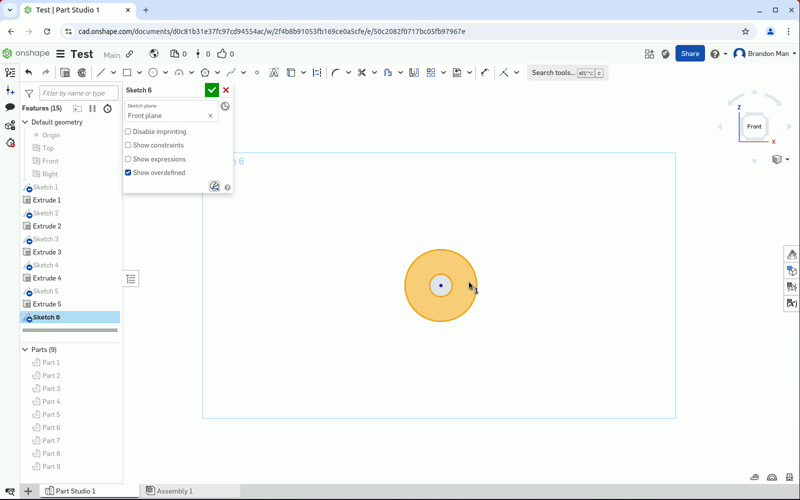
scroll(-6)
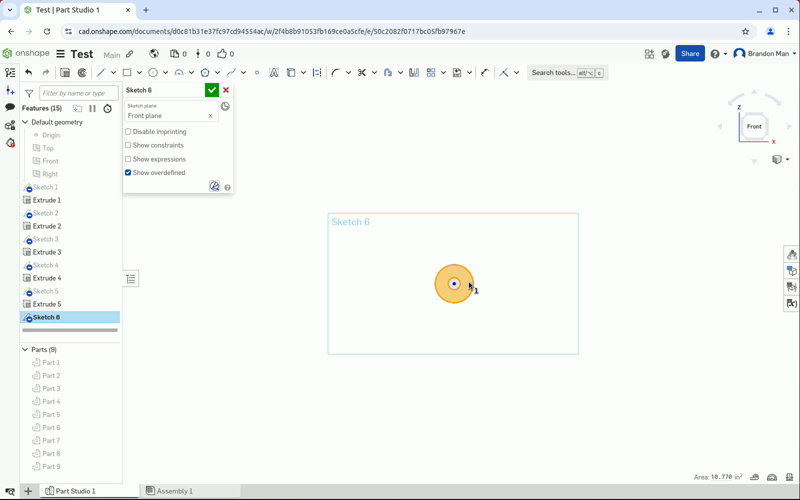
scroll(-6)
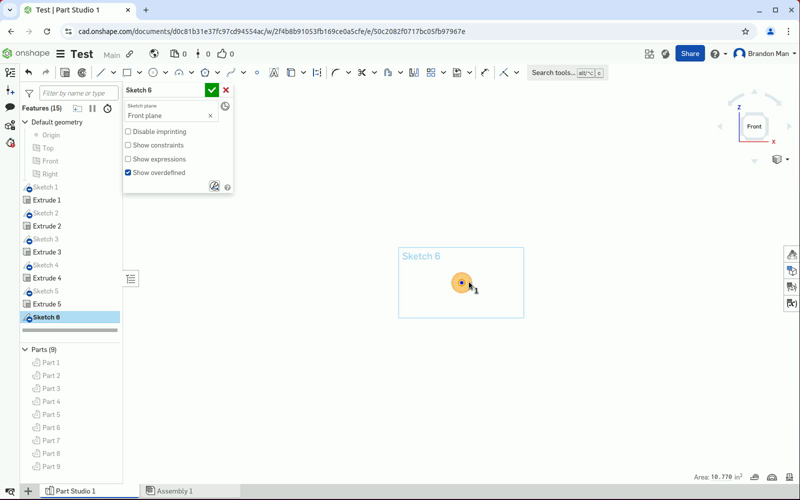
mouse_move(73, 352)
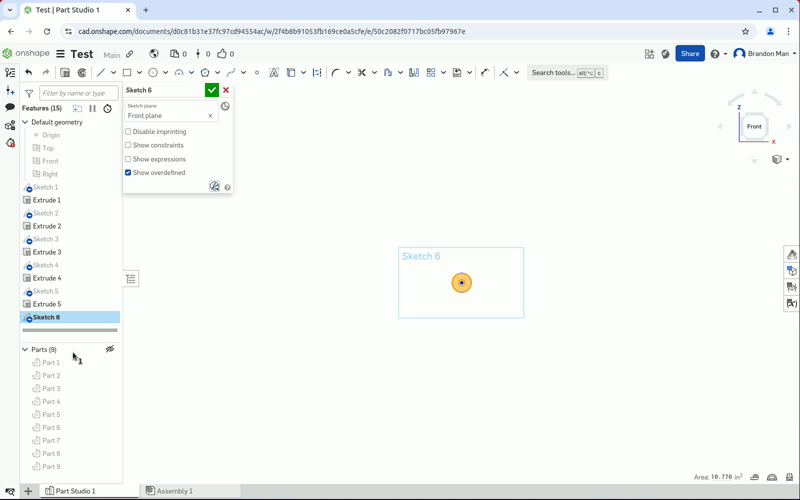
key(shift+y)
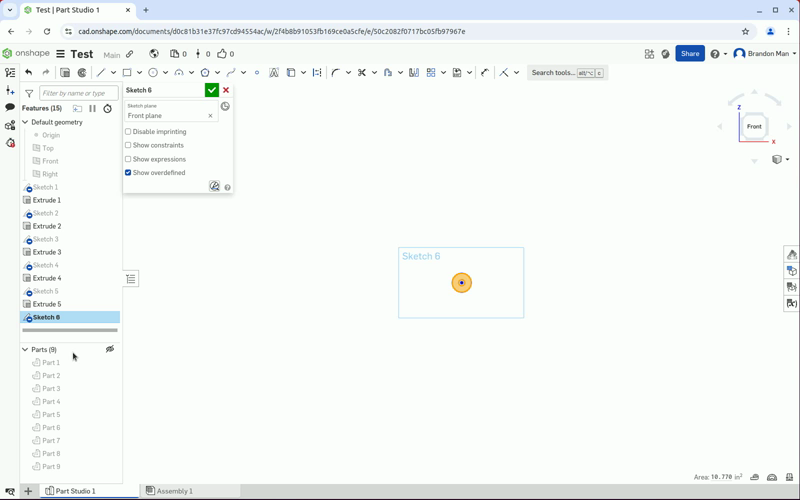
key(shift+e)
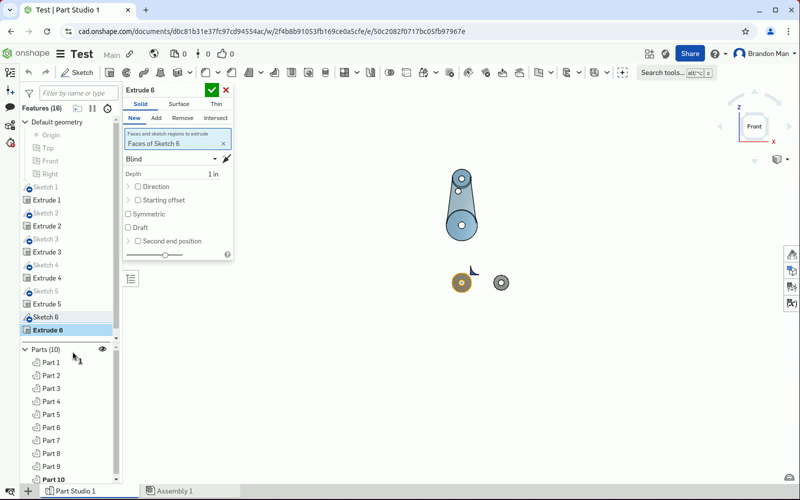
mouse_move(143, 106)
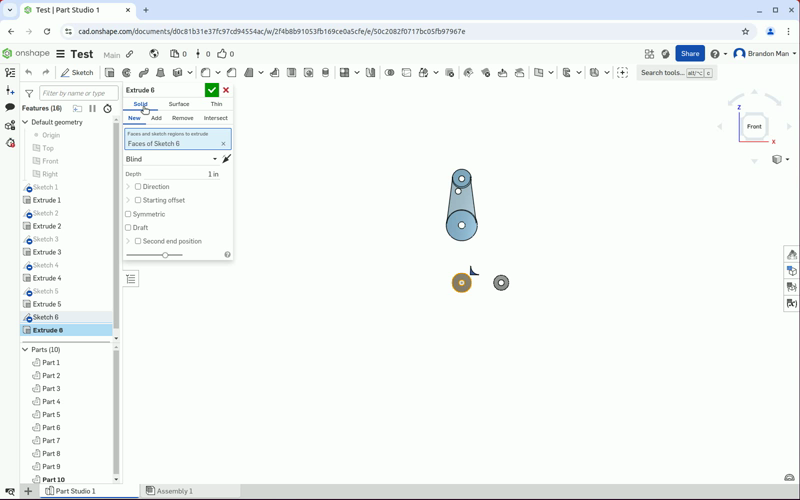
click(143, 106)
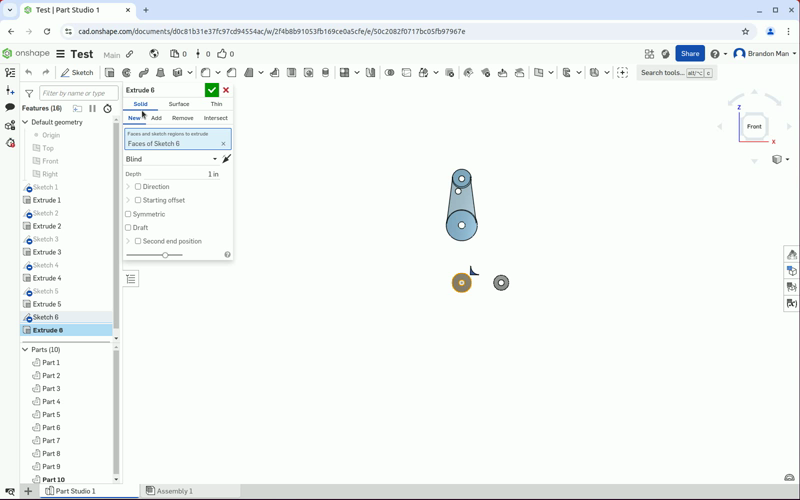
mouse_move(137, 120)
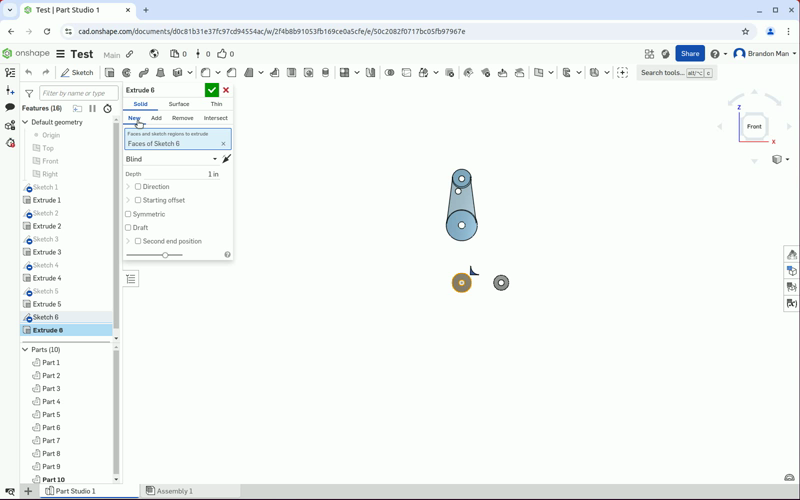
click(137, 120)
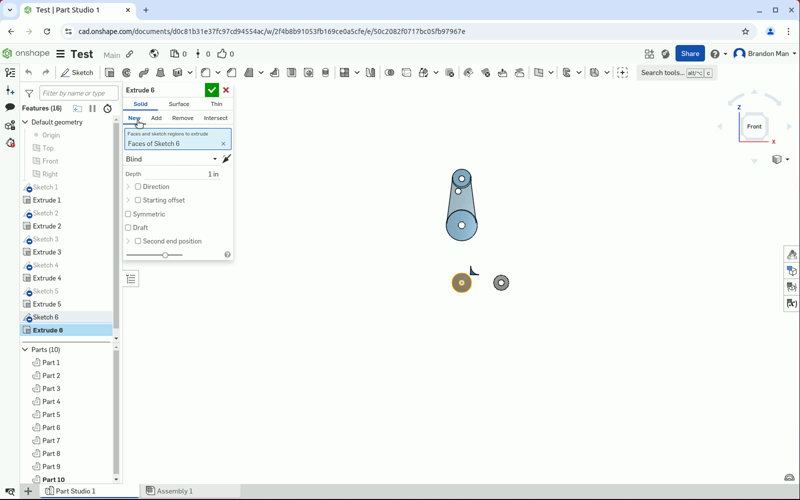
key(tab, 4)
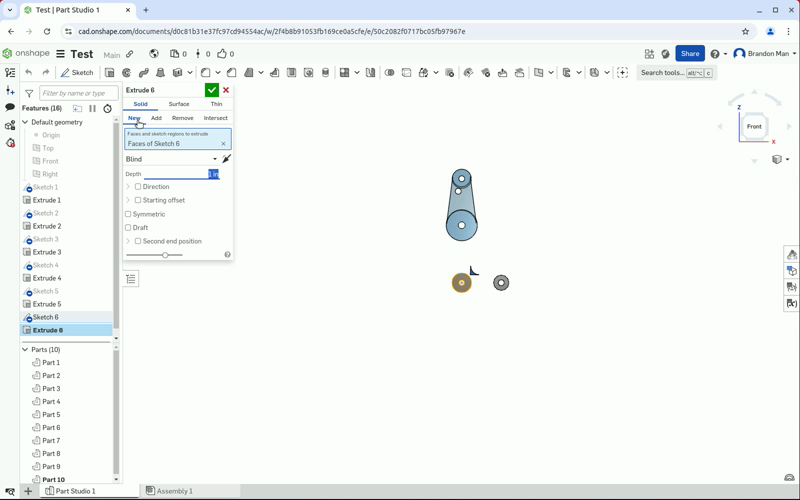
text(0.481)
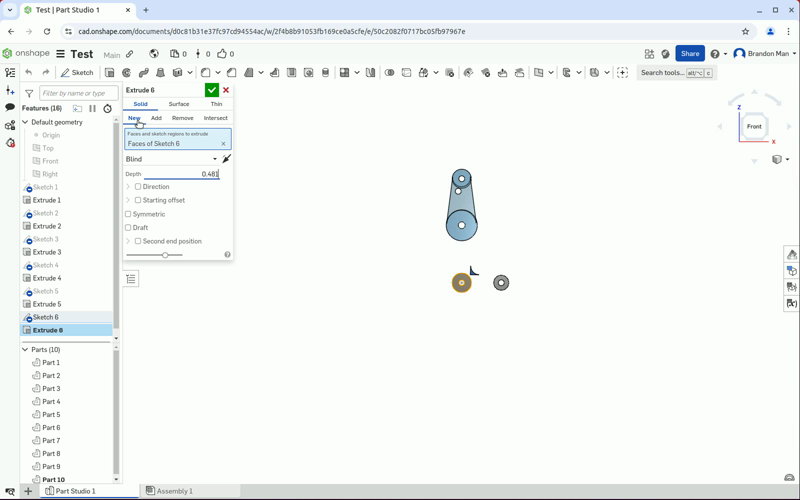
key(enter)
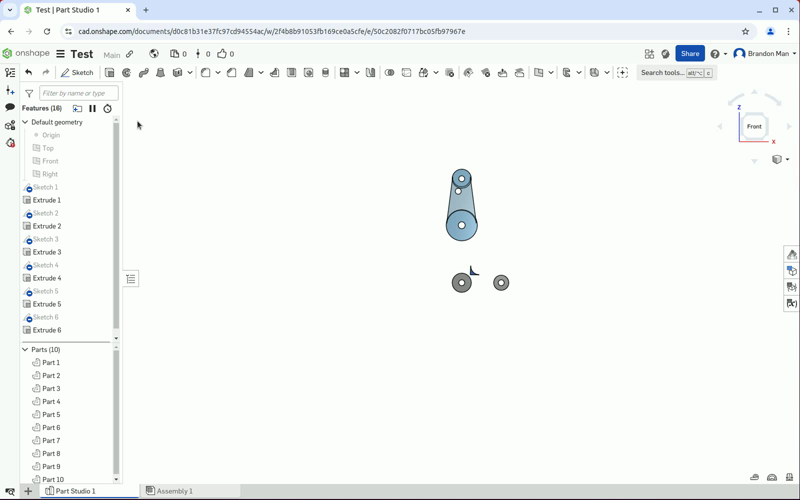
key(shift+h)
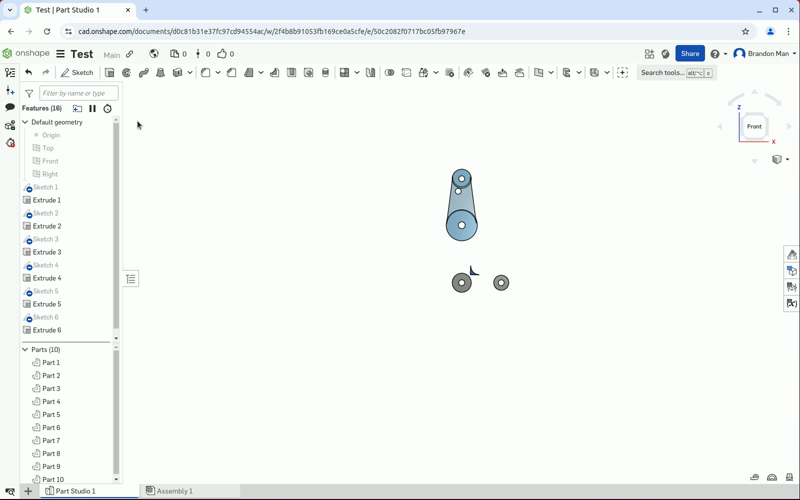
key(shift+h)
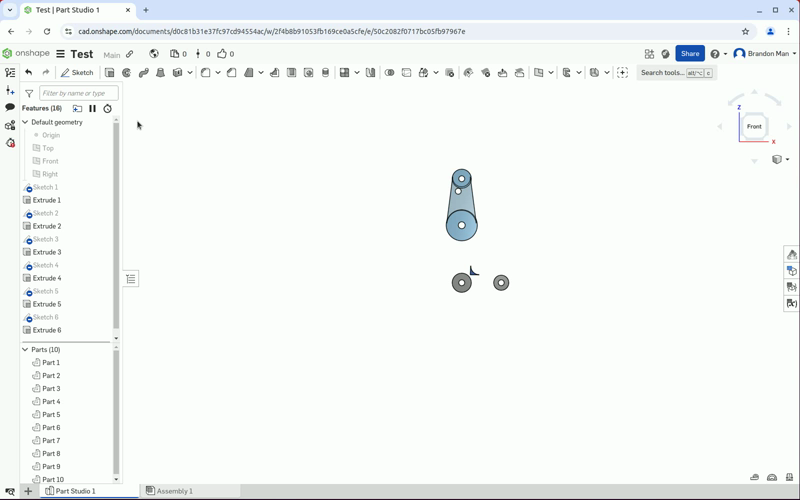
mouse_move(69, 189)
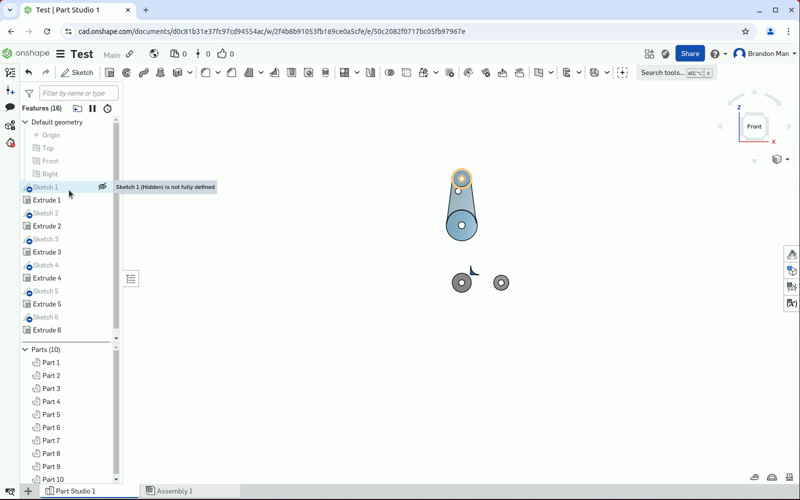
click(69, 189)
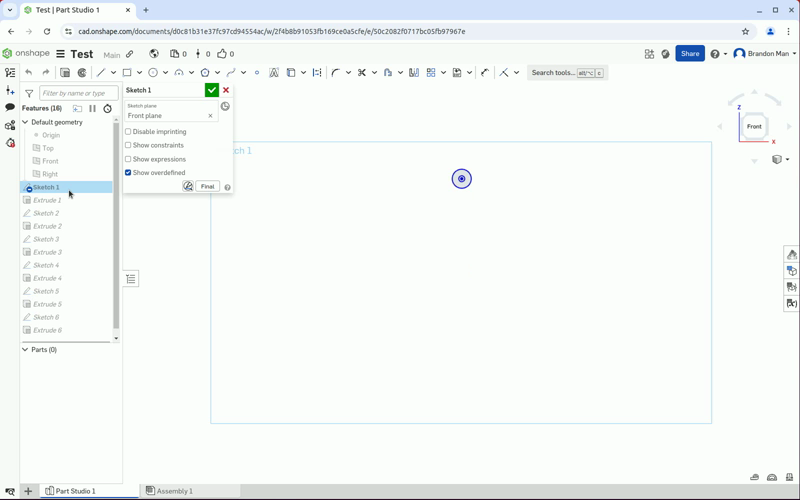
mouse_move(229, 92)
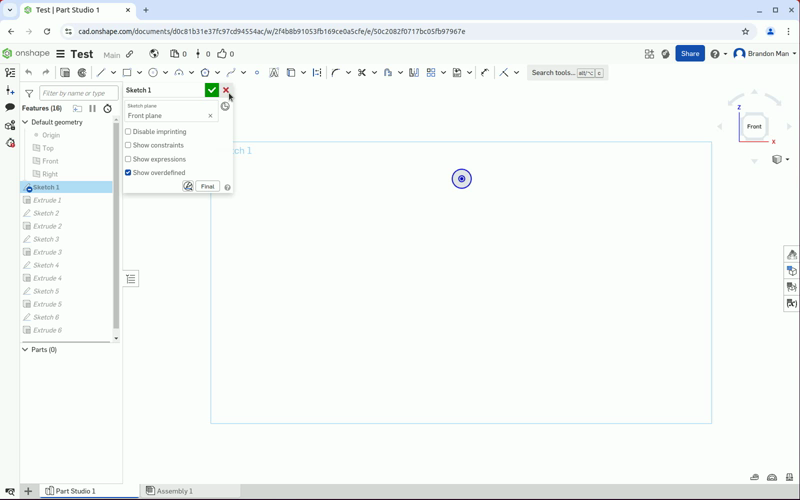
click(229, 92)
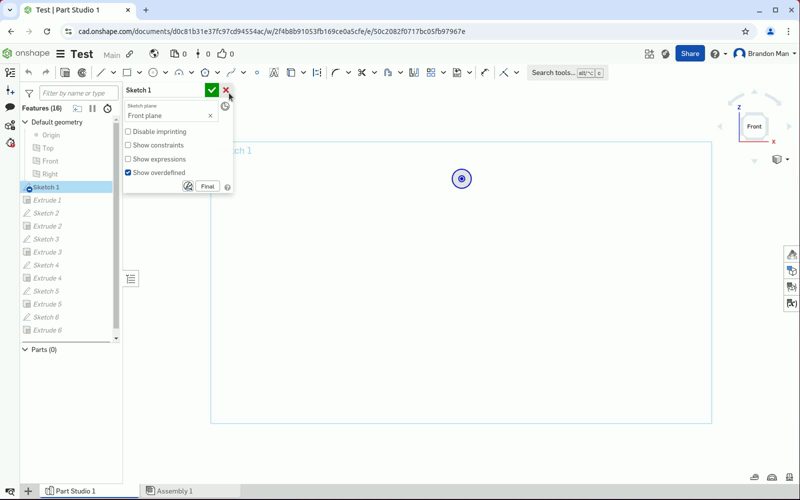
key(shift+s)
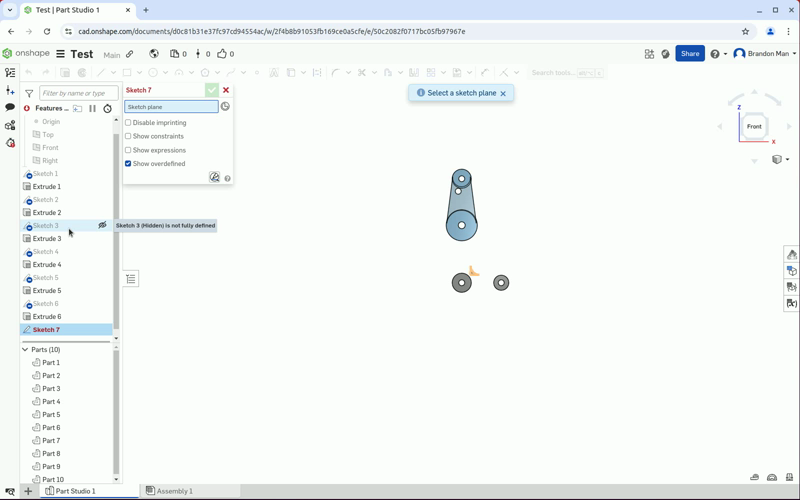
scroll(3)
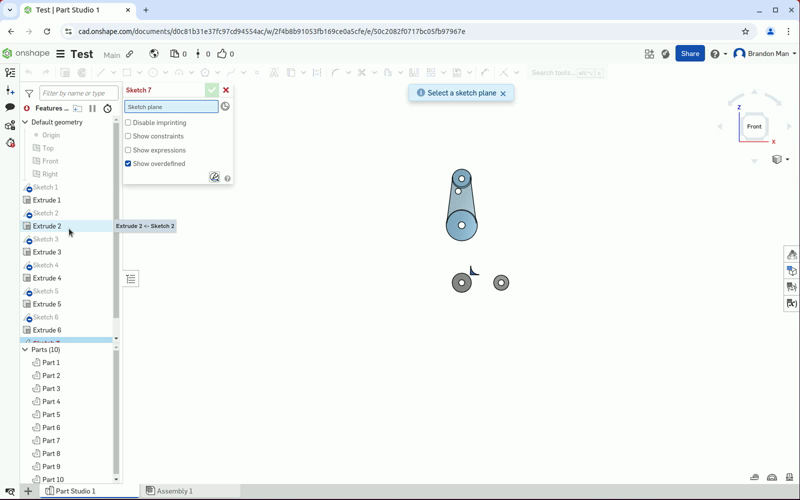
mouse_move(69, 163)
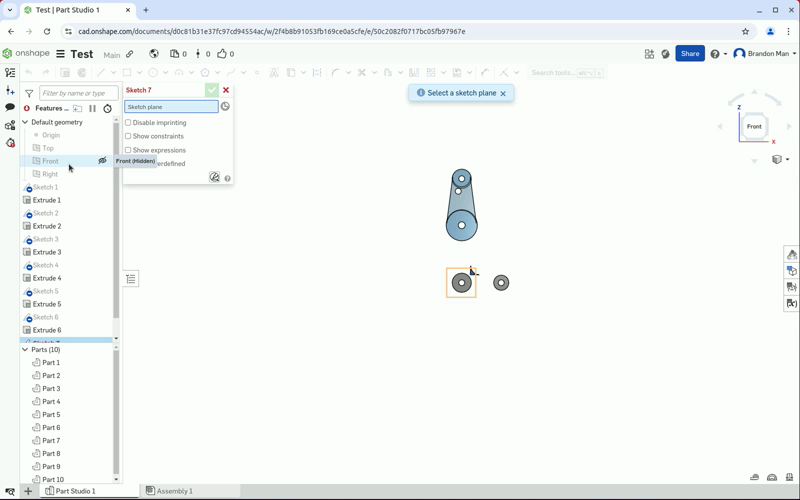
click(69, 163)
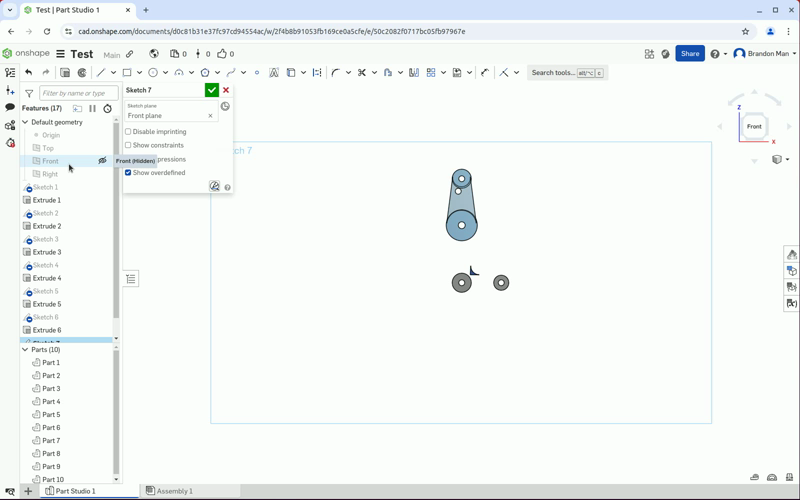
mouse_move(69, 352)
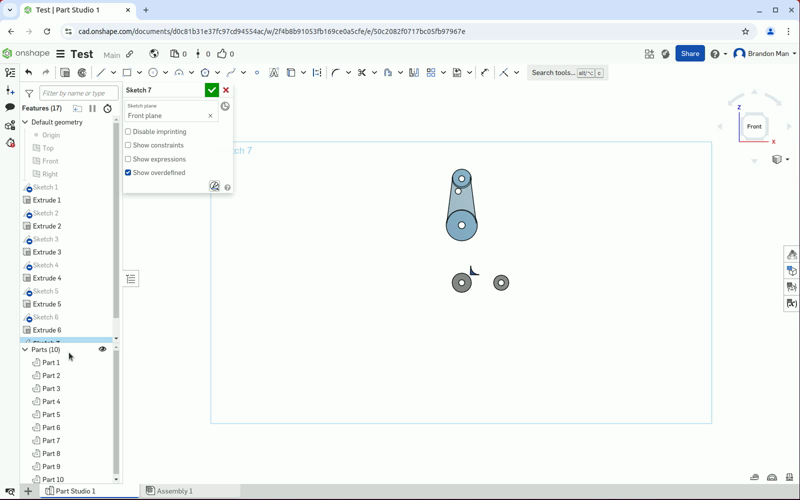
key(y)
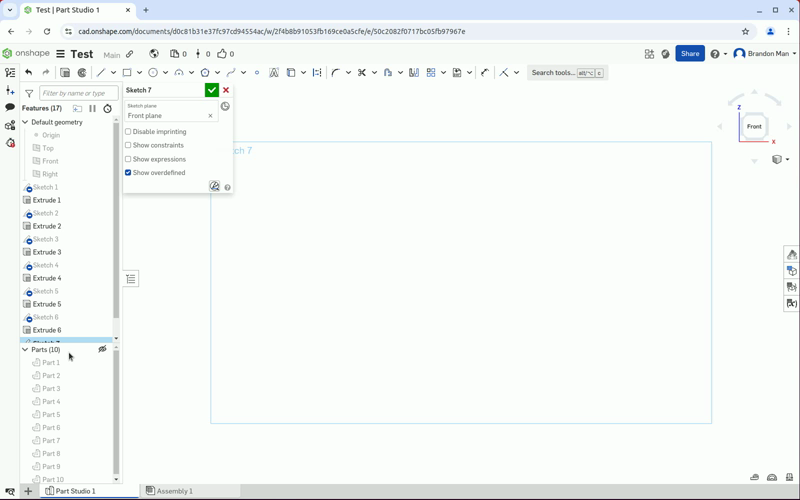
key(l)
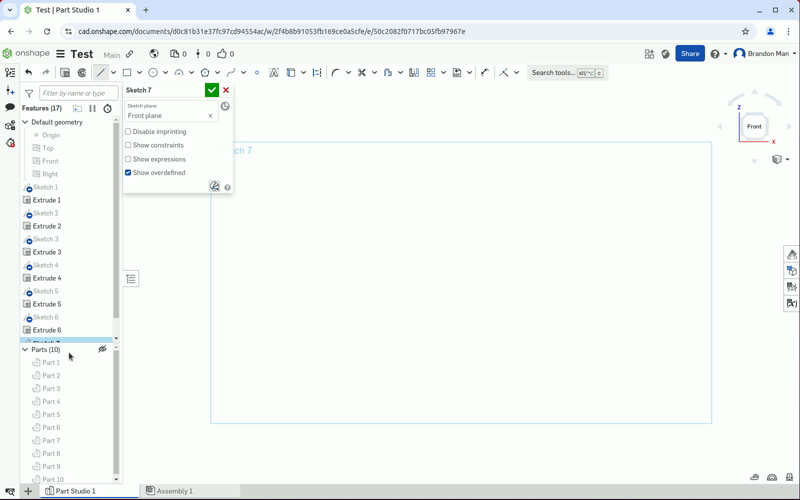
key_down(shift)
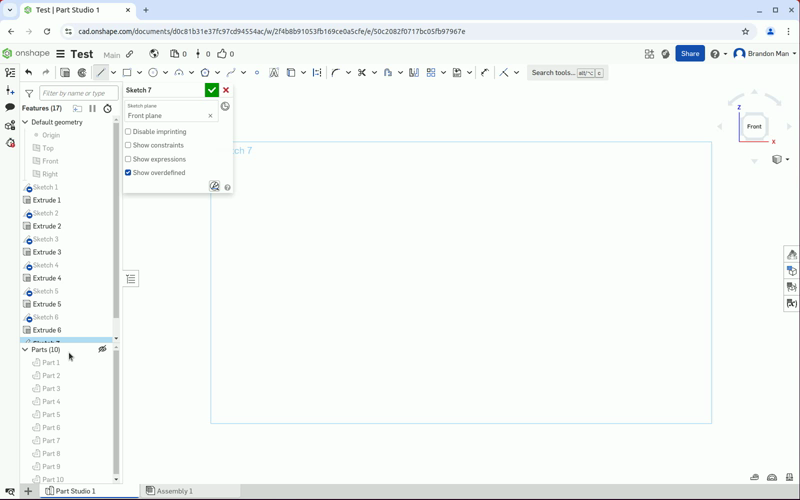
mouse_move(446, 226)
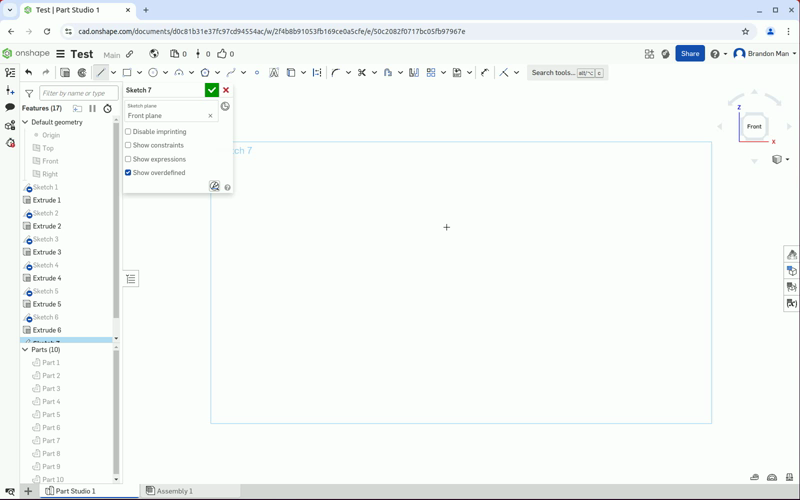
click(446, 226)
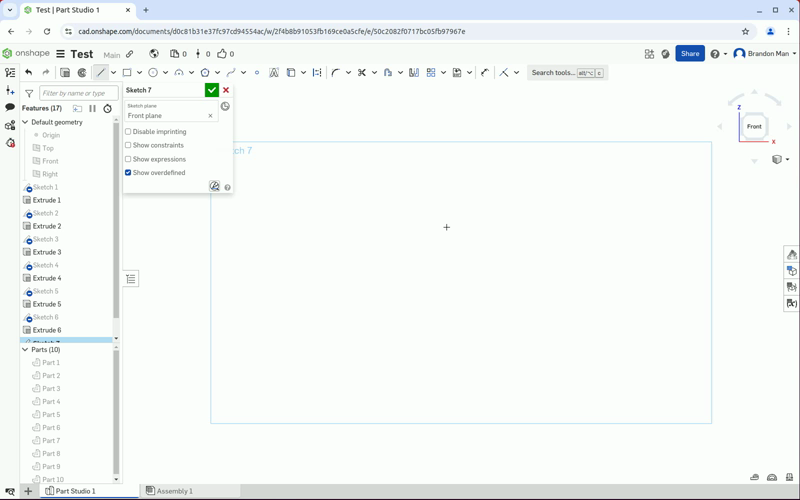
key_up(shift)
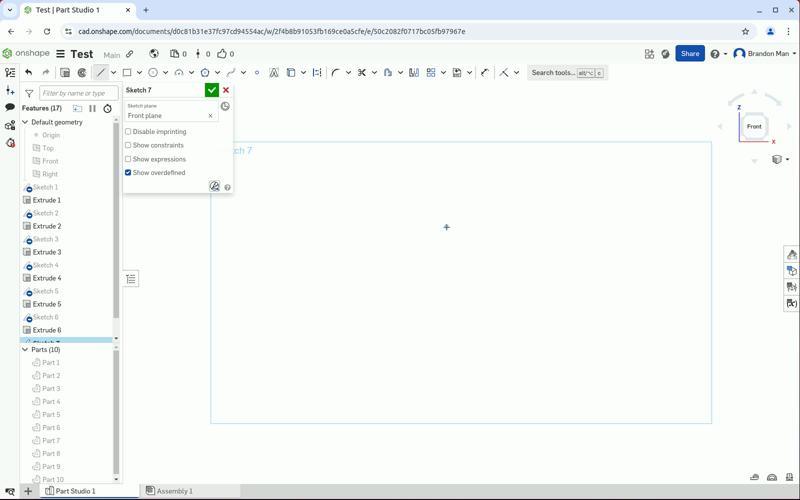
key_down(shift)
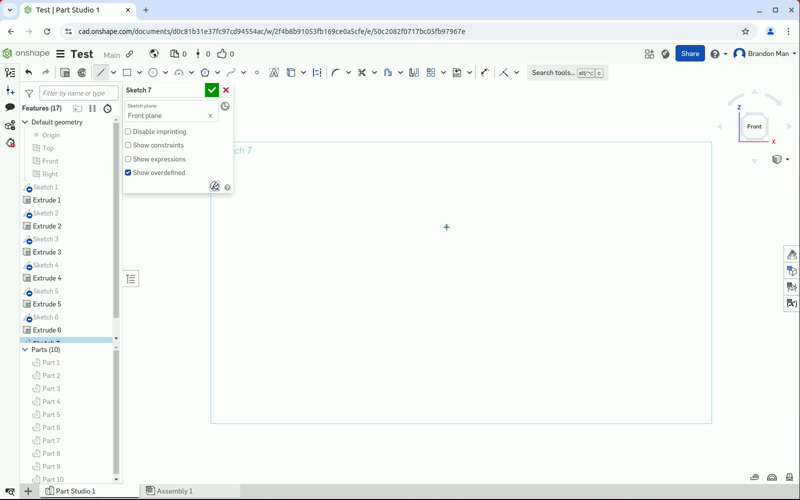
mouse_move(476, 226)
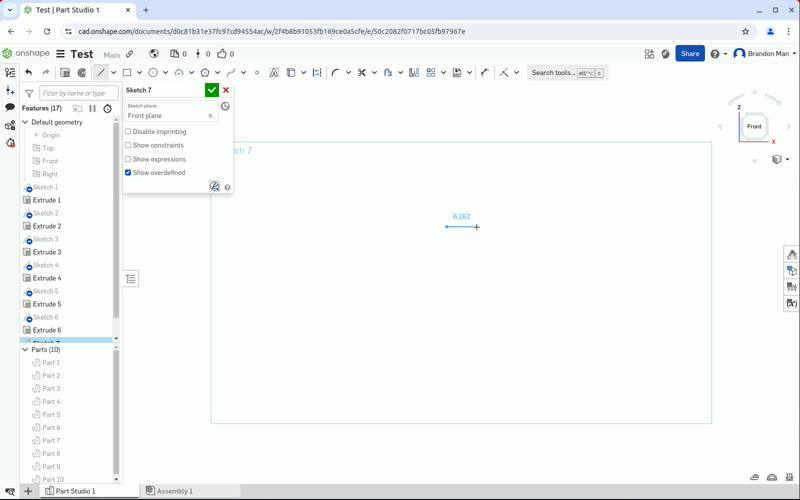
mouse_move(452, 284)
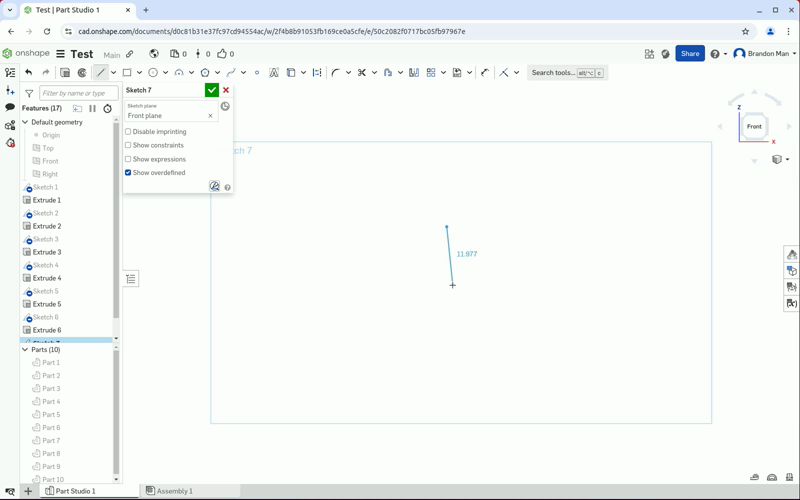
click(452, 284)
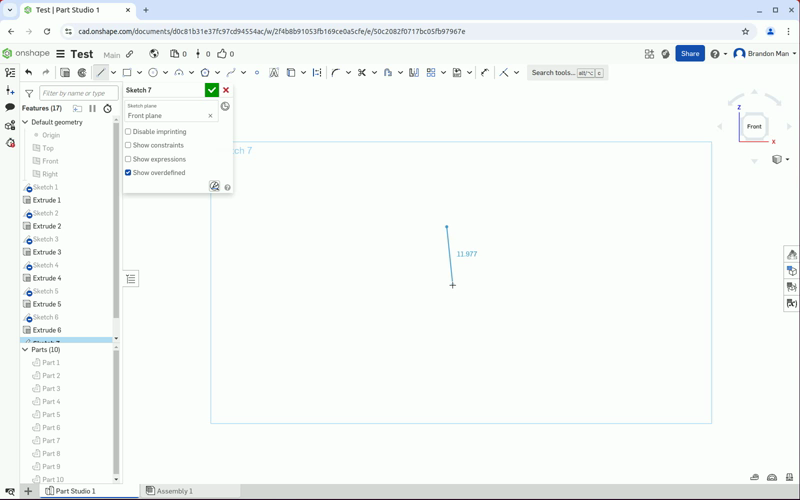
key_up(shift)
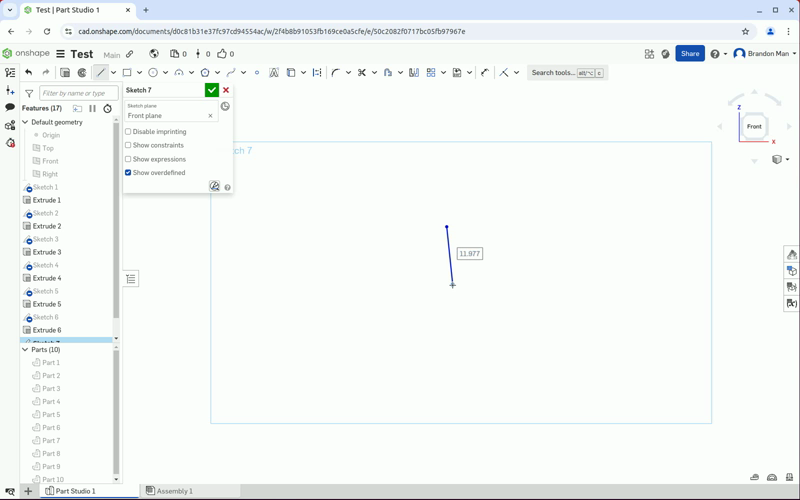
key(esc)
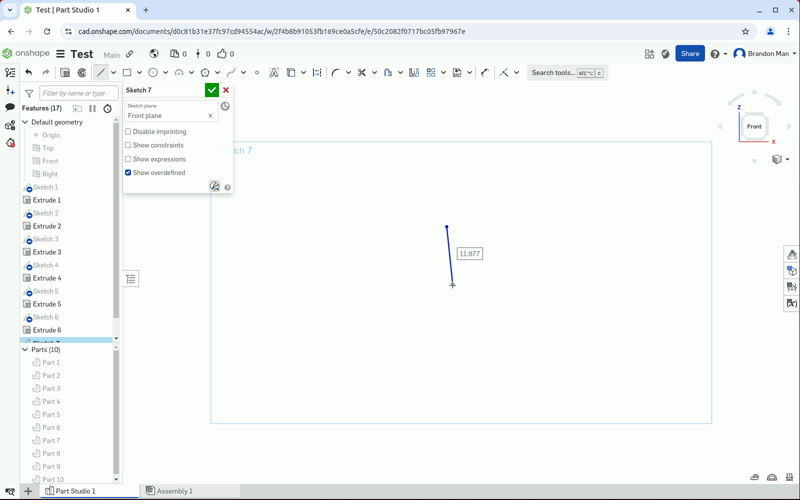
key(a)
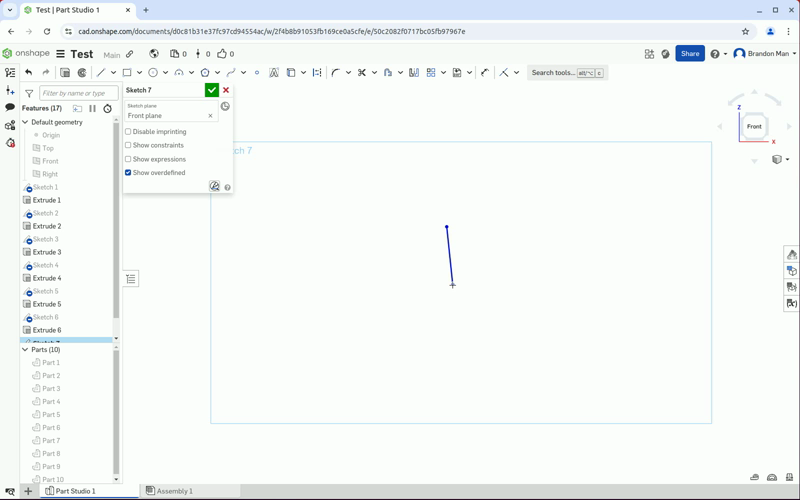
mouse_move(452, 284)
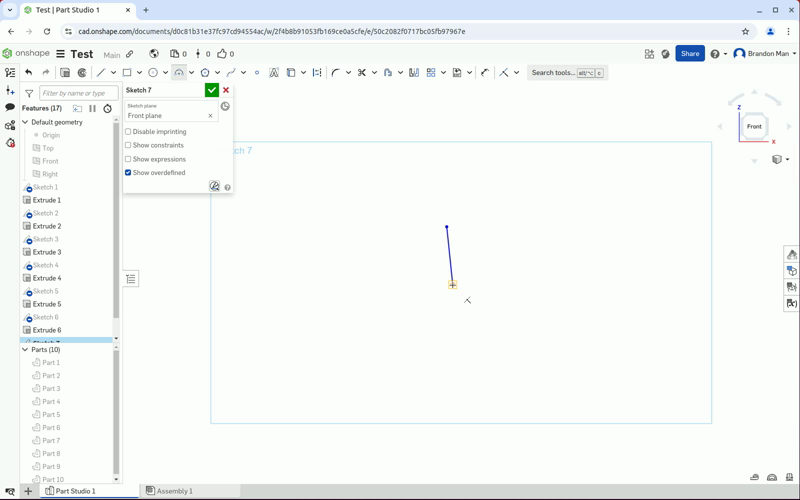
click(452, 284)
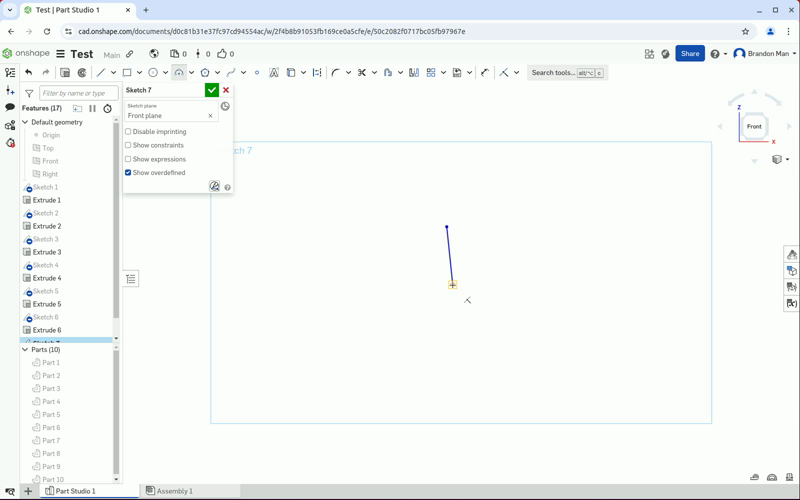
key_down(shift)
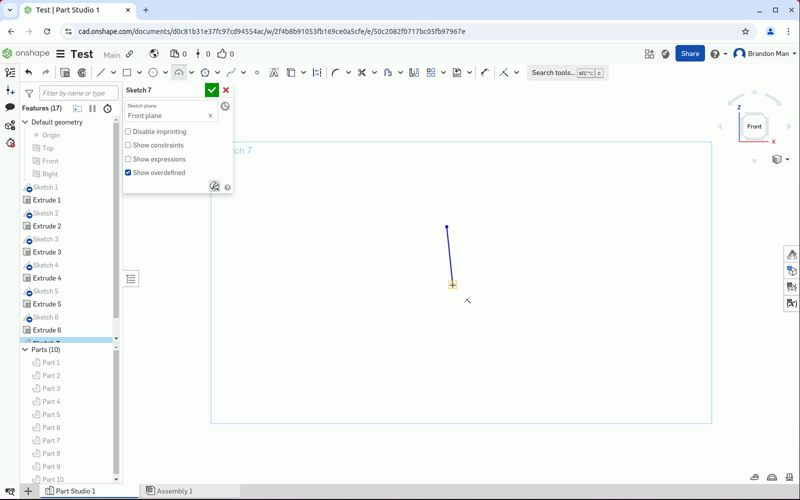
mouse_move(461, 274)
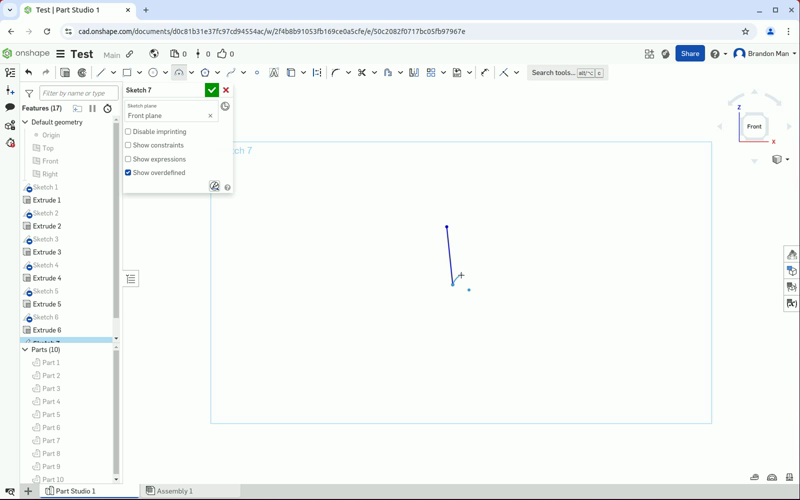
click(461, 274)
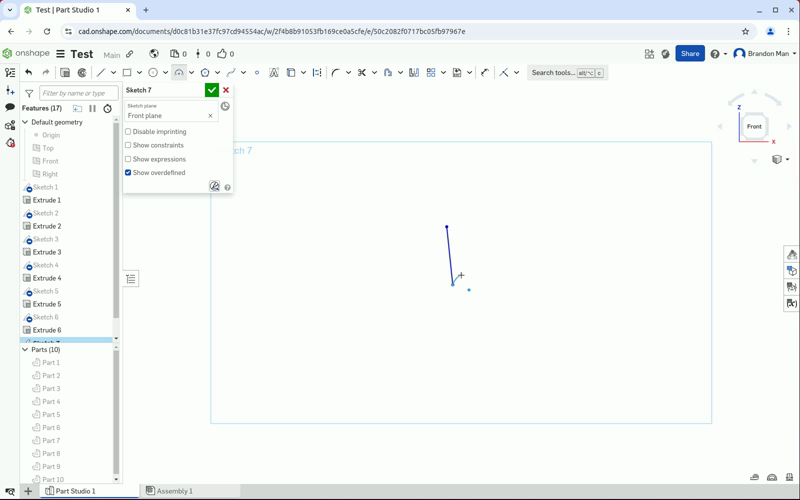
mouse_move(454, 277)
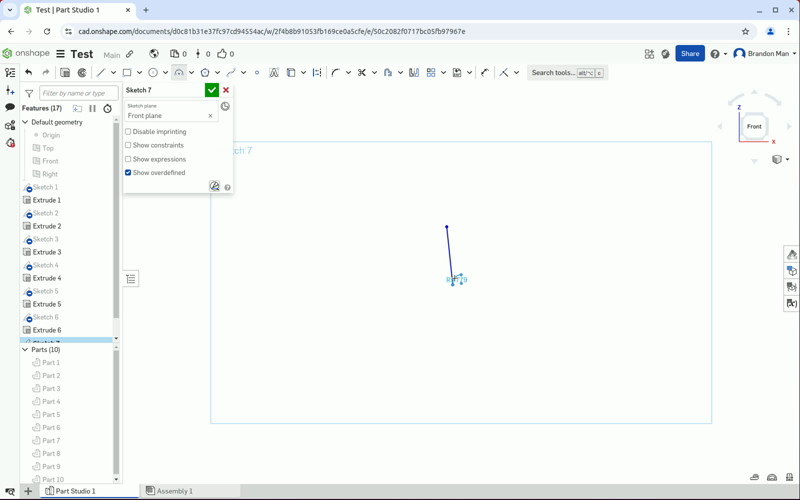
click(454, 277)
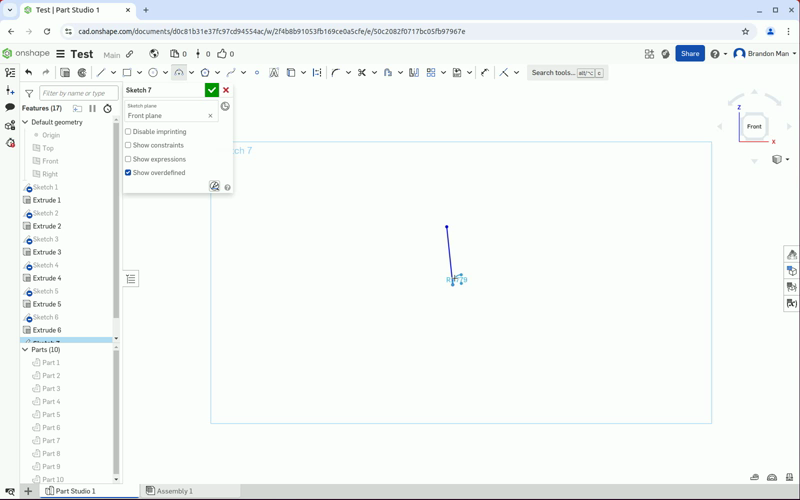
key_up(shift)
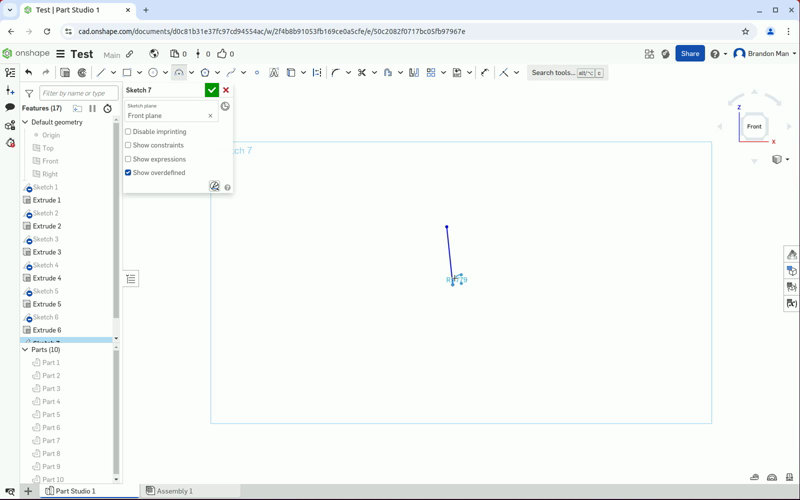
key(esc)
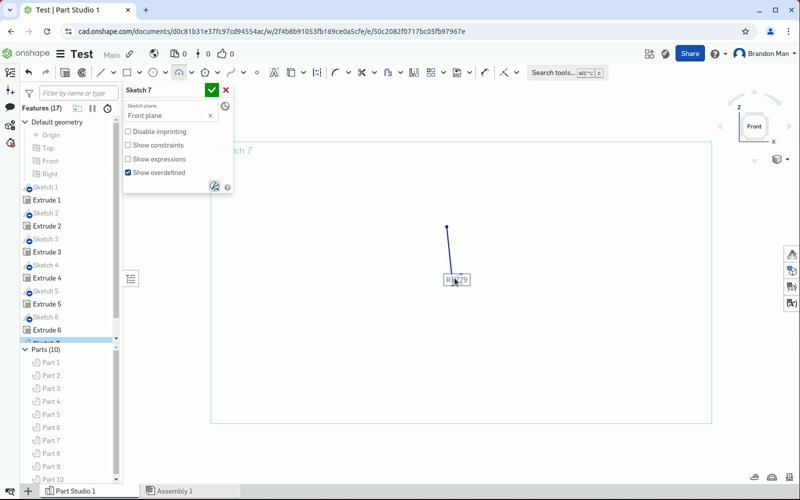
key(l)
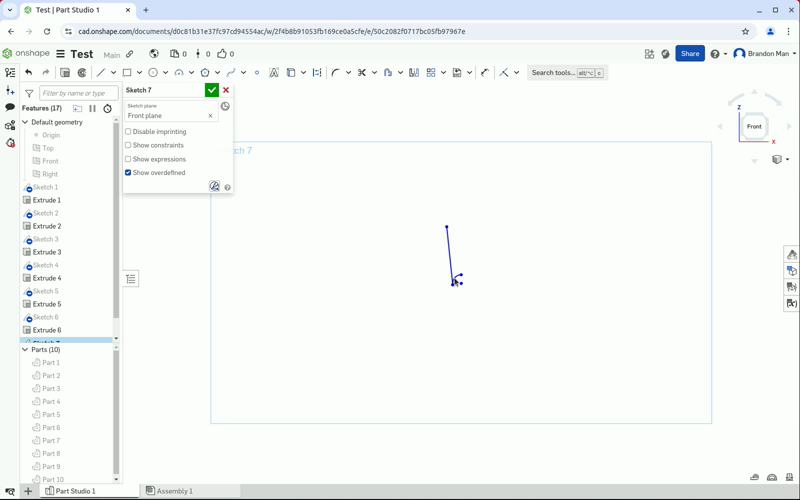
mouse_move(461, 274)
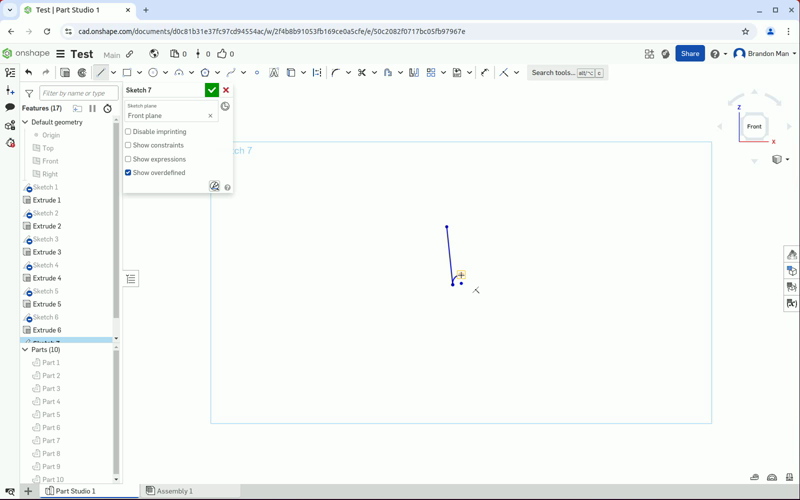
click(461, 274)
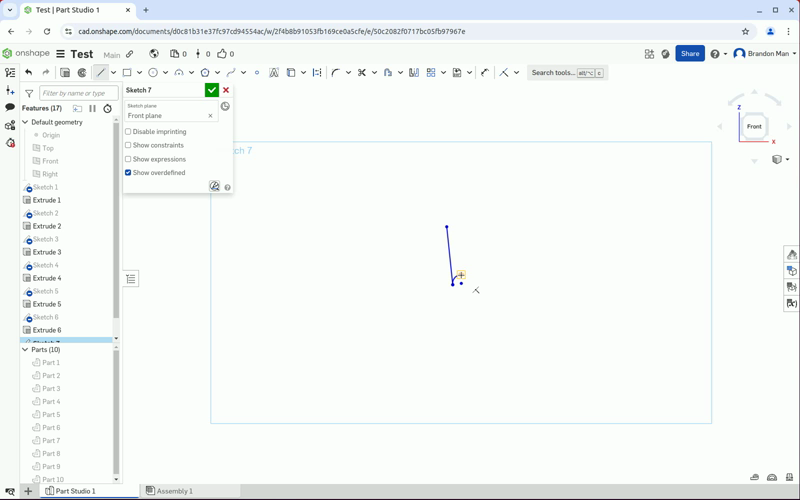
key_down(shift)
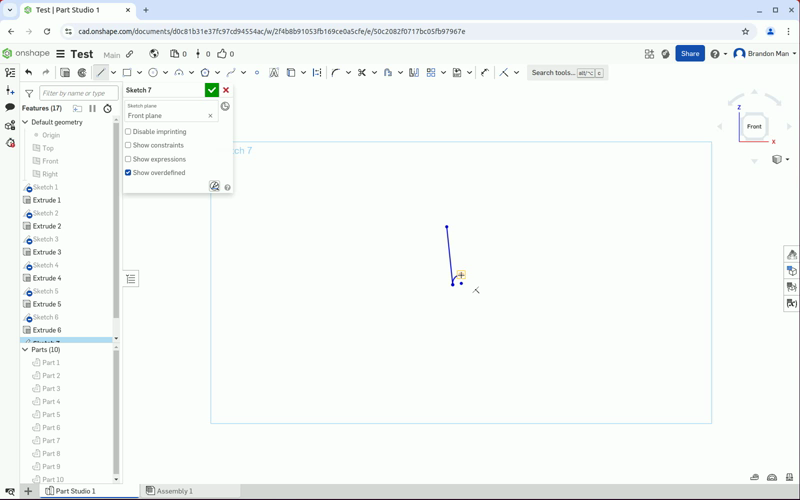
mouse_move(491, 274)
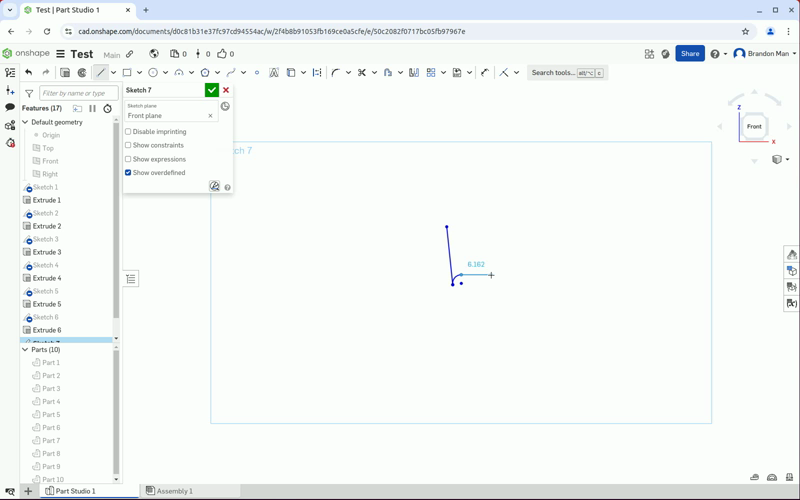
mouse_move(470, 275)
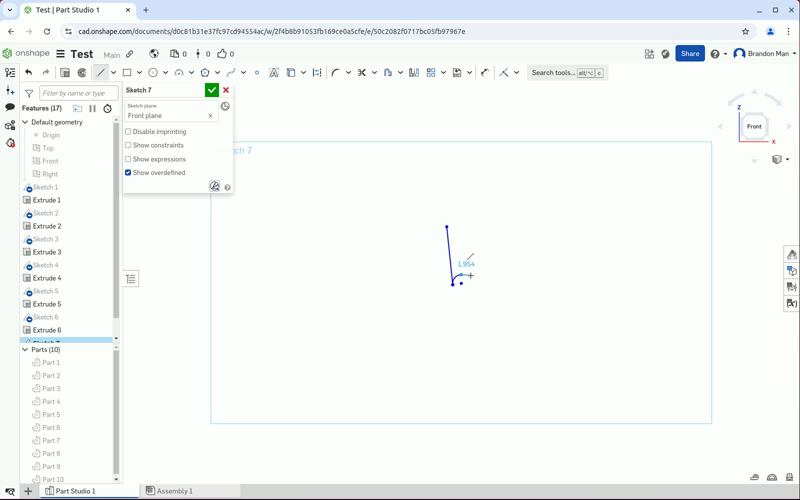
click(470, 275)
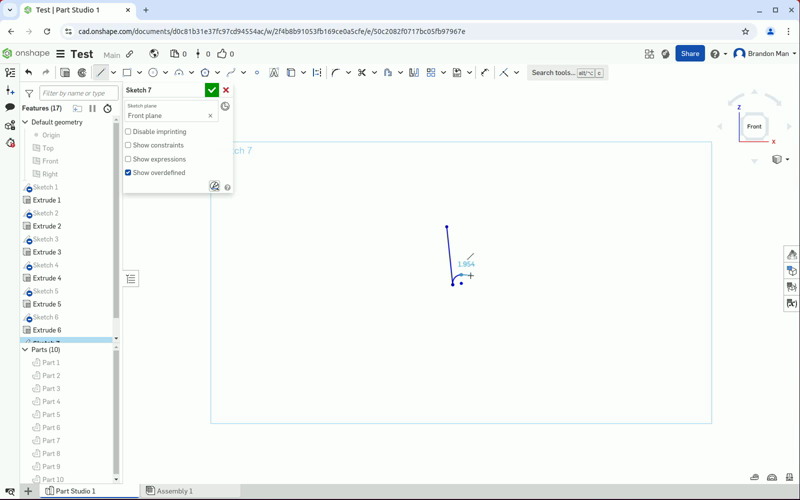
key_up(shift)
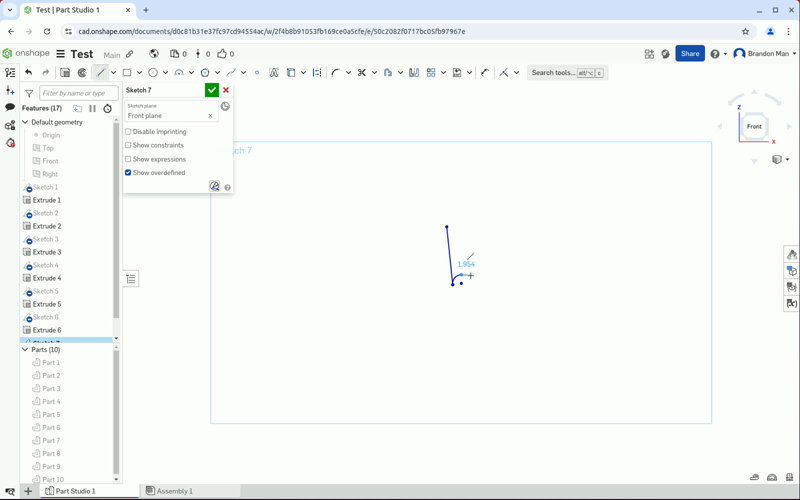
key_down(shift)
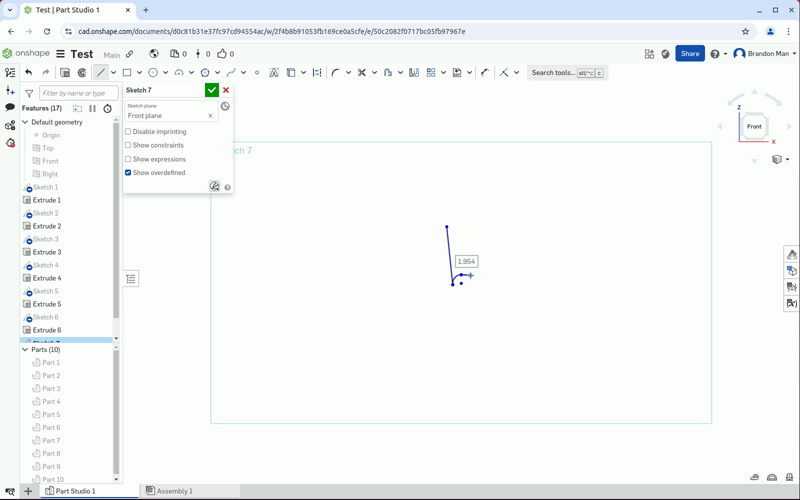
mouse_move(501, 275)
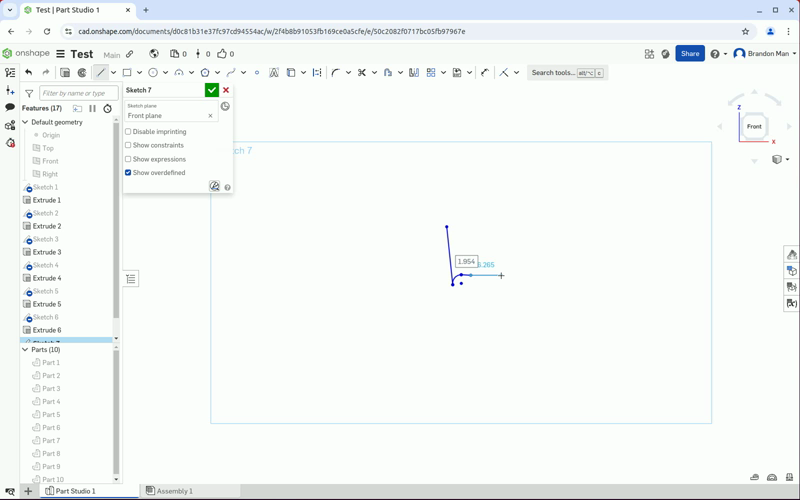
mouse_move(471, 267)
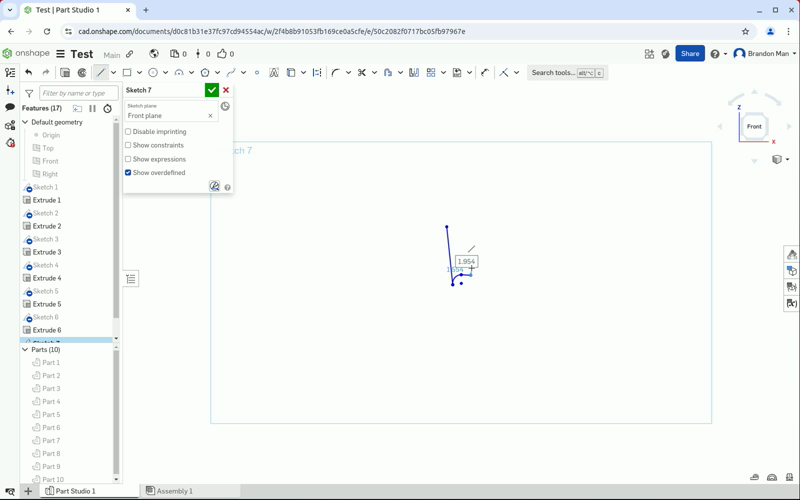
click(471, 267)
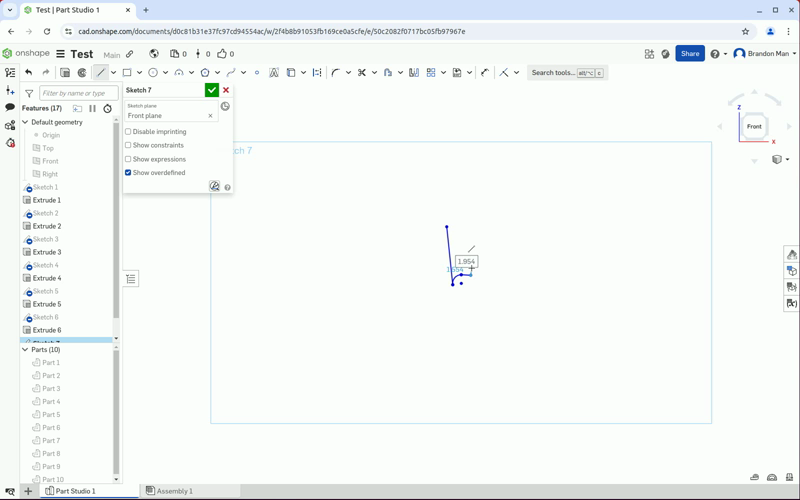
key_up(shift)
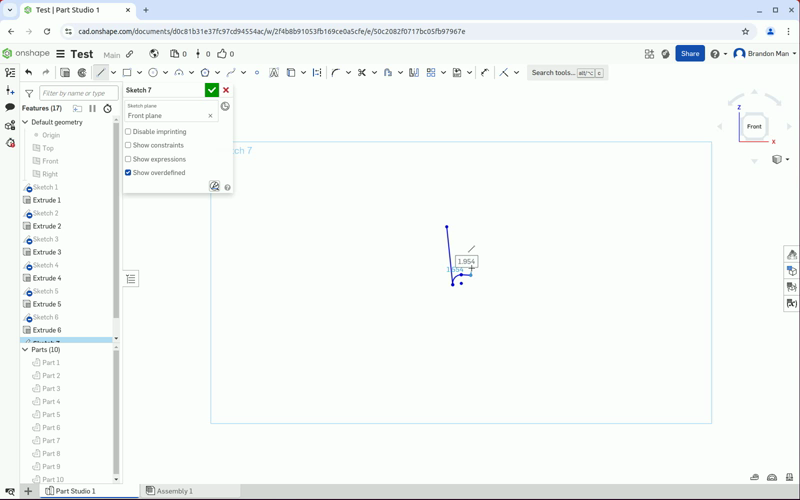
key_down(shift)
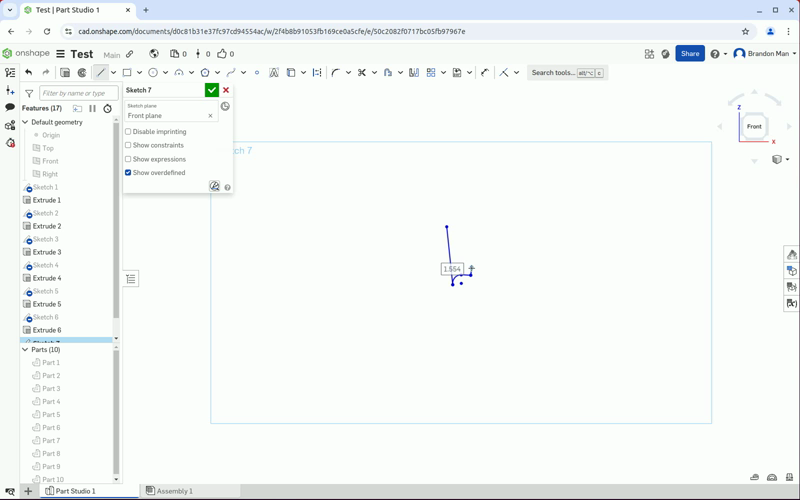
mouse_move(501, 267)
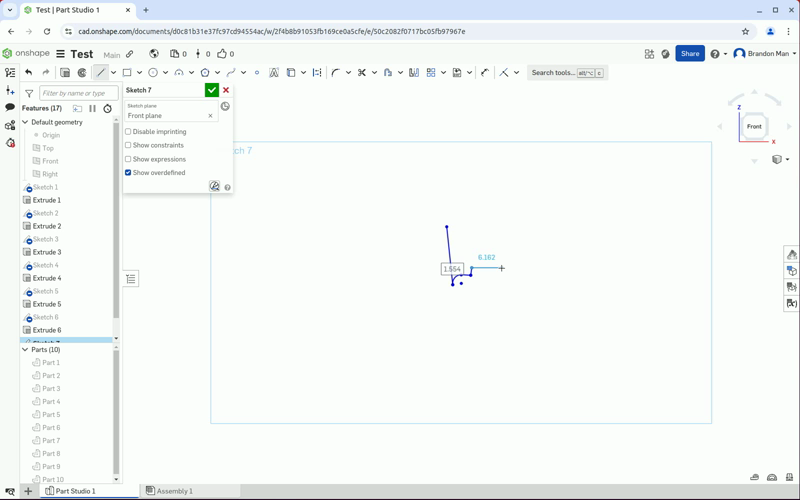
mouse_move(476, 226)
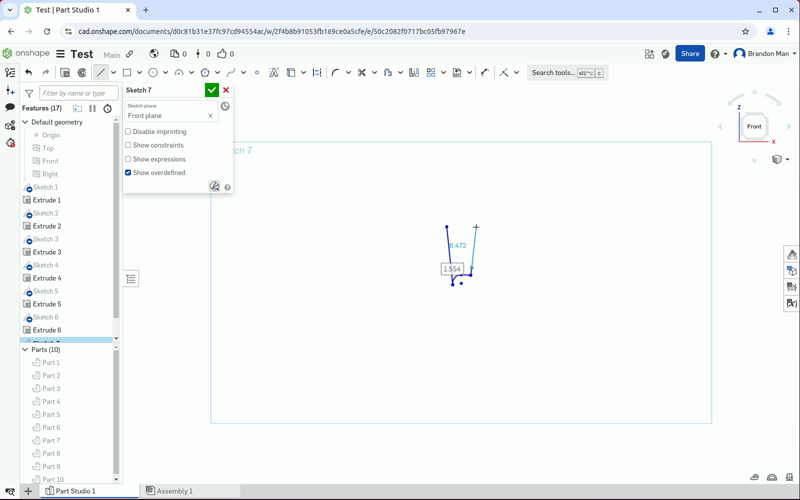
click(476, 226)
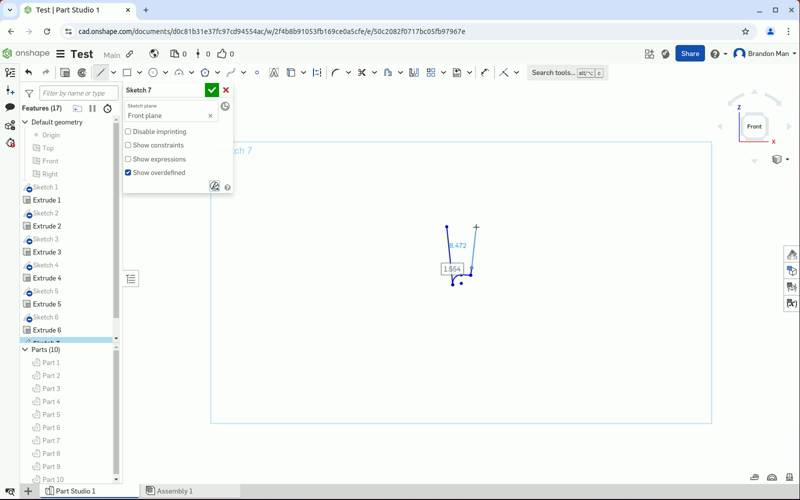
key_up(shift)
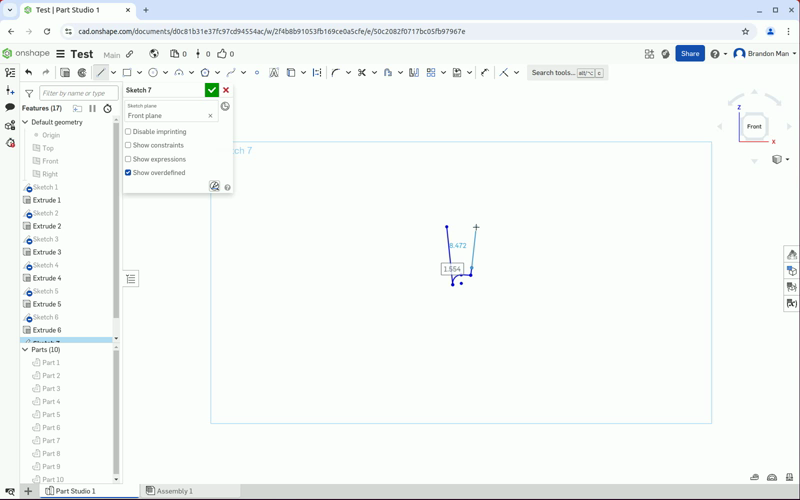
key(esc)
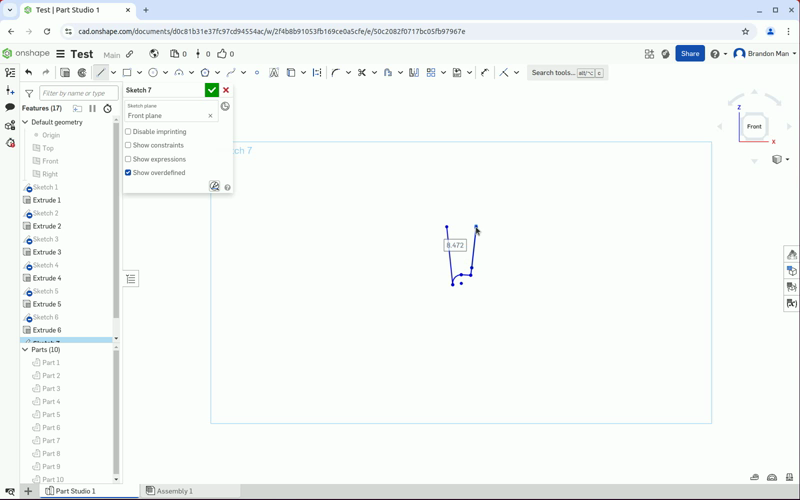
key(a)
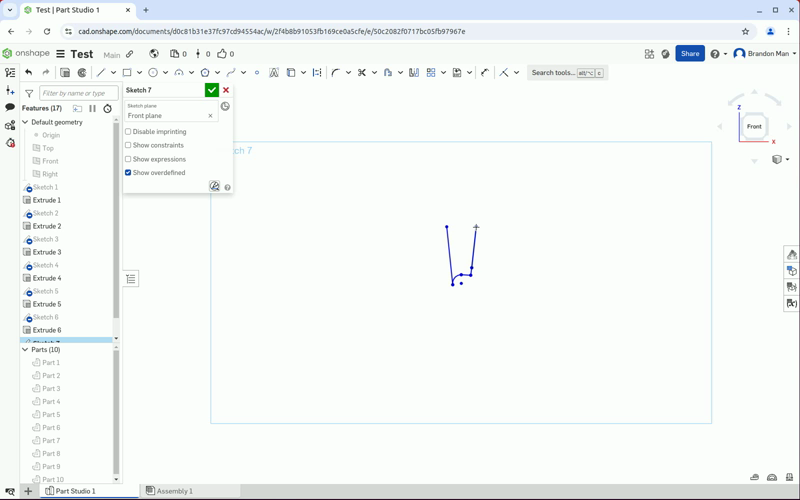
mouse_move(476, 226)
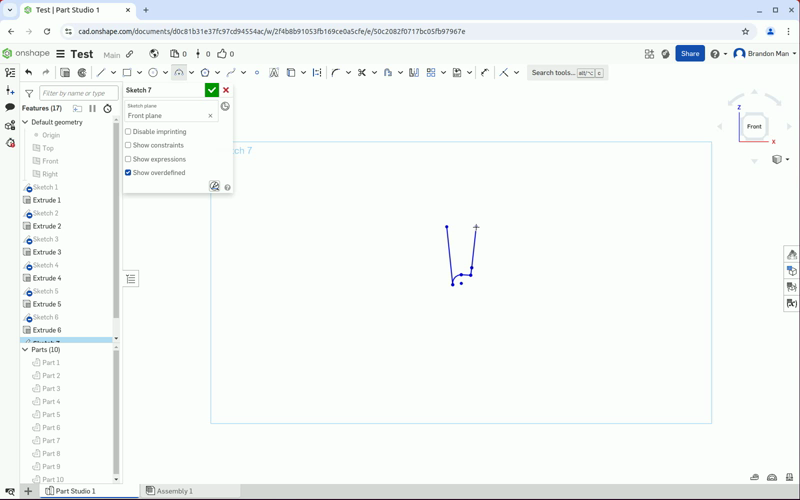
click(476, 226)
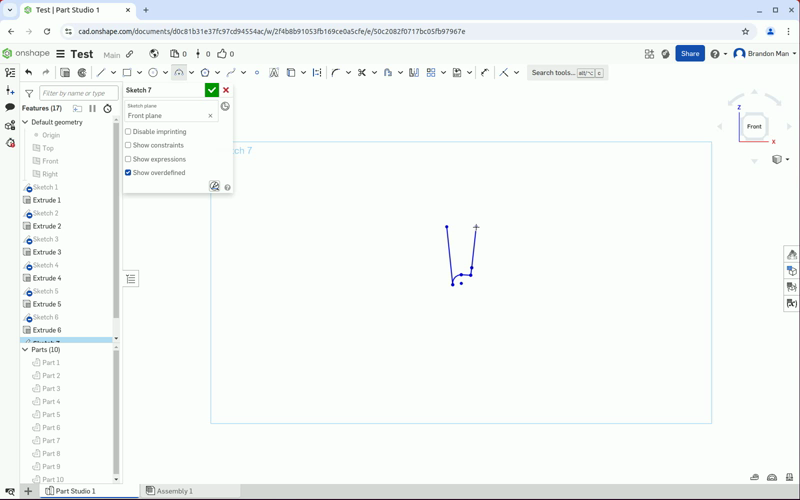
mouse_move(446, 226)
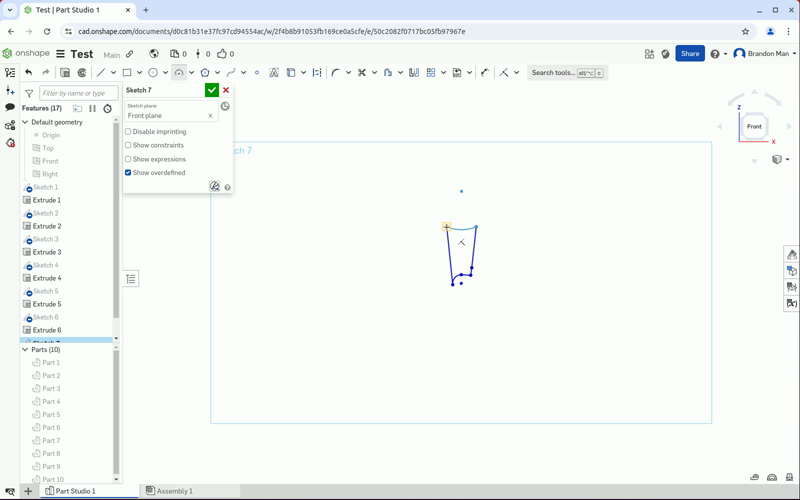
click(446, 226)
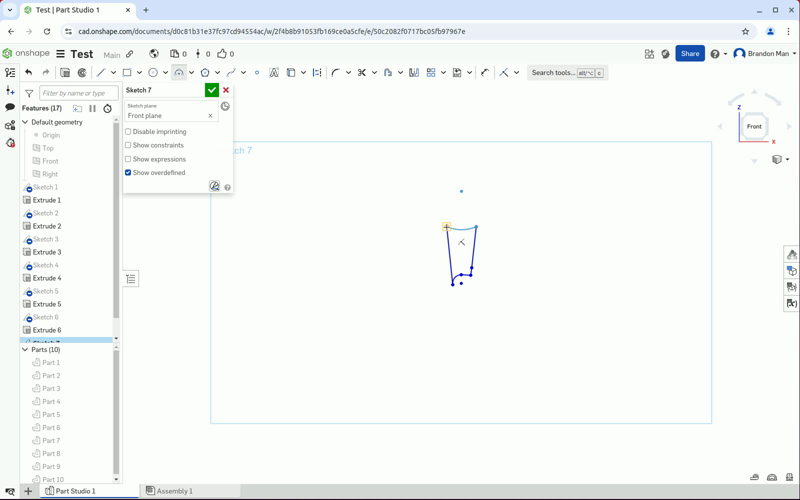
key_down(shift)
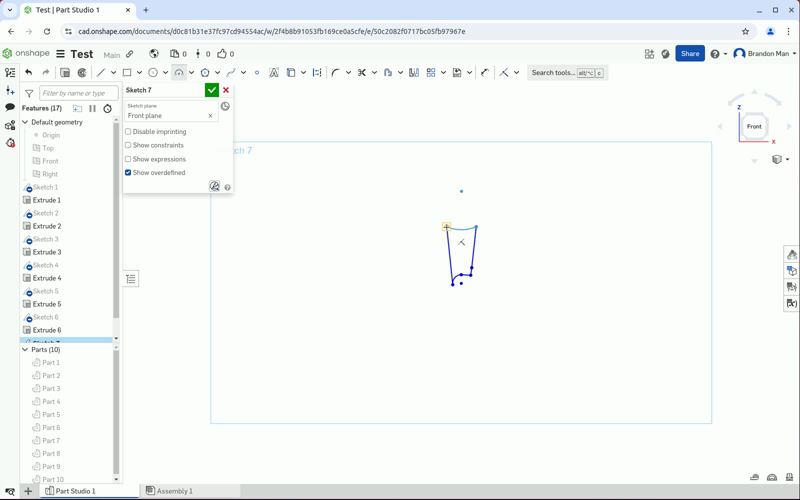
mouse_move(461, 240)
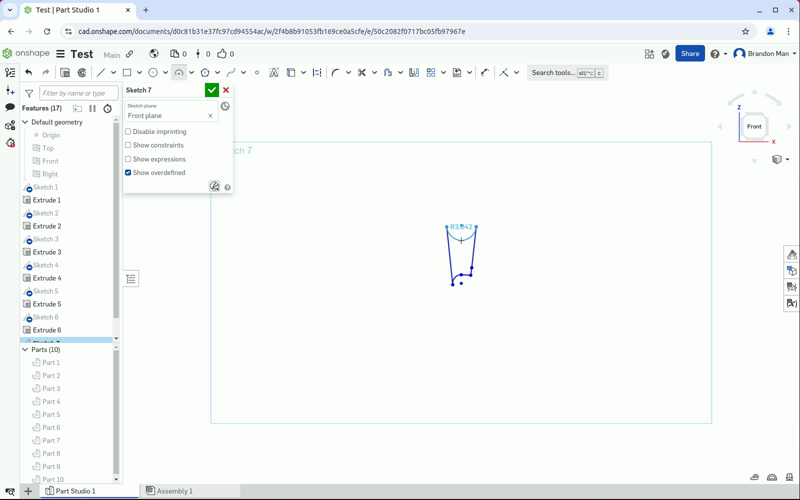
click(461, 240)
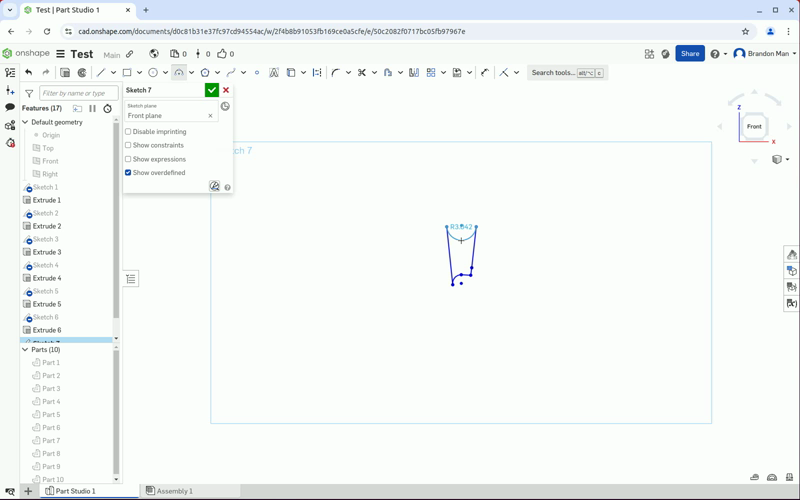
key_up(shift)
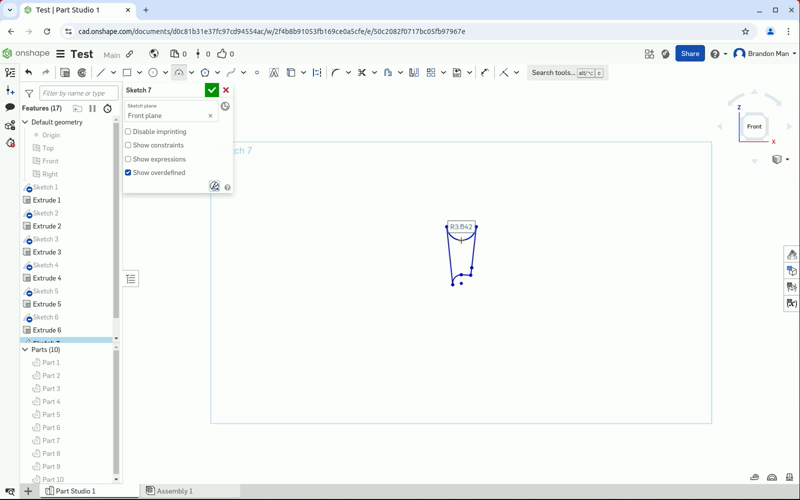
key(esc)
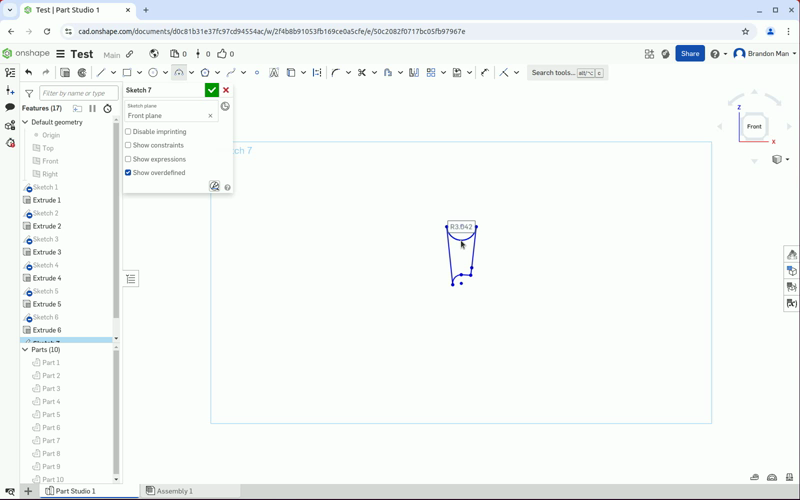
mouse_move(473, 246)
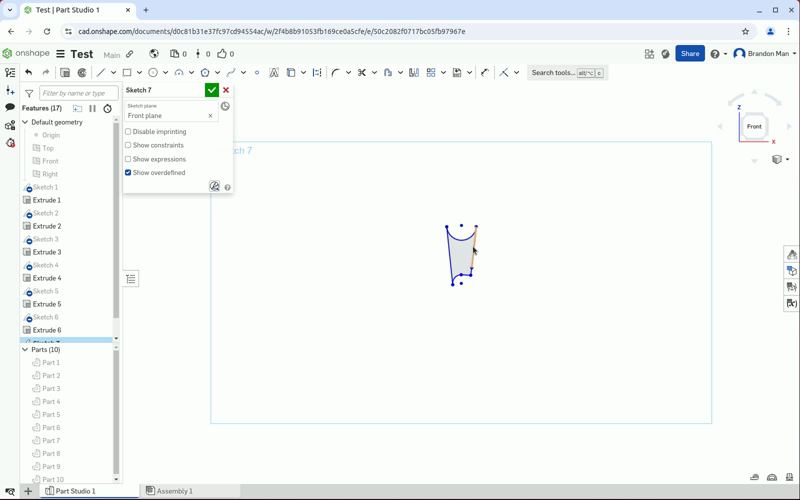
scroll(6)
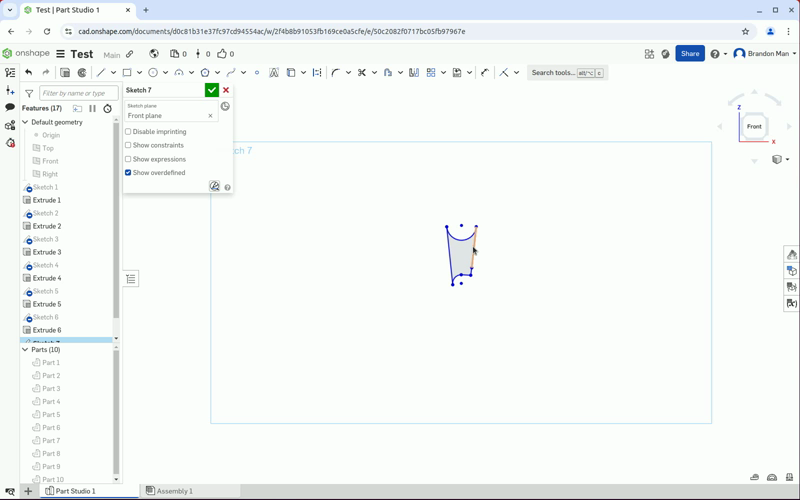
scroll(6)
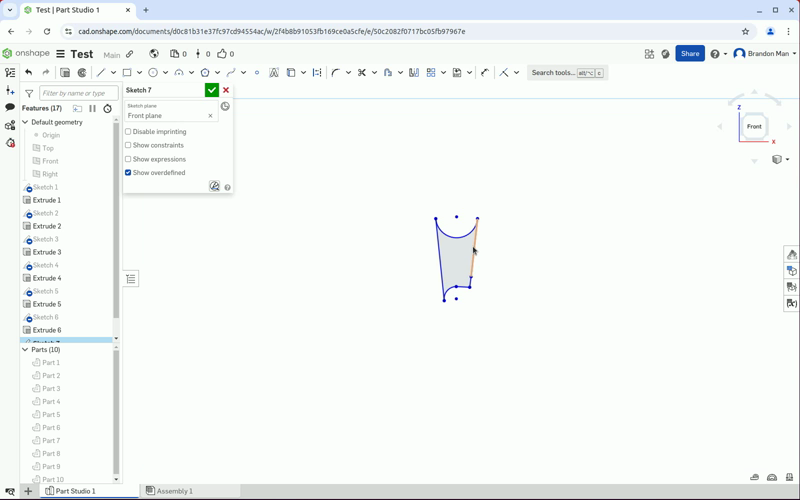
scroll(6)
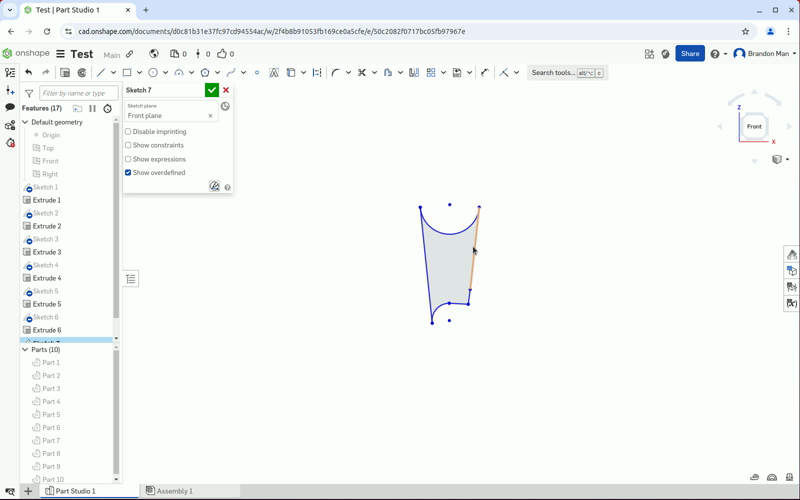
scroll(6)
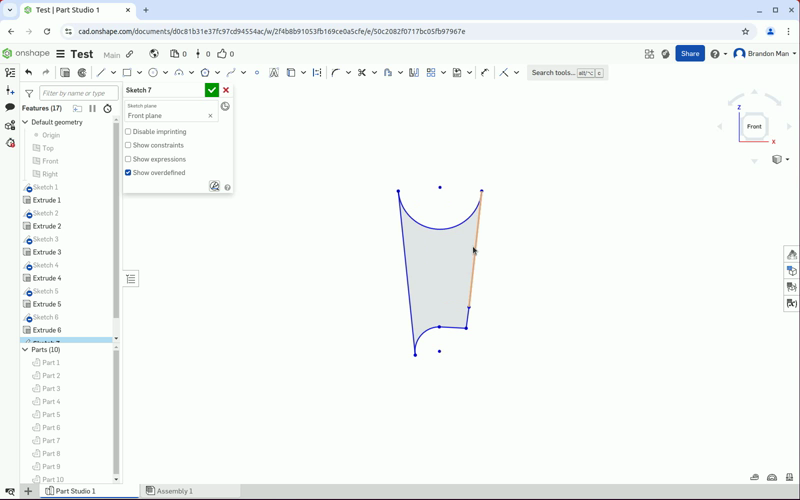
scroll(6)
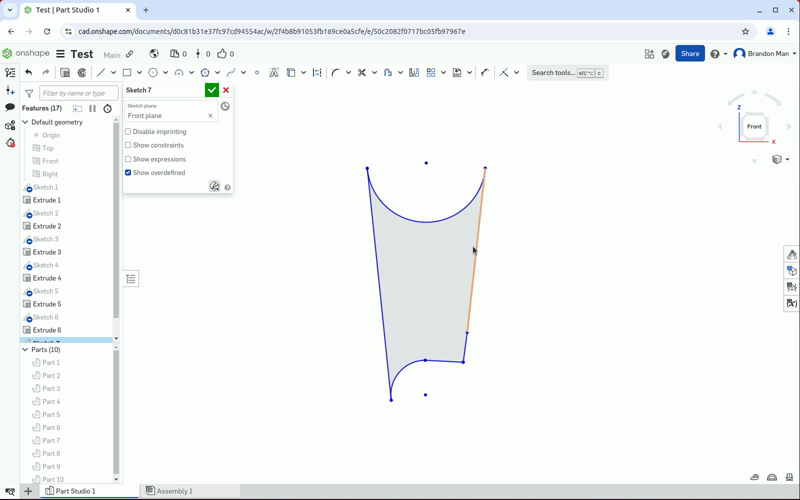
scroll(6)
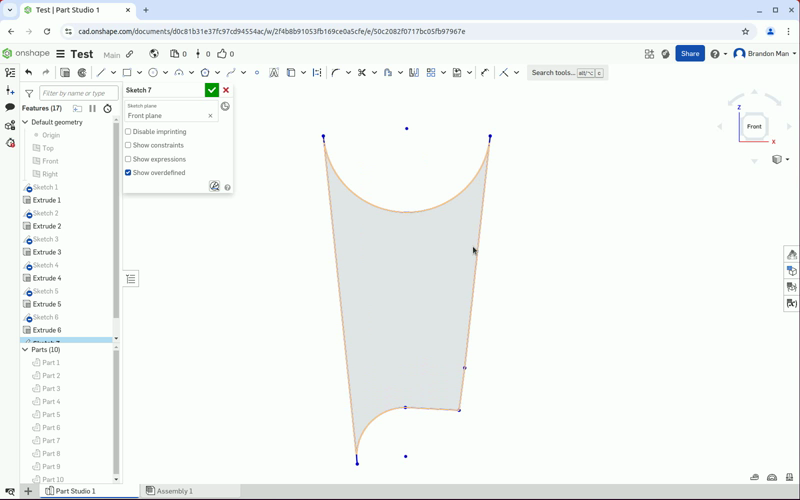
scroll(6)
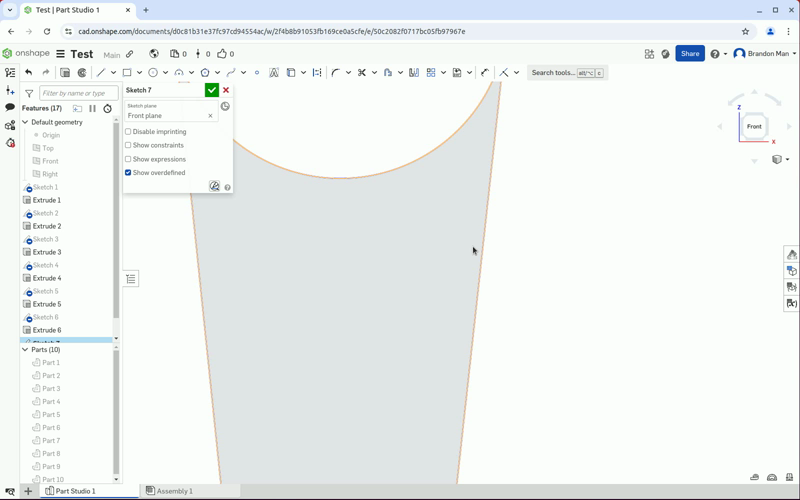
click(473, 246)
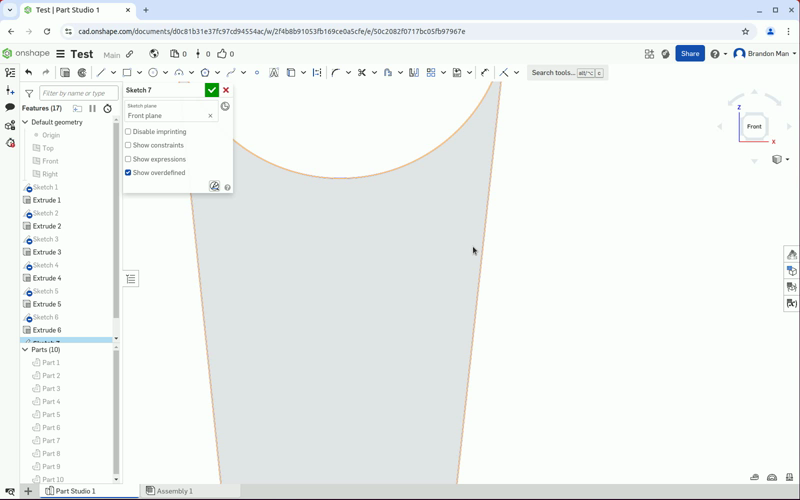
scroll(-6)
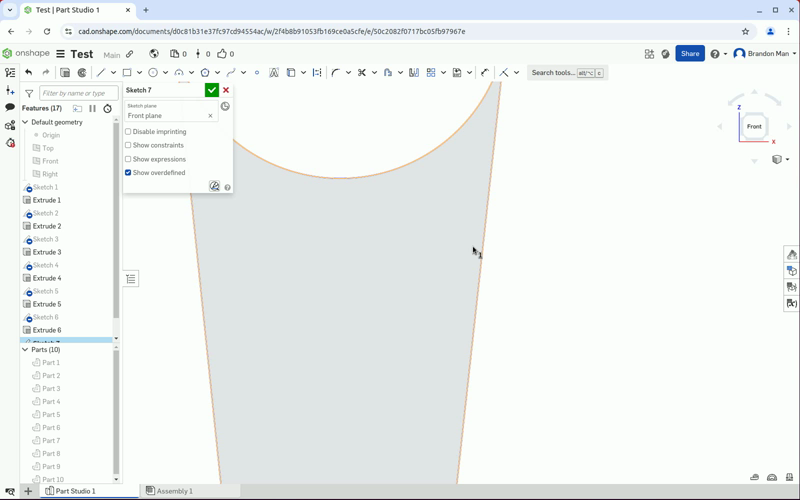
scroll(-6)
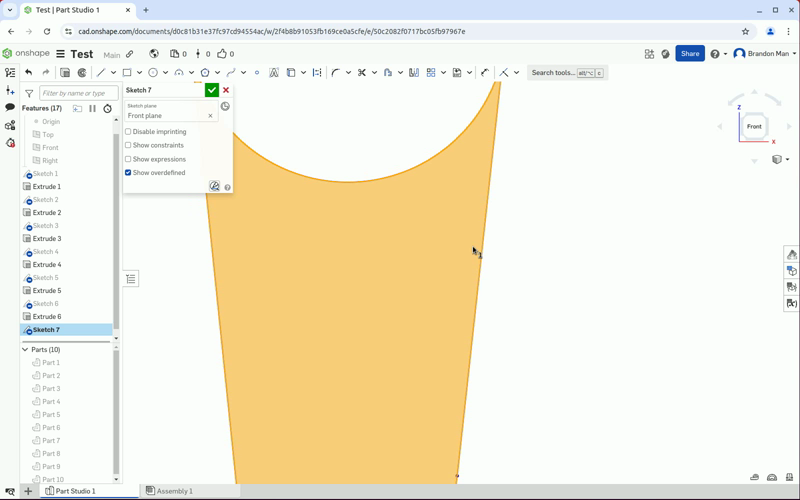
scroll(-6)
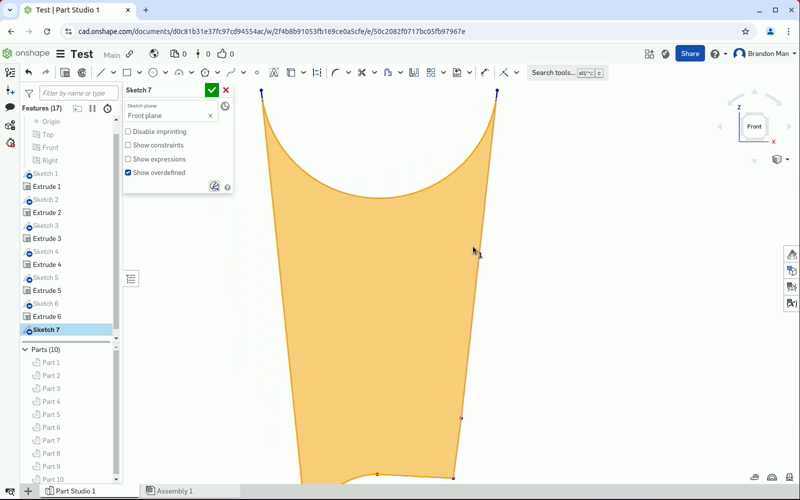
scroll(-6)
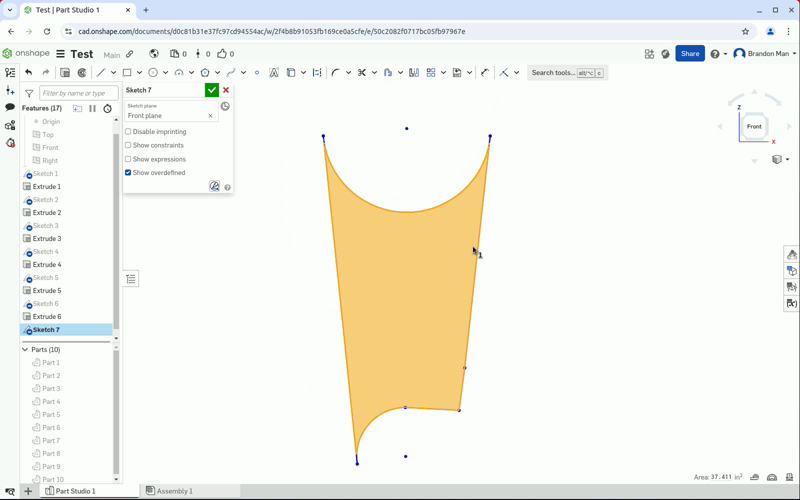
scroll(-6)
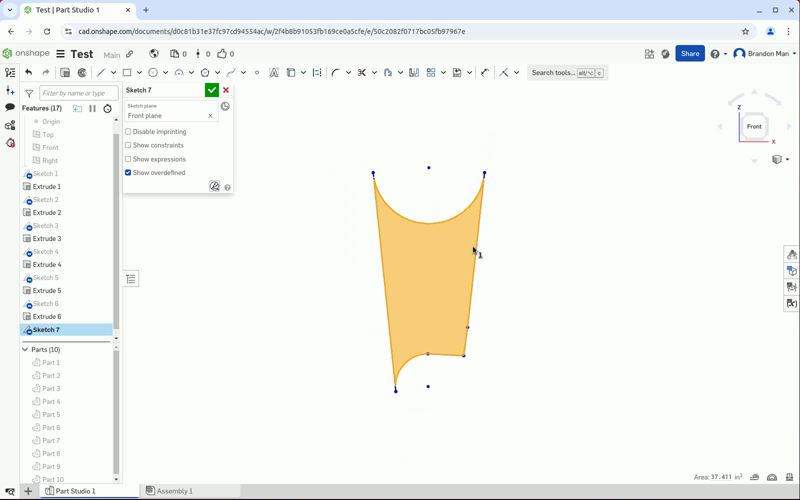
scroll(-6)
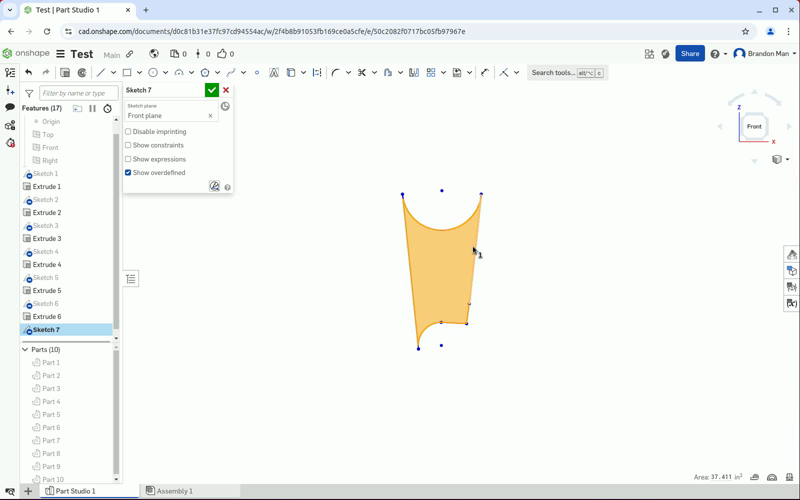
scroll(-6)
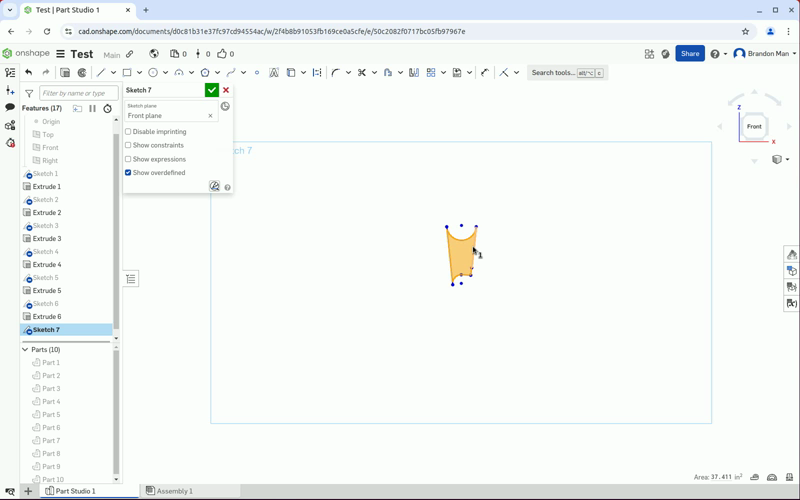
mouse_move(69, 352)
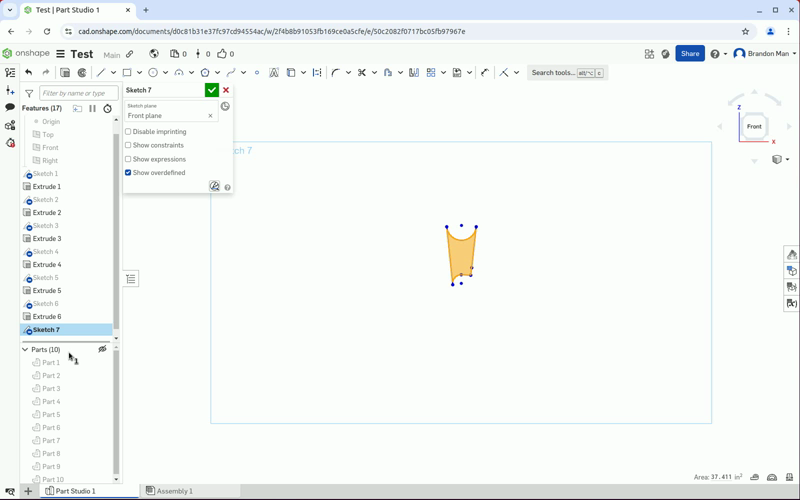
key(shift+y)
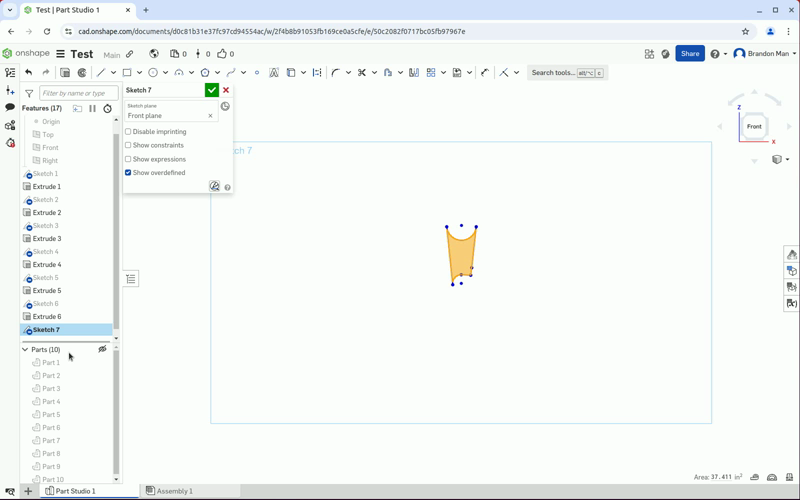
key(shift+e)
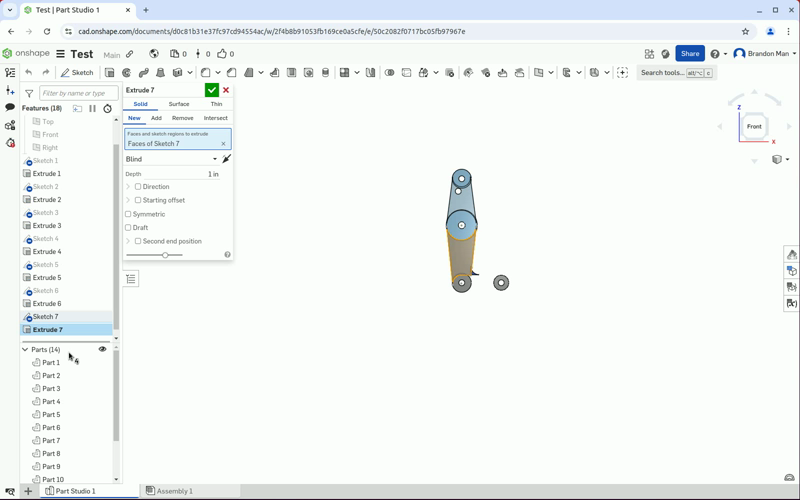
mouse_move(143, 106)
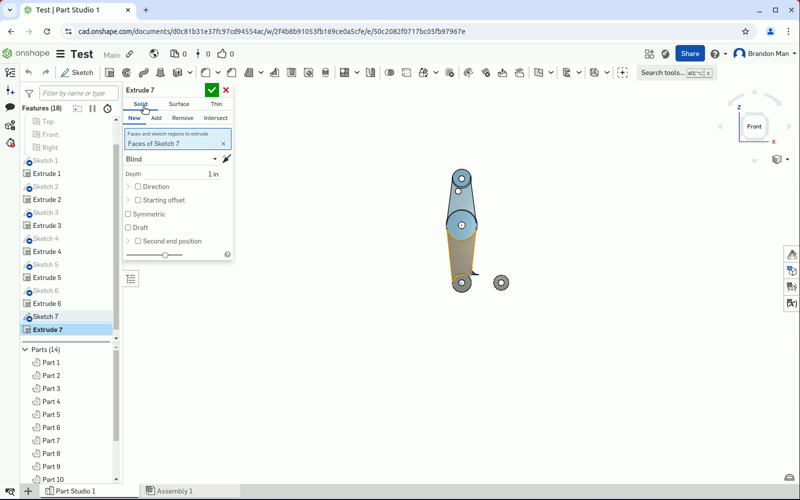
click(143, 106)
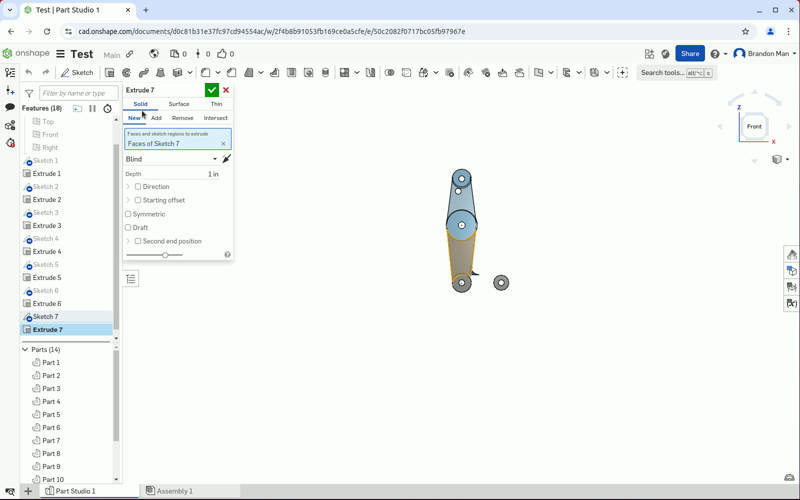
mouse_move(137, 120)
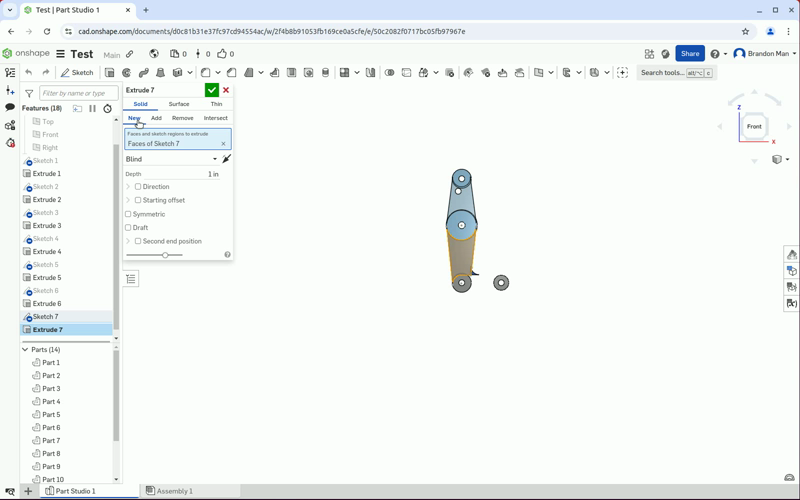
click(137, 120)
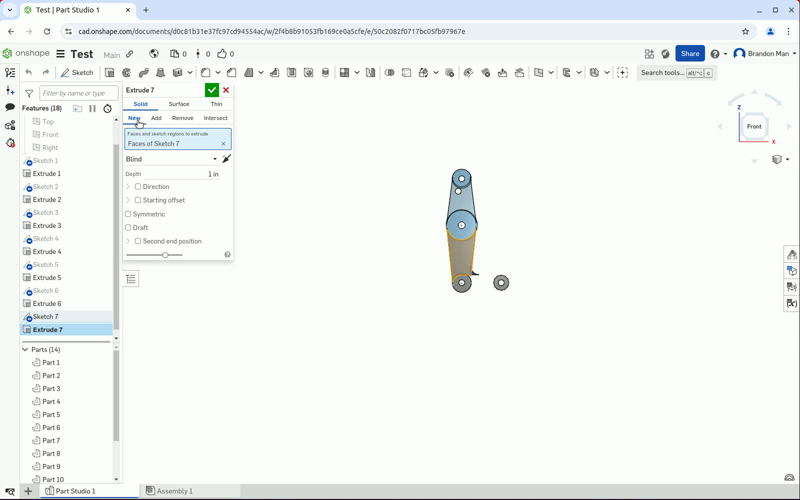
key(tab, 4)
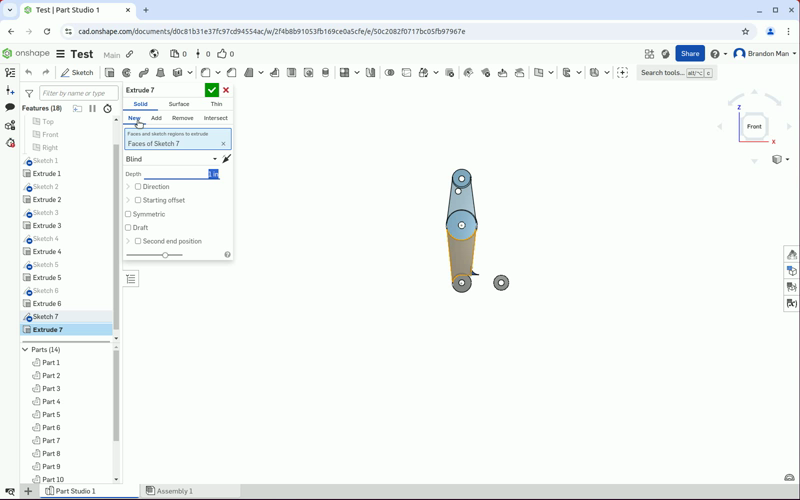
text(0.481)
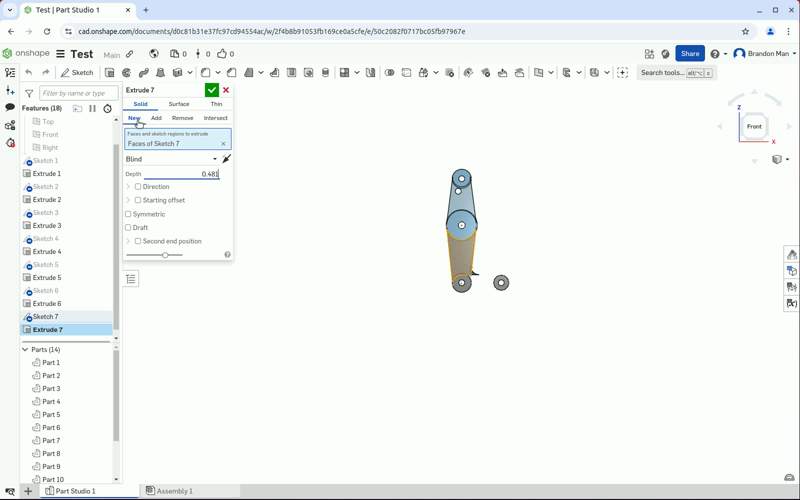
key(enter)
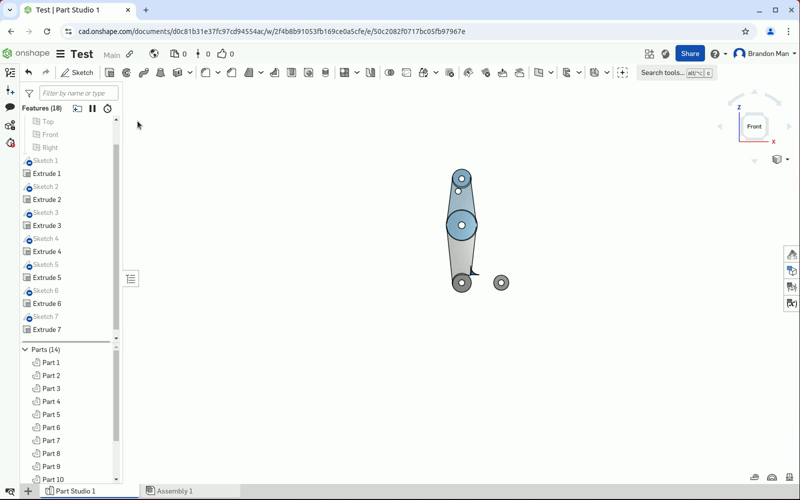
key(shift+h)
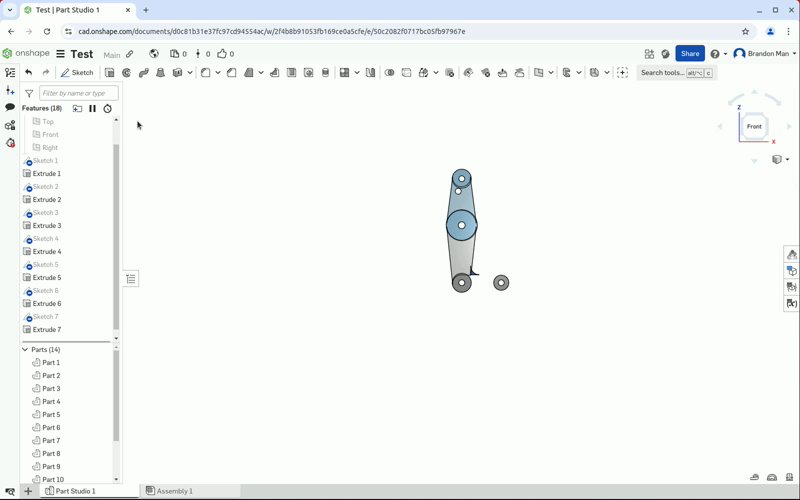
key(shift+h)
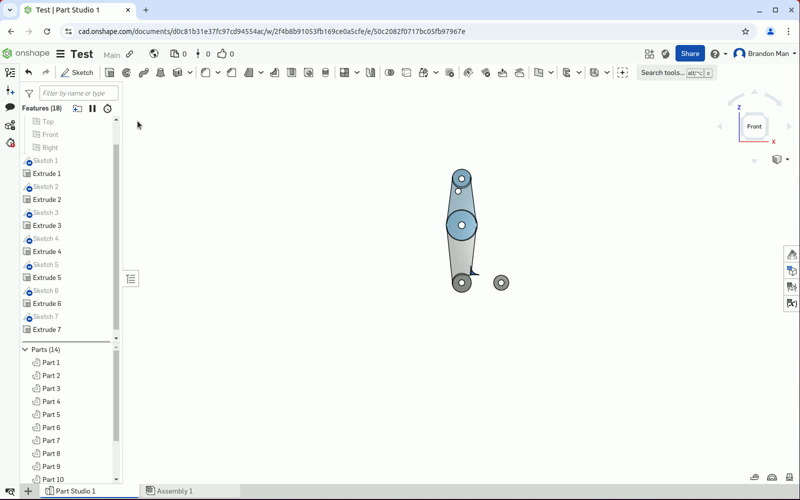
mouse_move(69, 163)
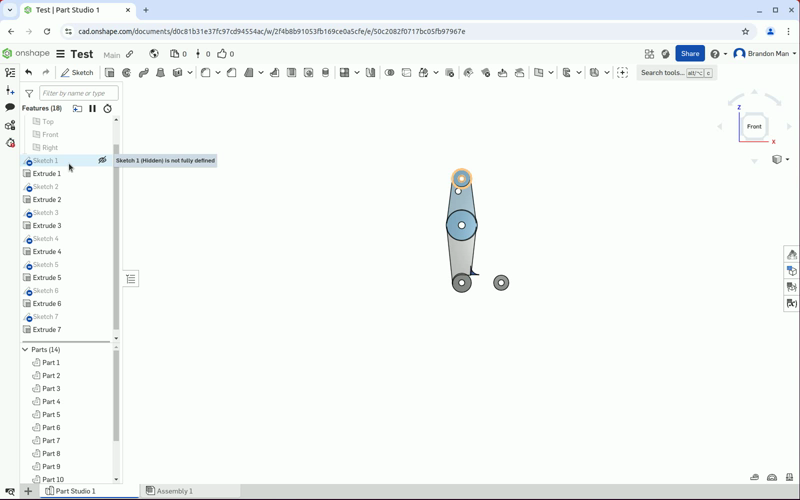
click(69, 163)
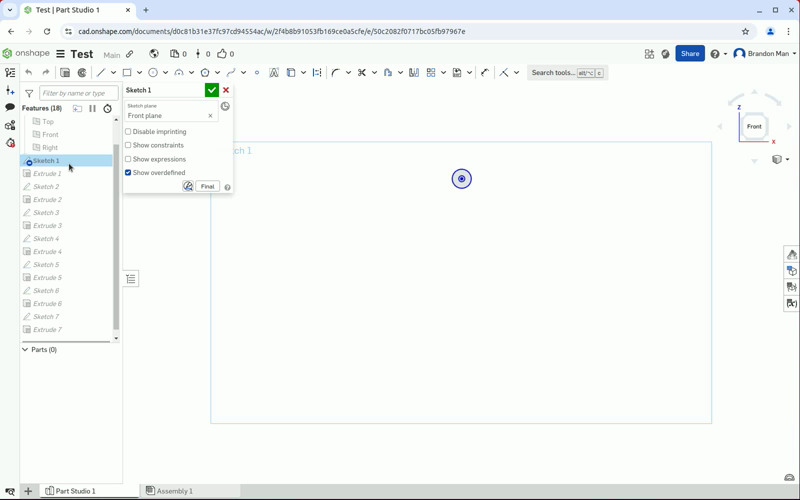
mouse_move(229, 92)
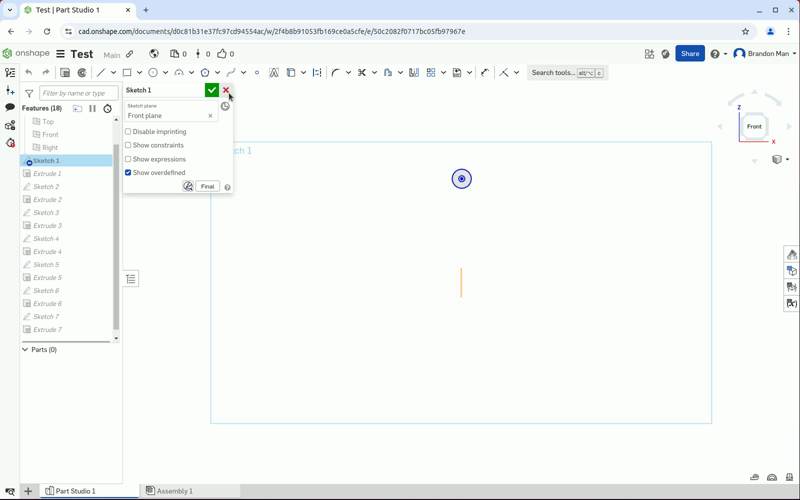
click(229, 92)
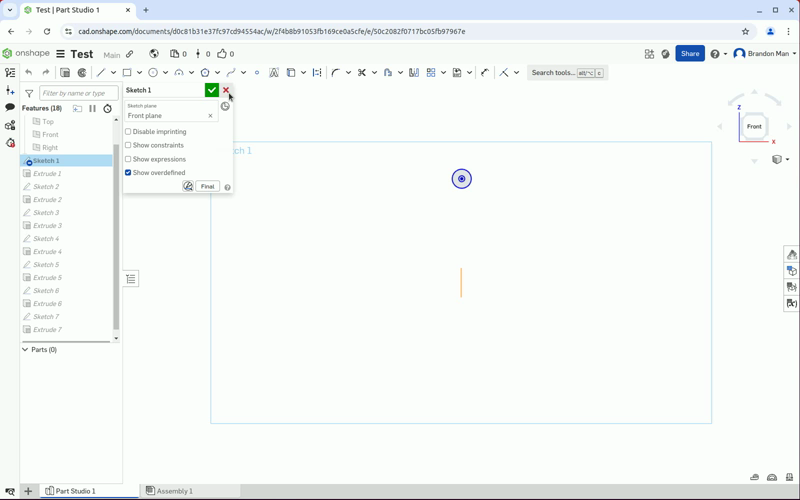
key(shift+s)
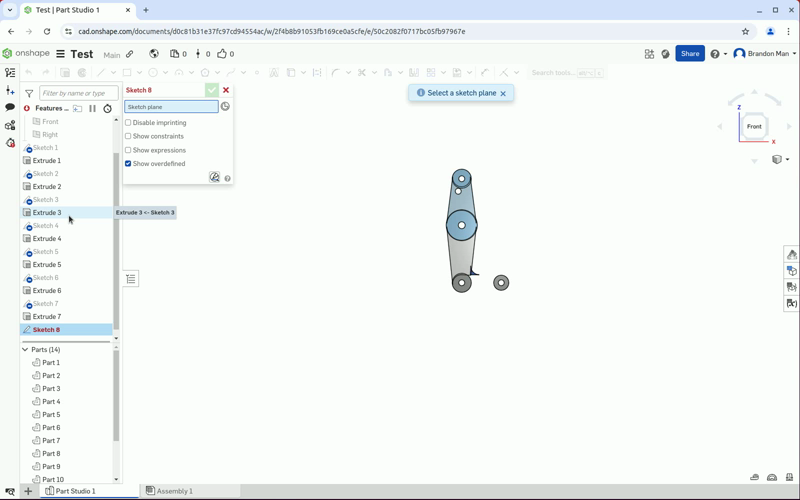
scroll(3)
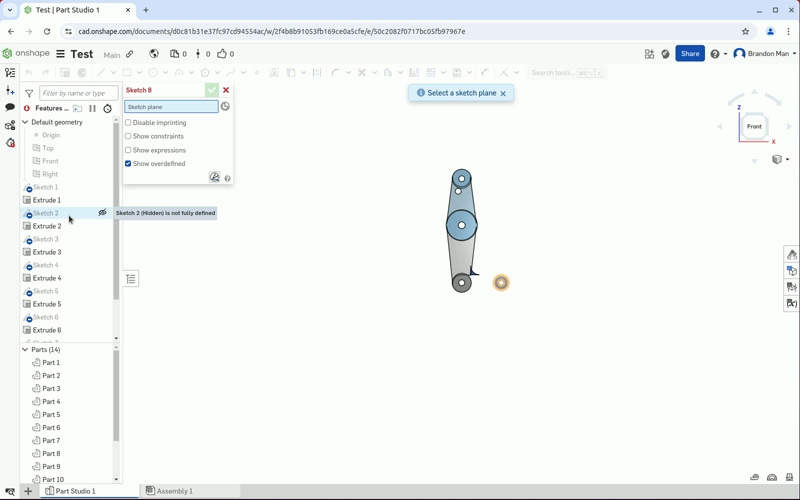
mouse_move(69, 163)
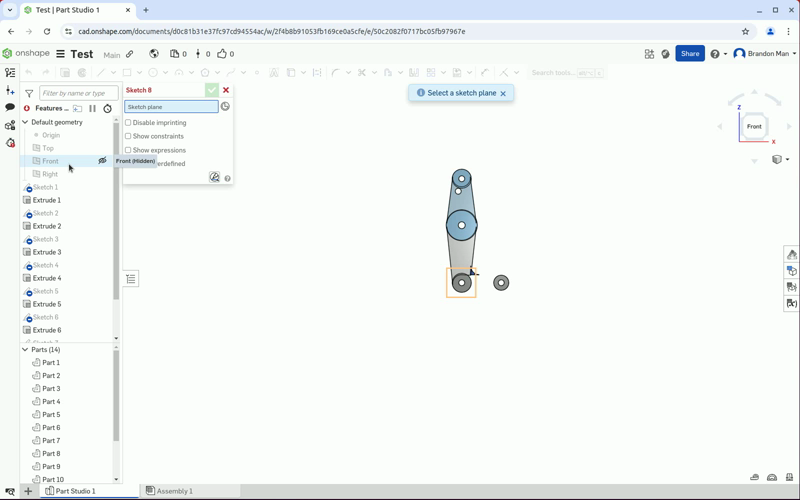
click(69, 163)
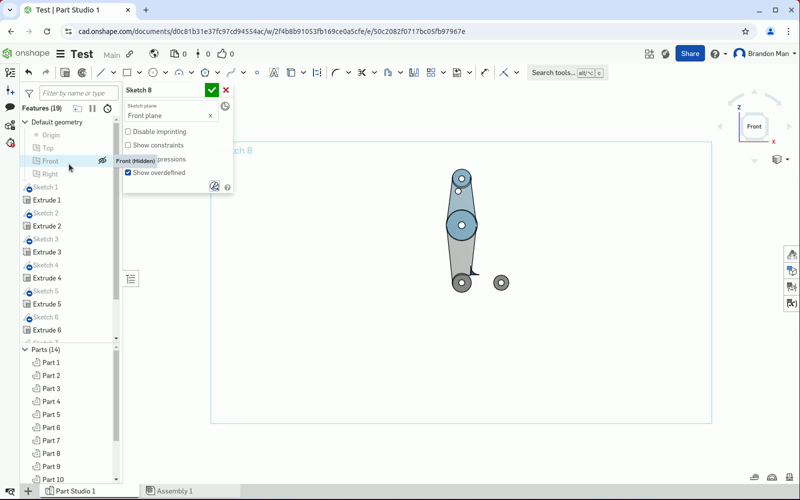
mouse_move(69, 352)
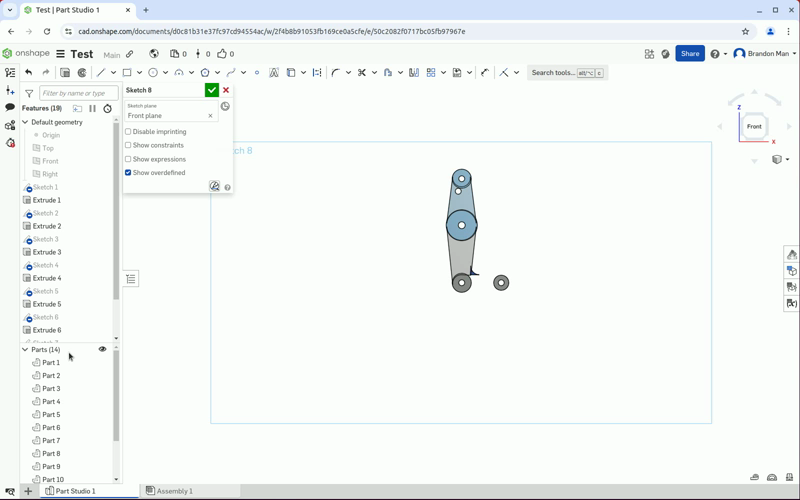
key(y)
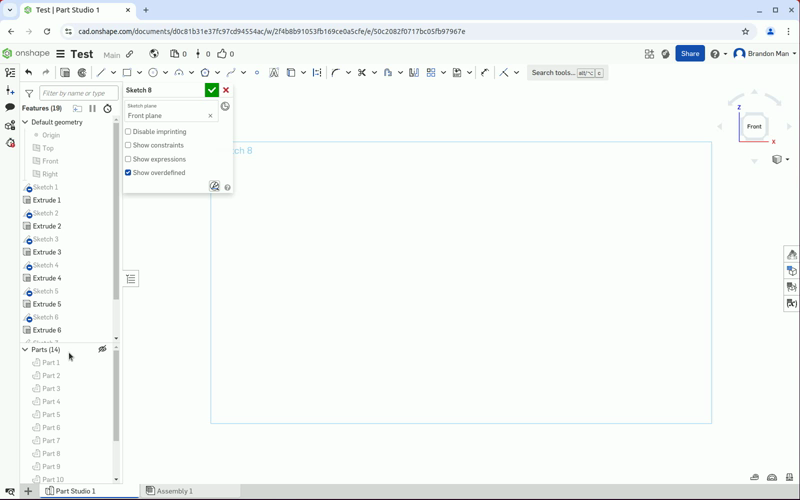
key(l)
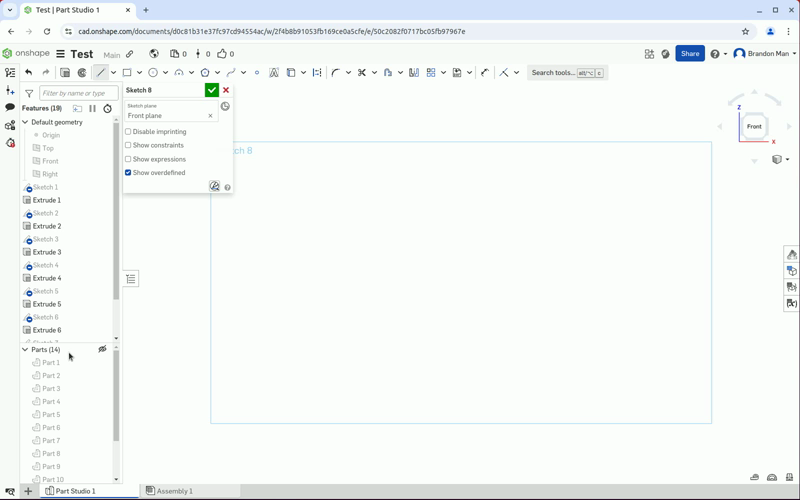
key_down(shift)
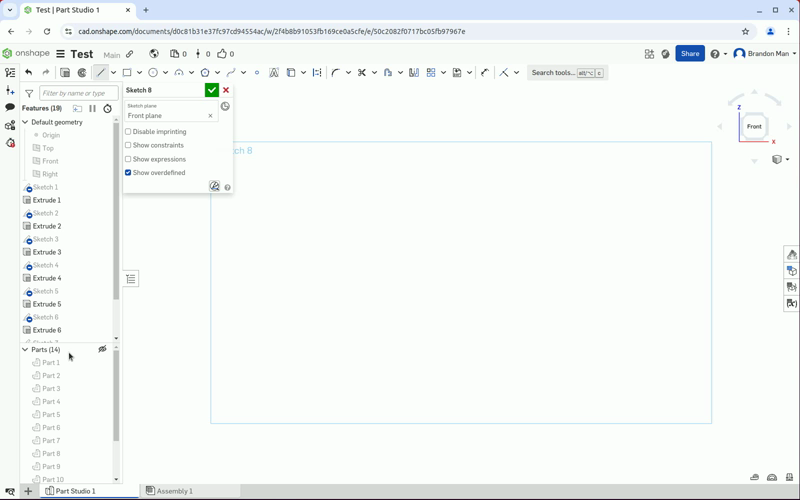
mouse_move(460, 291)
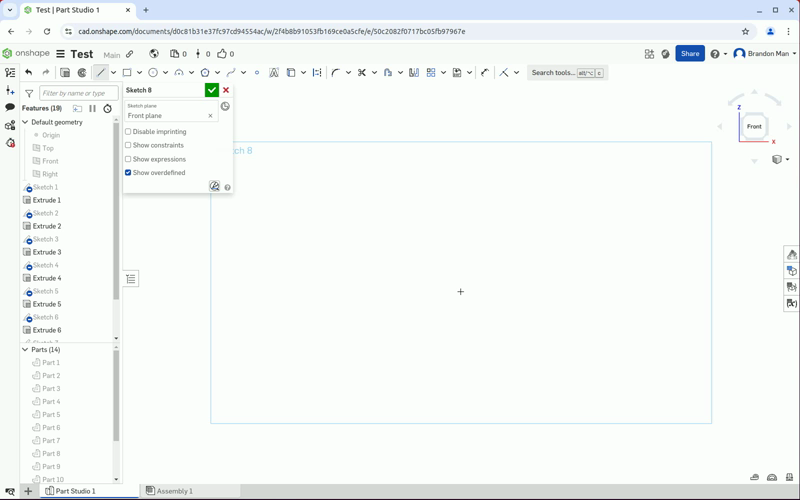
click(460, 291)
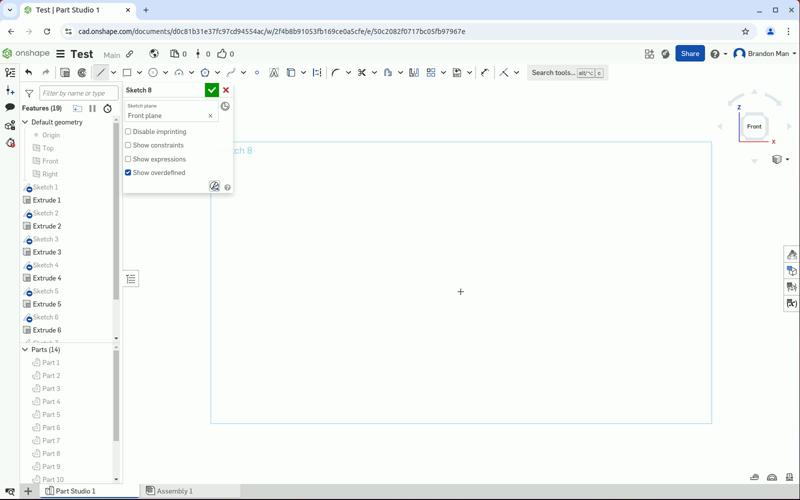
key_up(shift)
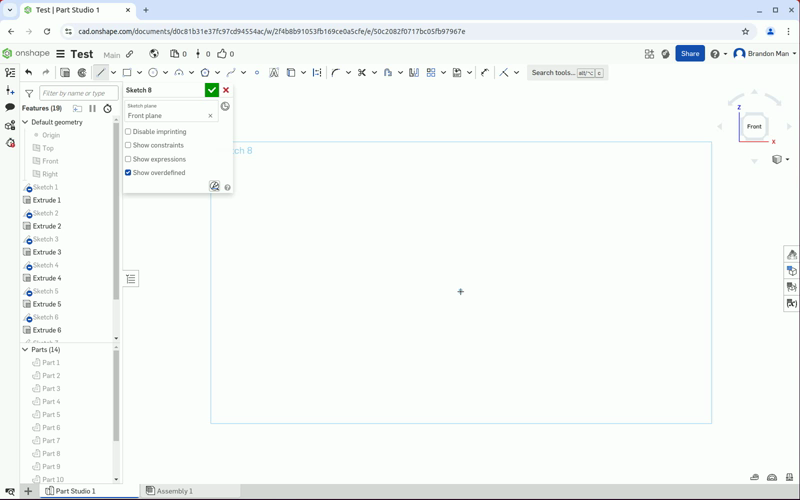
key_down(shift)
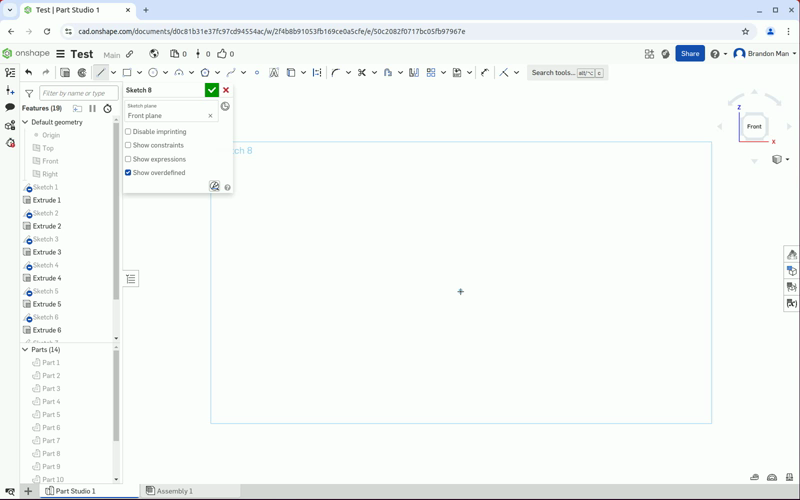
mouse_move(490, 291)
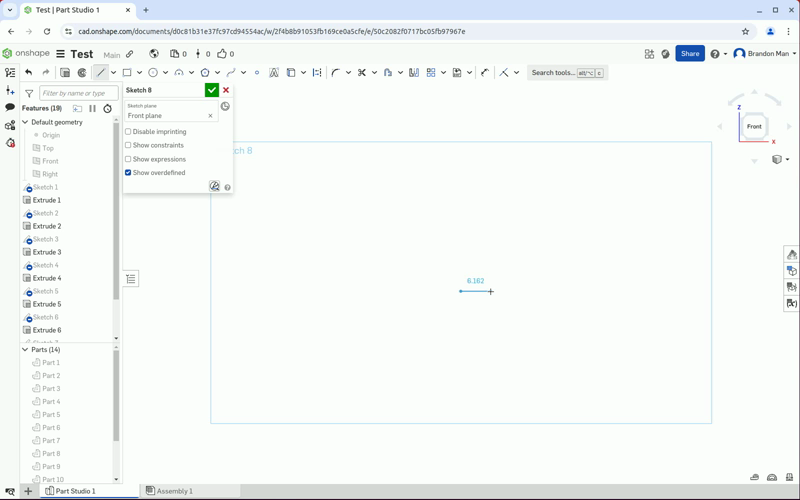
mouse_move(501, 289)
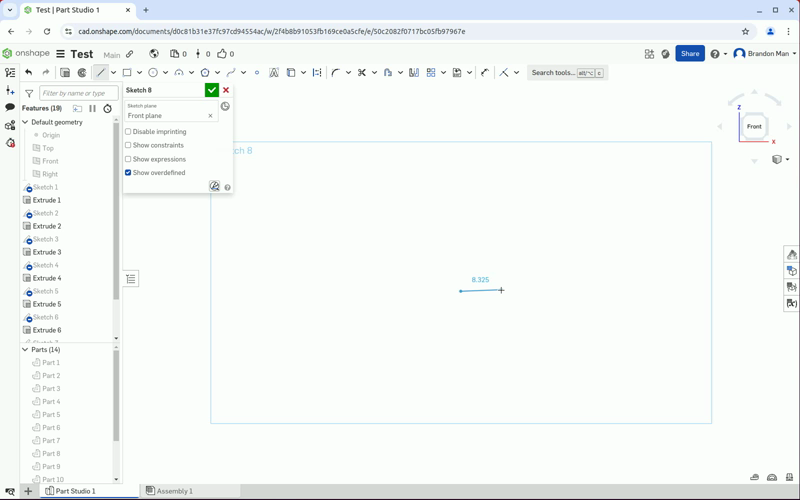
click(501, 289)
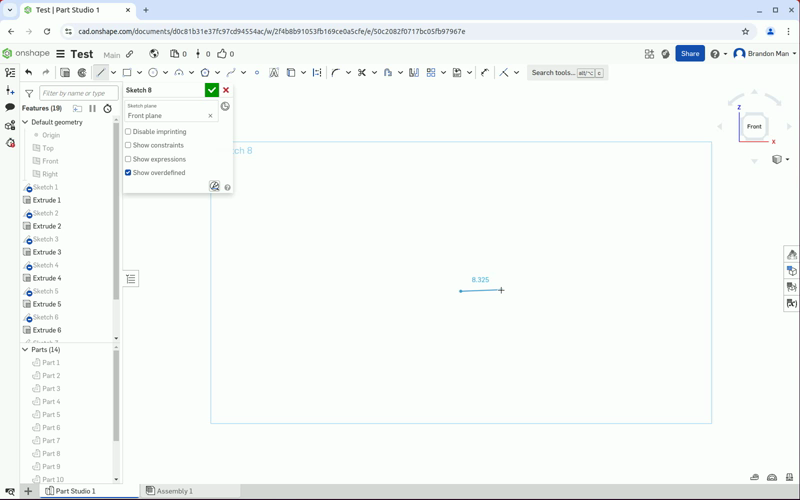
key_up(shift)
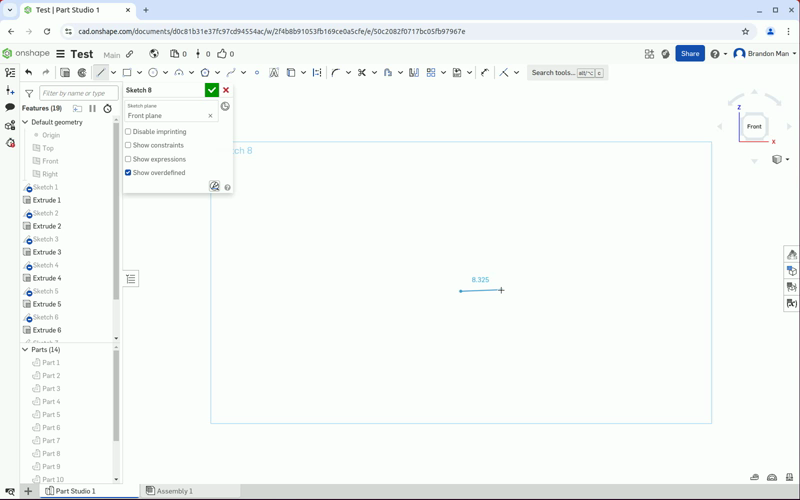
key(esc)
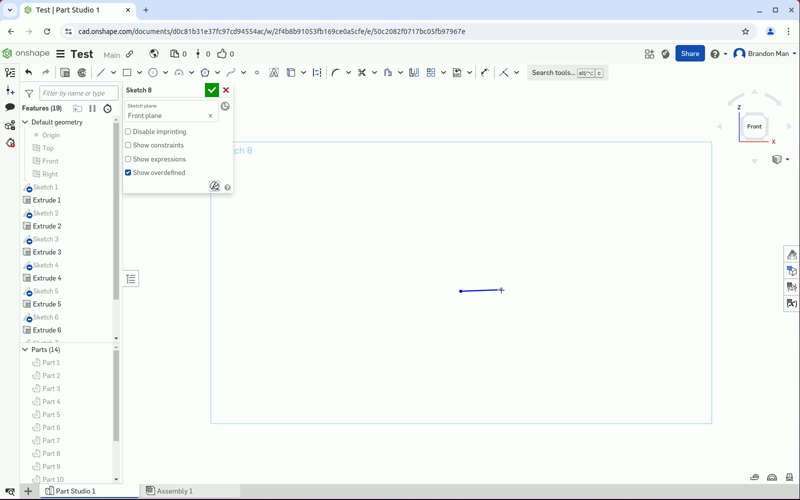
key(a)
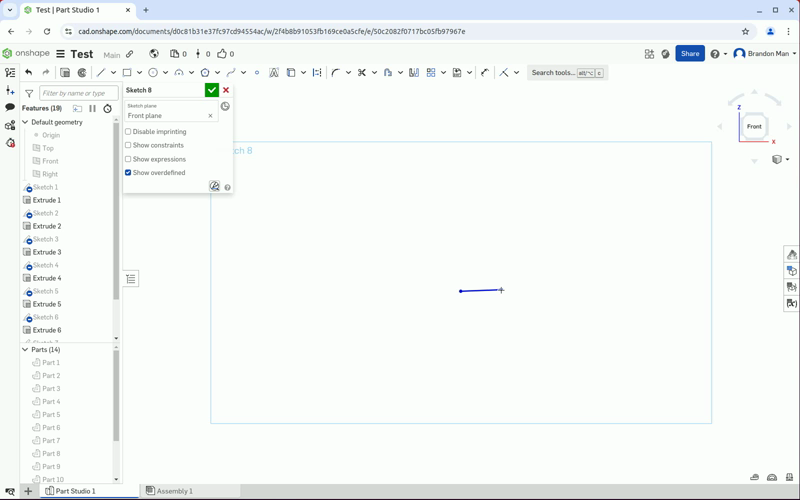
mouse_move(501, 289)
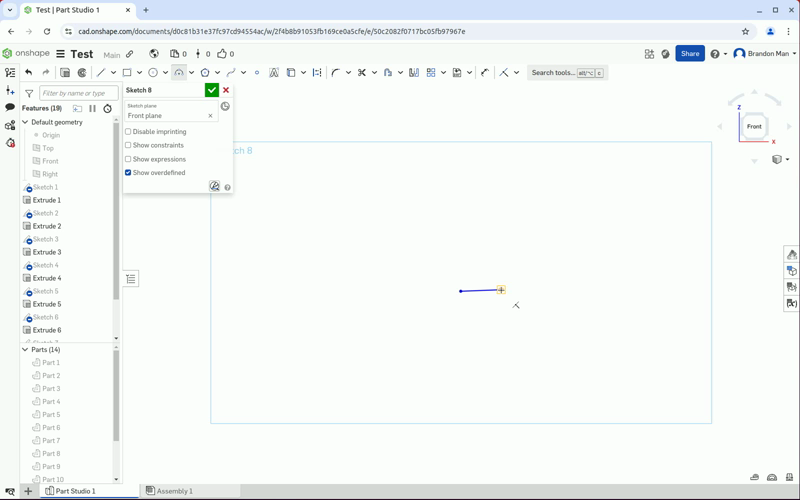
click(501, 289)
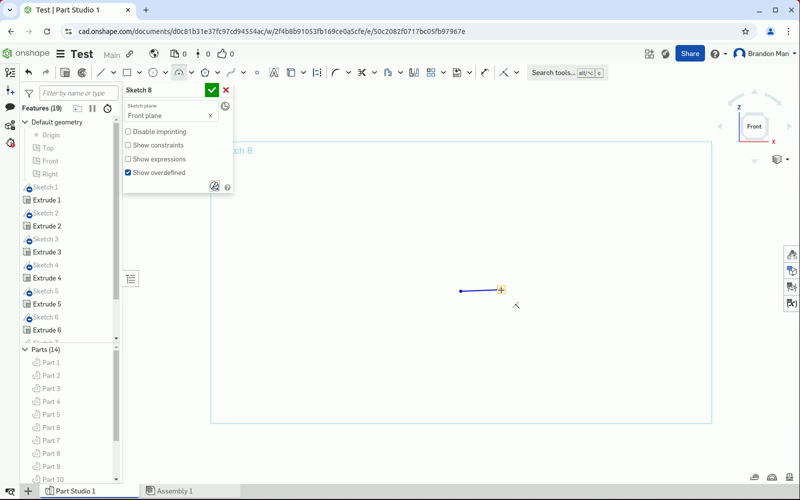
key_down(shift)
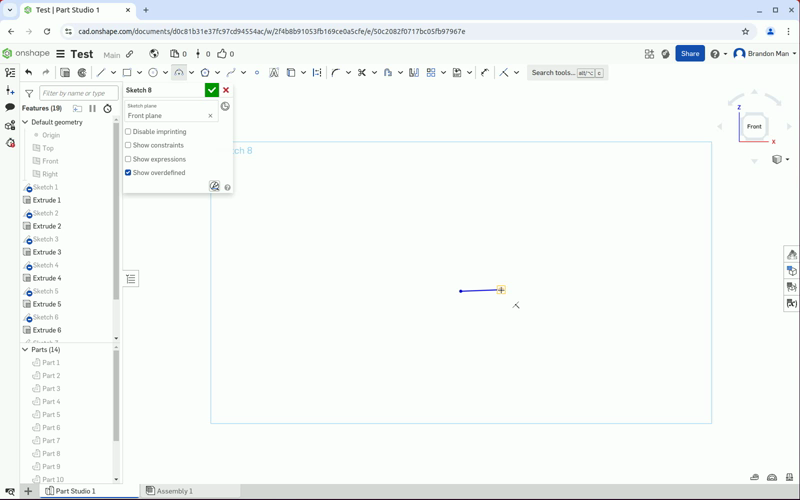
mouse_move(501, 275)
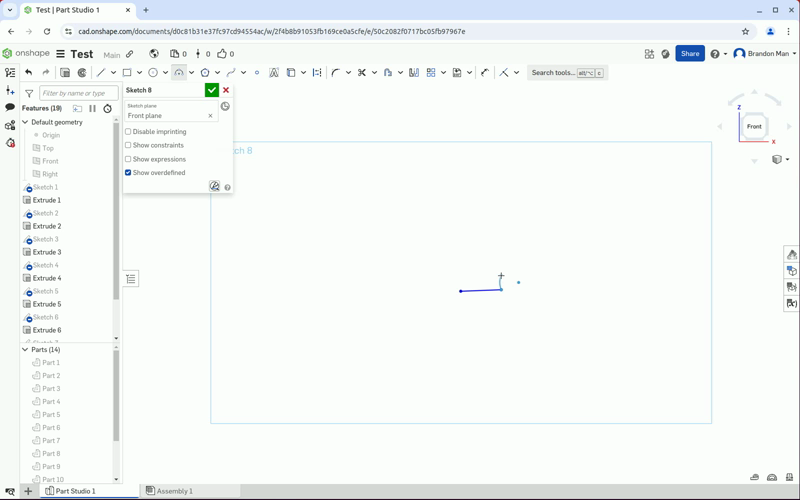
click(501, 275)
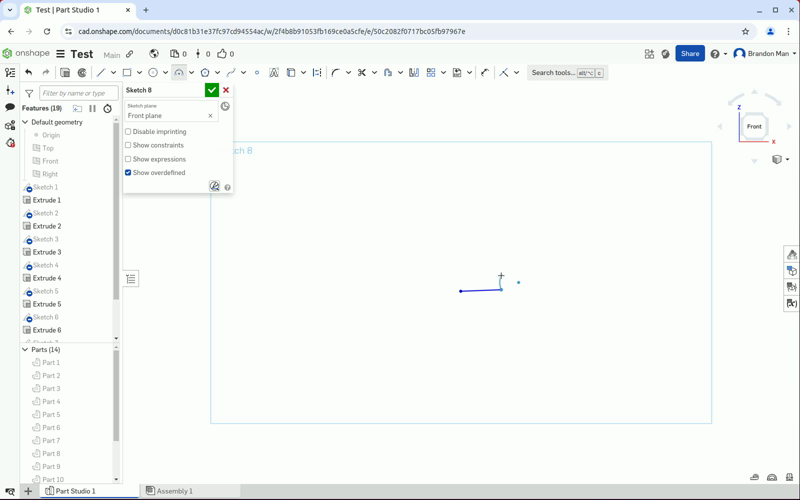
mouse_move(493, 282)
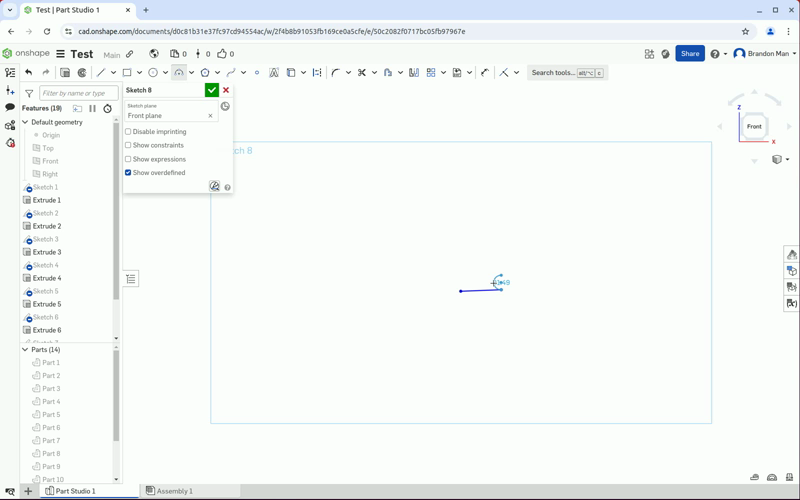
click(493, 282)
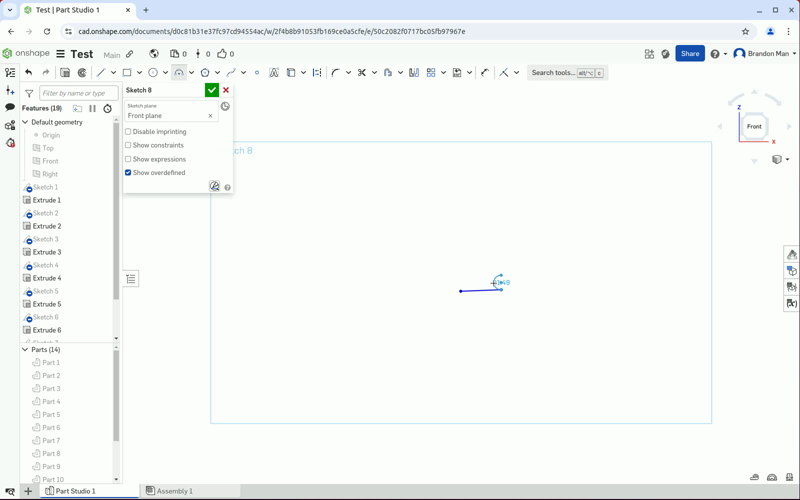
key_up(shift)
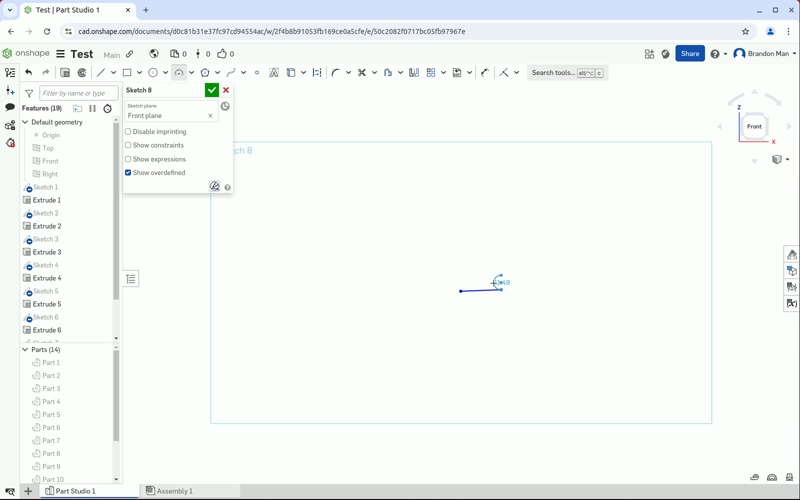
key(esc)
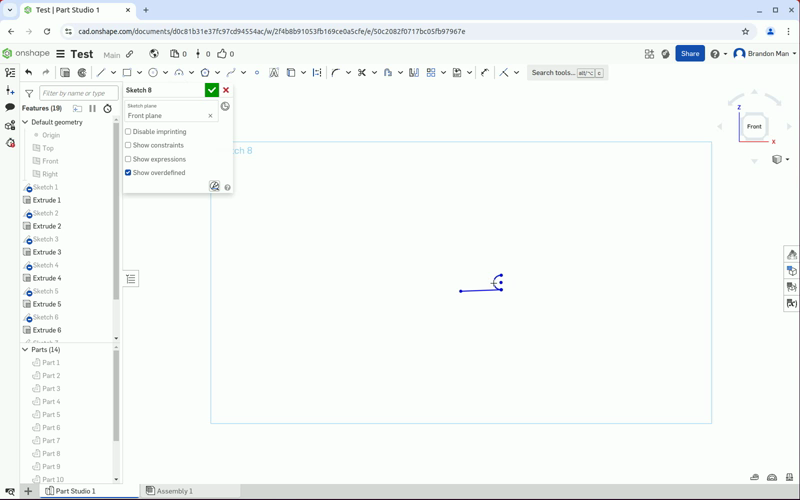
key(l)
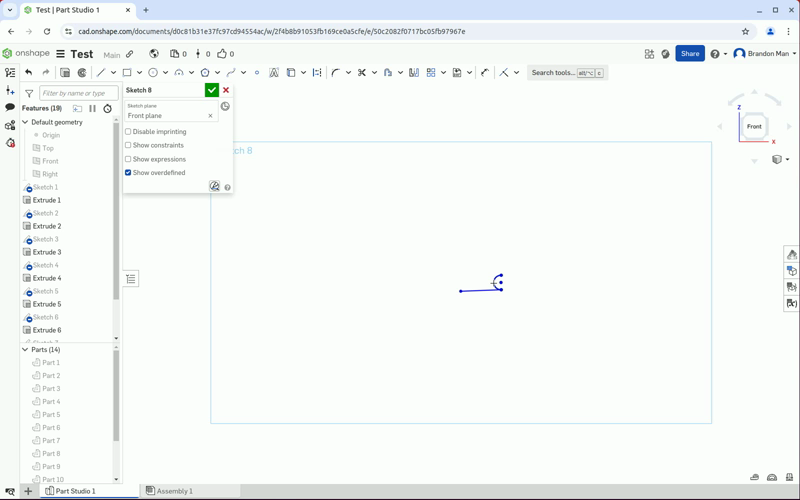
mouse_move(501, 275)
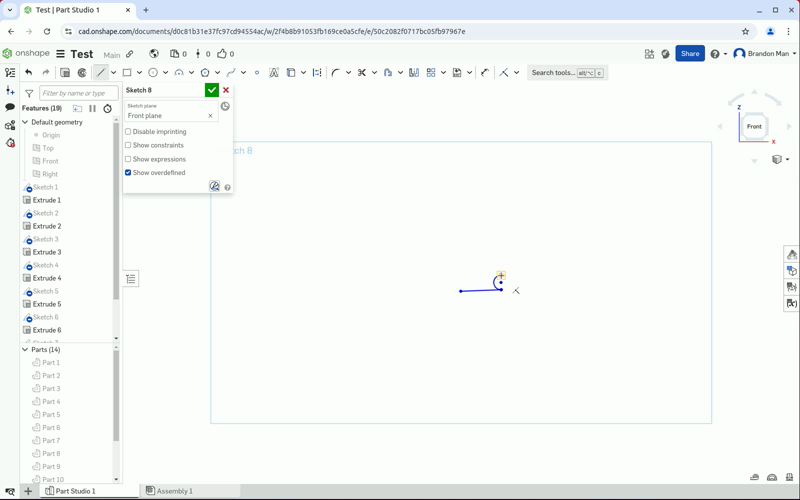
click(501, 275)
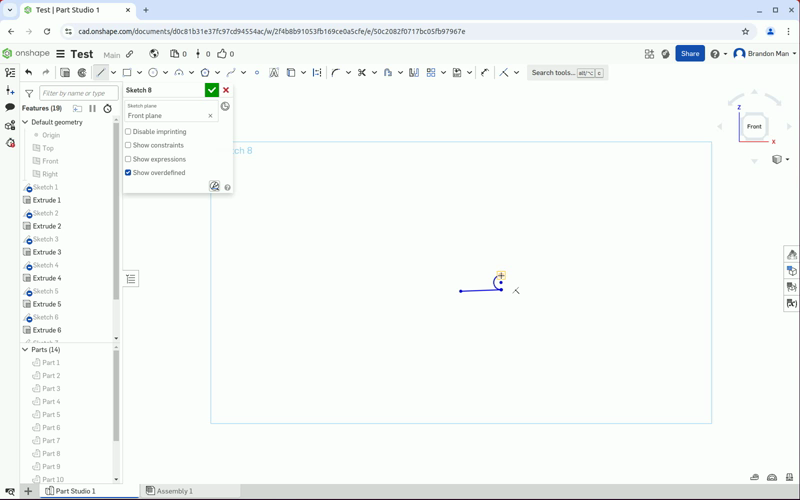
key_down(shift)
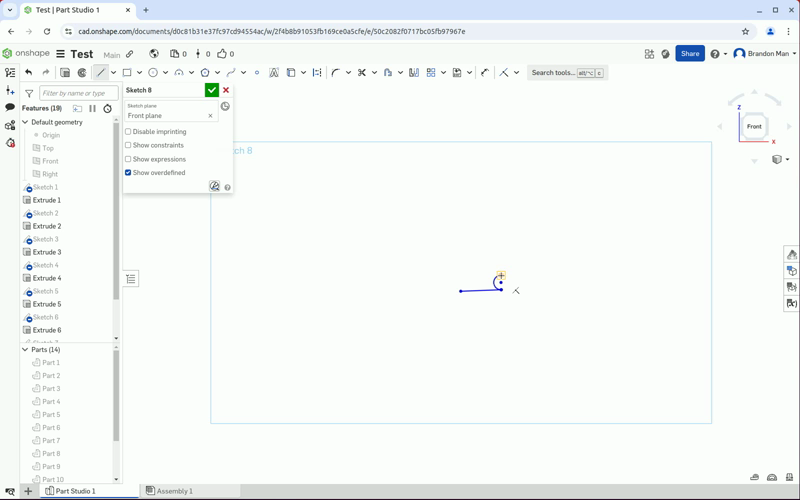
mouse_move(531, 275)
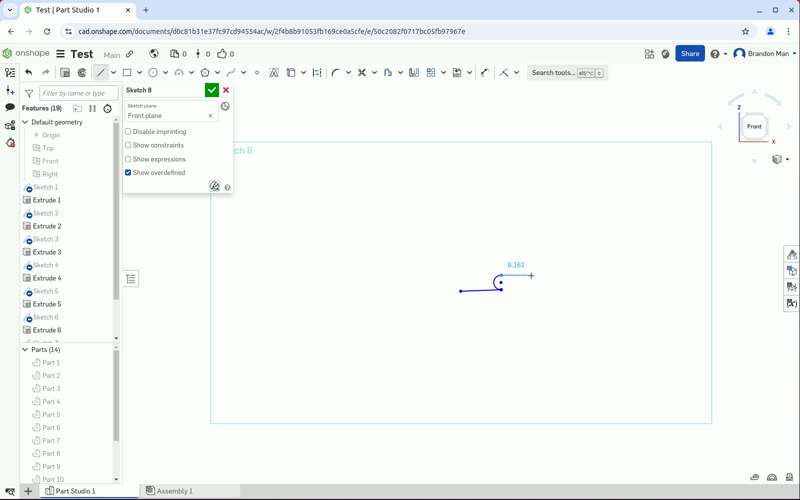
mouse_move(477, 274)
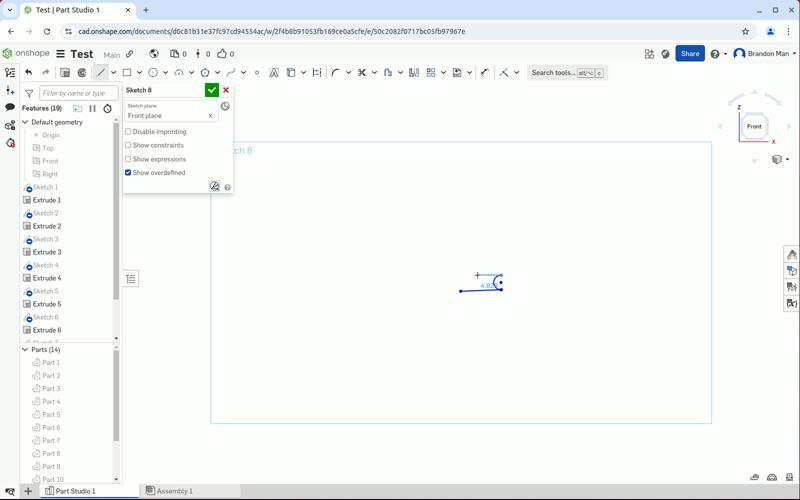
click(477, 274)
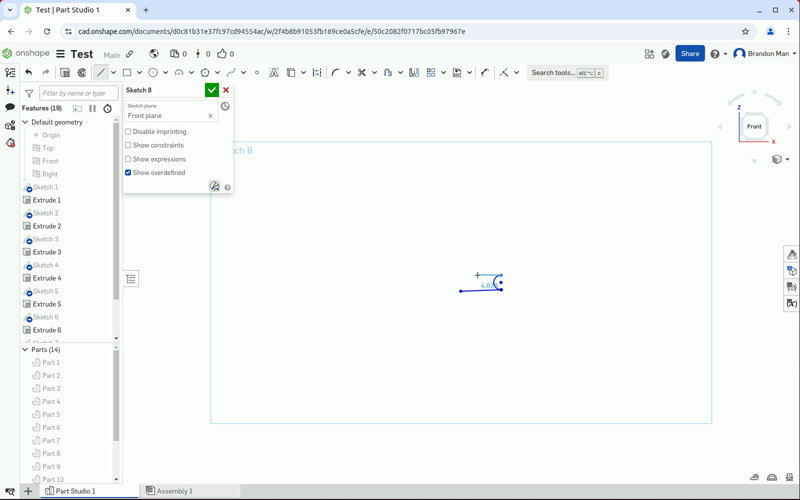
key_up(shift)
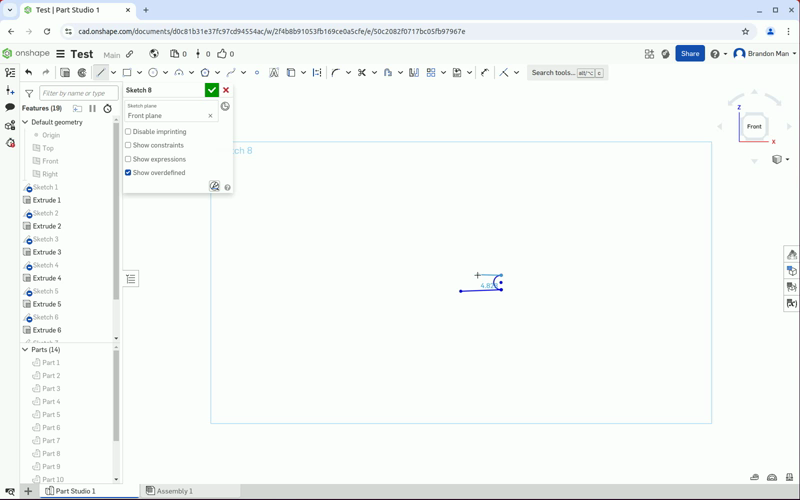
key_down(shift)
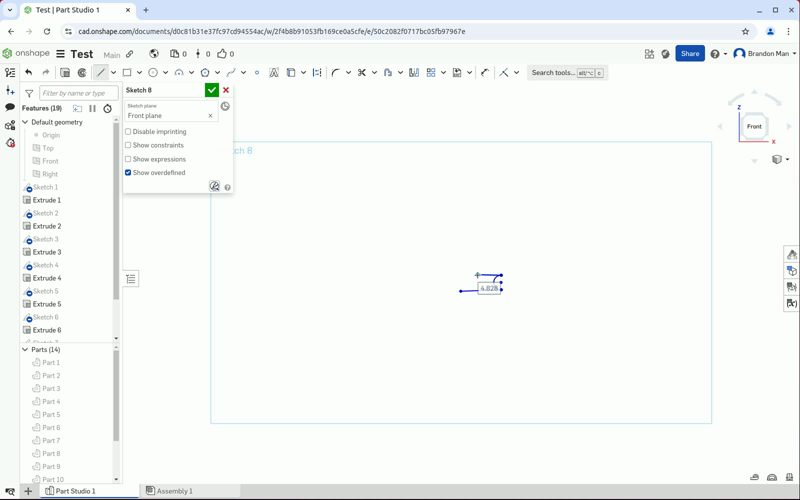
mouse_move(507, 274)
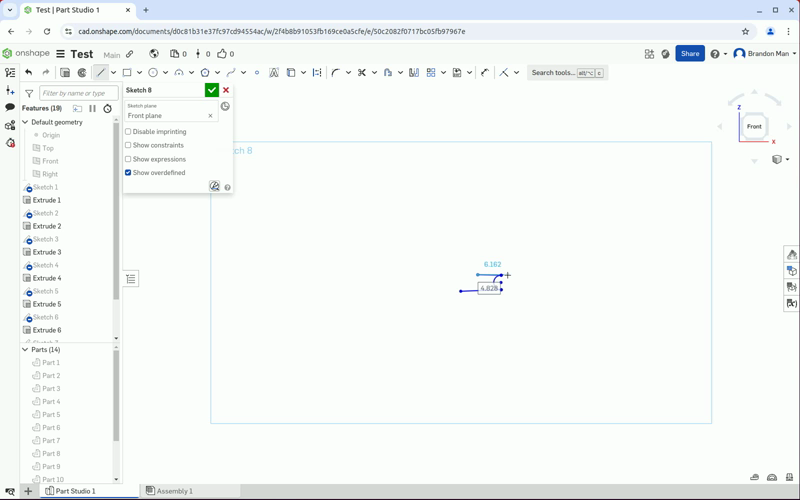
mouse_move(470, 274)
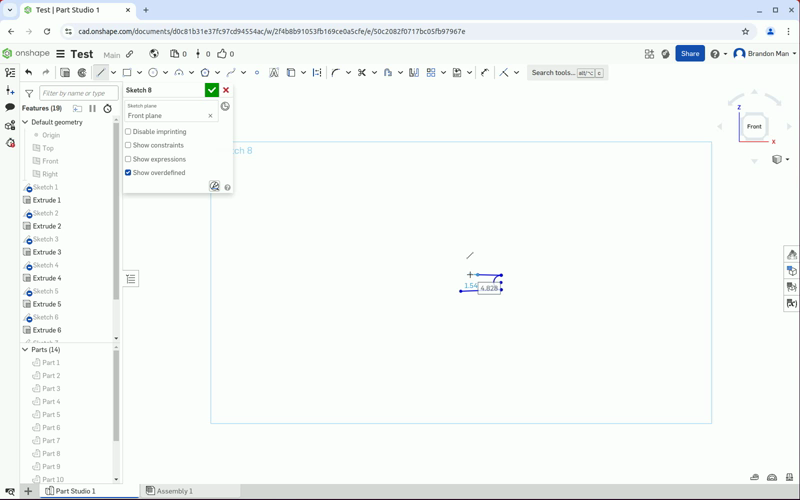
click(470, 274)
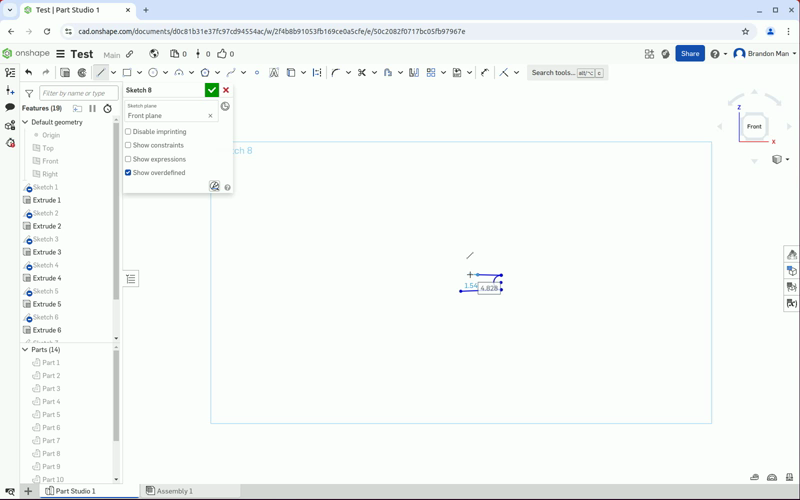
key_up(shift)
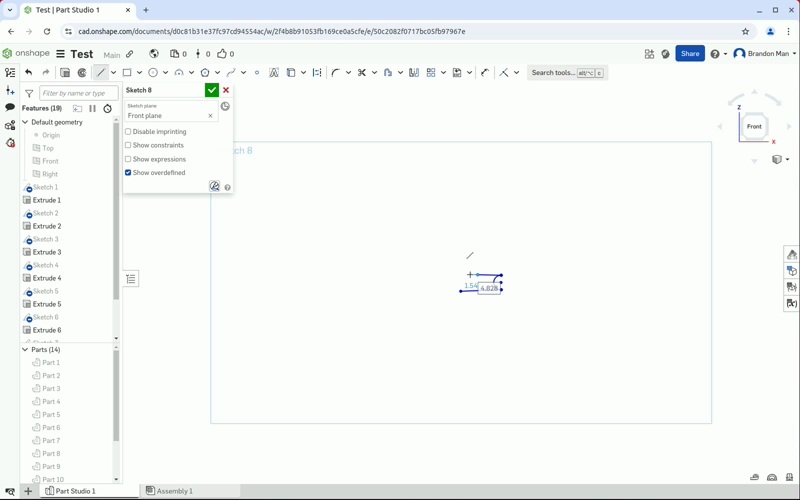
key_down(shift)
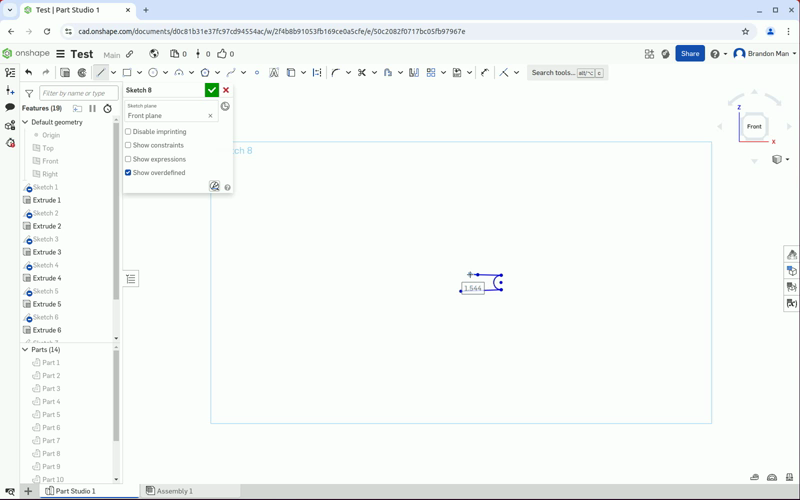
mouse_move(500, 274)
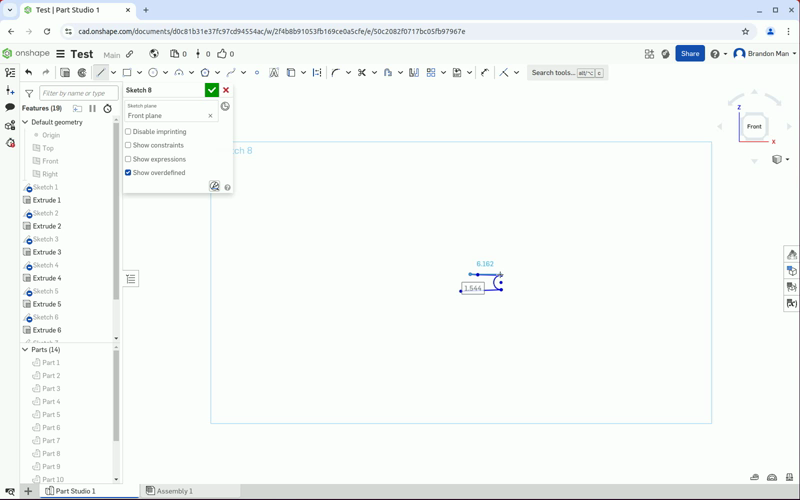
mouse_move(460, 273)
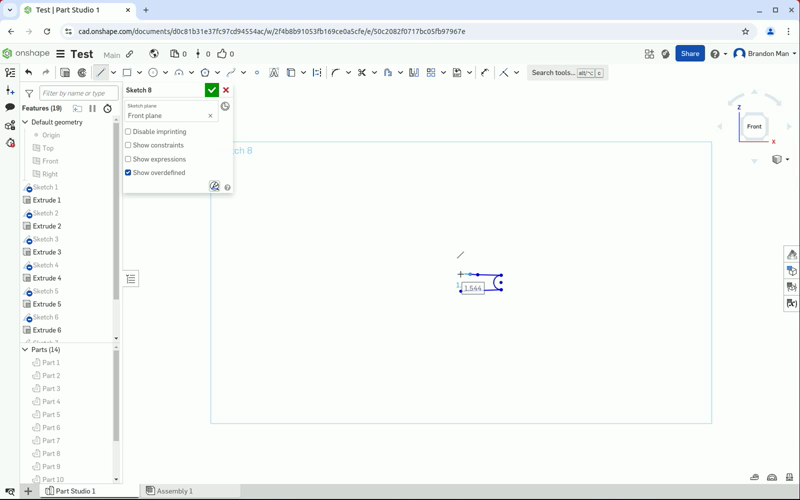
click(460, 273)
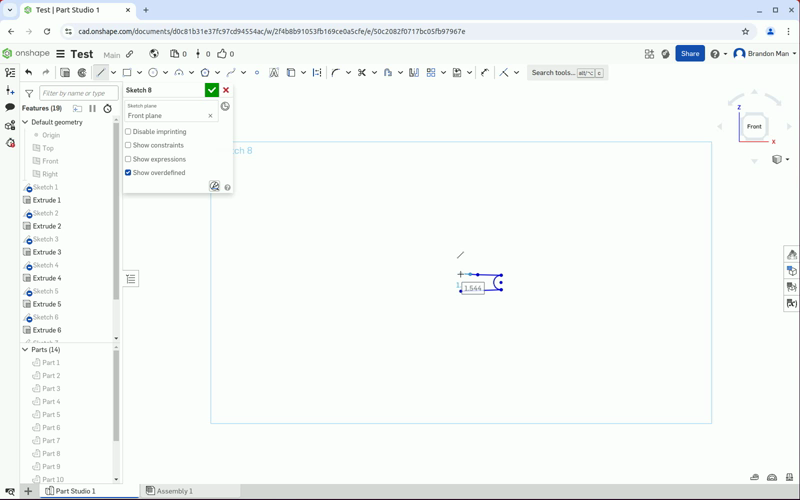
key_up(shift)
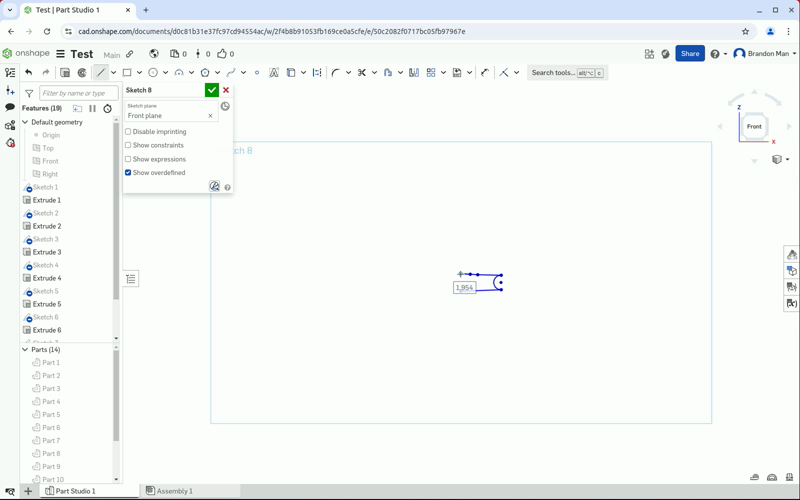
key(esc)
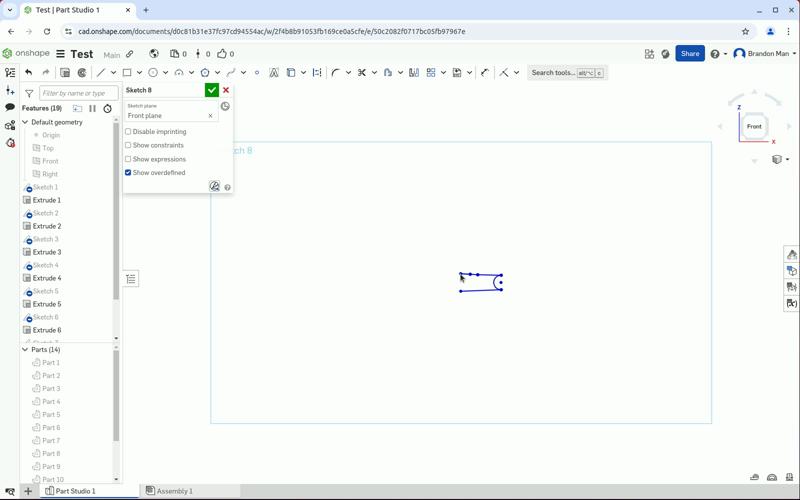
key(a)
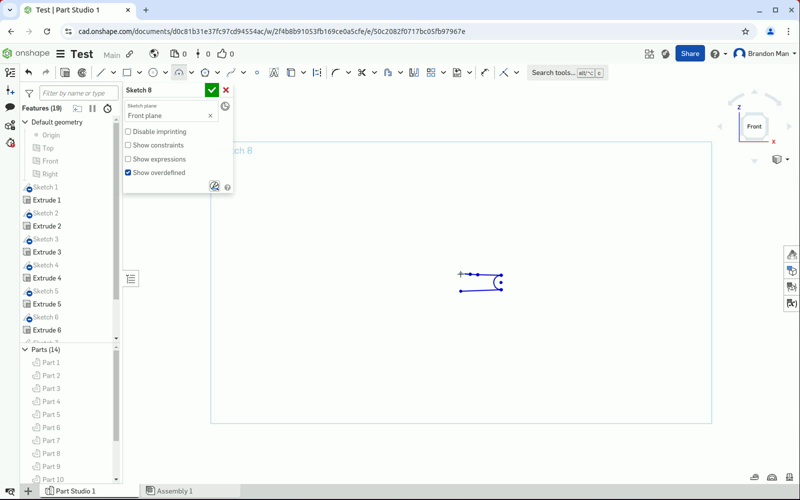
mouse_move(460, 273)
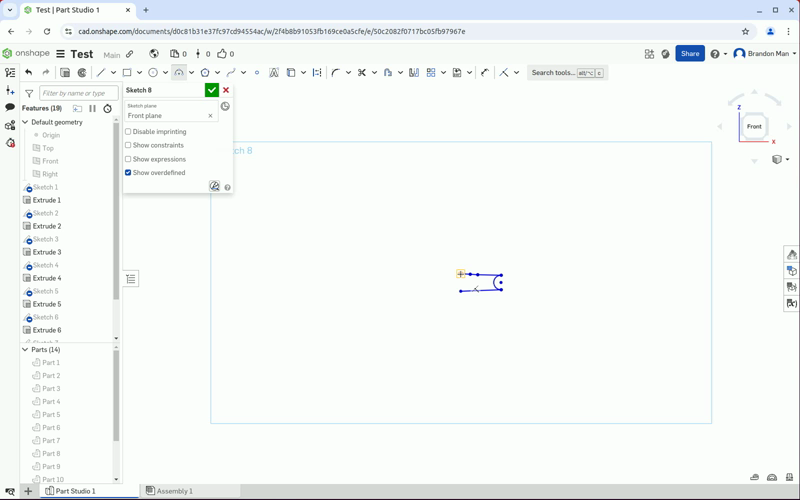
click(460, 273)
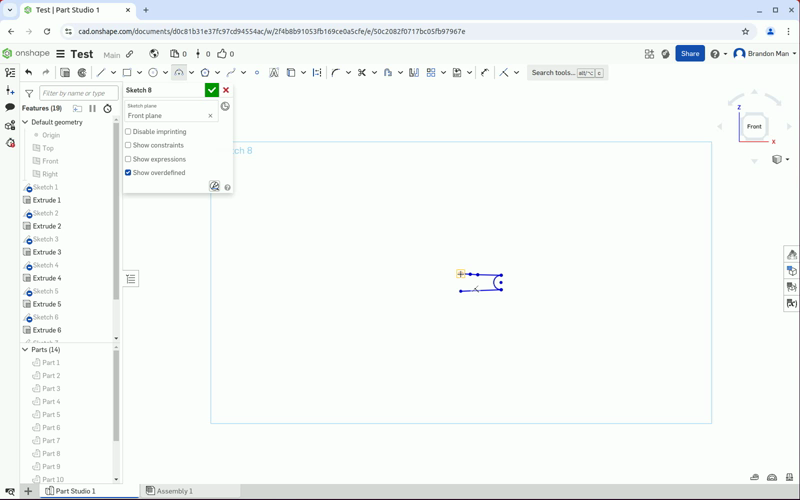
mouse_move(460, 291)
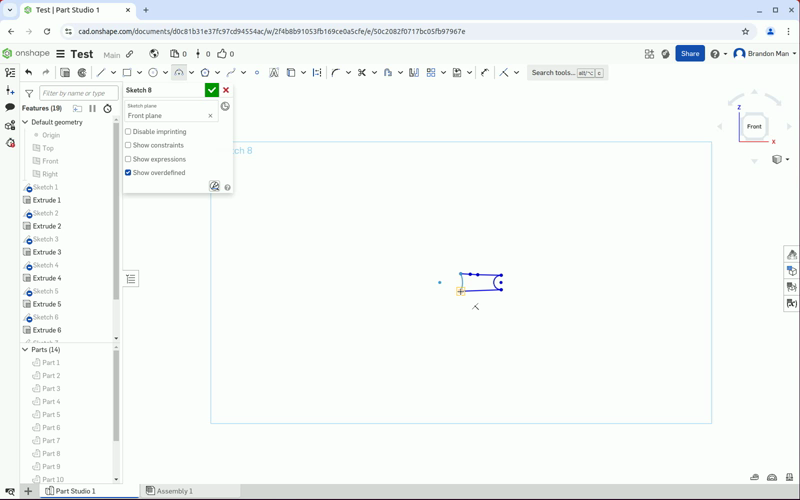
click(460, 291)
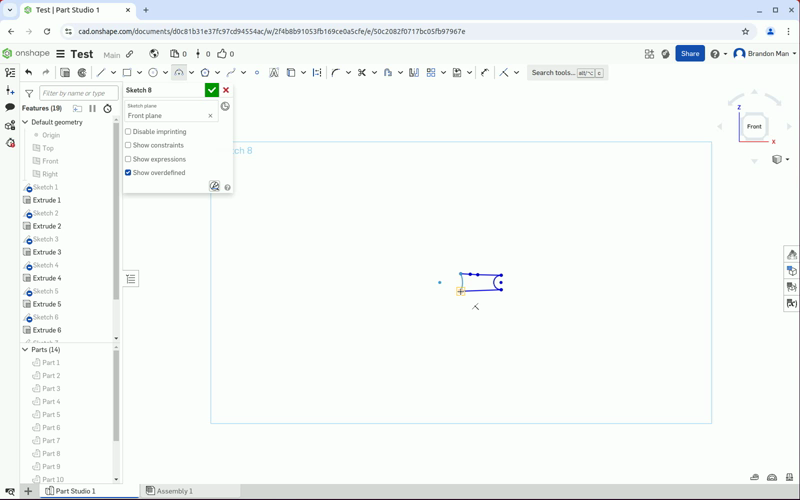
key_down(shift)
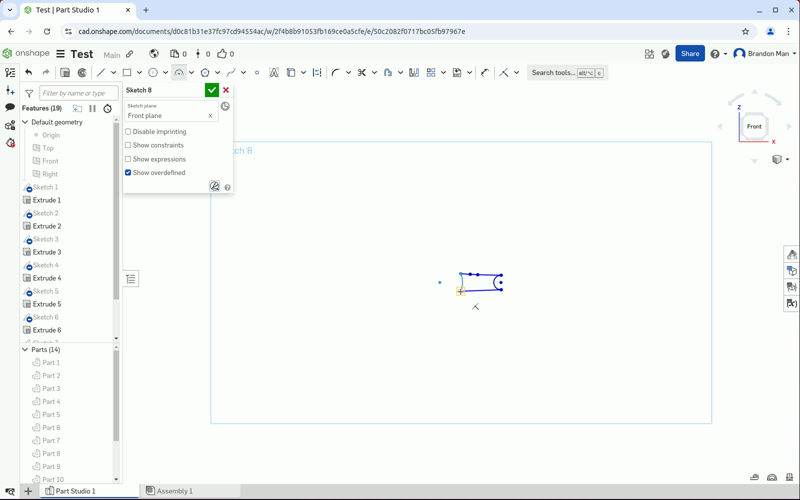
mouse_move(469, 282)
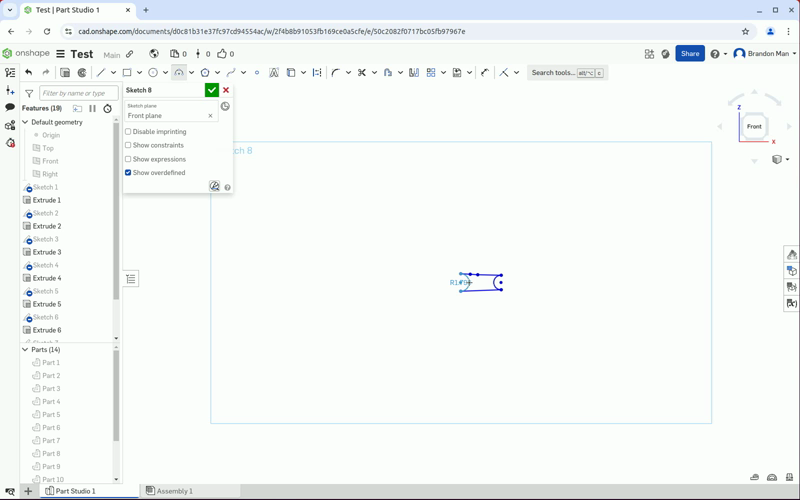
click(469, 282)
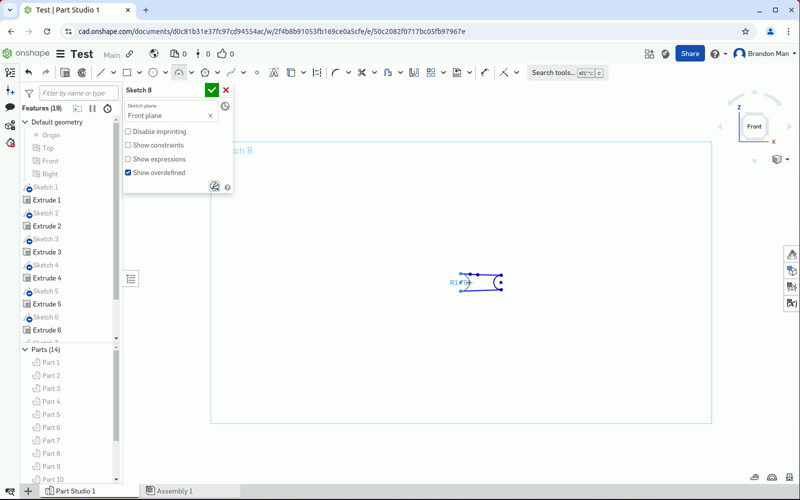
key_up(shift)
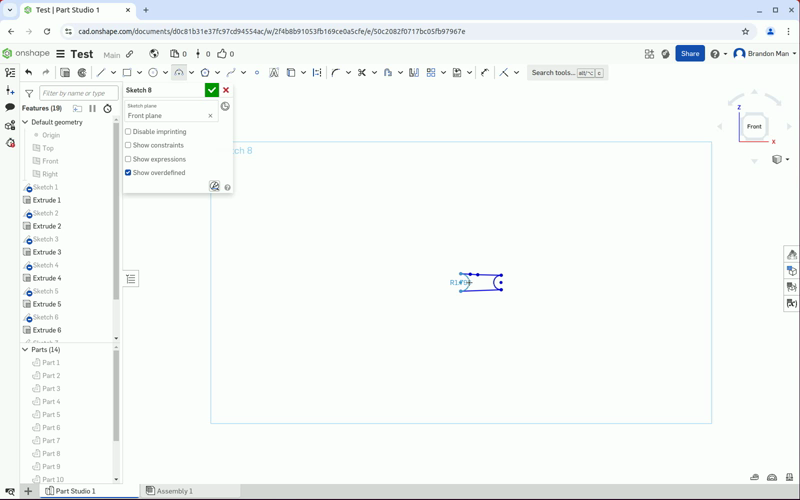
key(esc)
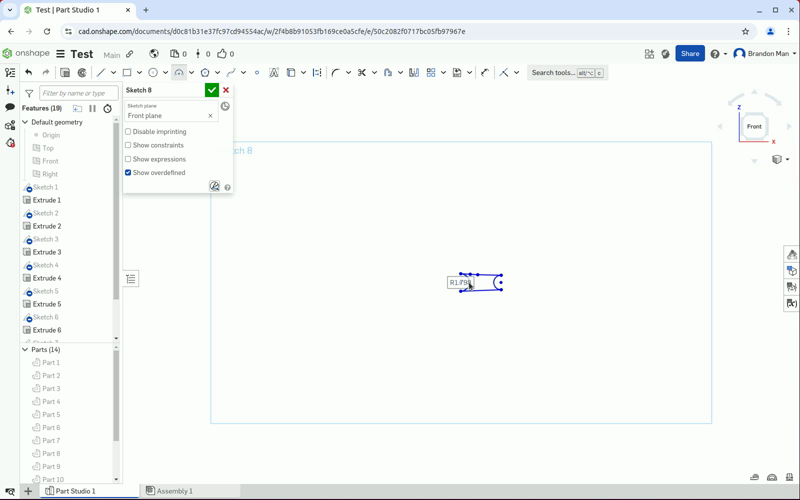
mouse_move(480, 285)
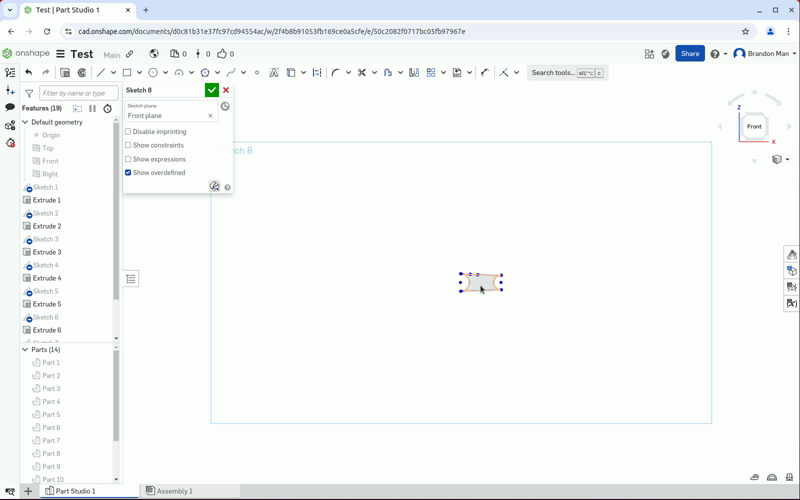
scroll(6)
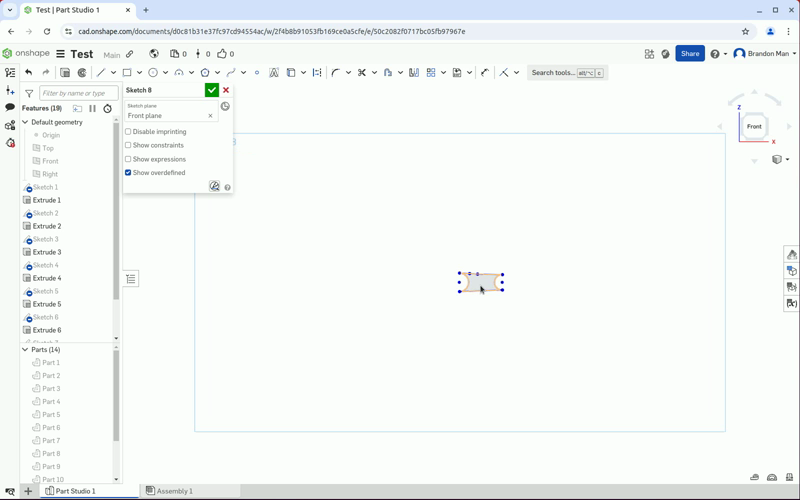
scroll(6)
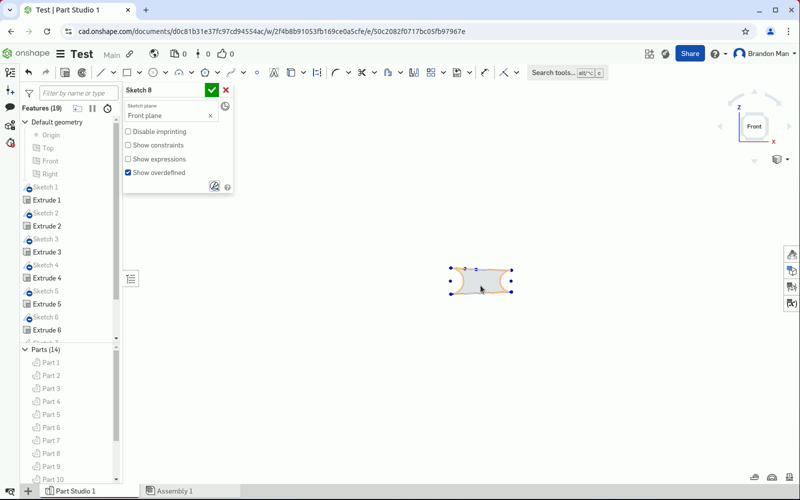
scroll(6)
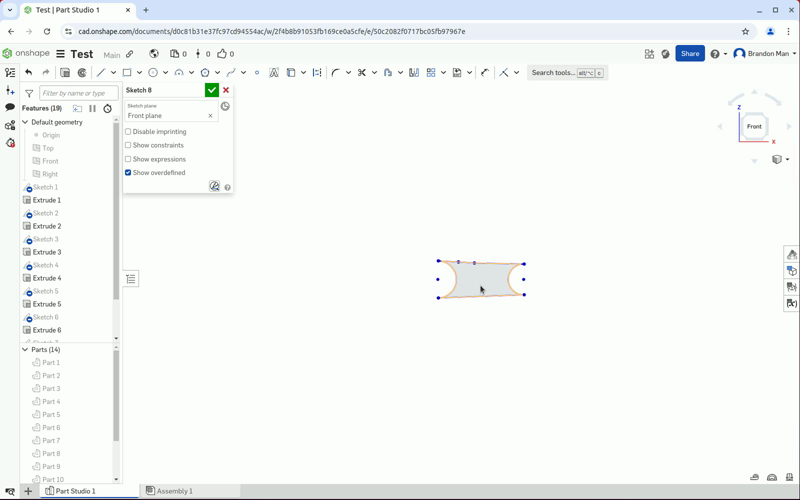
scroll(6)
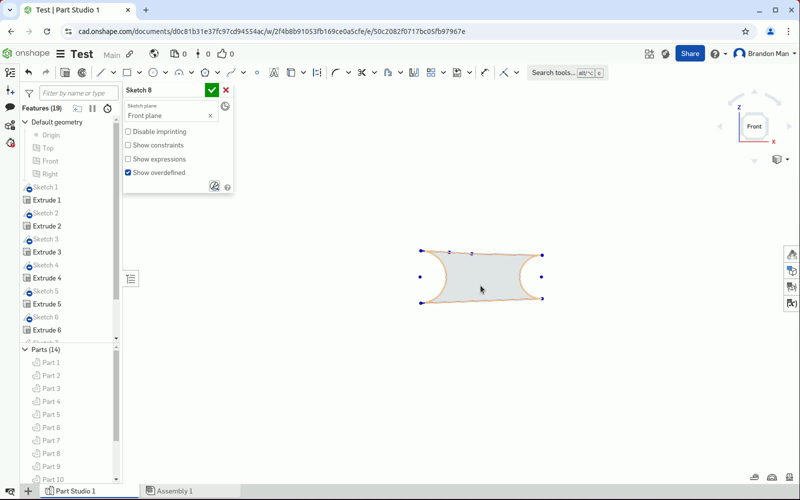
scroll(6)
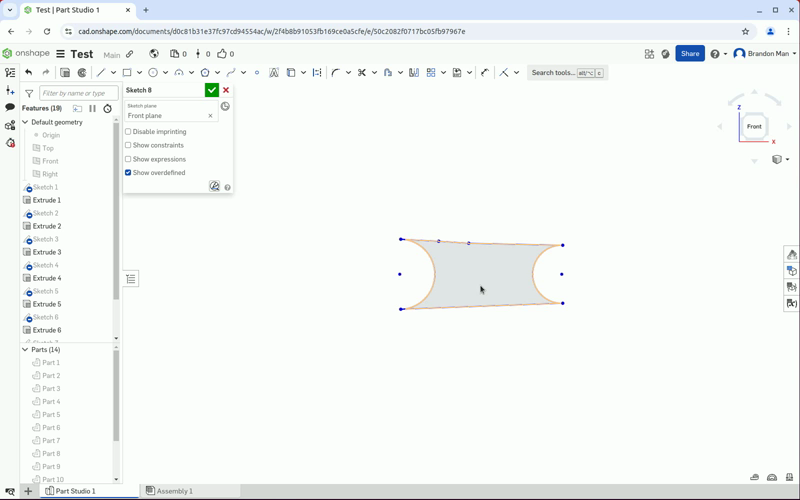
scroll(6)
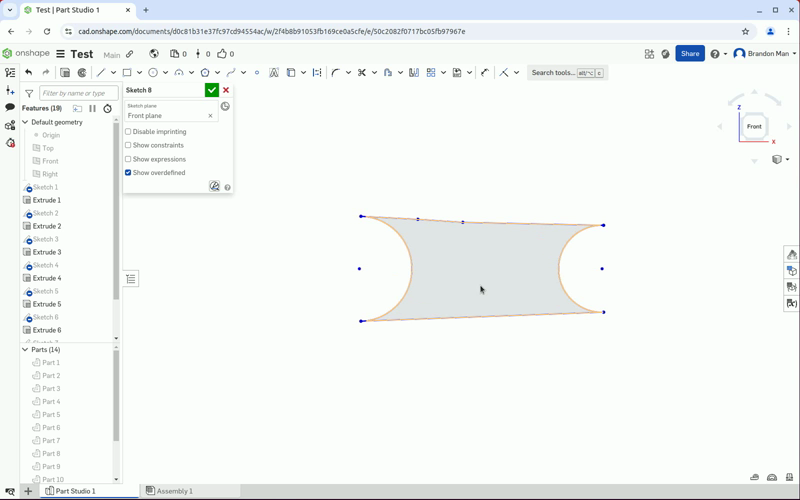
scroll(6)
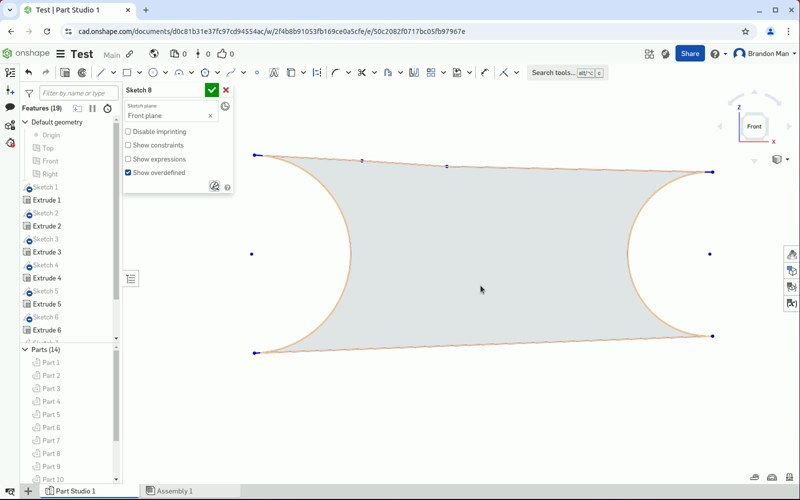
click(480, 285)
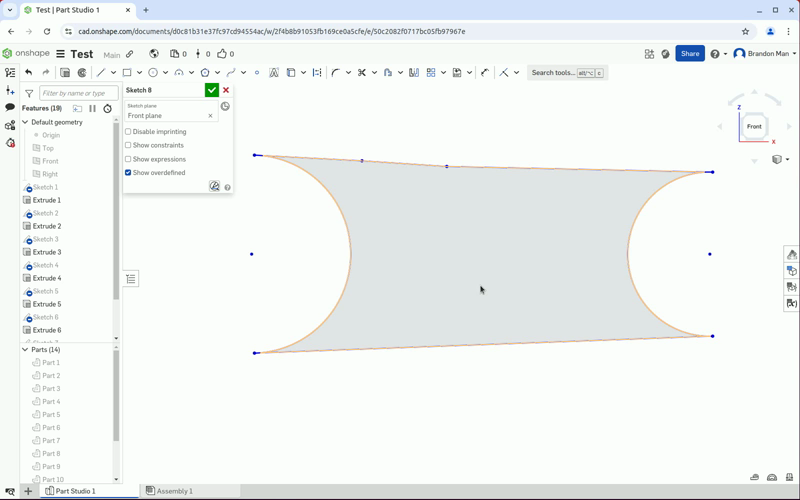
scroll(-6)
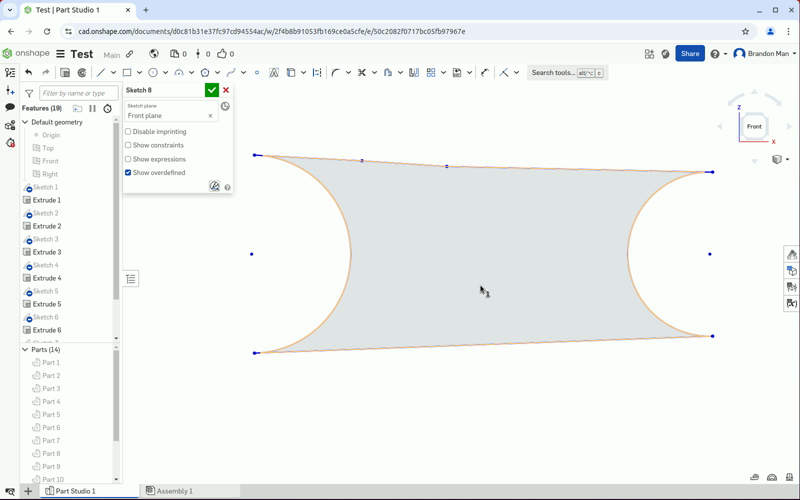
scroll(-6)
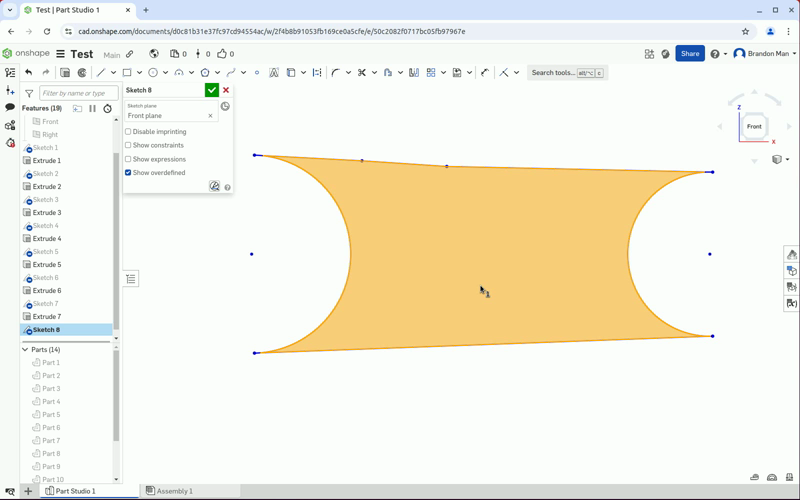
scroll(-6)
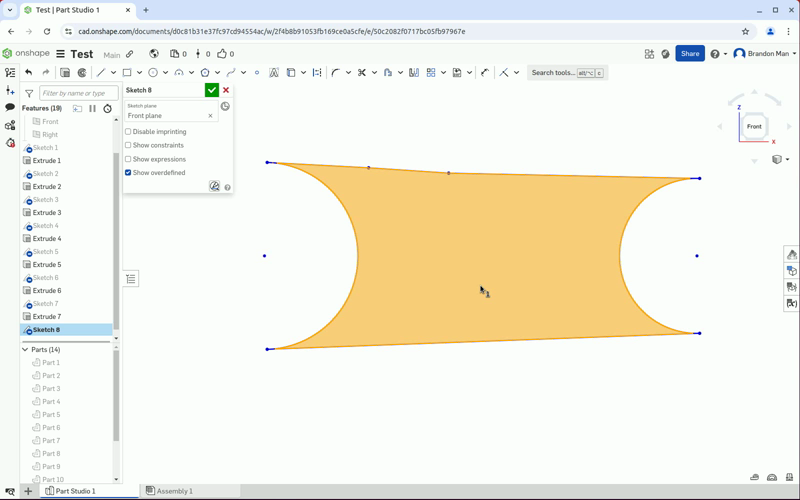
scroll(-6)
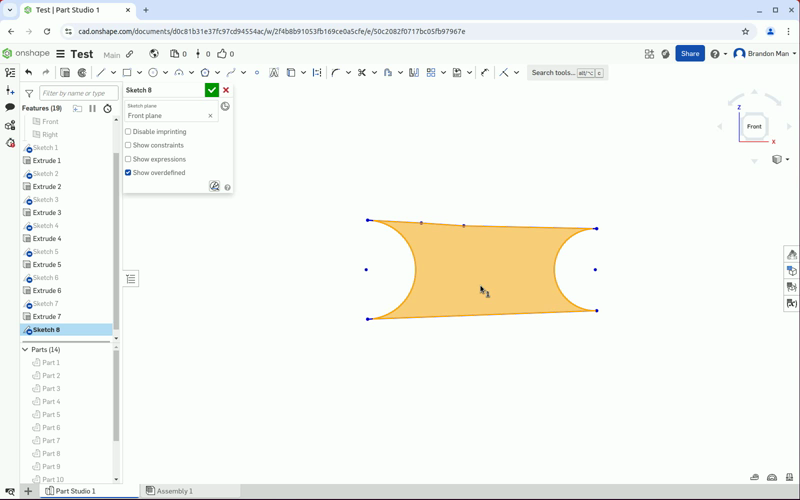
scroll(-6)
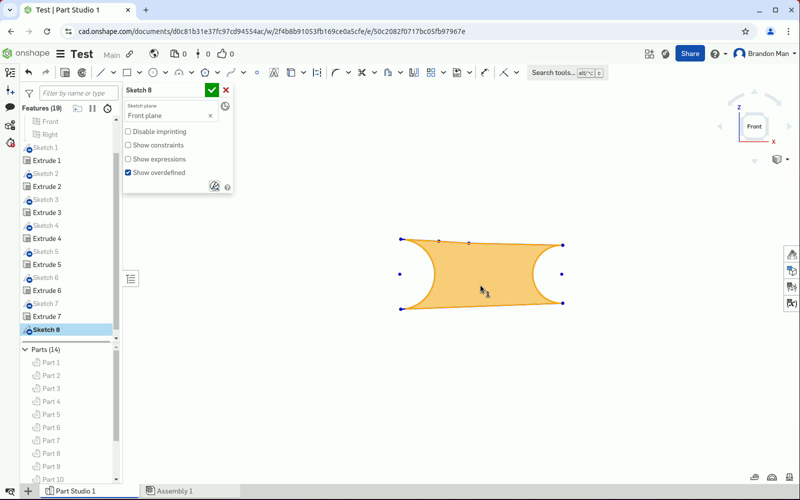
scroll(-6)
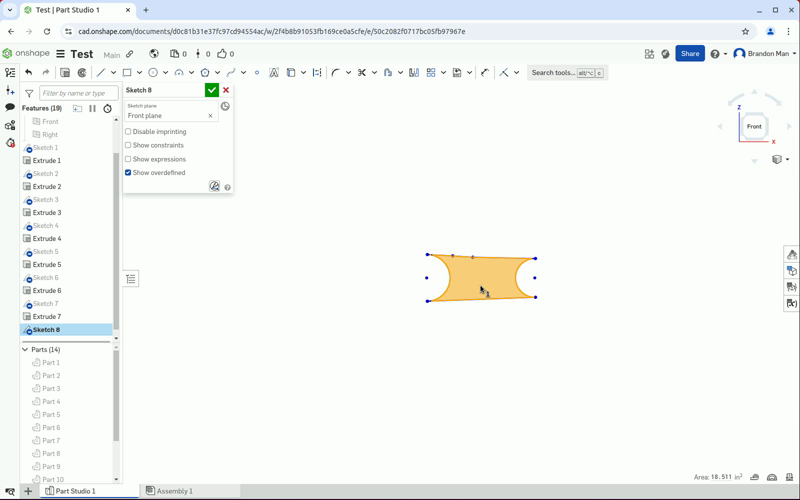
scroll(-6)
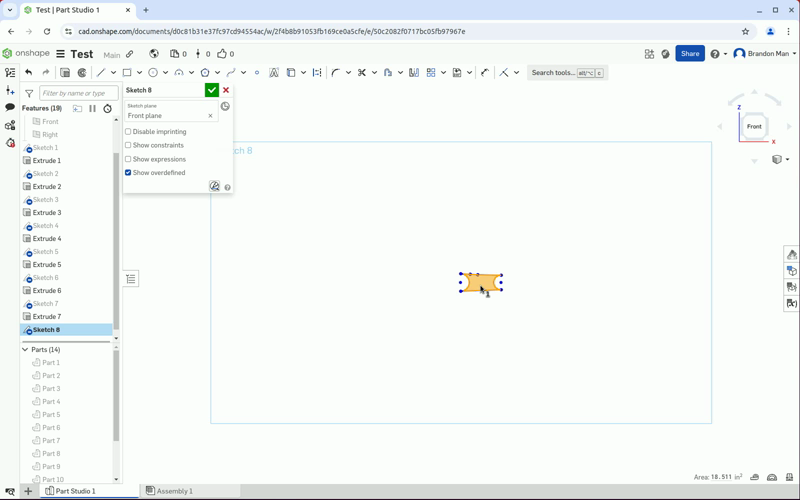
mouse_move(69, 352)
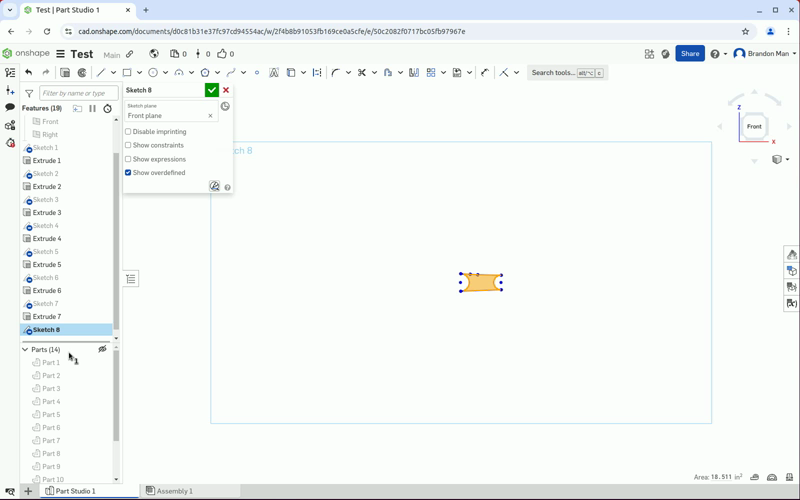
key(shift+y)
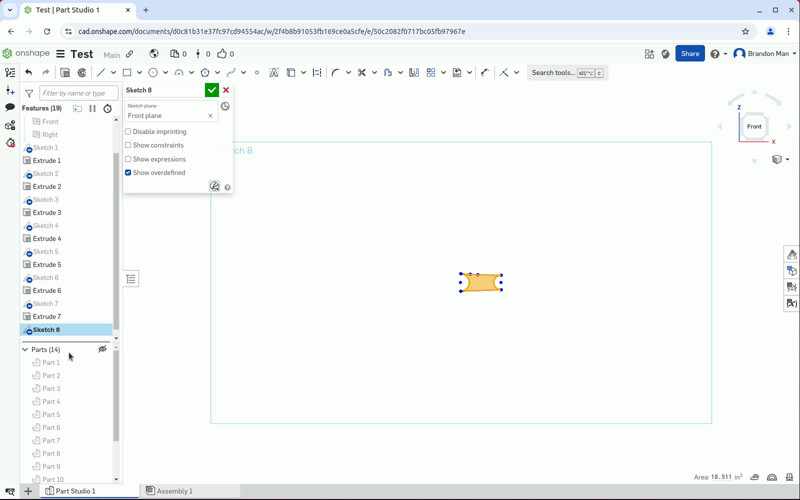
key(shift+e)
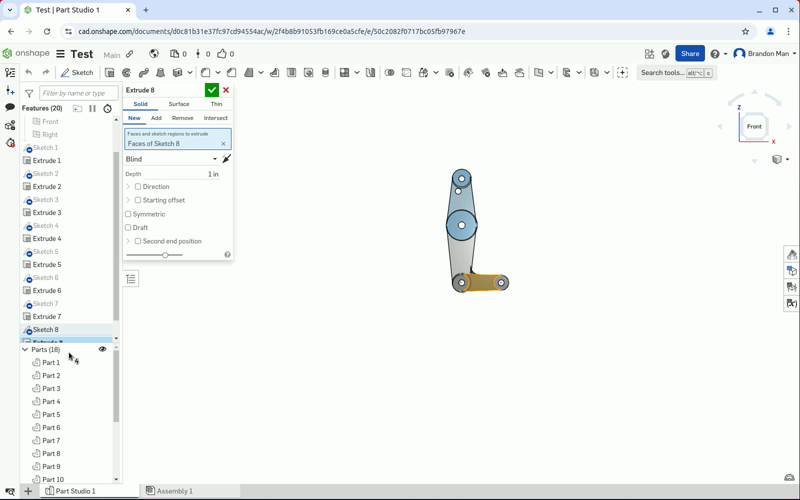
mouse_move(143, 106)
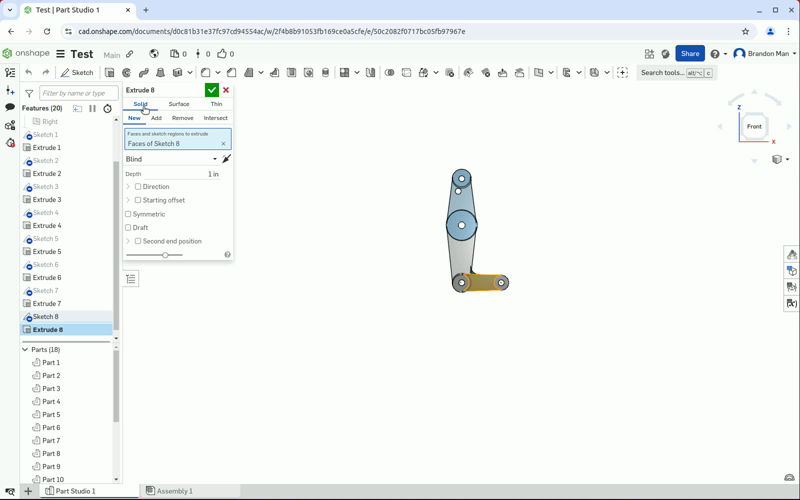
click(143, 106)
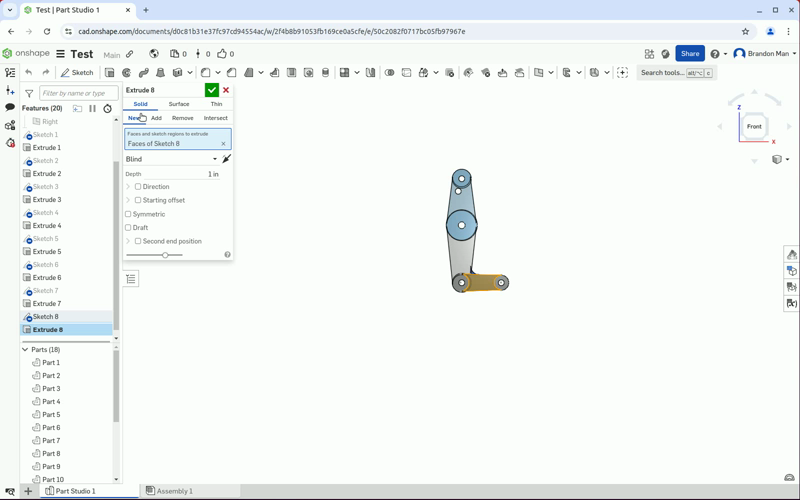
mouse_move(137, 120)
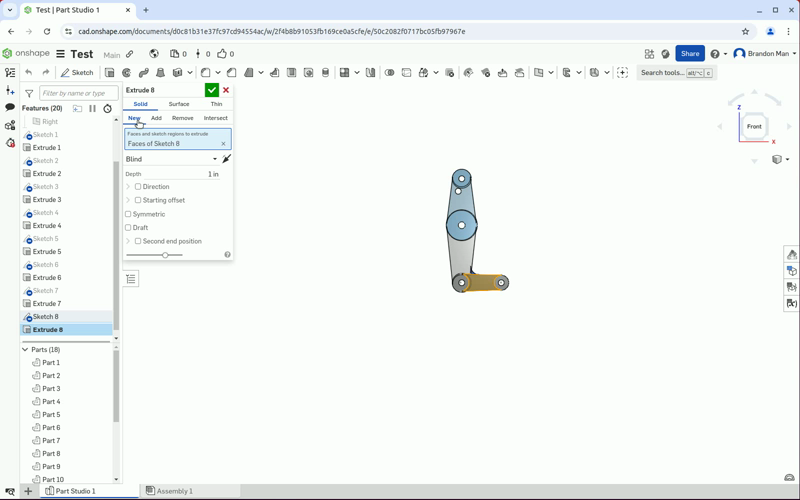
click(137, 120)
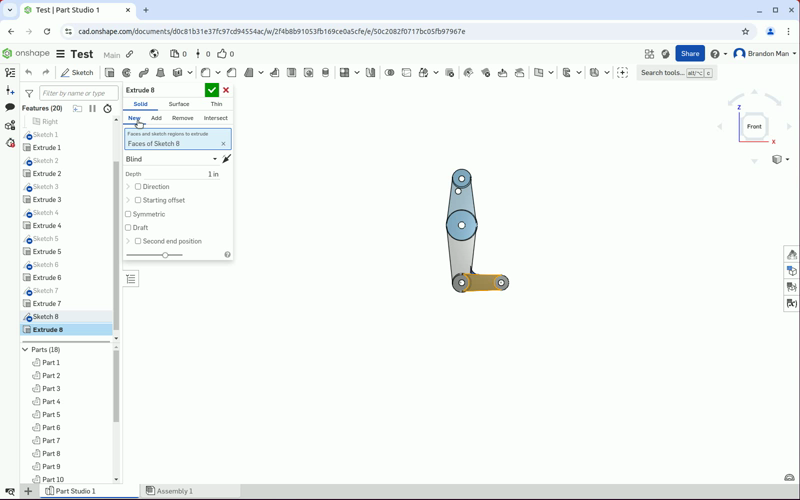
key(tab, 4)
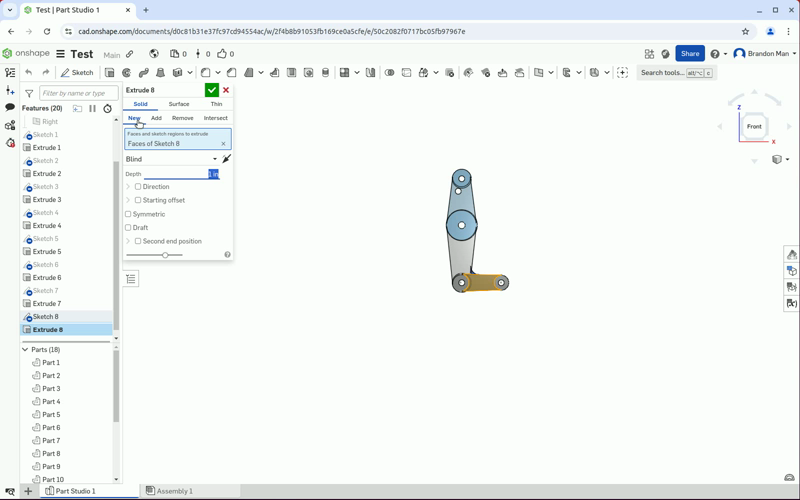
text(0.481)
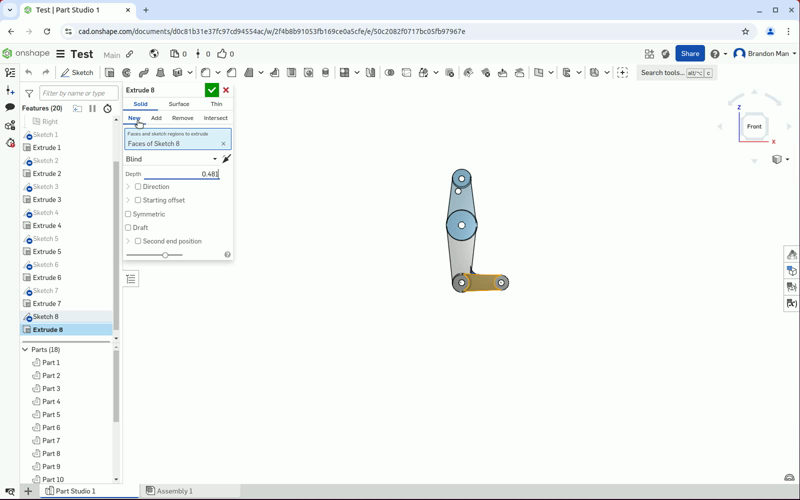
key(enter)
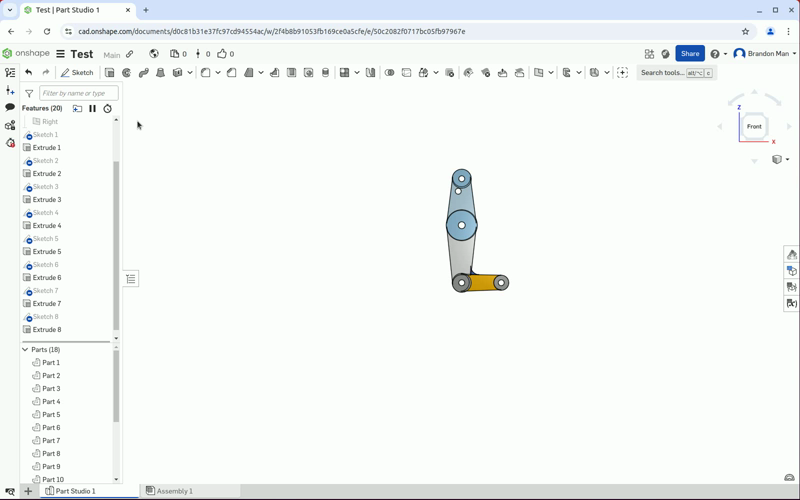
key(shift+h)
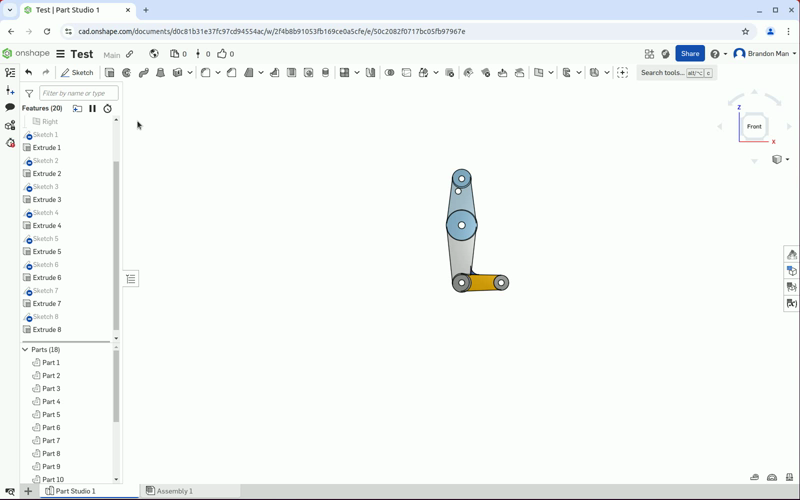
key(shift+h)
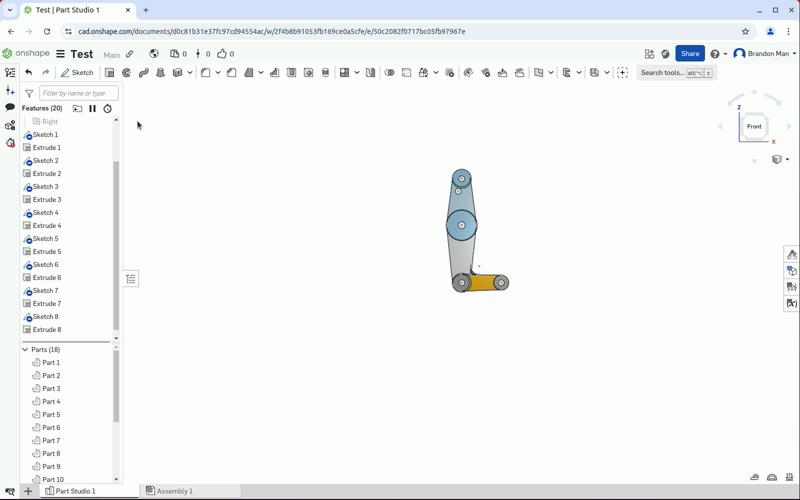
key(shift+7)
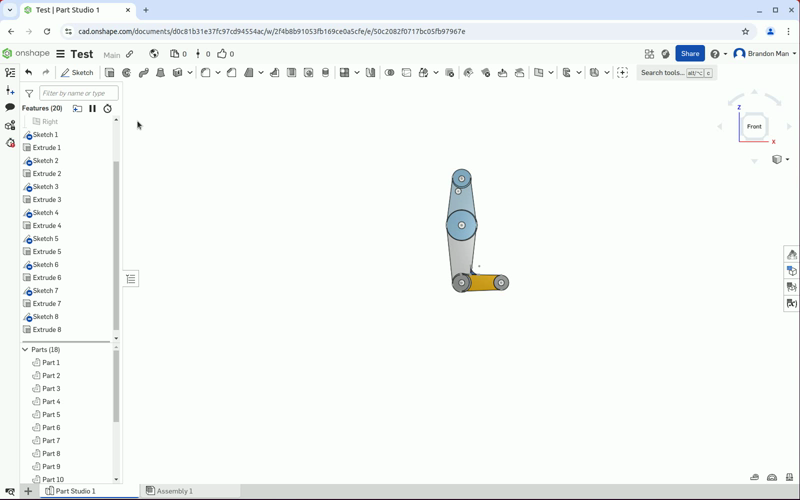
key(left, 2)
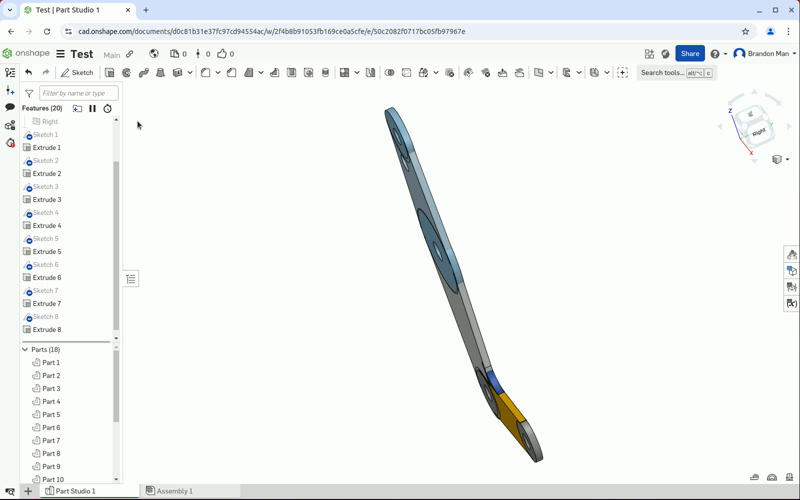
key(down, 2)
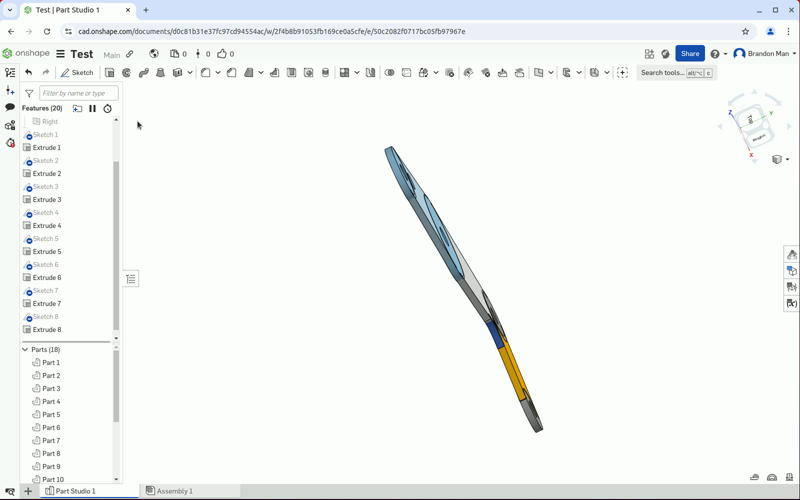
key(up, 2)
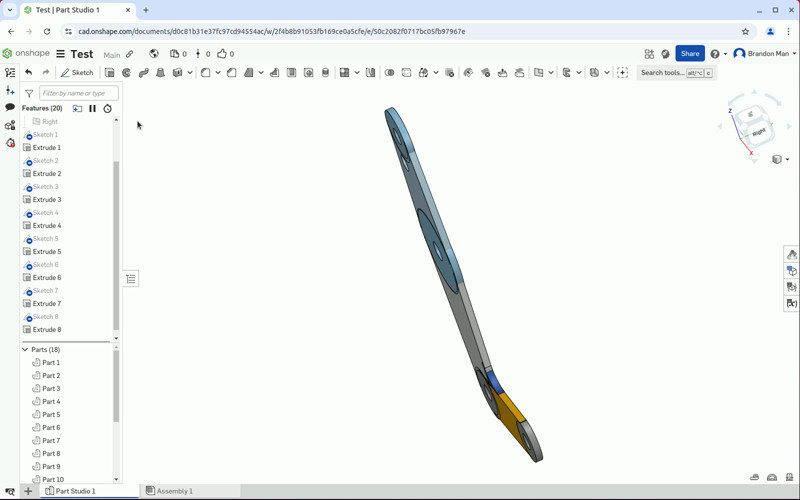
key(right, 2)
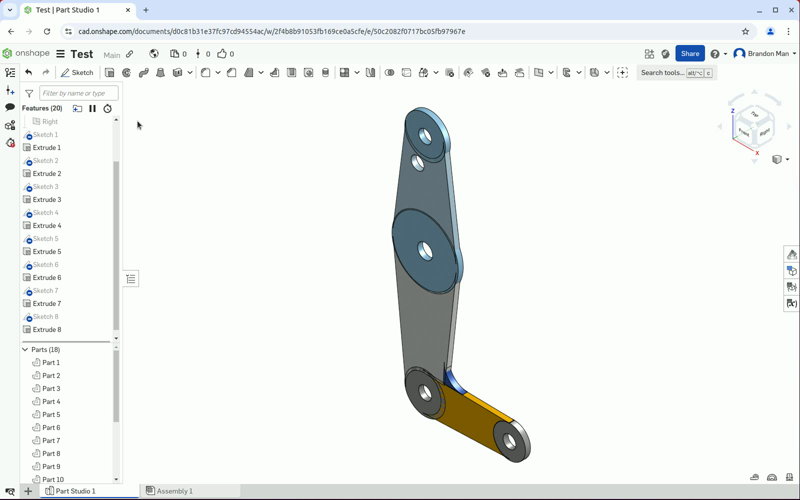
mouse_move(69, 137)
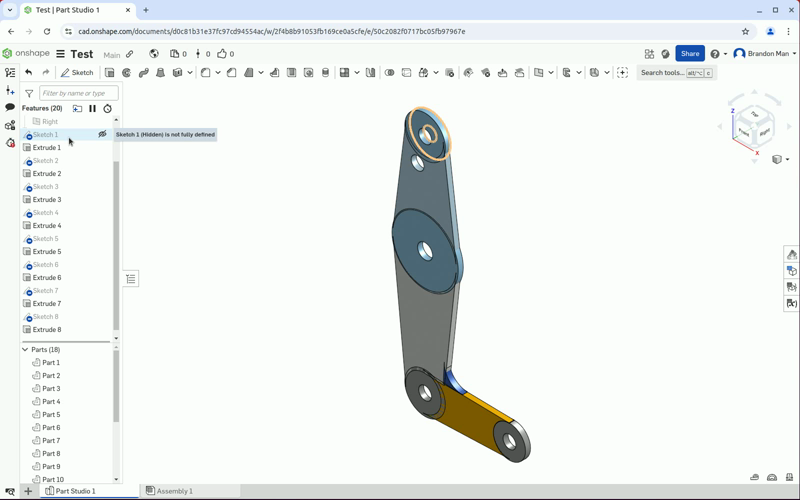
click(69, 137)